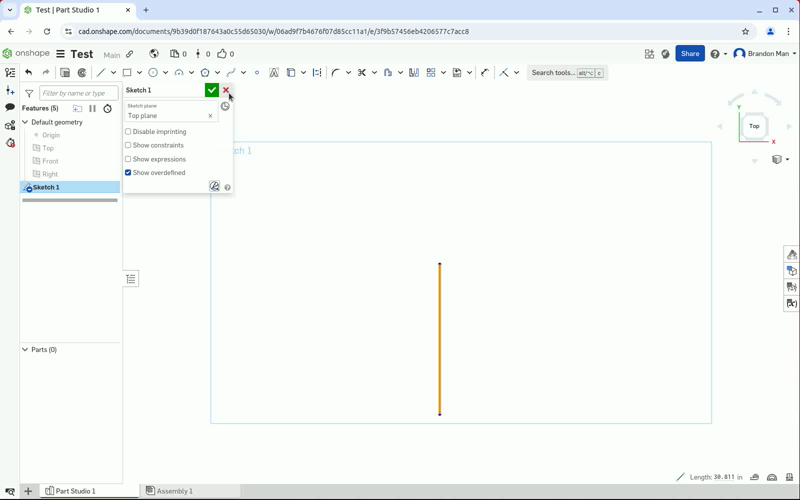
key(shift+h)
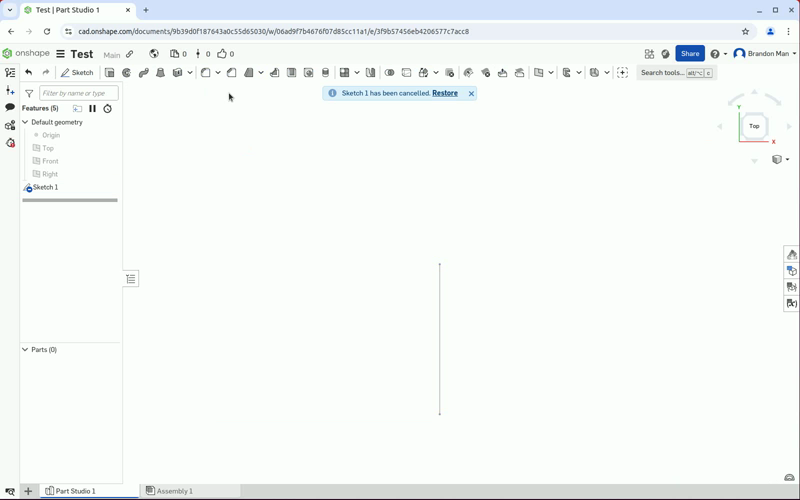
key(shift+s)
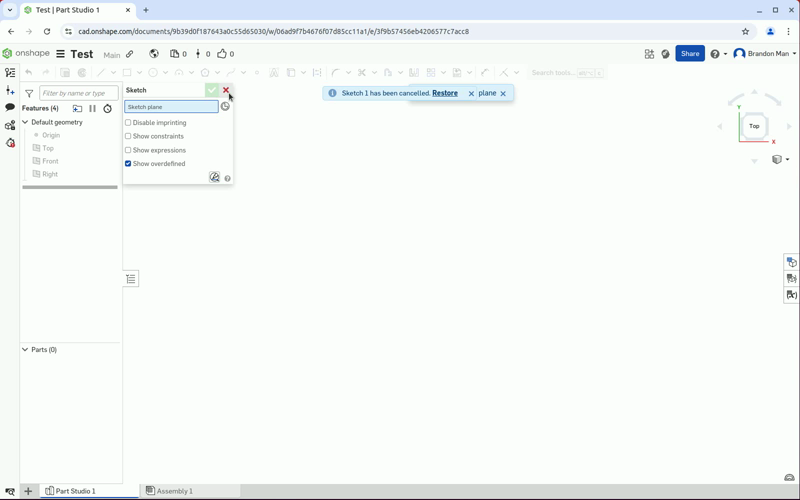
mouse_move(73, 150)
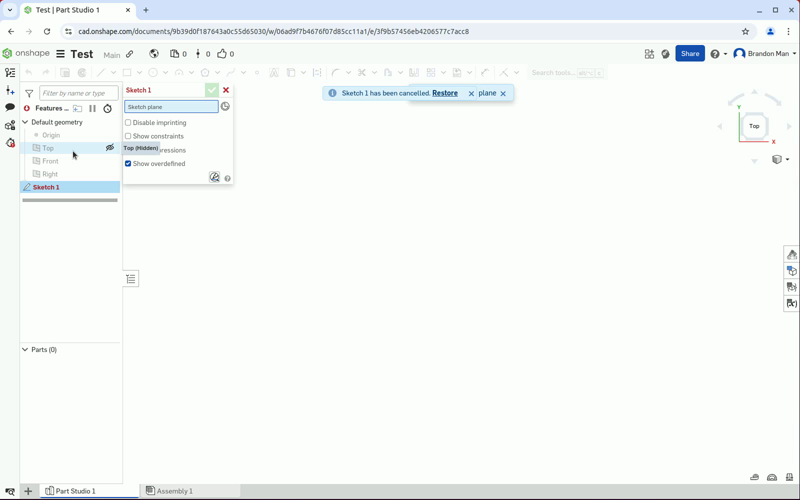
click(73, 150)
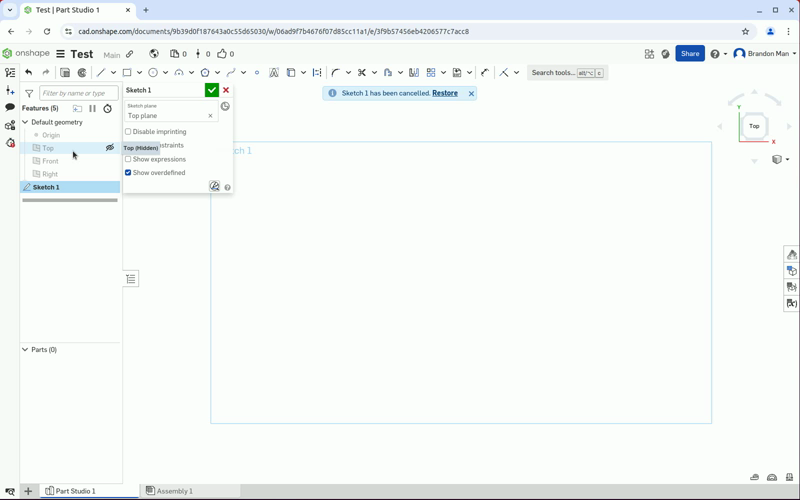
mouse_move(73, 352)
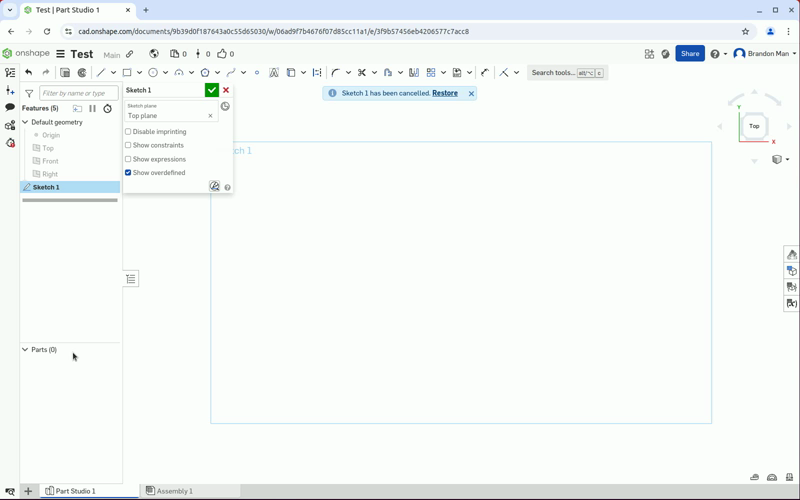
key(y)
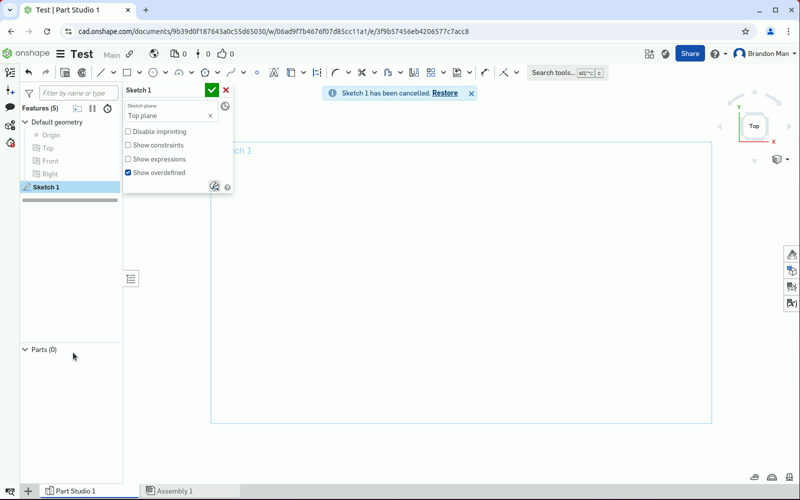
key(l)
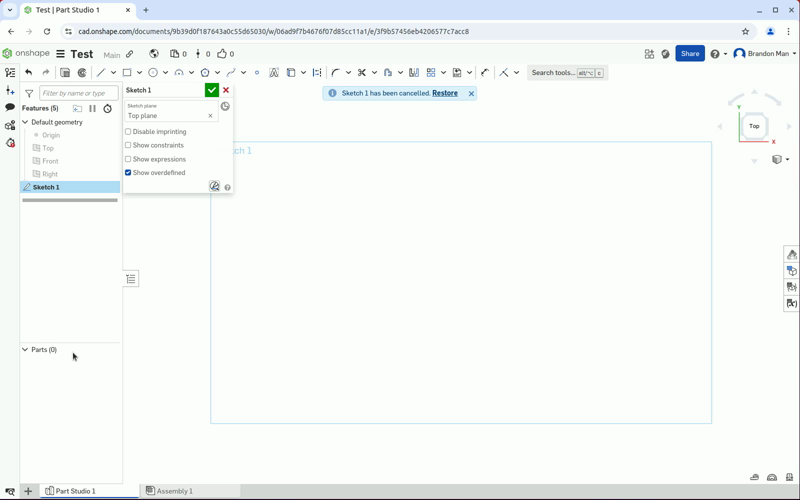
key_down(shift)
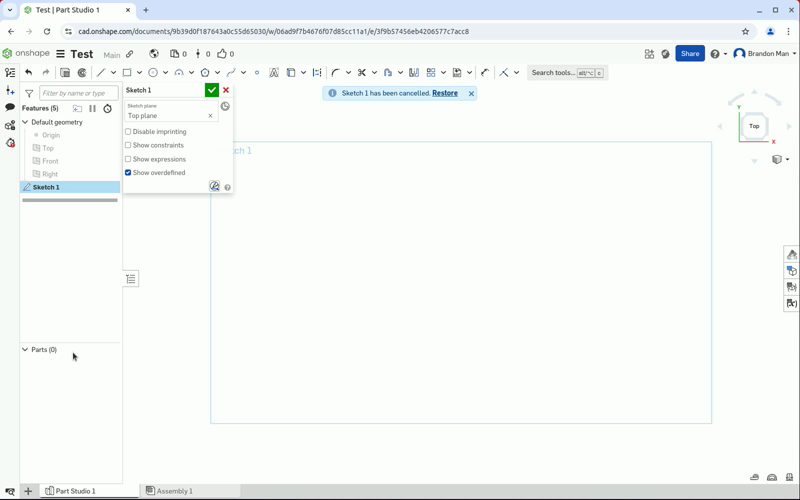
mouse_move(460, 282)
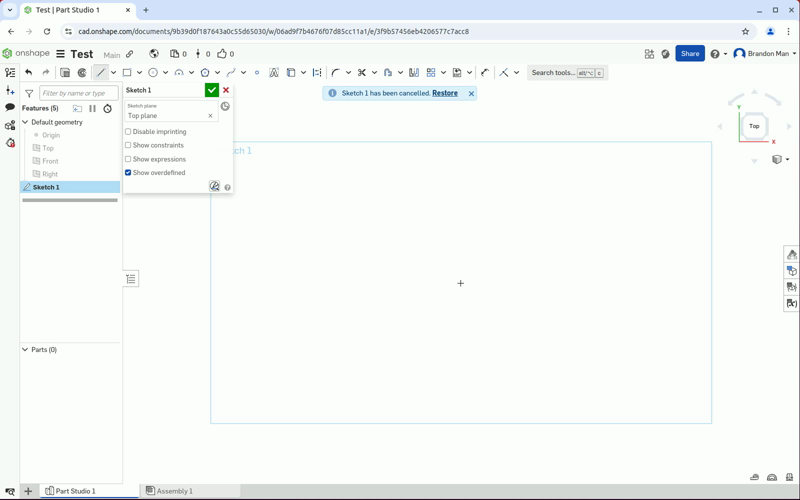
click(460, 282)
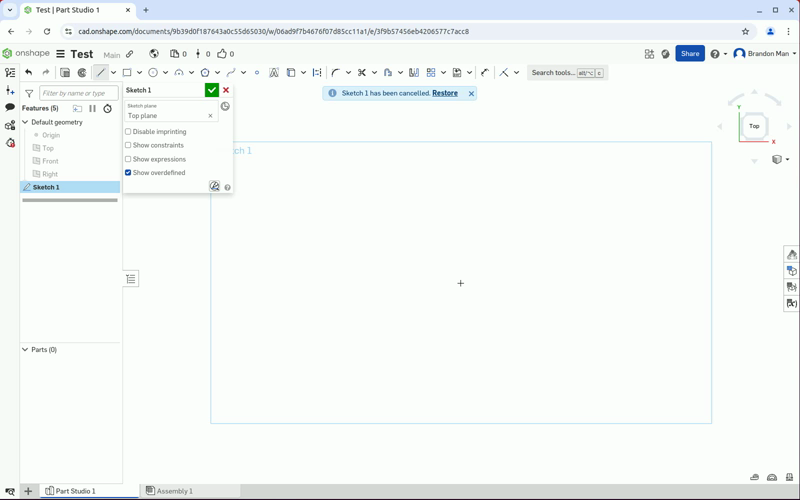
key_up(shift)
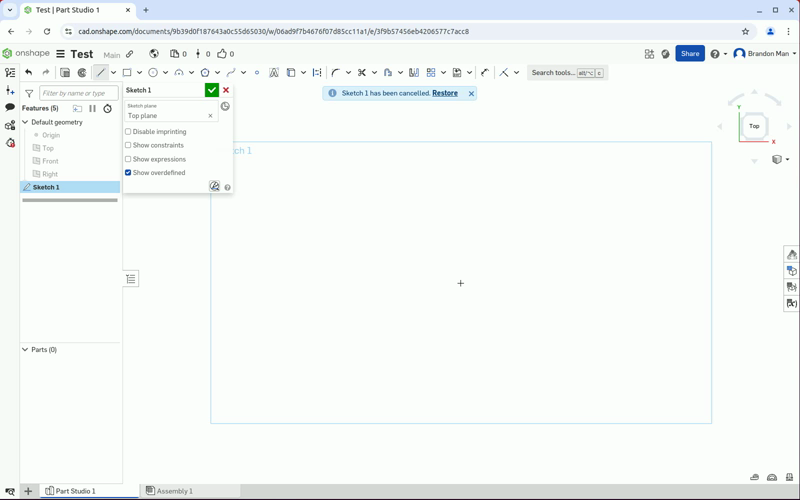
key_down(shift)
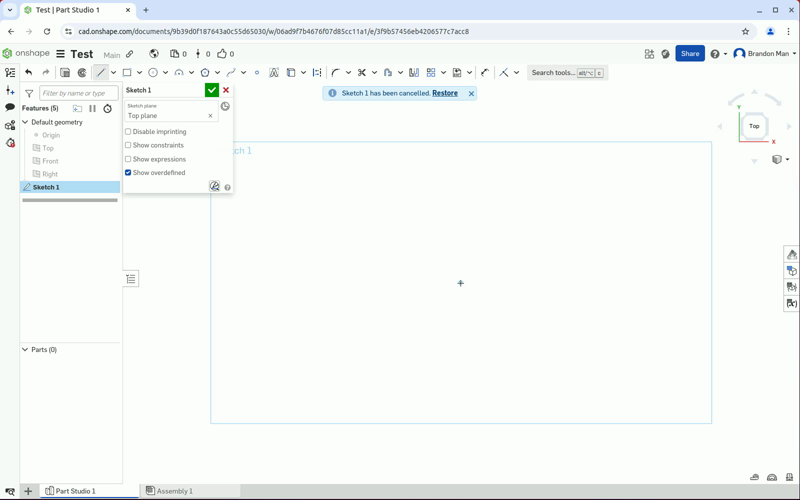
mouse_move(539, 282)
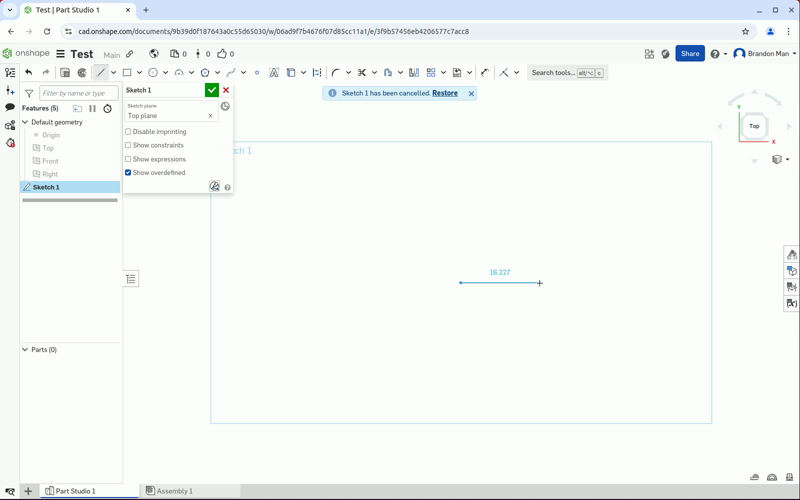
click(539, 282)
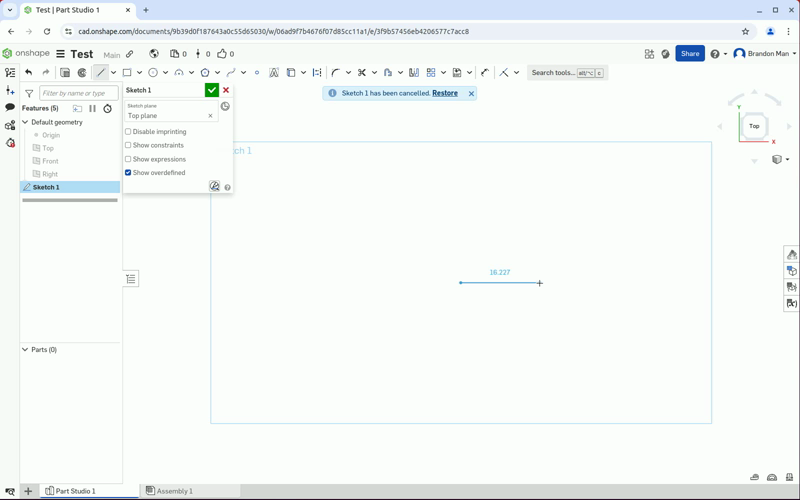
key_up(shift)
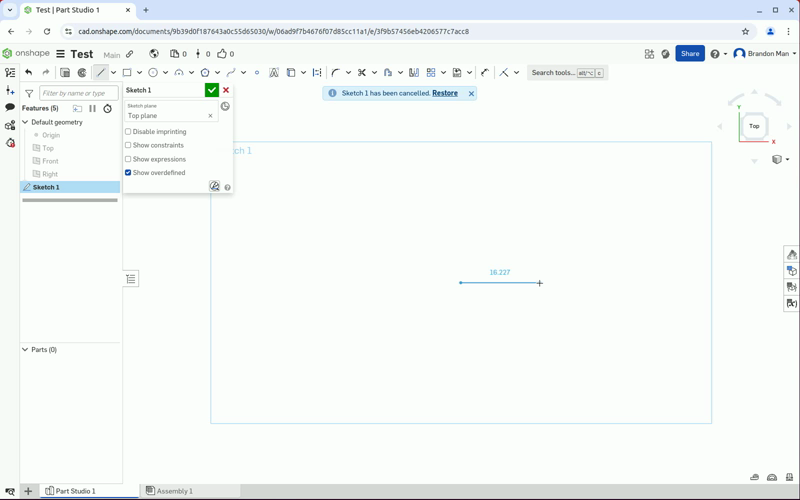
key_down(shift)
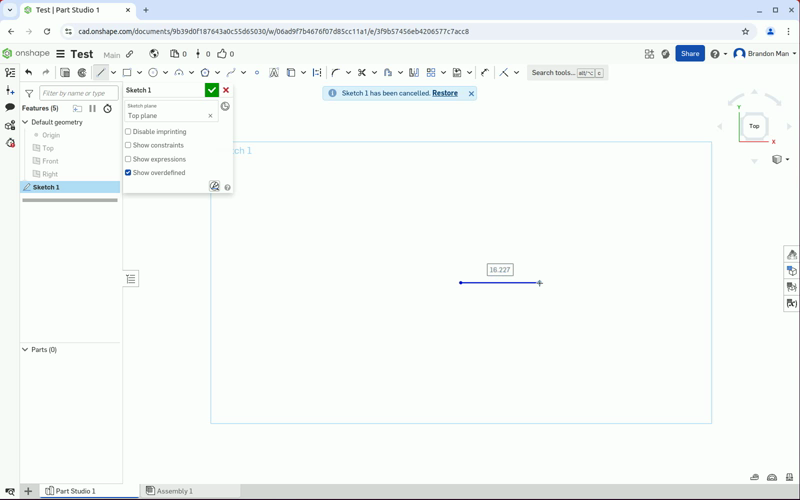
mouse_move(569, 282)
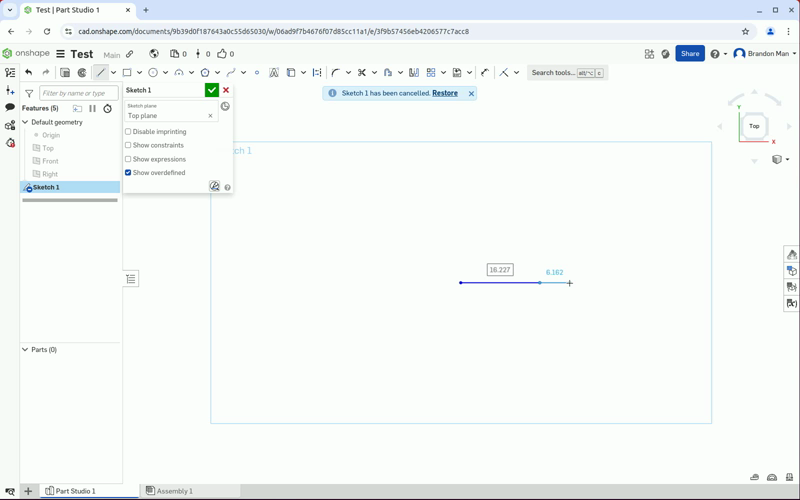
mouse_move(539, 271)
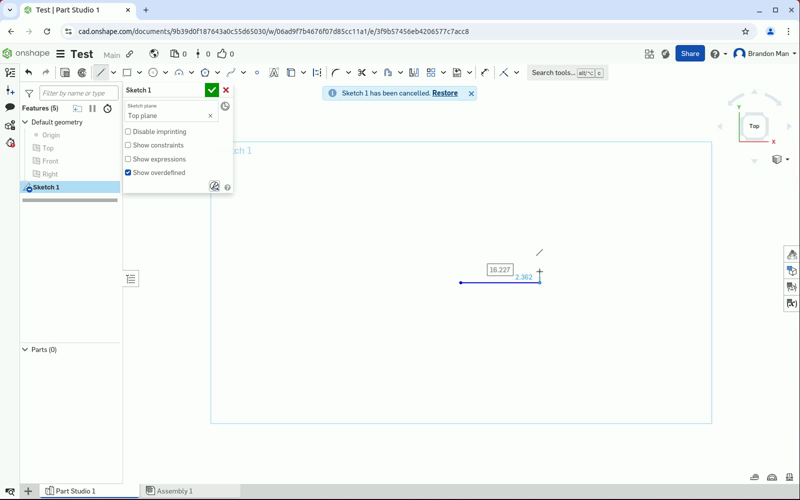
click(539, 271)
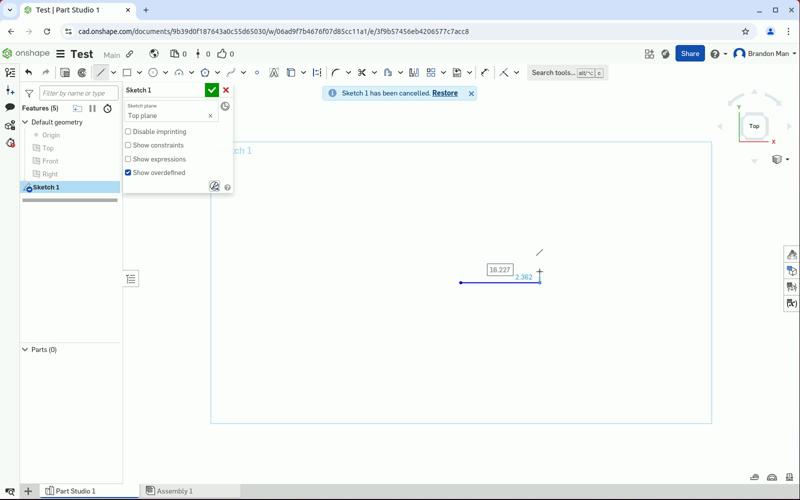
key_up(shift)
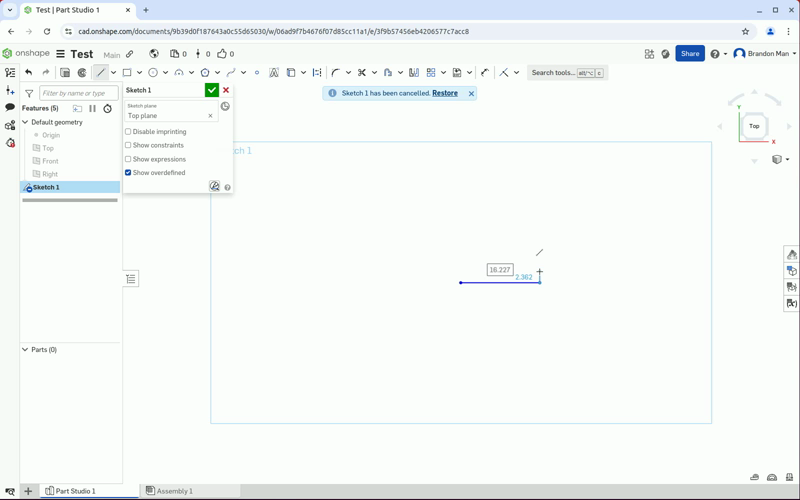
key_down(shift)
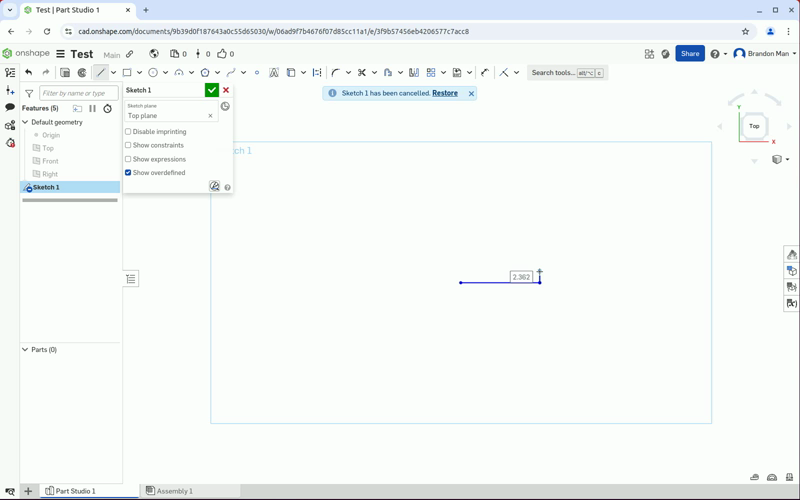
mouse_move(569, 271)
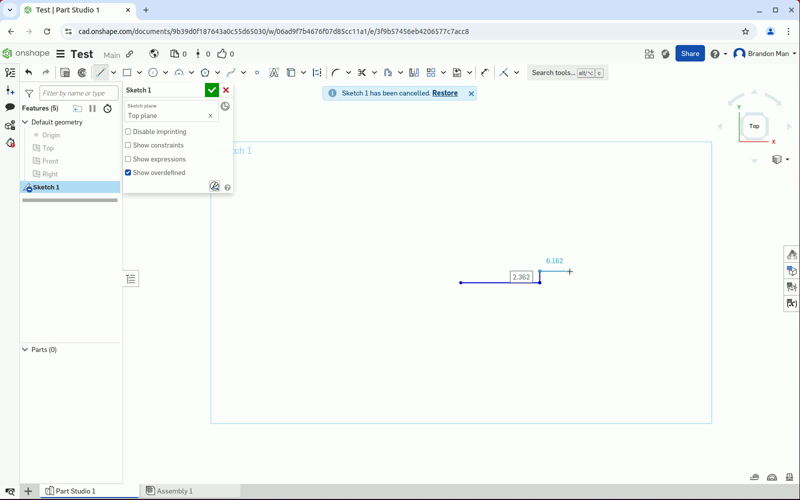
mouse_move(528, 271)
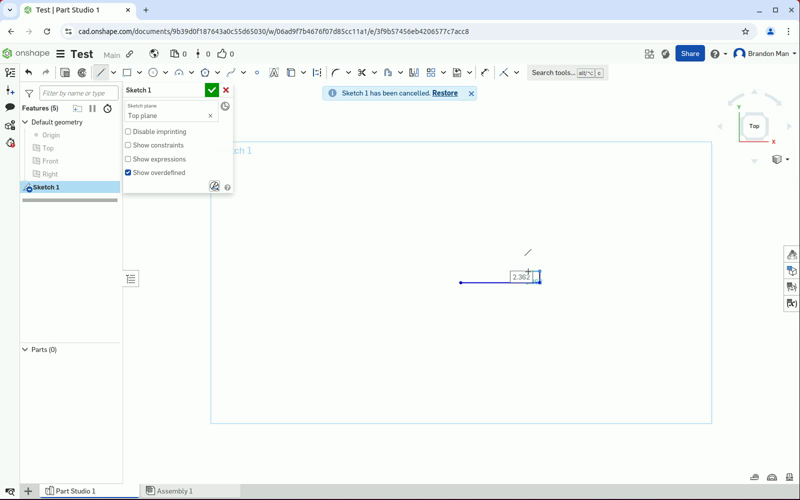
click(528, 271)
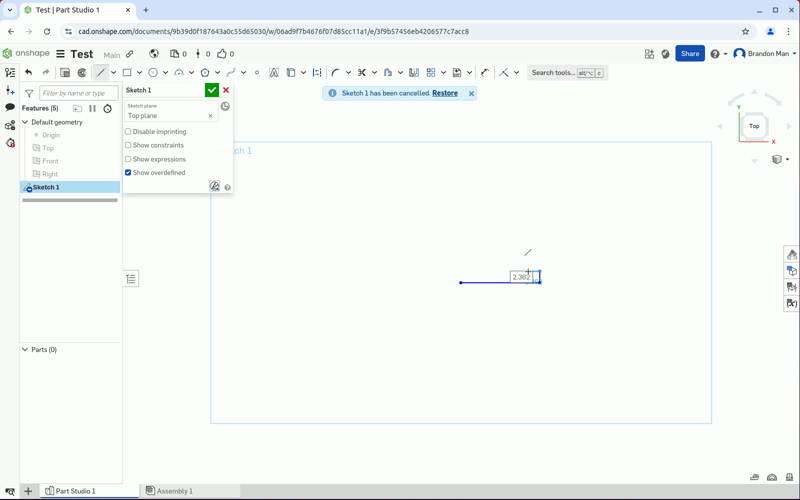
key_up(shift)
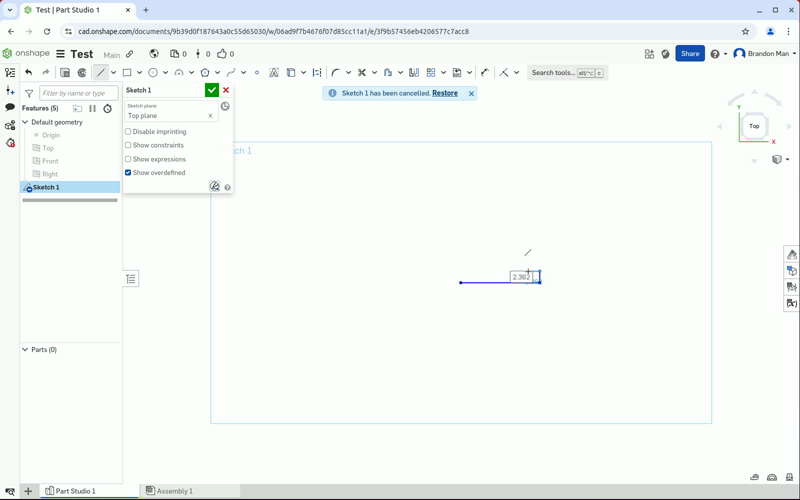
key_down(shift)
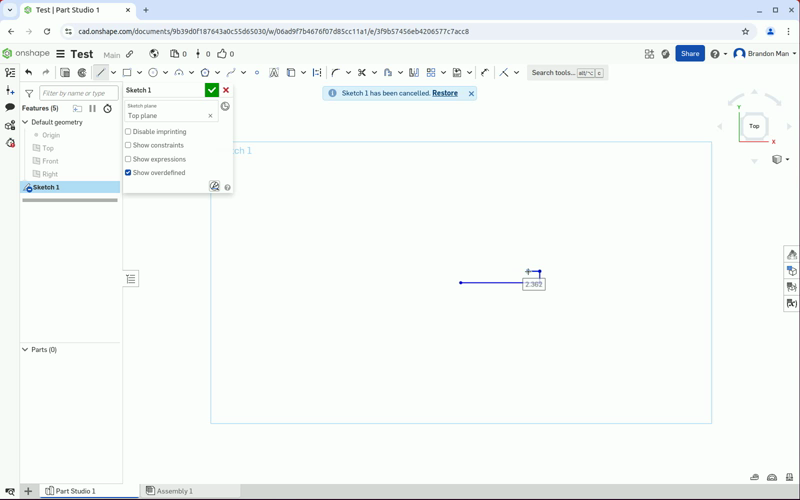
mouse_move(558, 271)
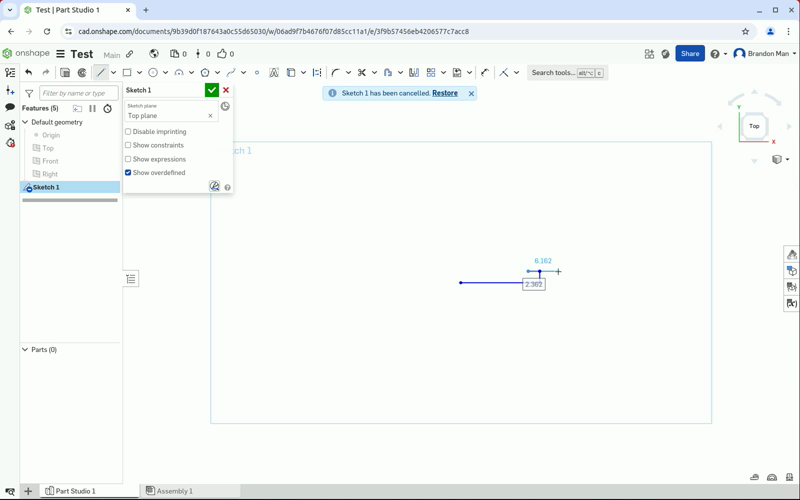
mouse_move(472, 271)
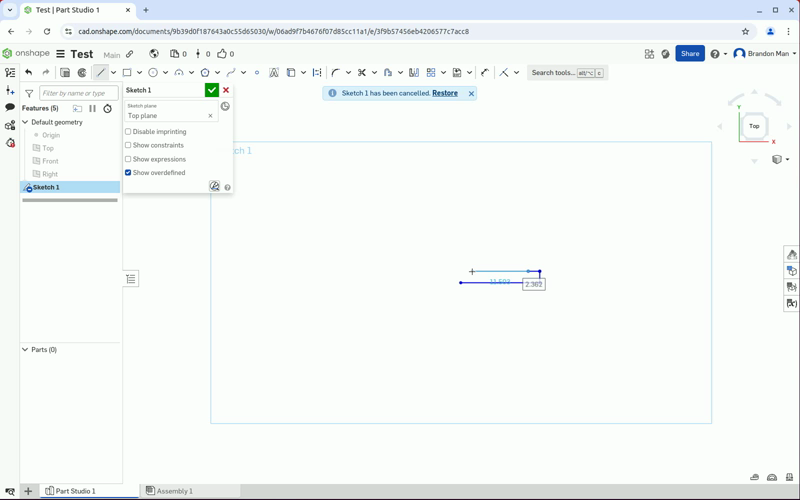
click(472, 271)
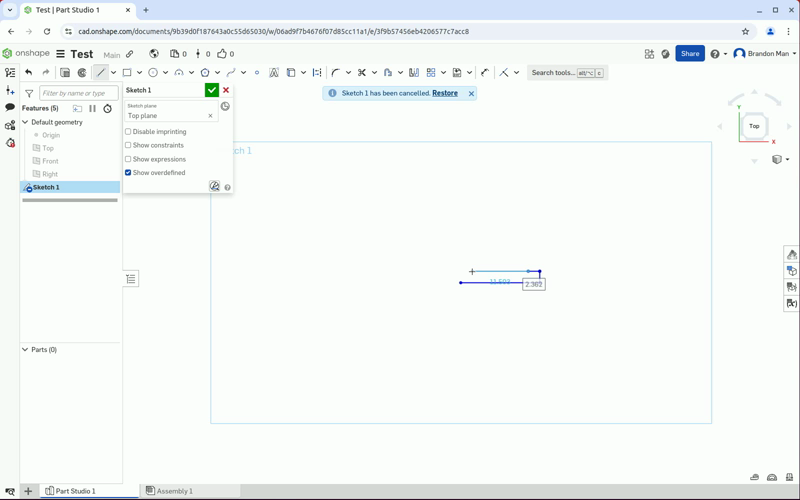
key_up(shift)
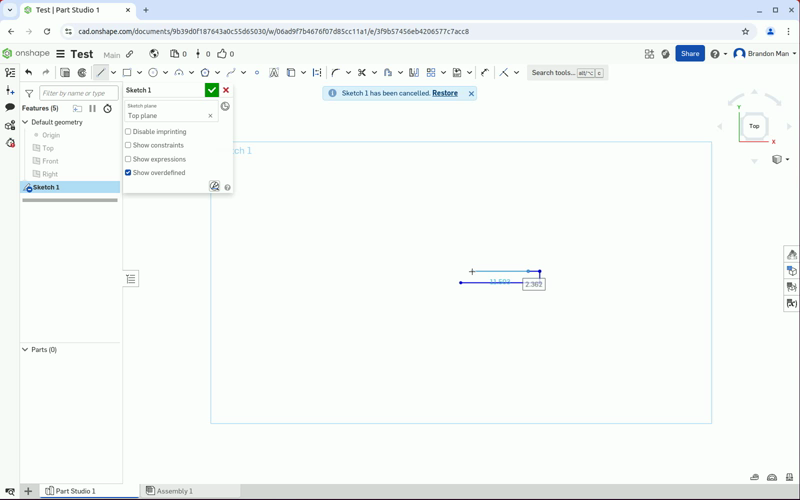
key_down(shift)
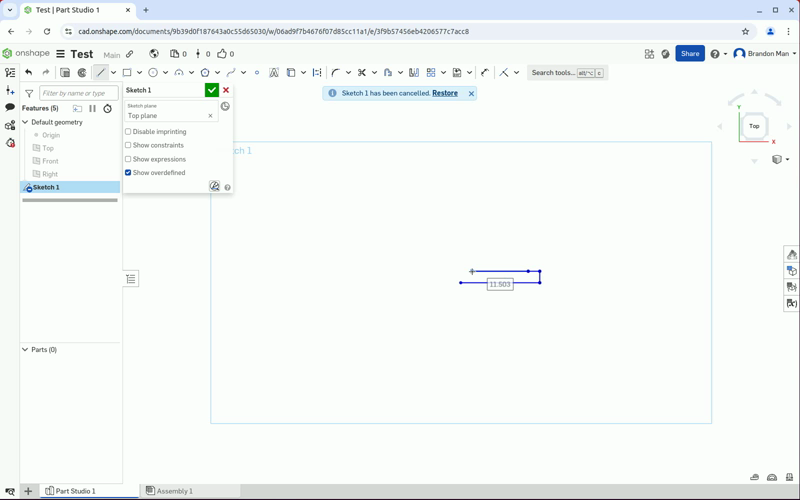
mouse_move(502, 271)
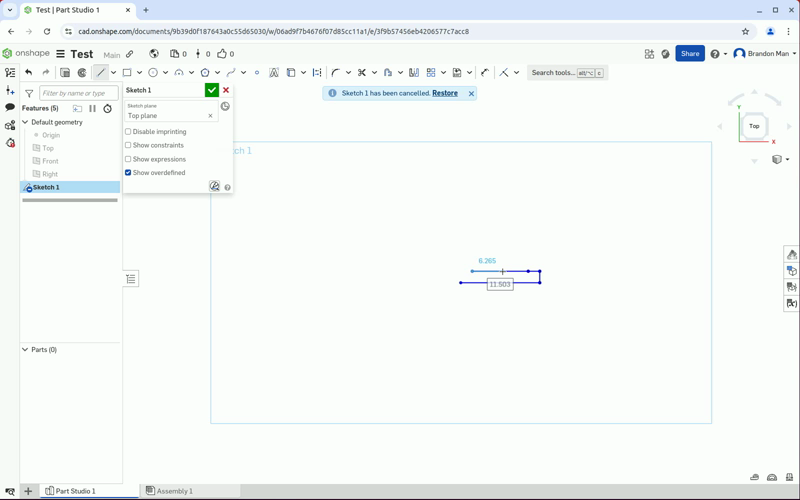
mouse_move(460, 271)
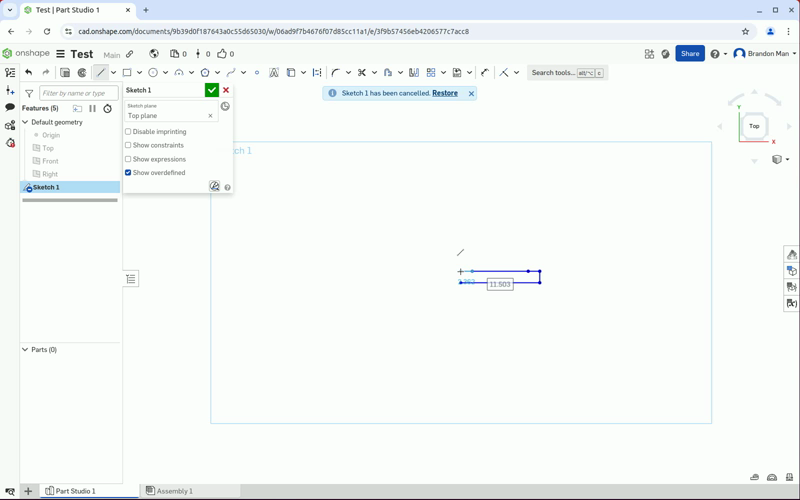
click(460, 271)
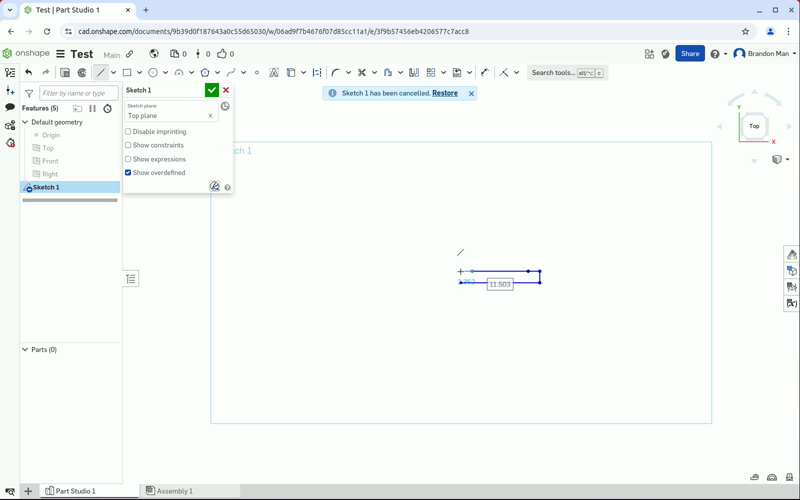
key_up(shift)
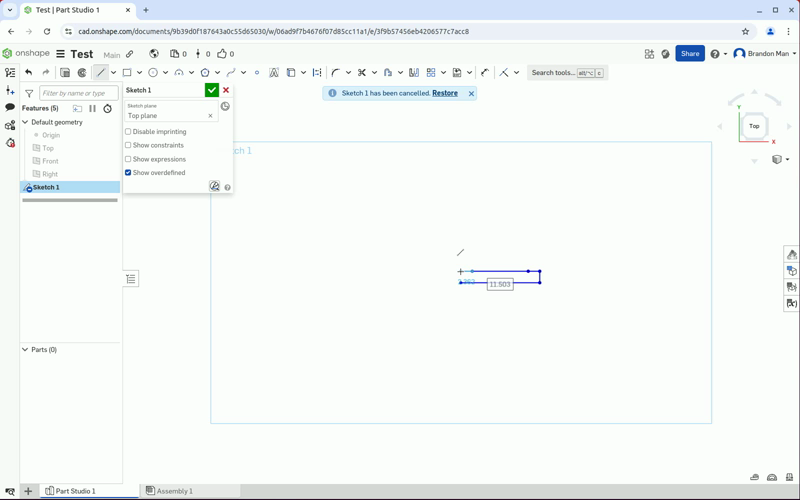
mouse_move(490, 271)
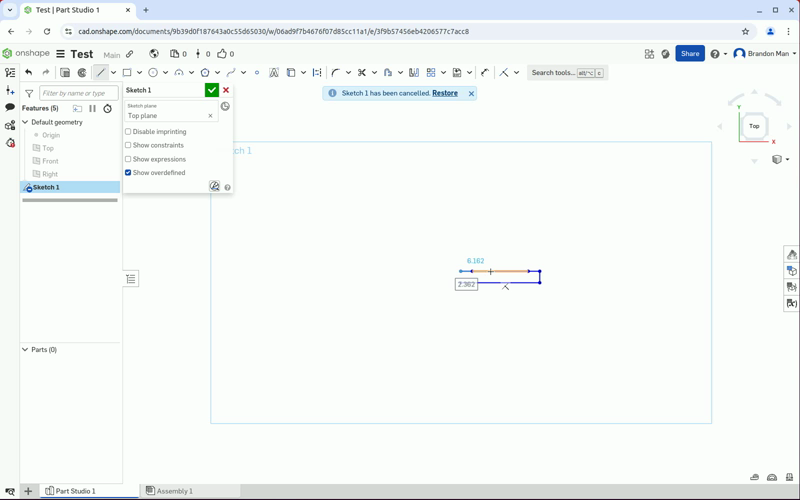
key_down(shift)
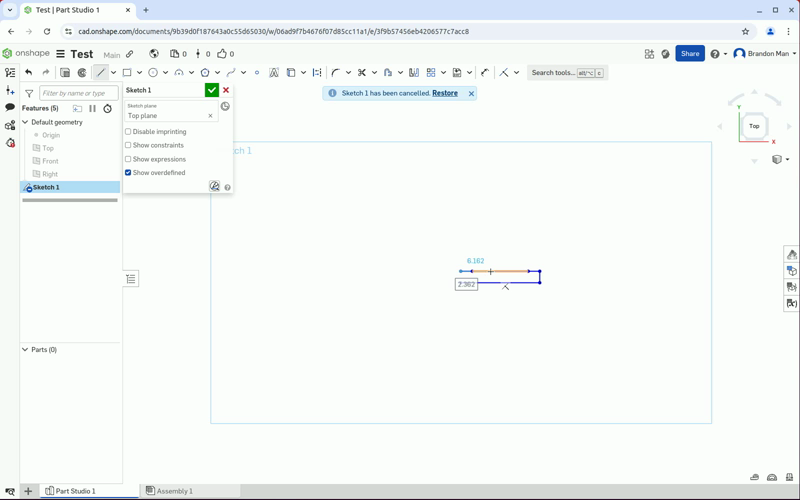
mouse_move(460, 282)
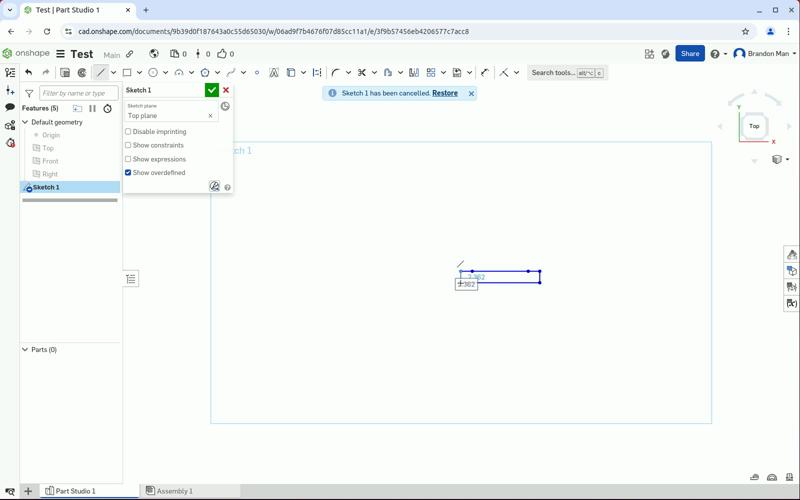
key_up(shift)
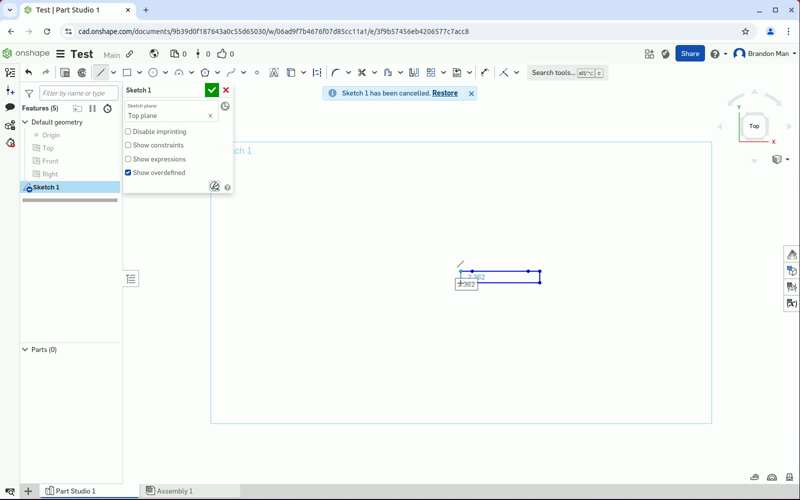
click(460, 282)
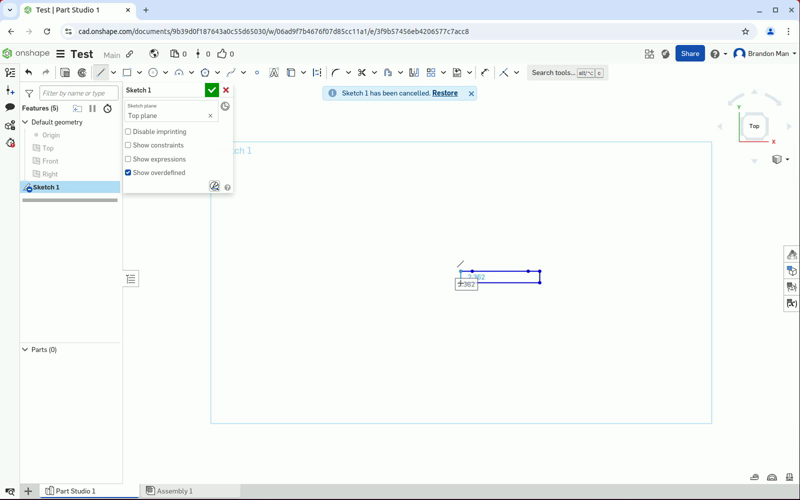
key(esc)
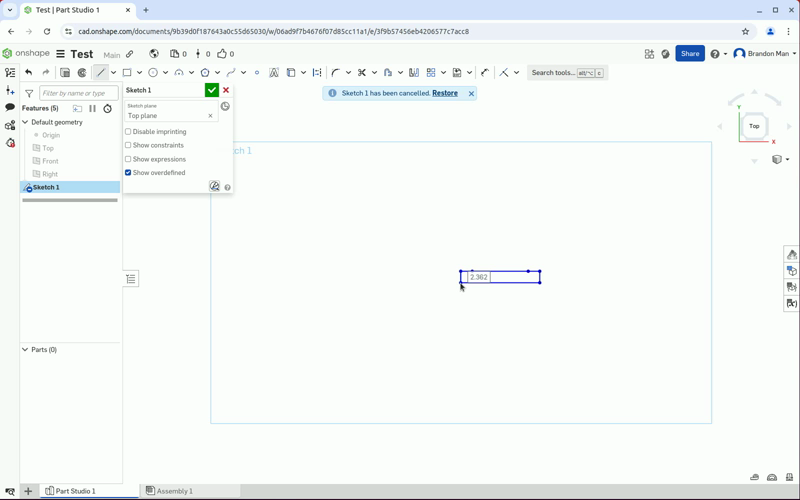
mouse_move(471, 274)
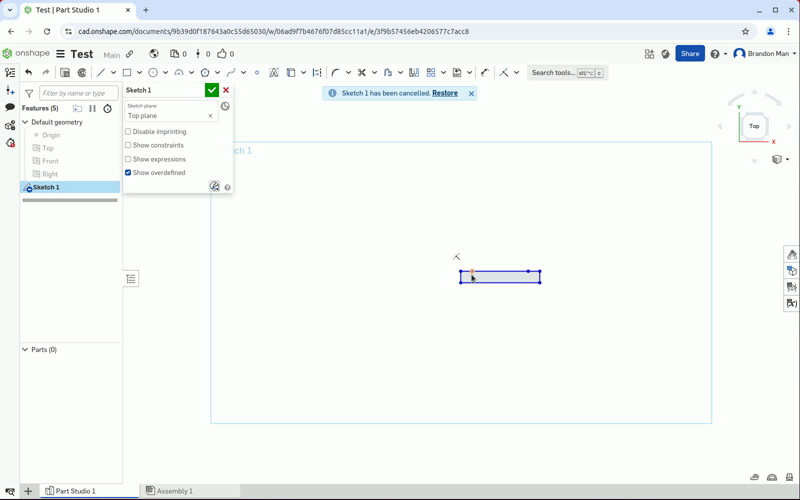
scroll(6)
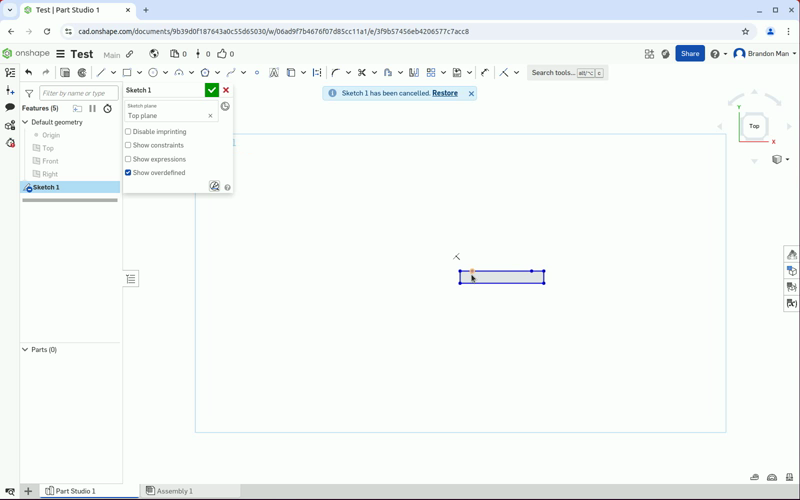
scroll(6)
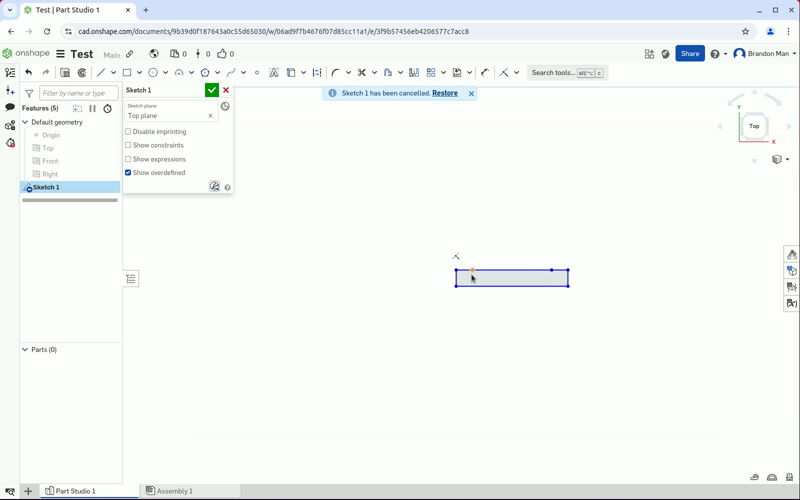
scroll(6)
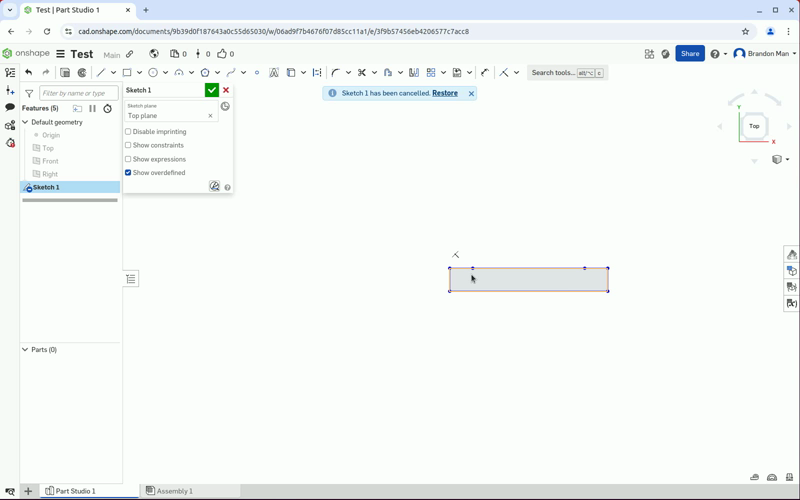
scroll(6)
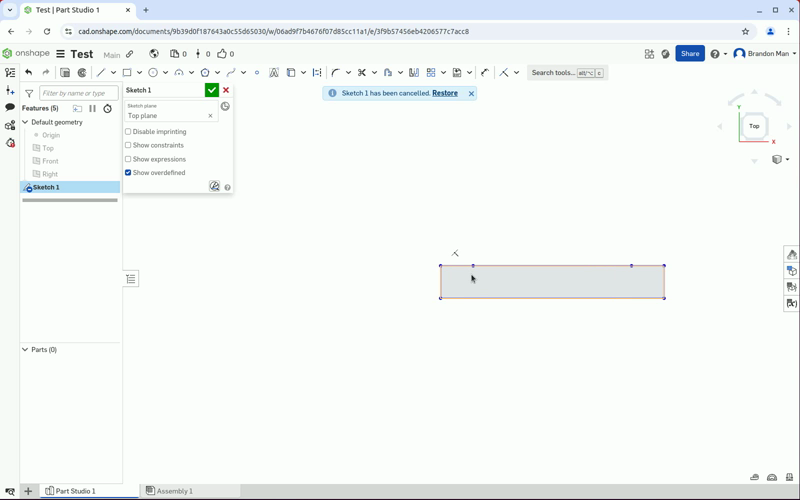
scroll(6)
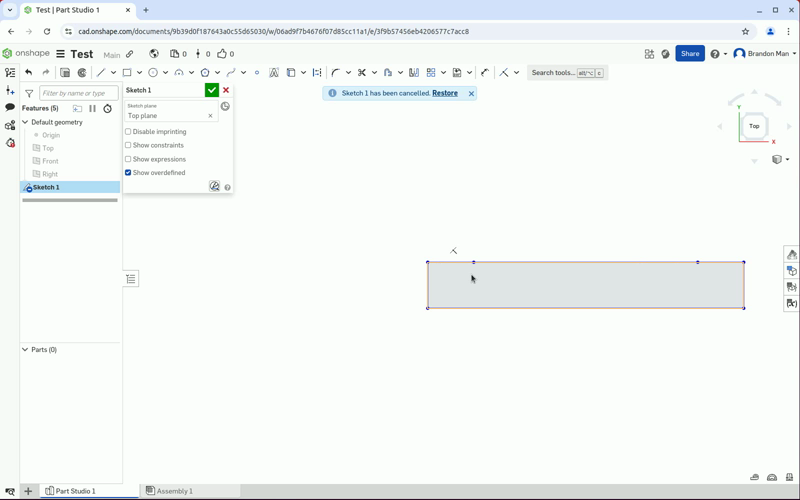
scroll(6)
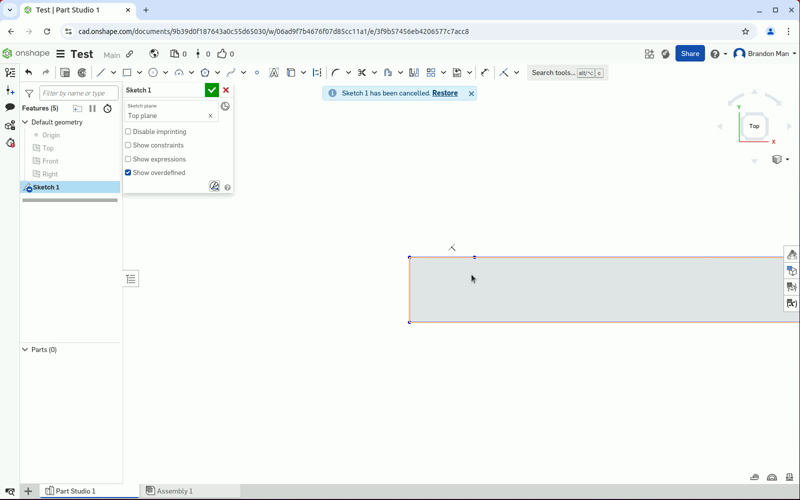
scroll(6)
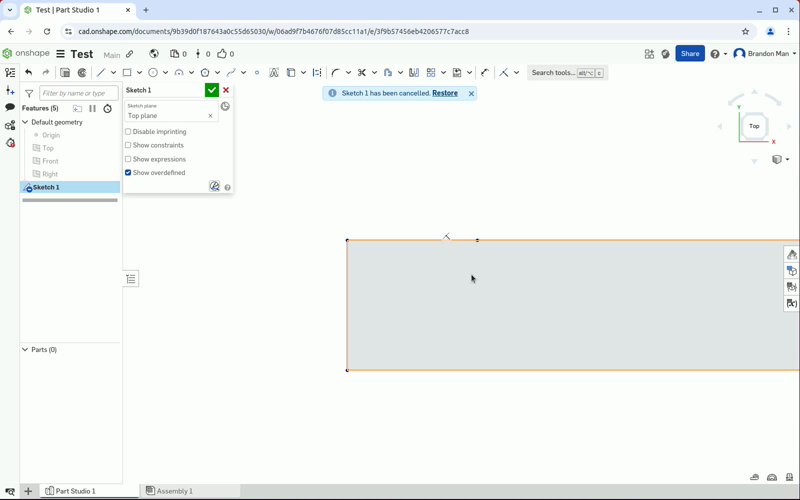
click(471, 274)
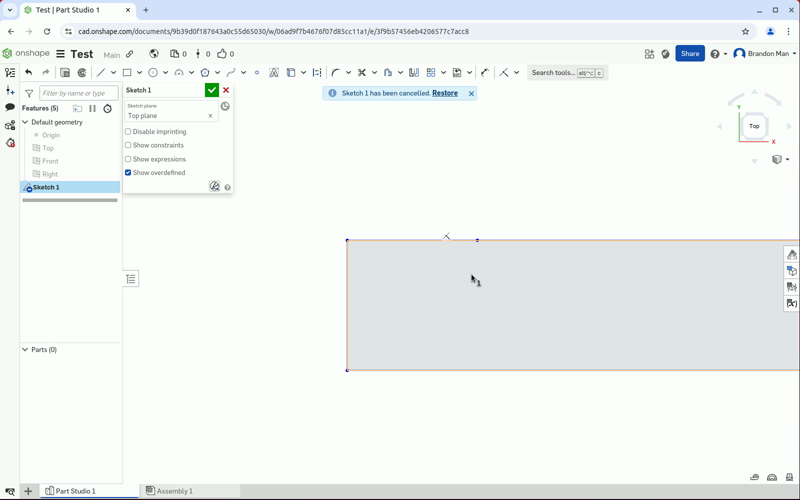
scroll(-6)
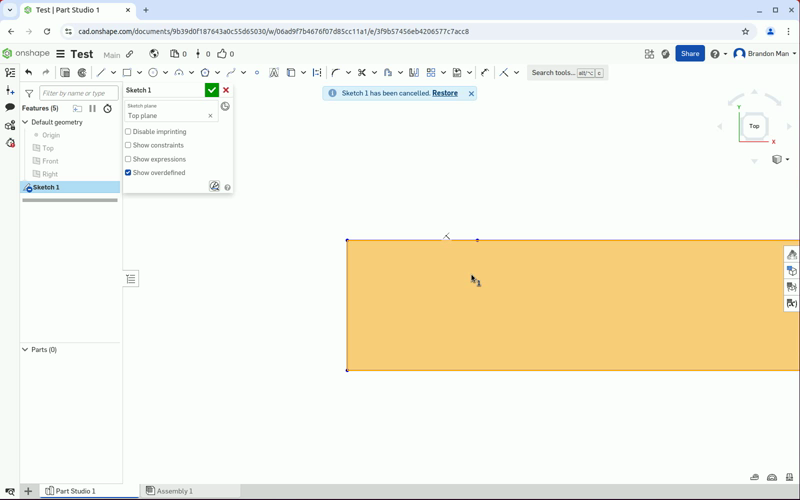
scroll(-6)
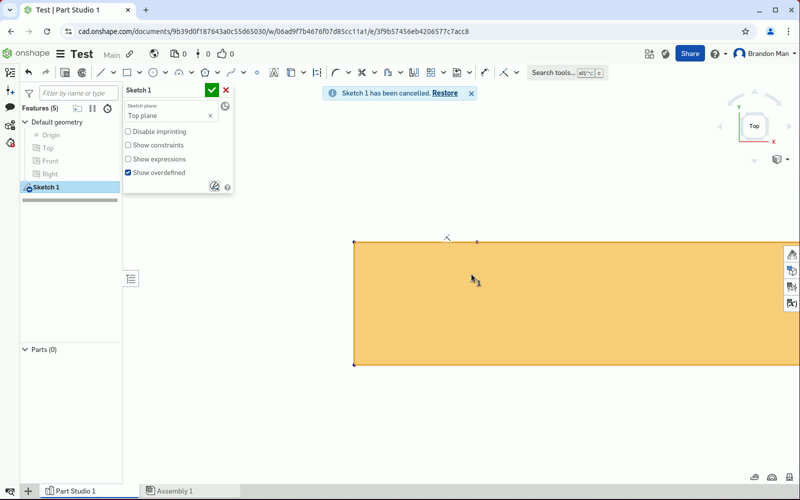
scroll(-6)
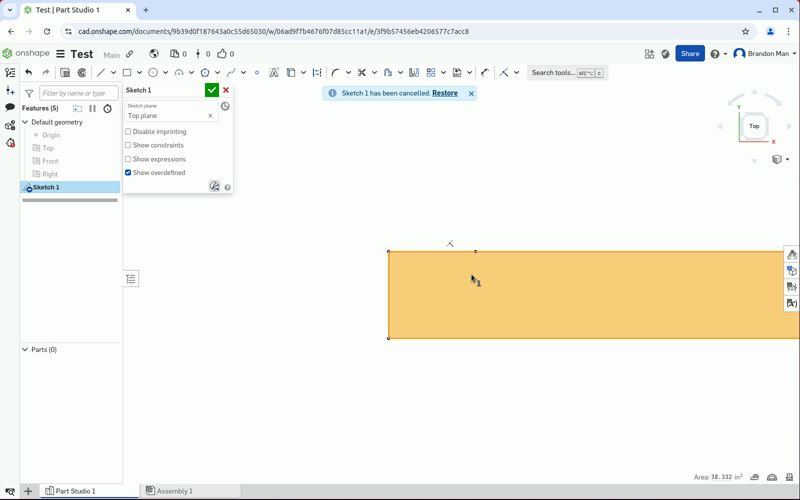
scroll(-6)
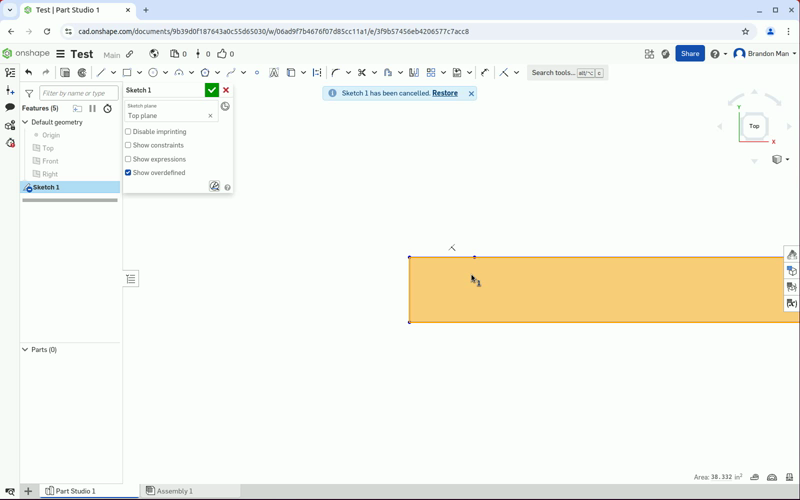
scroll(-6)
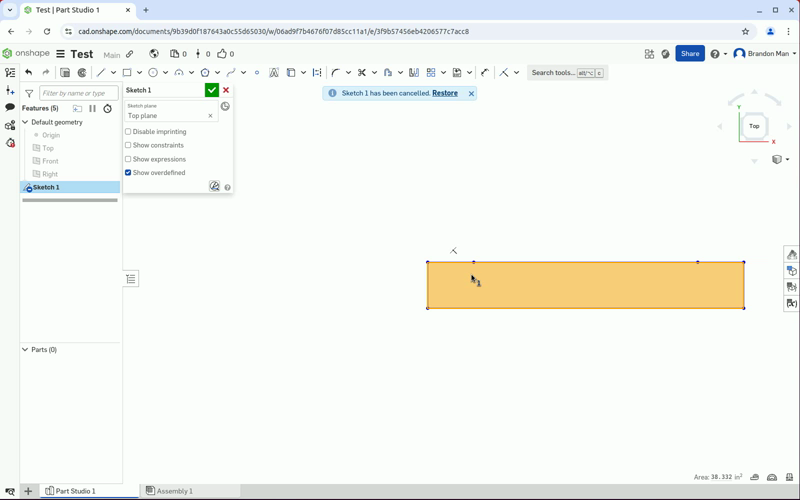
scroll(-6)
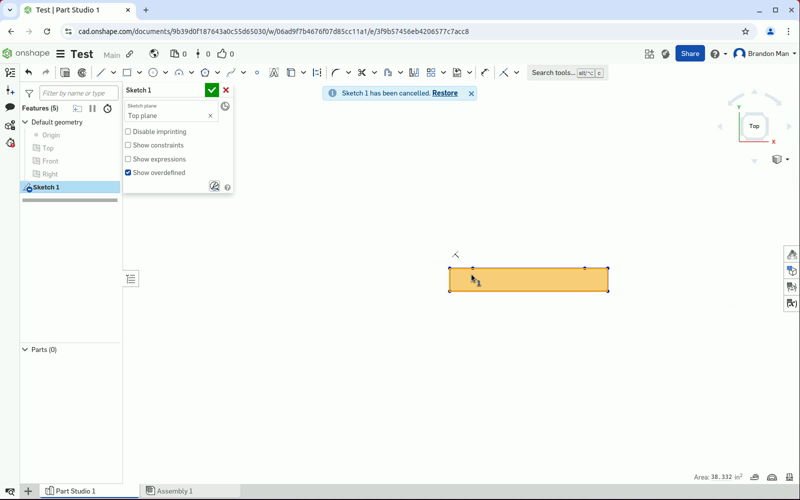
scroll(-6)
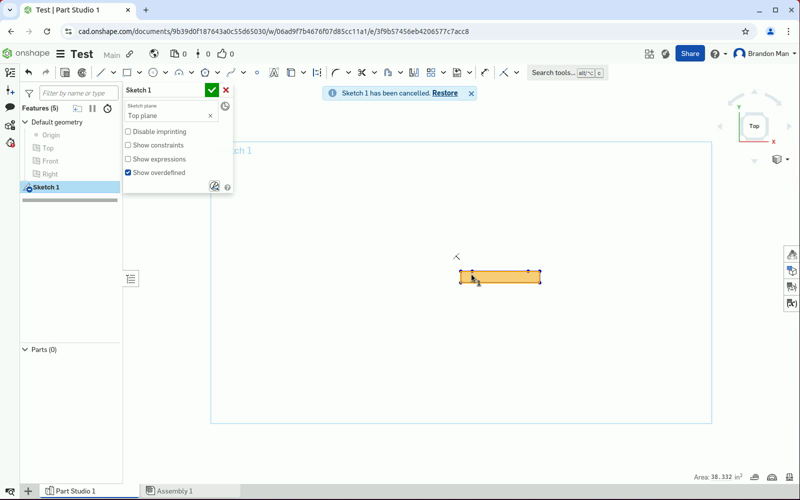
mouse_move(73, 352)
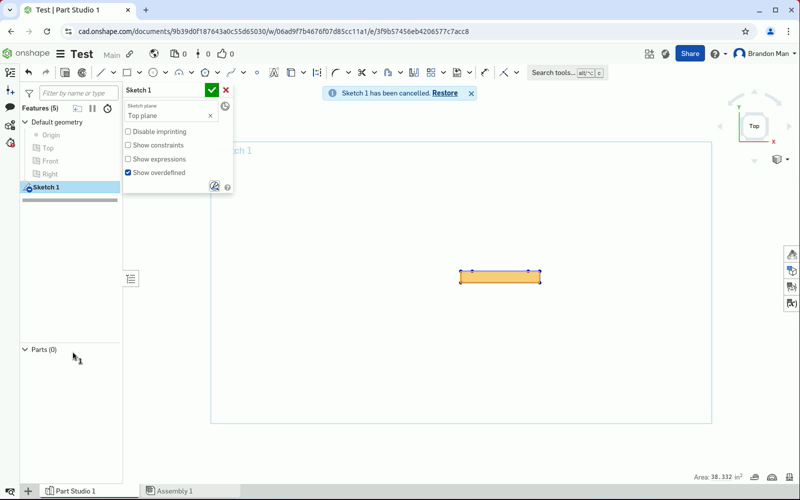
key(shift+y)
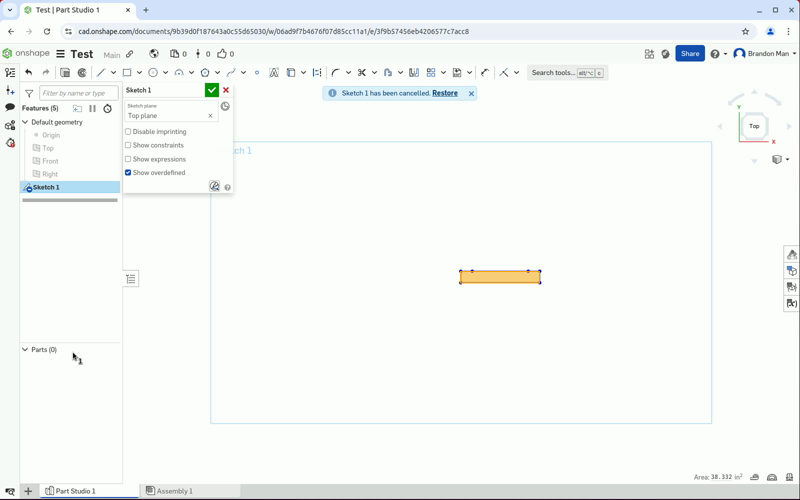
key(shift+e)
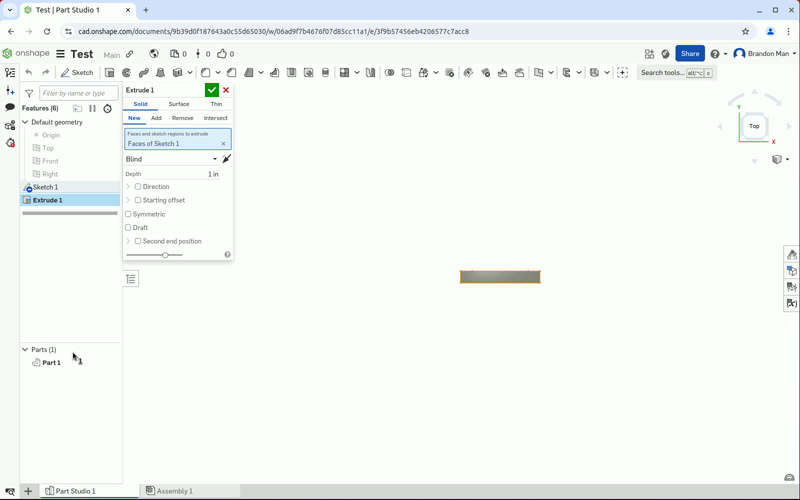
mouse_move(143, 106)
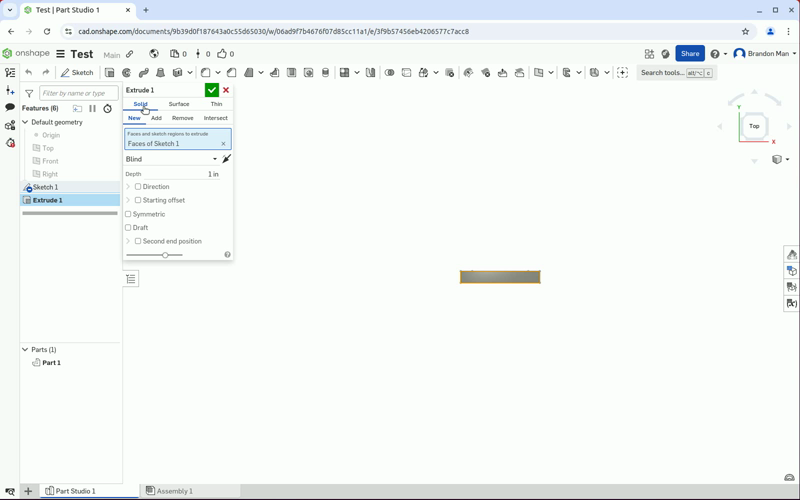
click(143, 106)
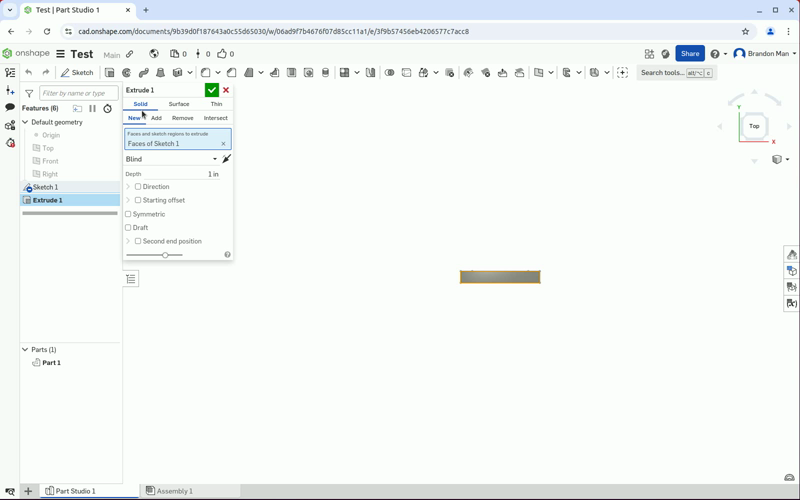
mouse_move(137, 120)
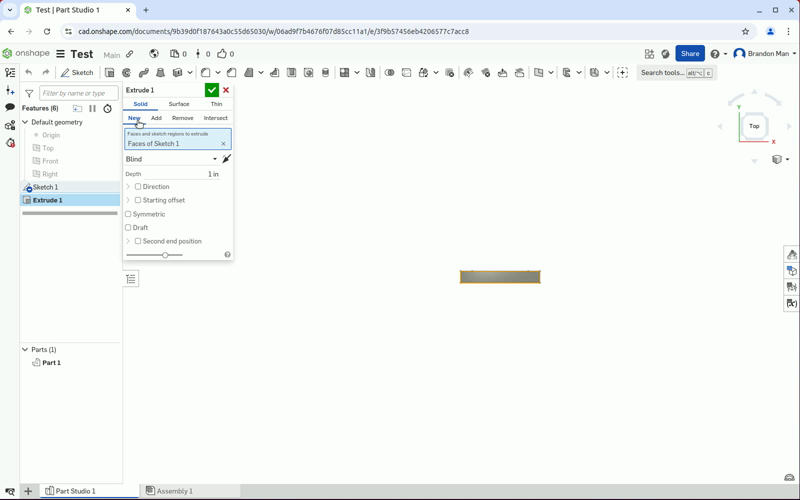
click(137, 120)
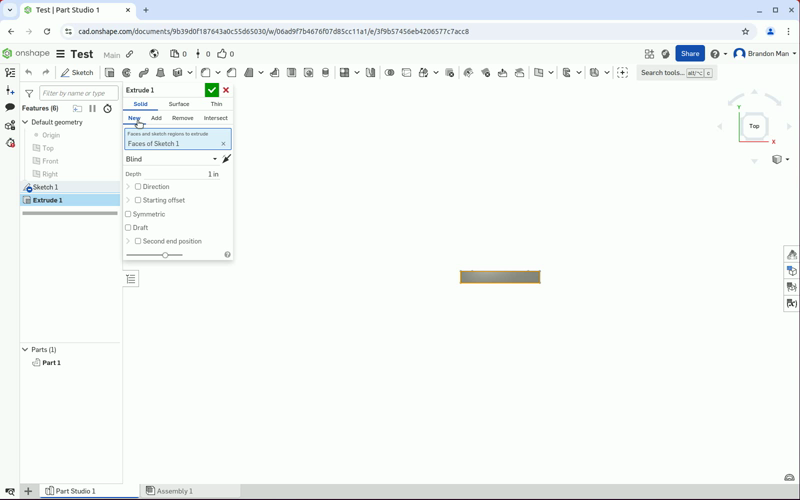
key(tab, 4)
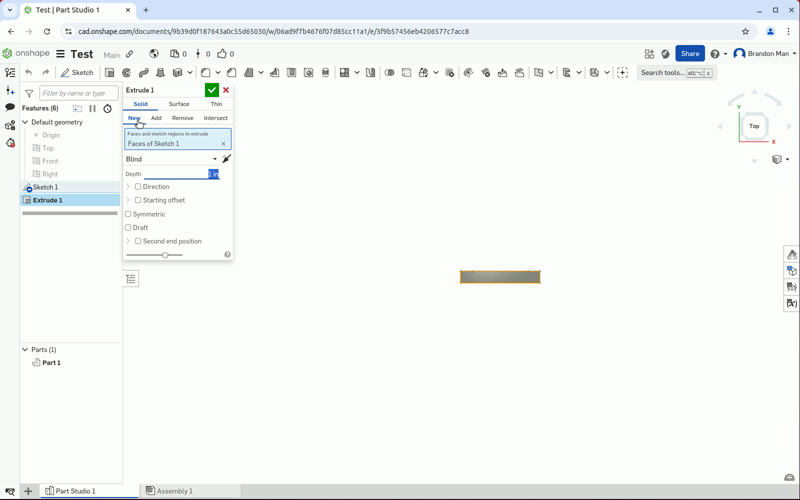
text(-0.963)
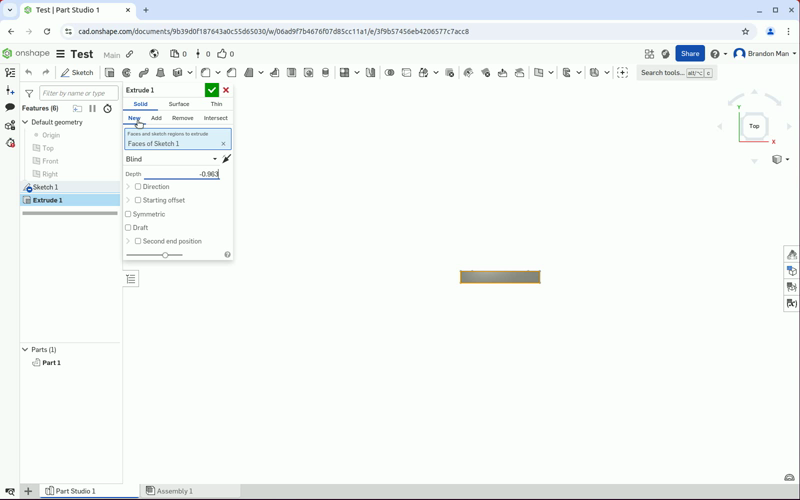
key(enter)
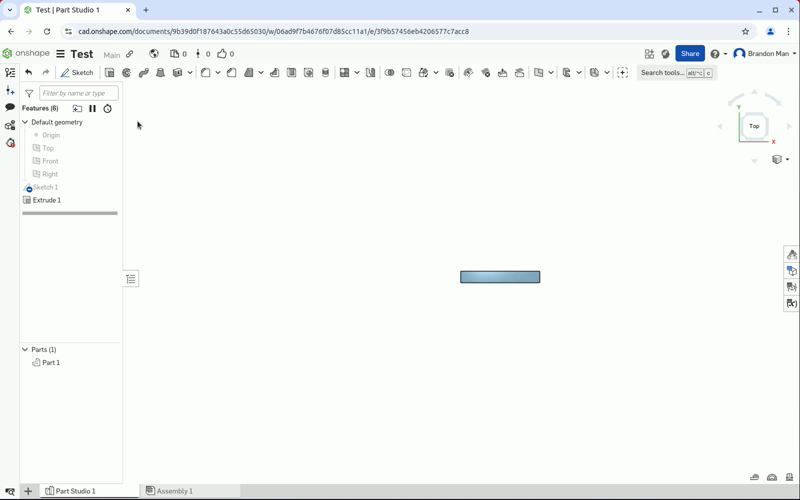
key(shift+h)
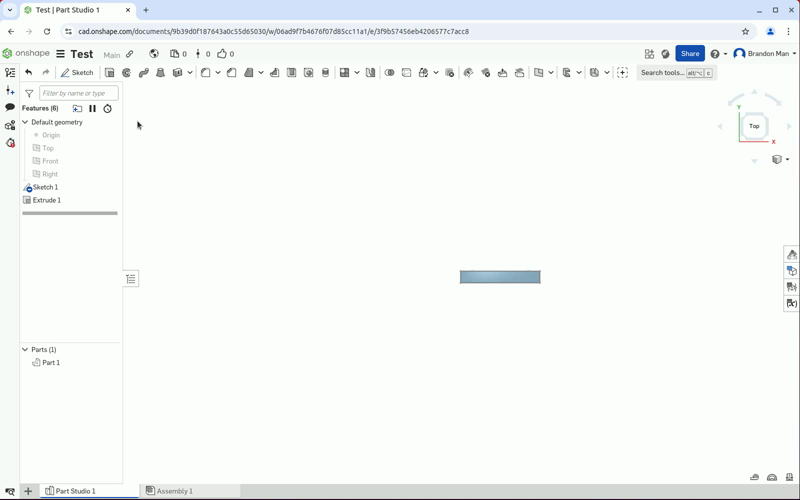
key(shift+h)
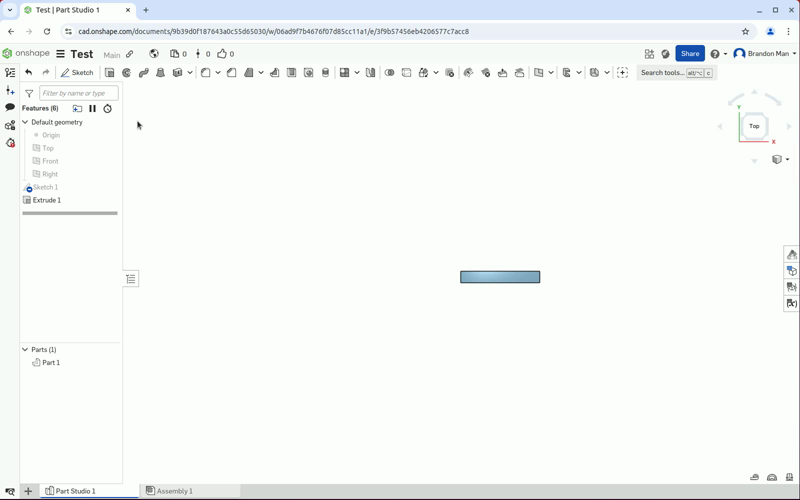
mouse_move(73, 189)
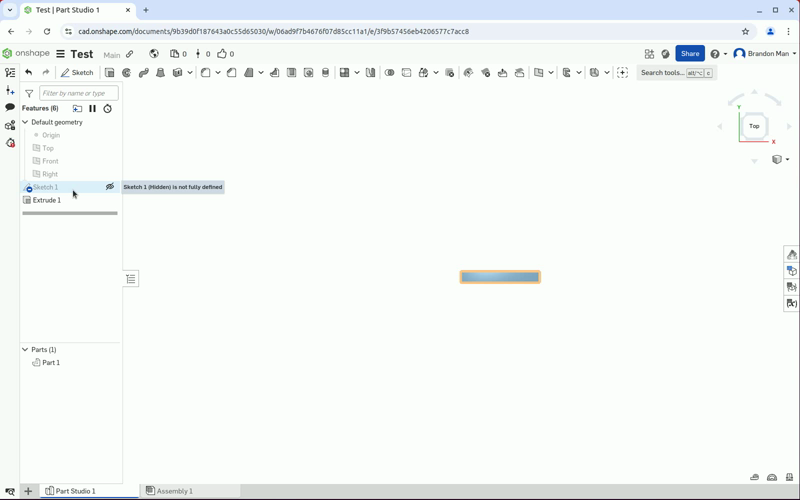
click(73, 189)
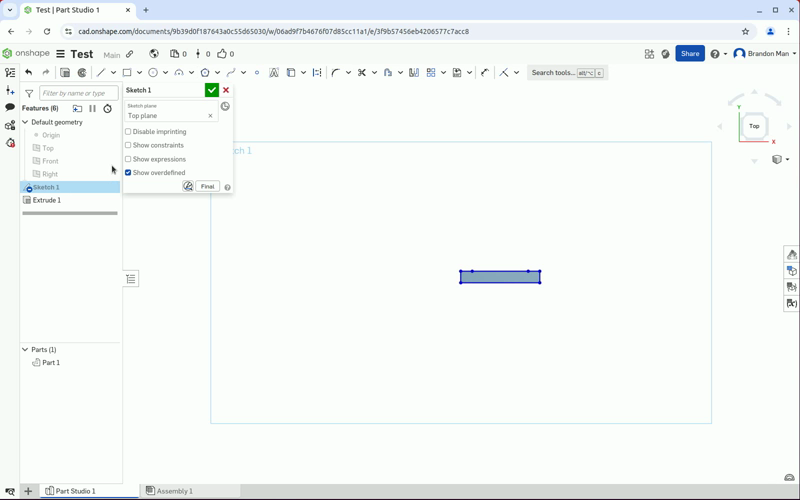
mouse_move(229, 92)
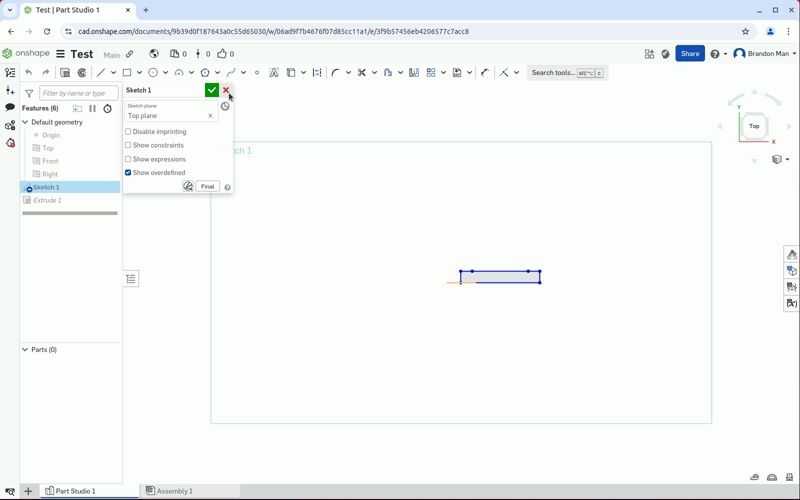
click(229, 92)
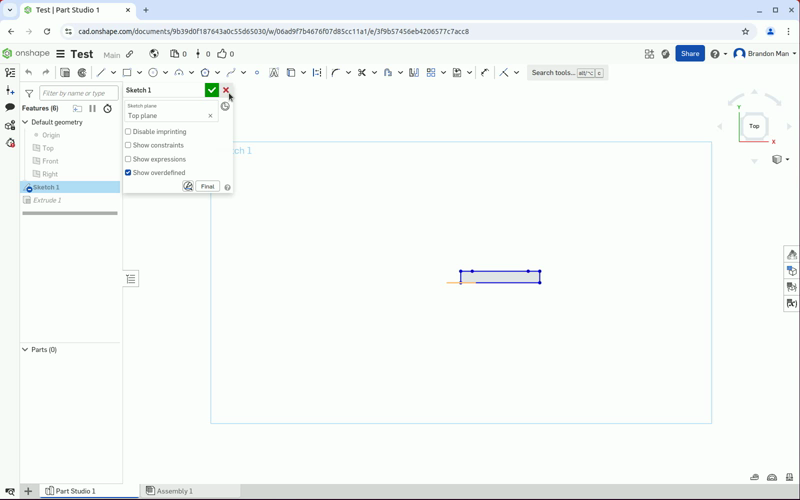
key(shift+s)
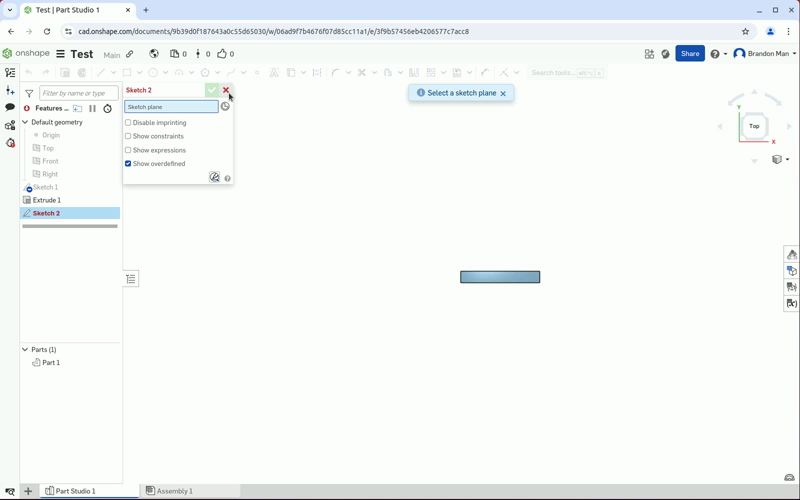
mouse_move(73, 150)
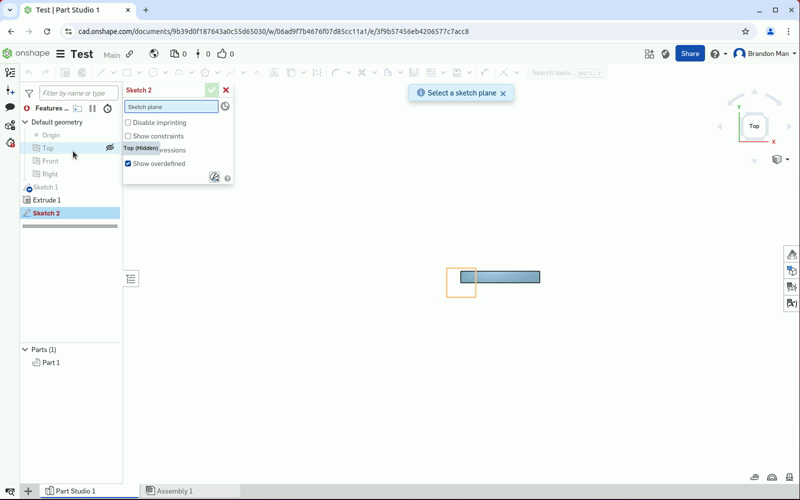
click(73, 150)
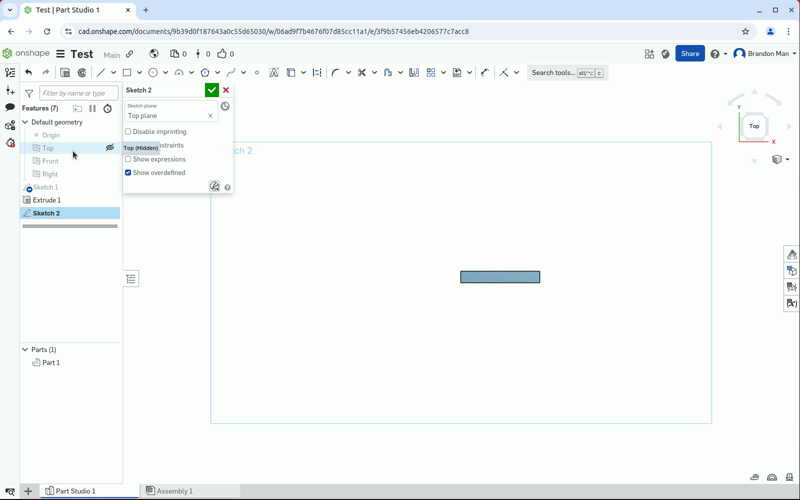
mouse_move(73, 352)
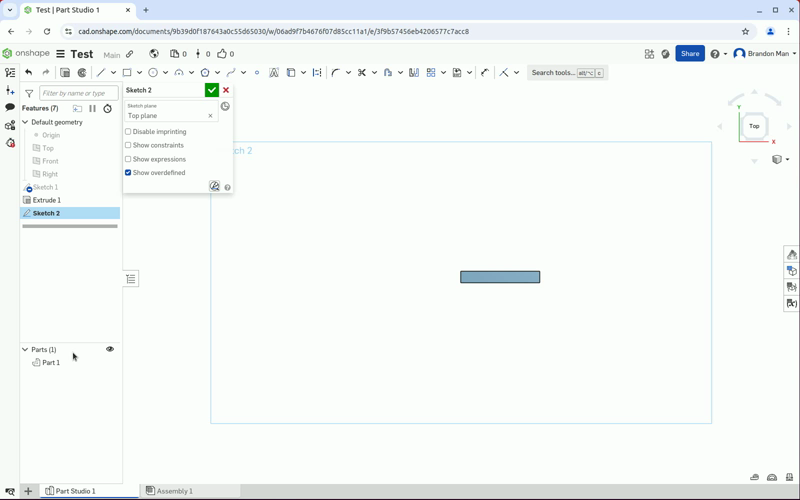
key(y)
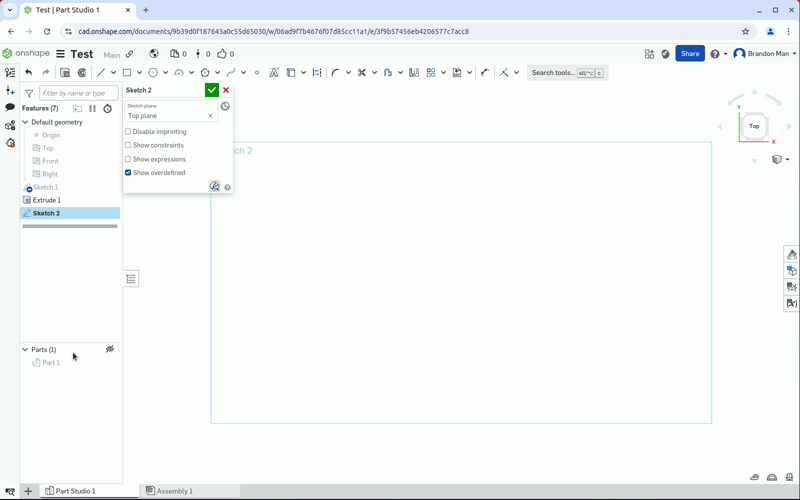
key(l)
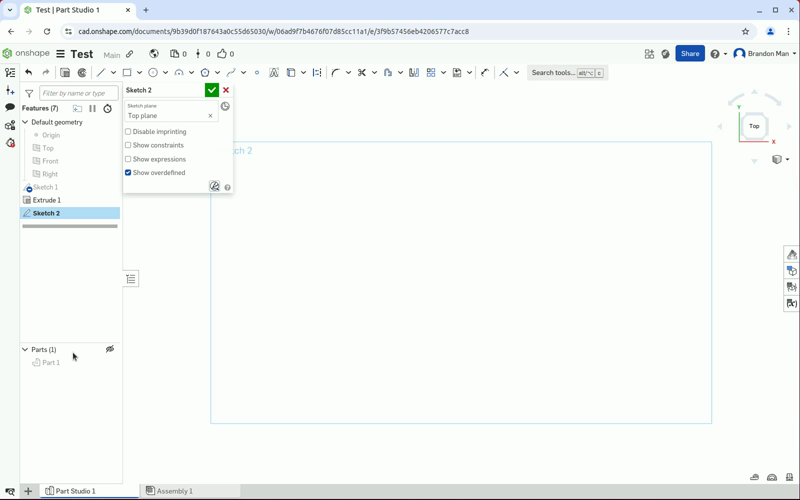
key_down(shift)
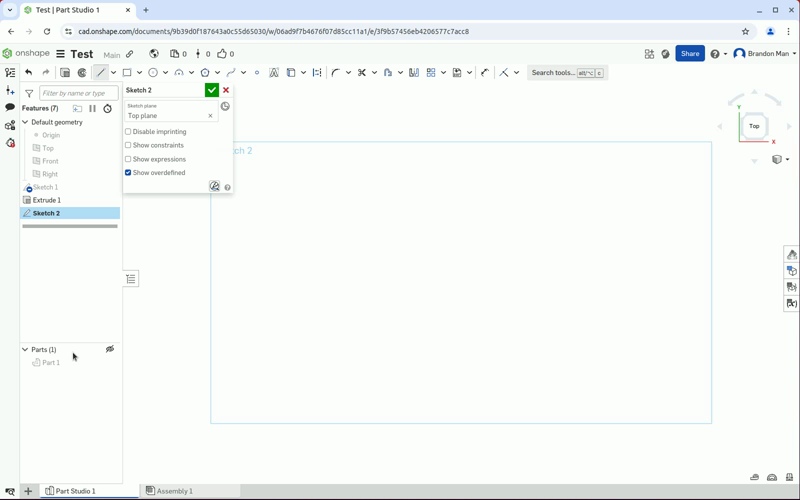
mouse_move(472, 182)
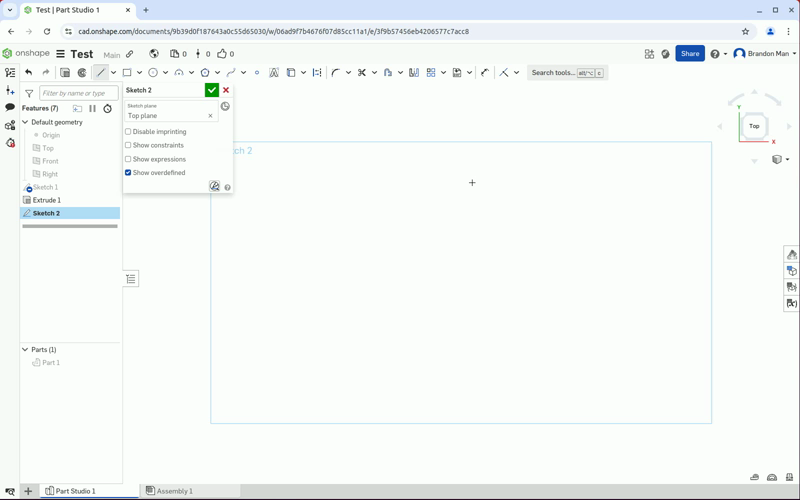
click(472, 182)
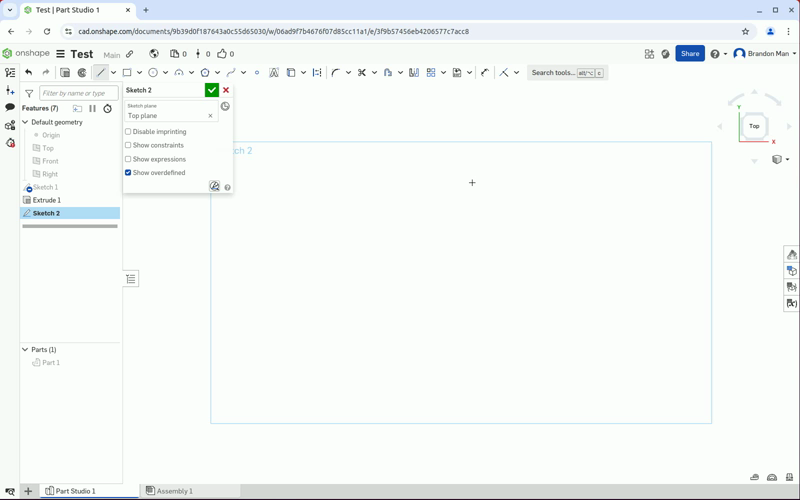
key_up(shift)
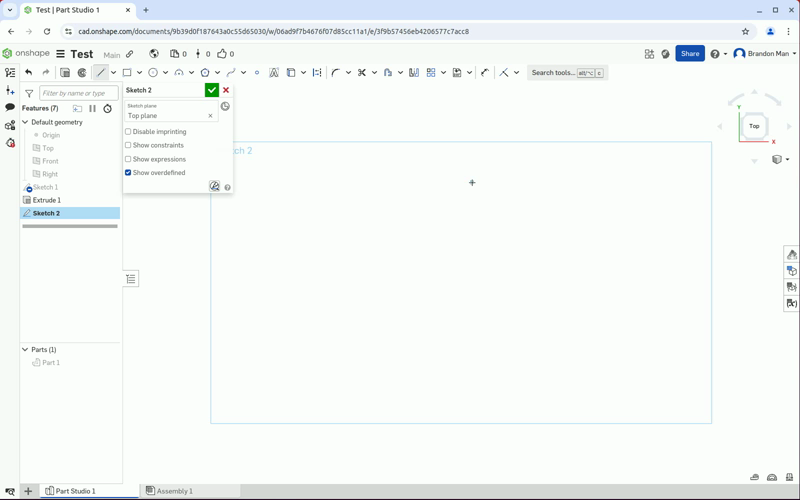
key_down(shift)
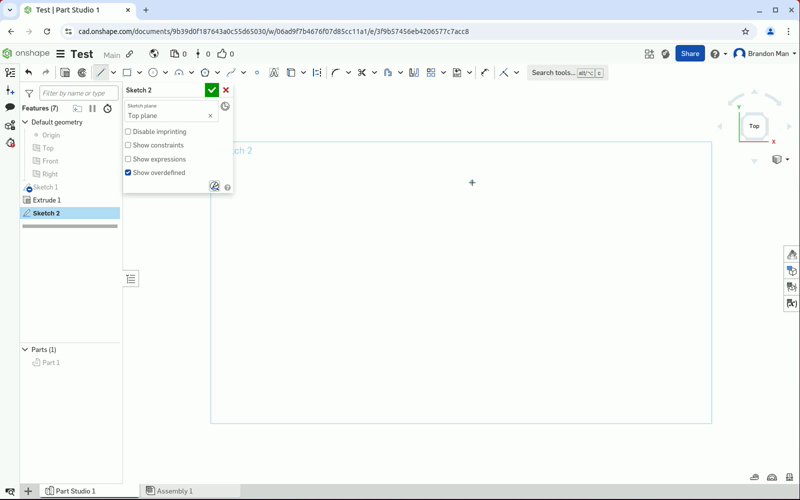
mouse_move(502, 182)
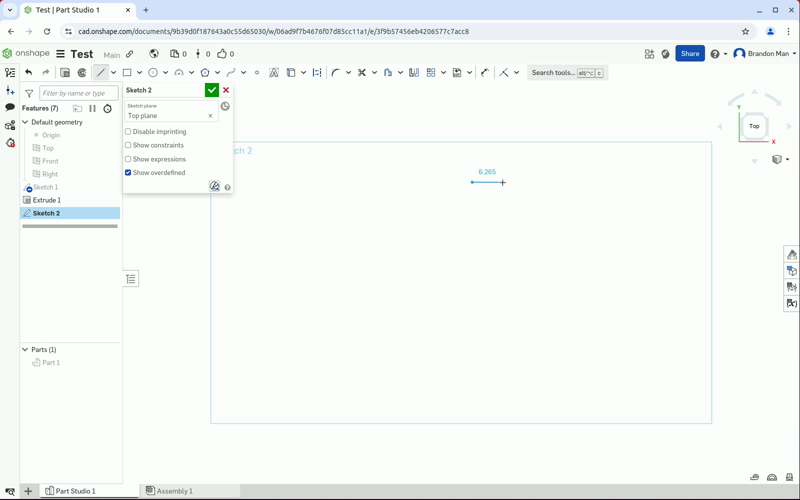
mouse_move(528, 182)
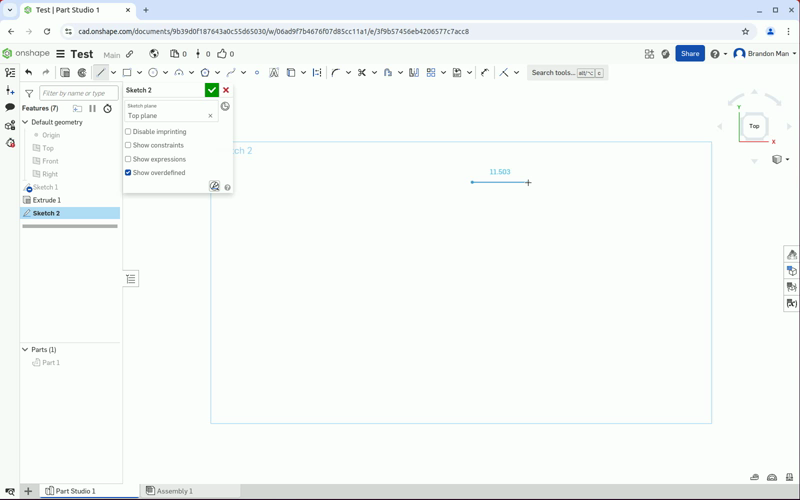
click(528, 182)
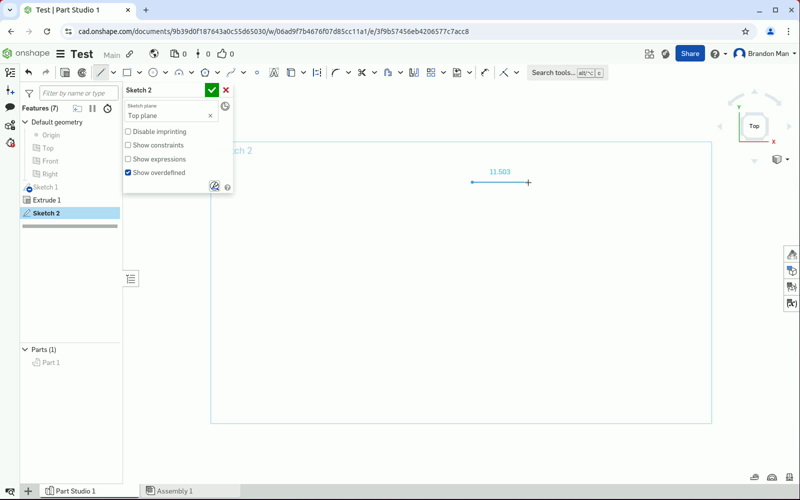
key_up(shift)
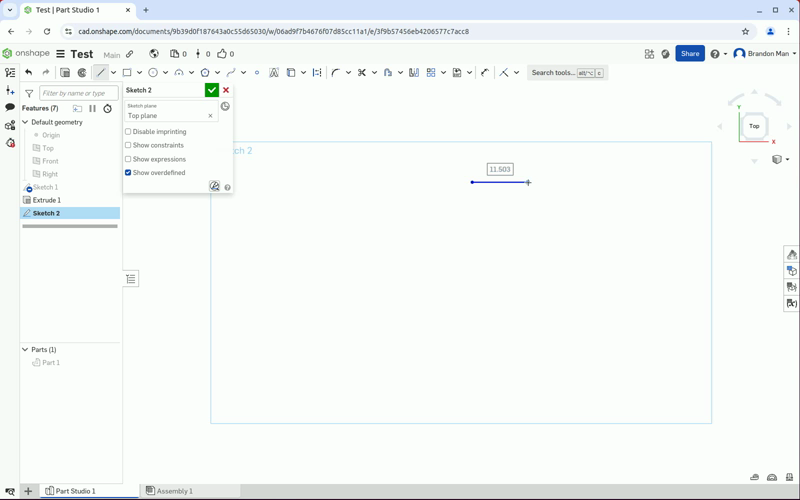
key_down(shift)
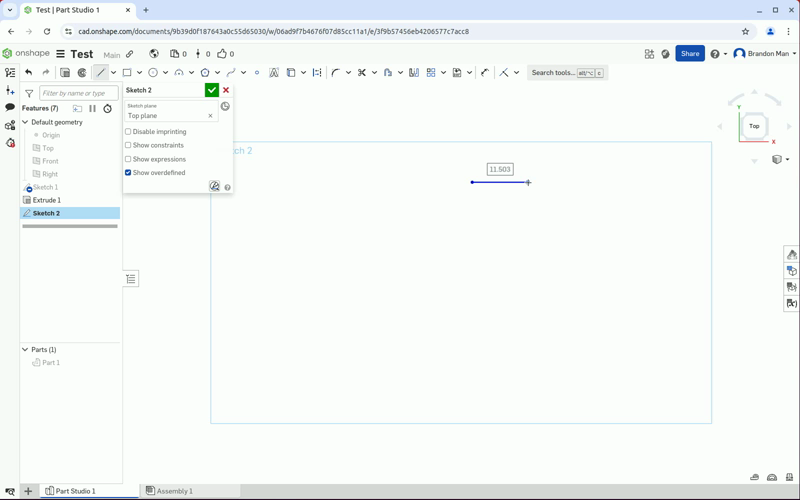
mouse_move(558, 182)
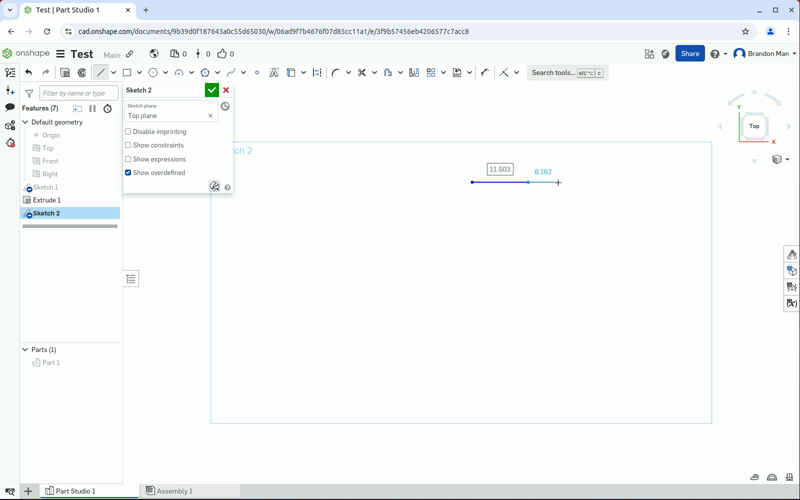
mouse_move(528, 170)
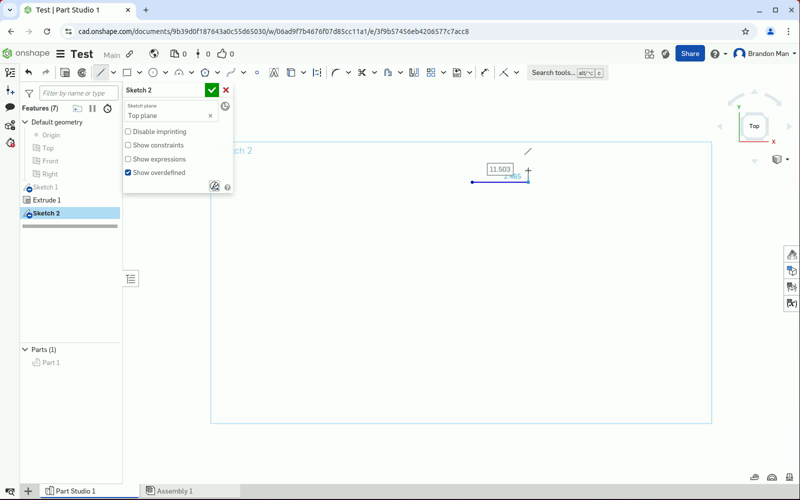
click(528, 170)
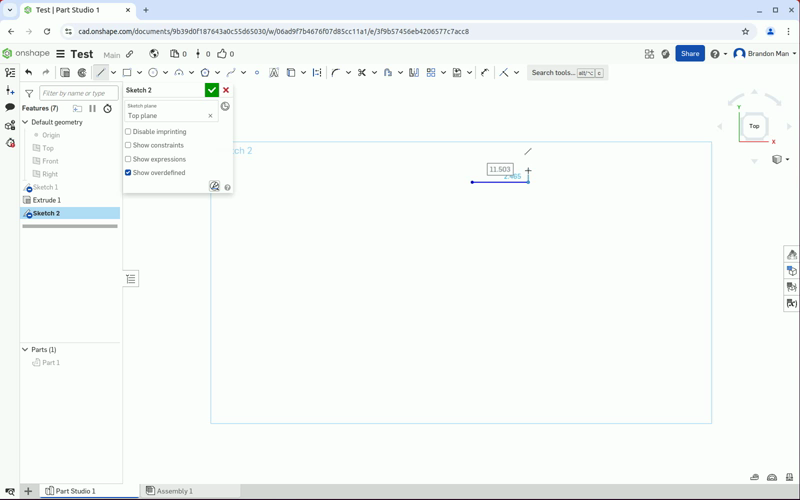
key_up(shift)
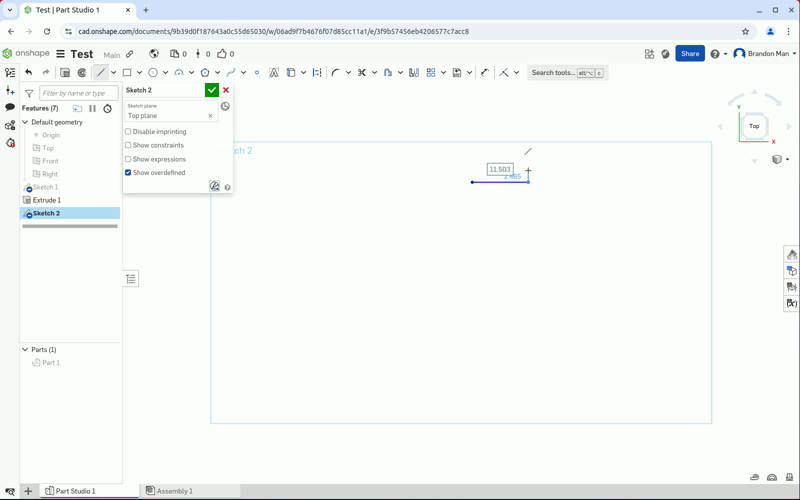
key_down(shift)
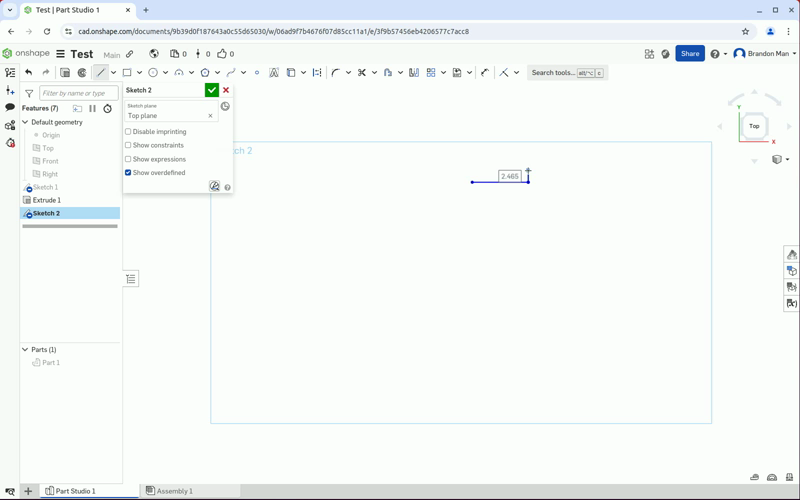
mouse_move(558, 170)
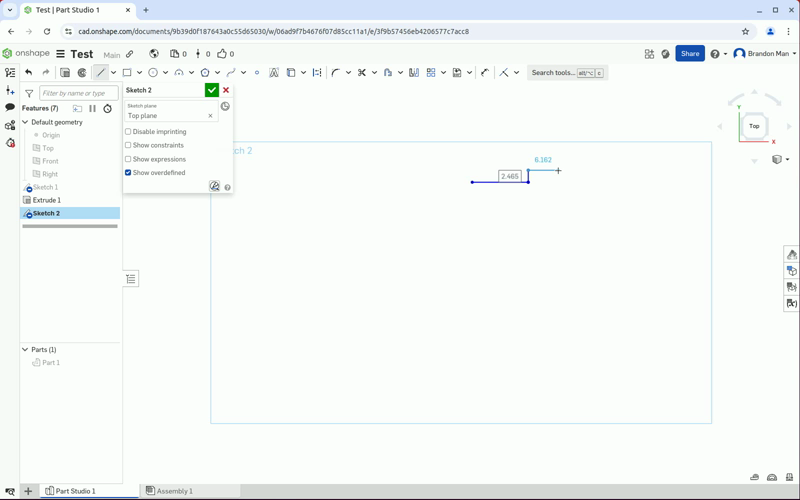
mouse_move(472, 170)
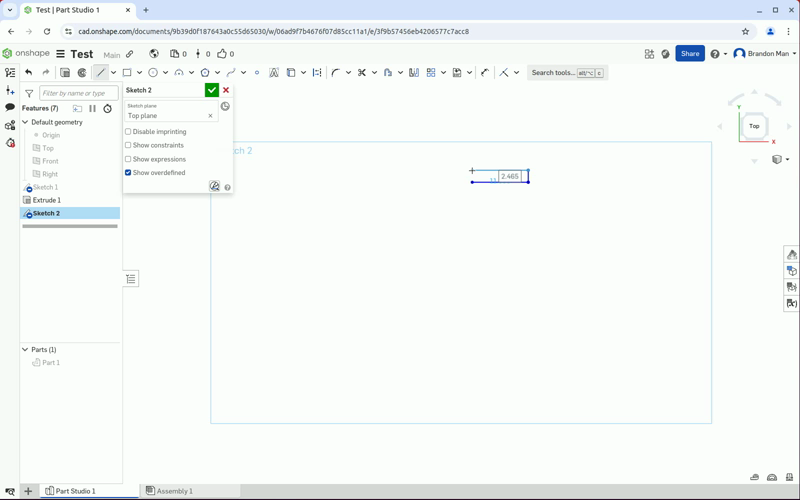
click(472, 170)
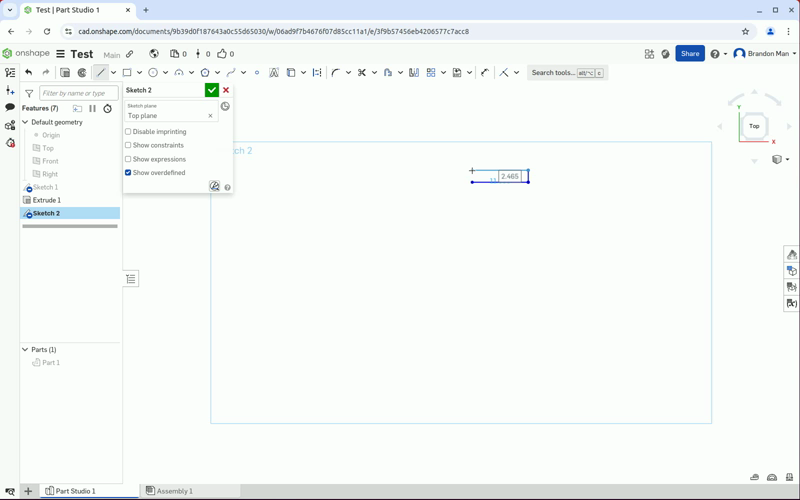
key_up(shift)
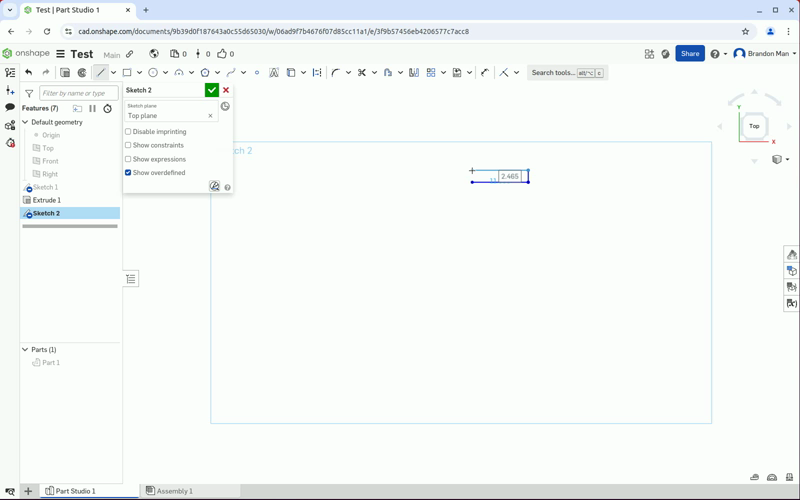
mouse_move(502, 170)
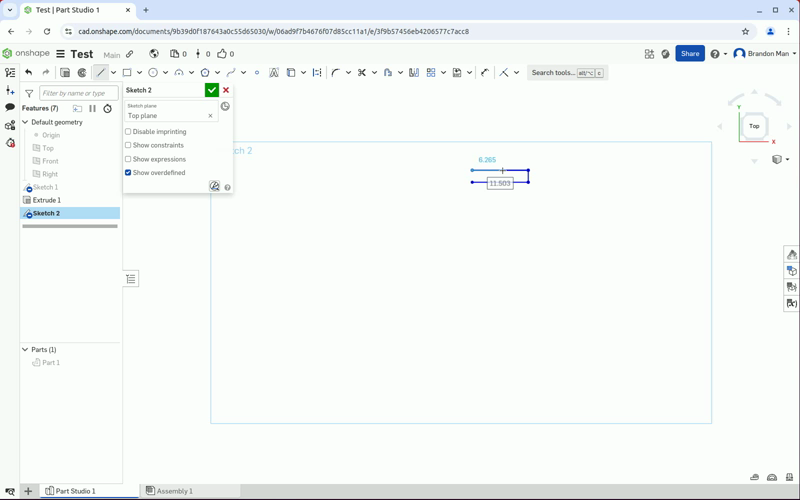
key_down(shift)
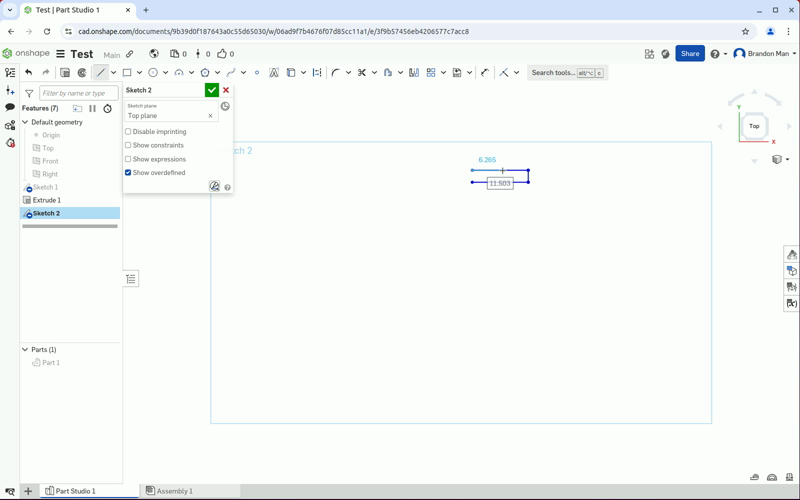
mouse_move(472, 182)
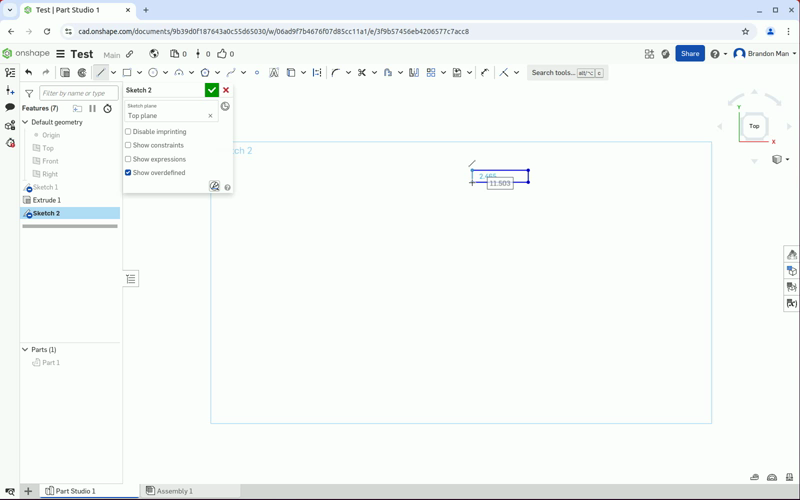
key_up(shift)
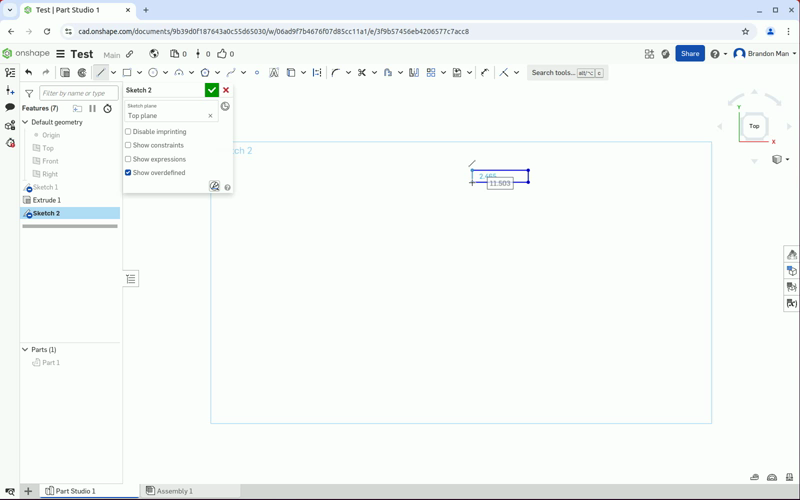
click(472, 182)
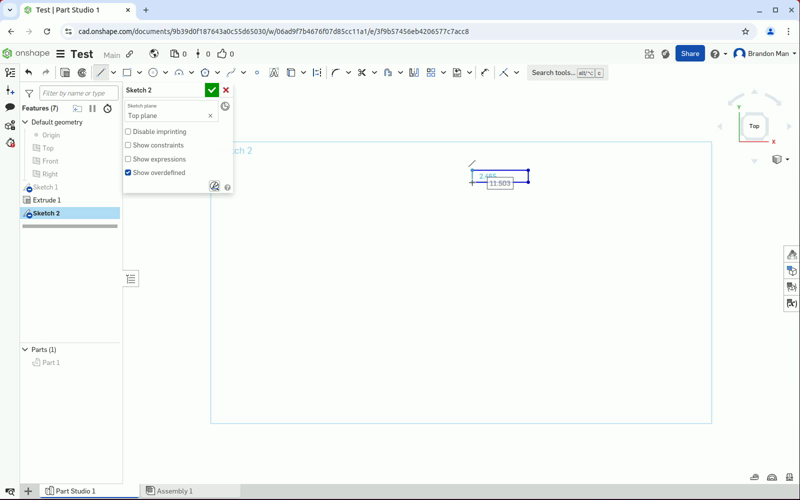
key(esc)
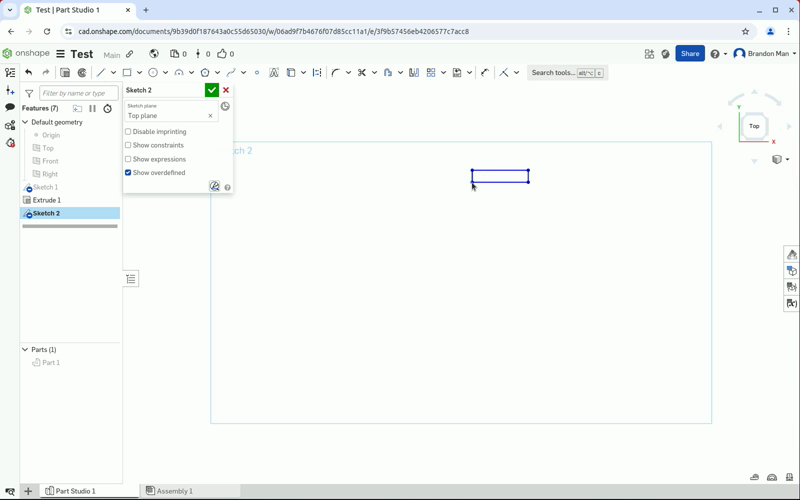
mouse_move(496, 172)
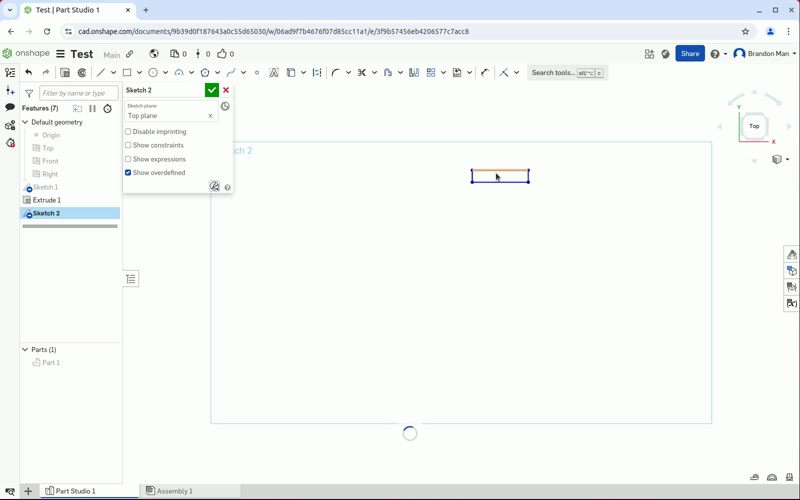
scroll(6)
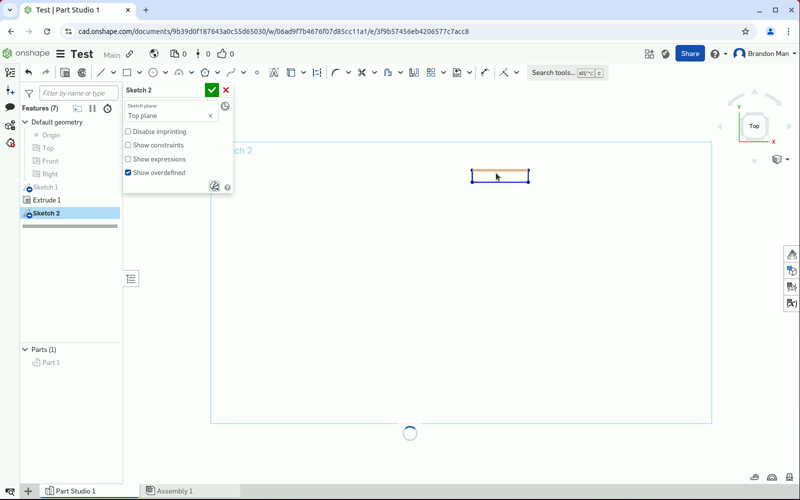
scroll(6)
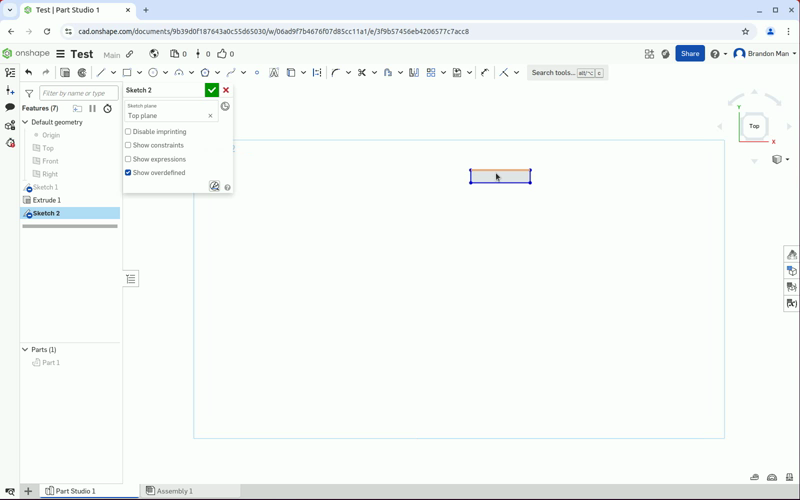
scroll(6)
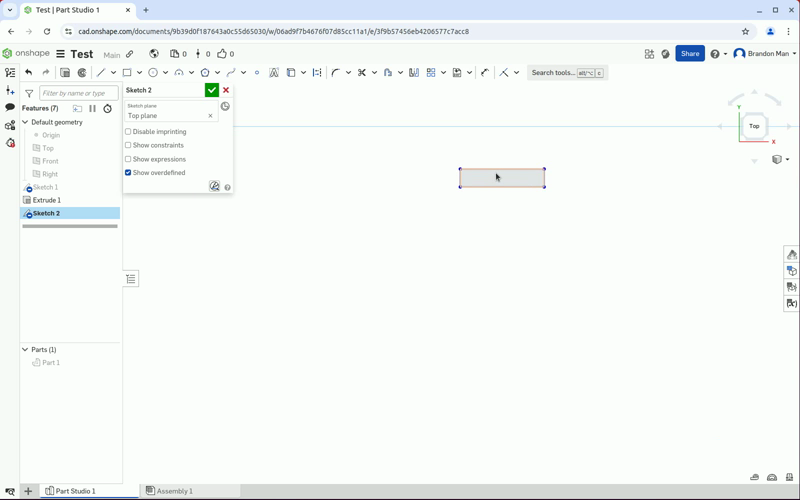
scroll(6)
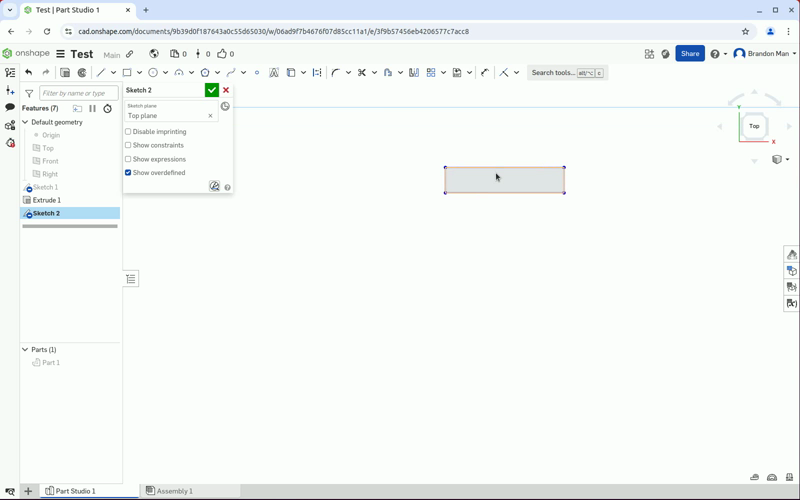
scroll(6)
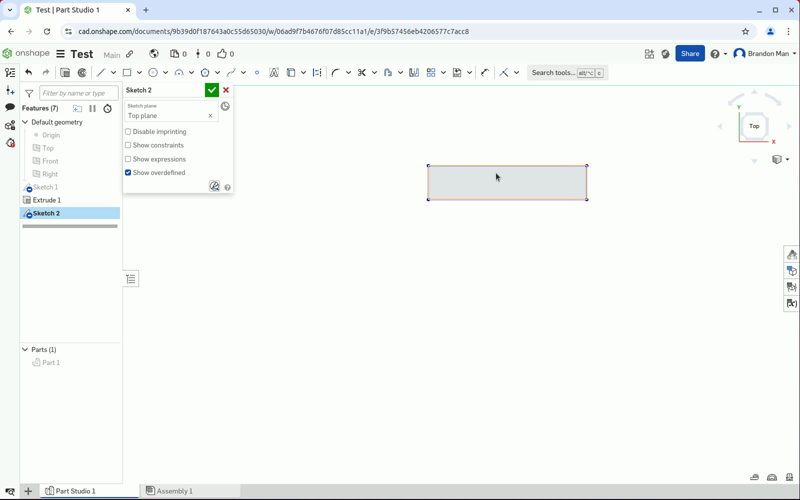
scroll(6)
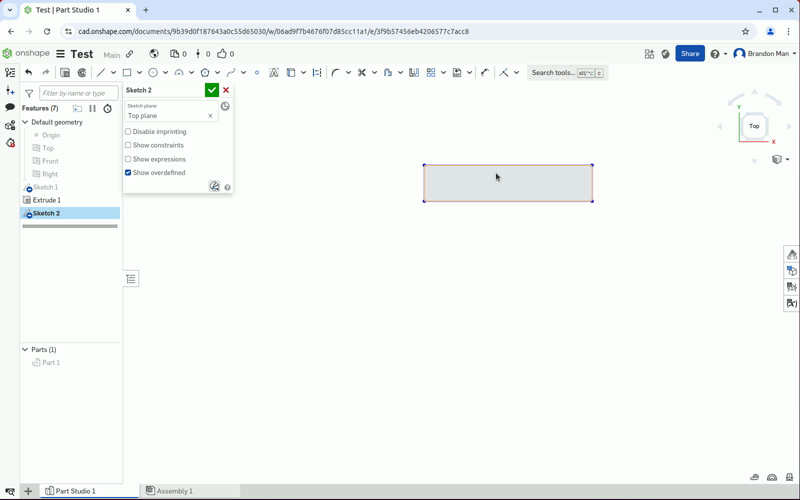
scroll(6)
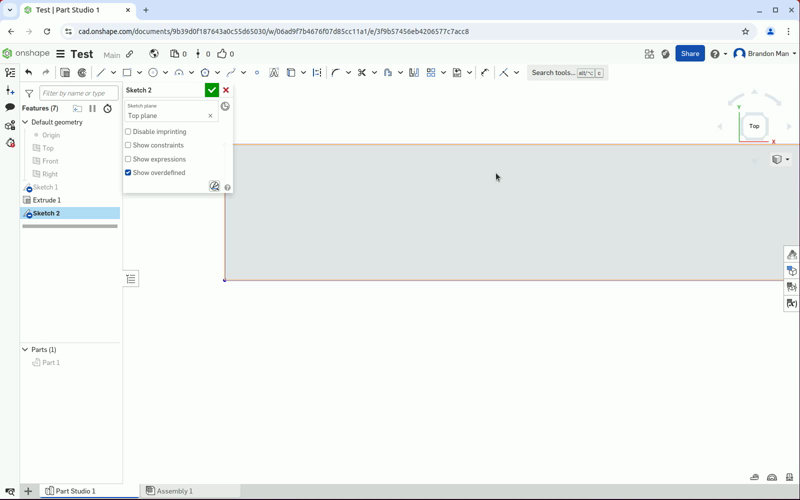
click(496, 172)
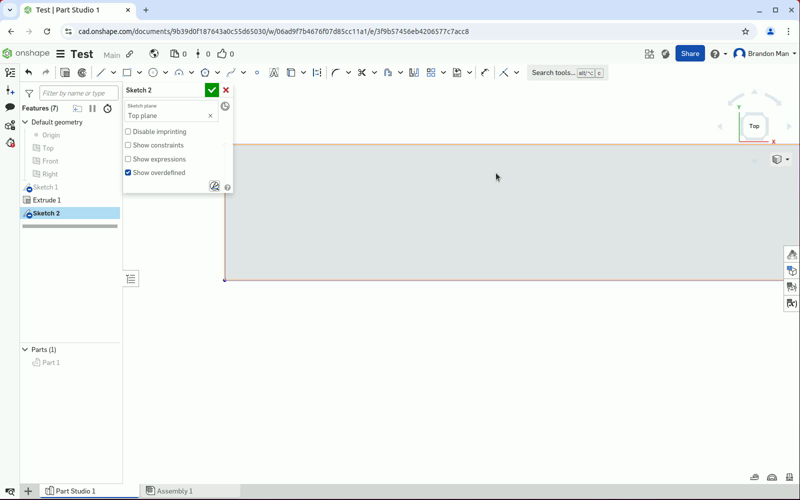
scroll(-6)
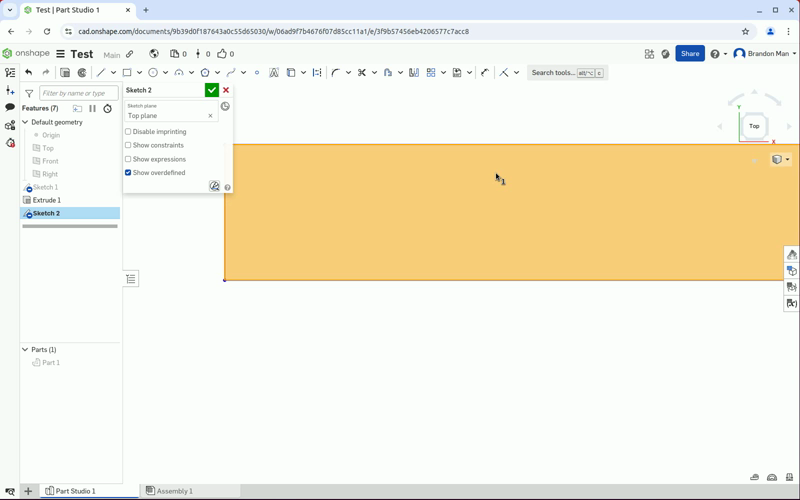
scroll(-6)
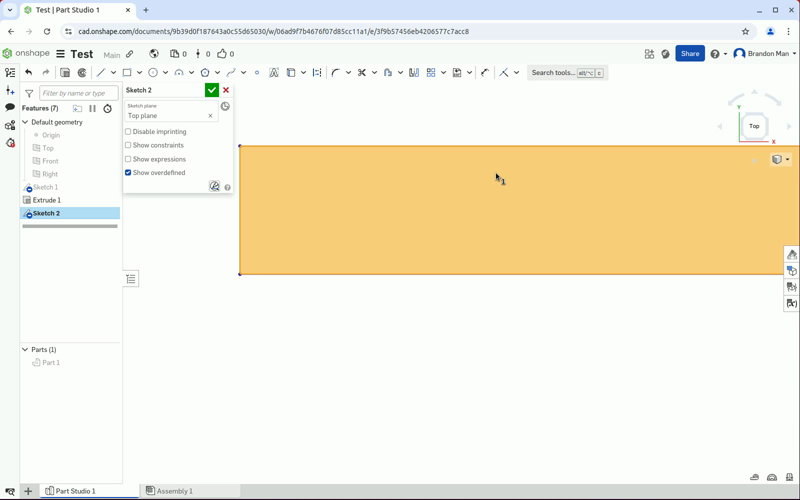
scroll(-6)
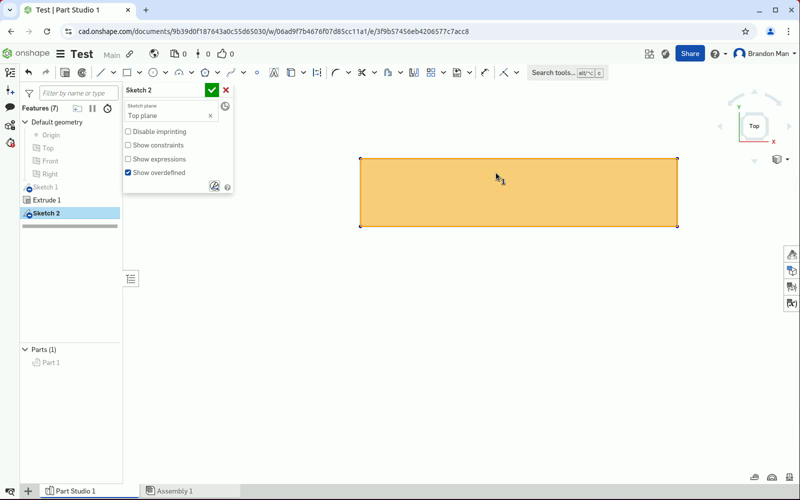
scroll(-6)
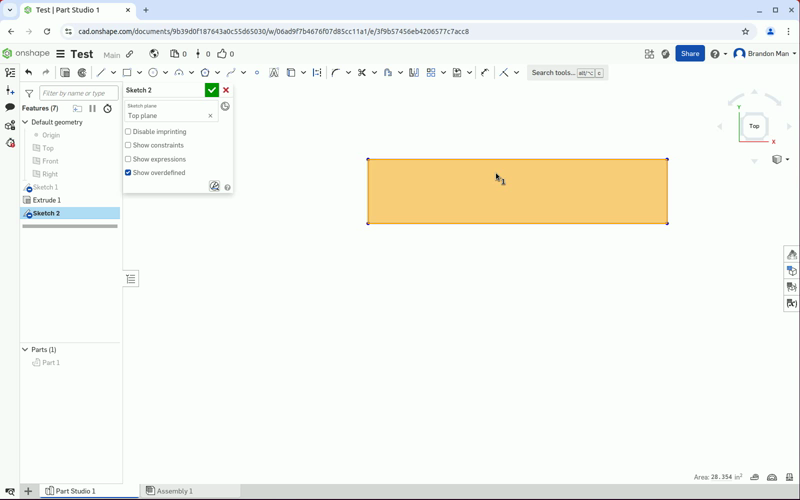
scroll(-6)
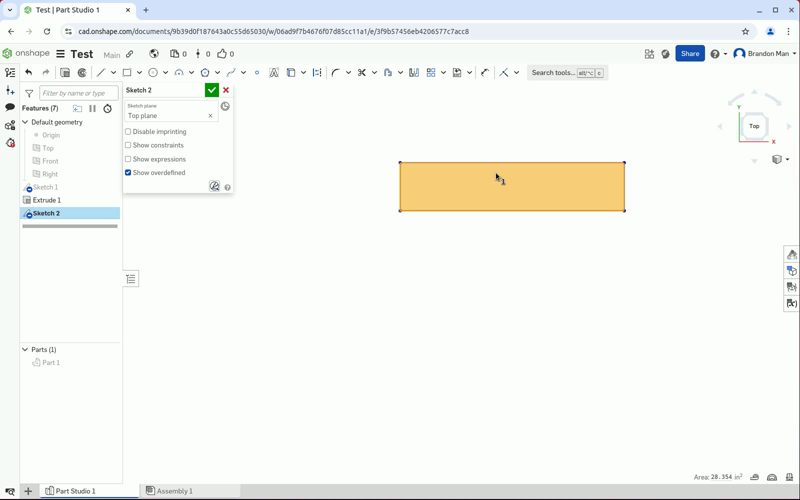
scroll(-6)
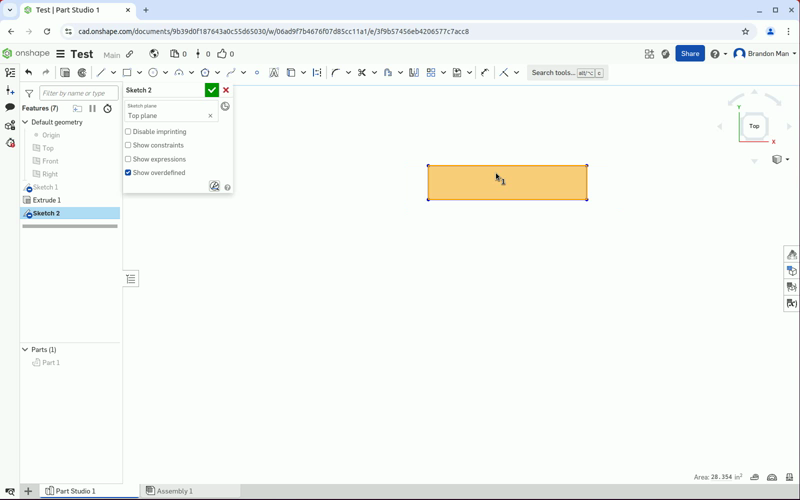
scroll(-6)
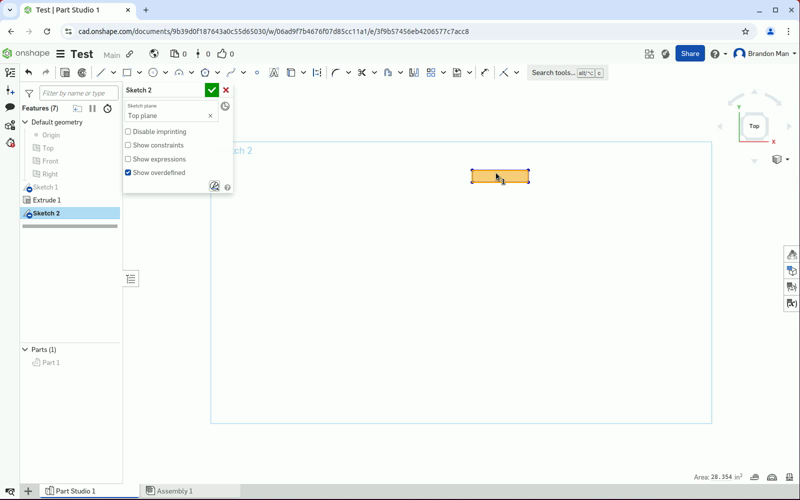
mouse_move(73, 352)
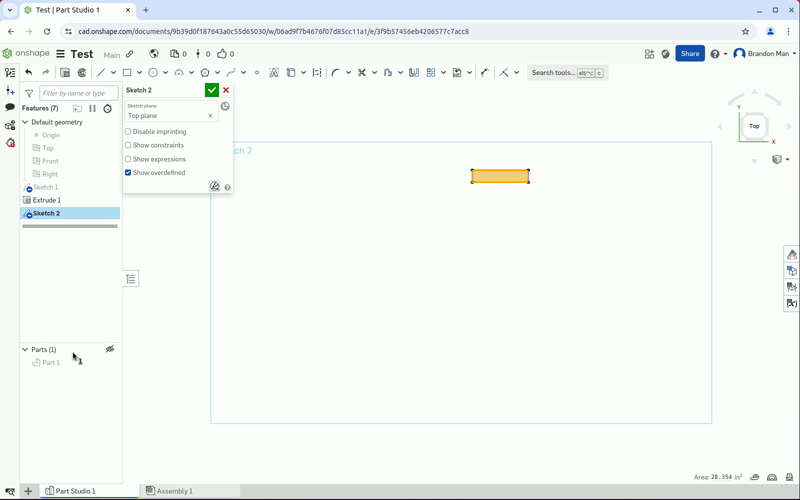
key(shift+y)
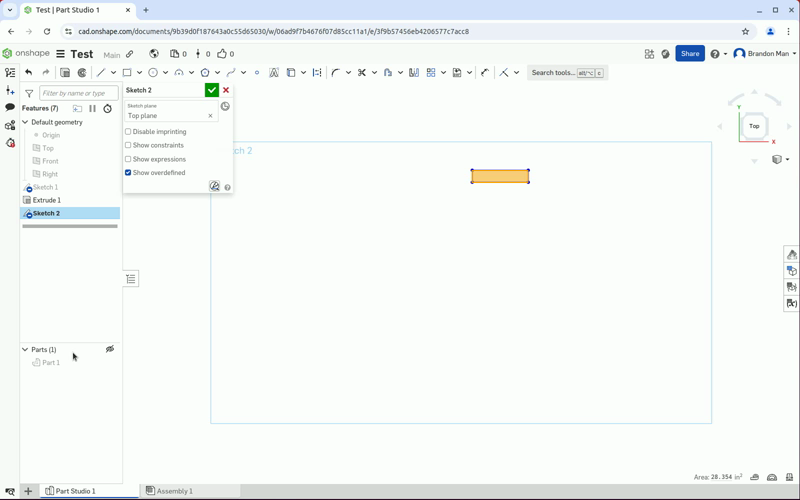
key(shift+e)
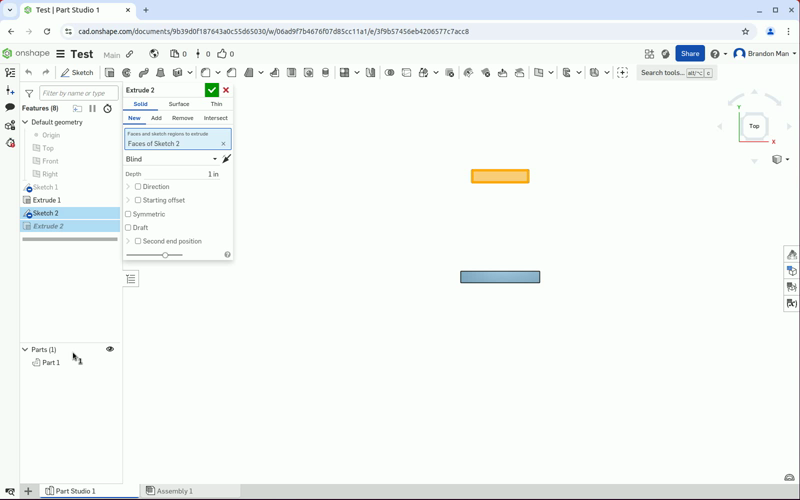
mouse_move(143, 106)
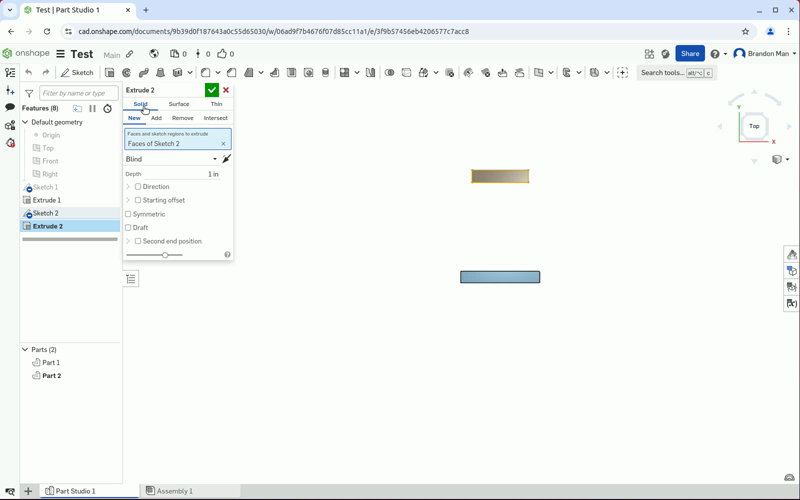
click(143, 106)
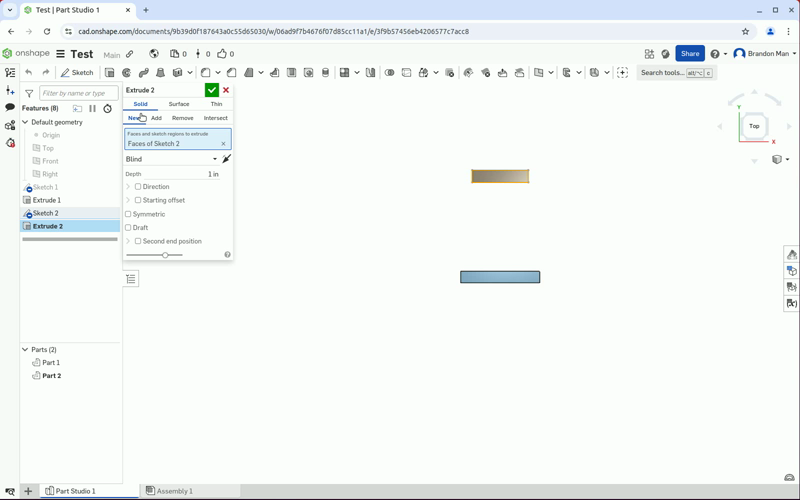
mouse_move(137, 120)
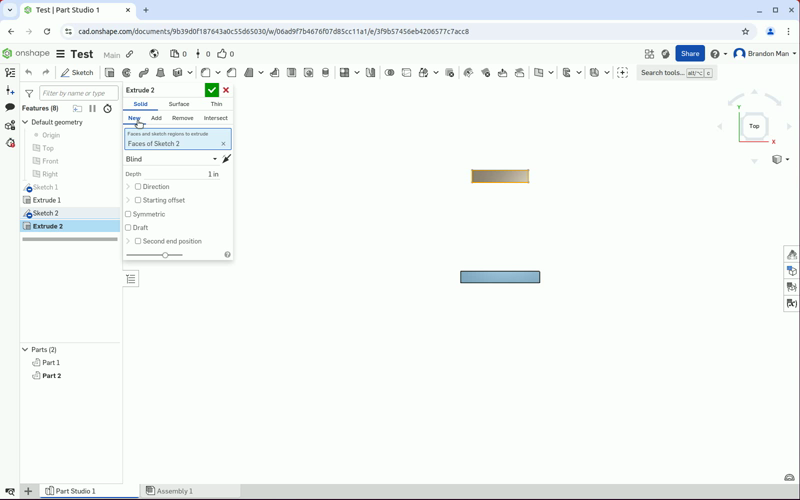
click(137, 120)
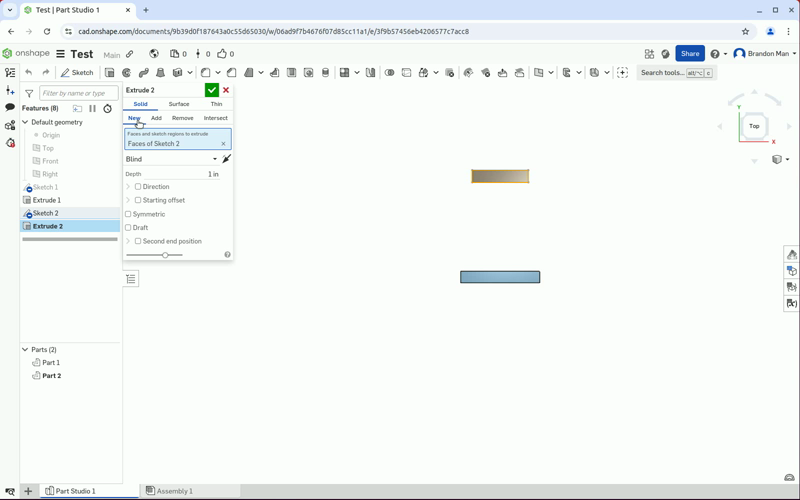
key(tab, 4)
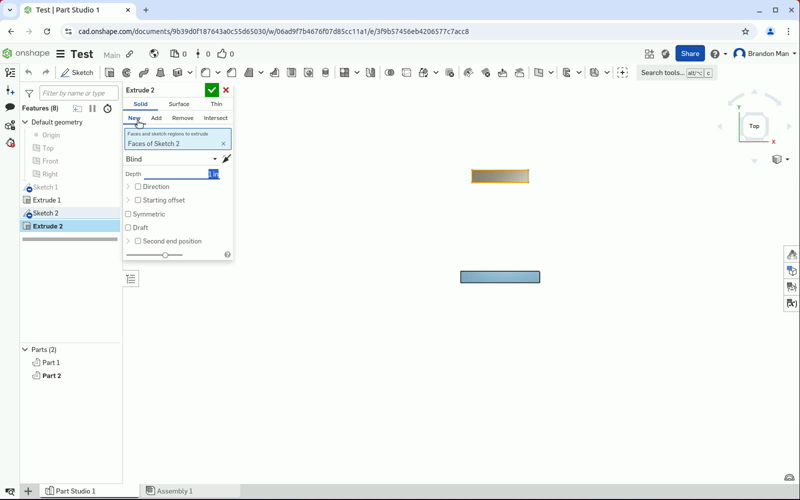
text(-0.963)
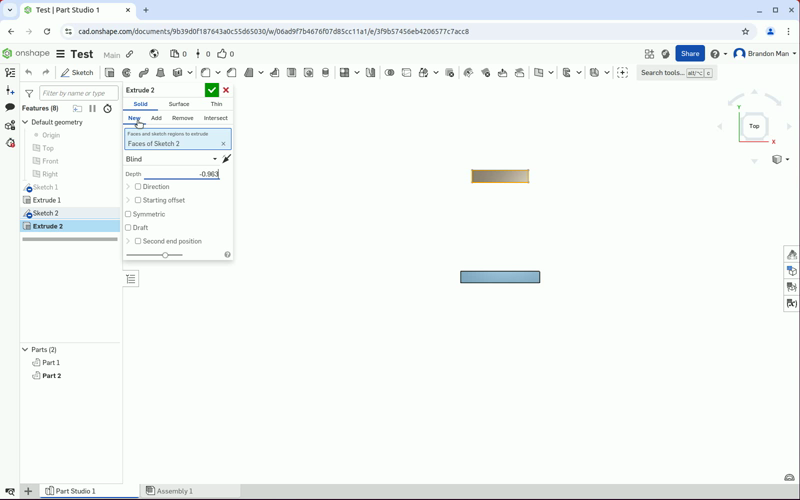
key(enter)
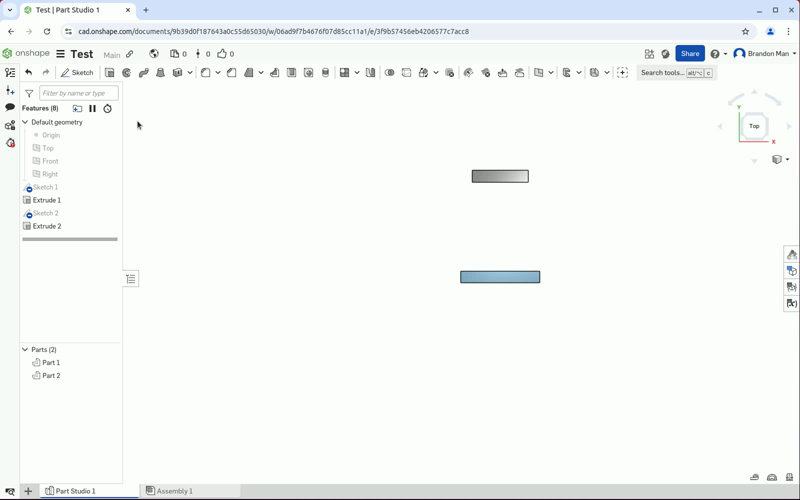
key(shift+h)
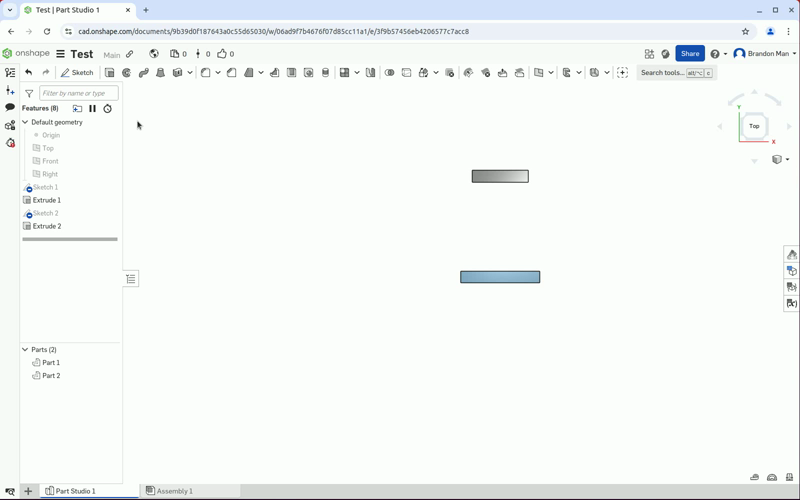
key(shift+h)
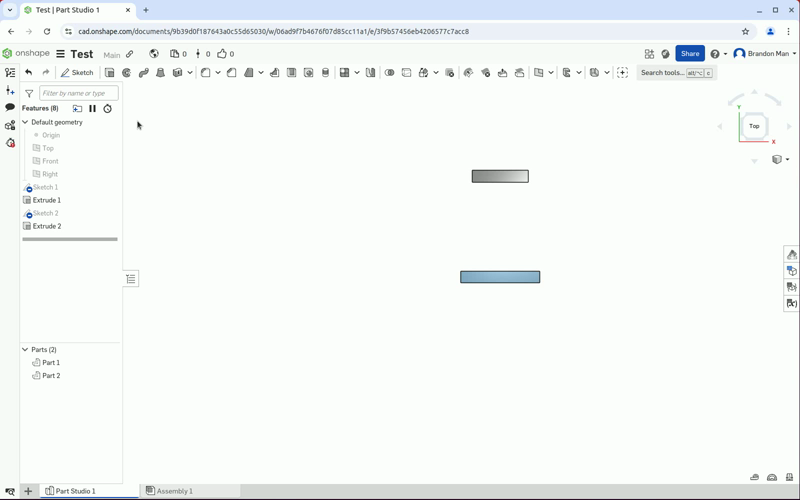
mouse_move(73, 189)
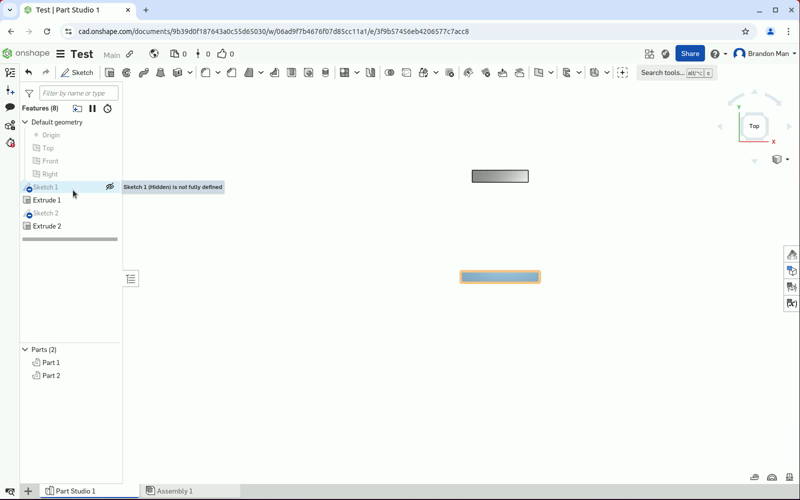
click(73, 189)
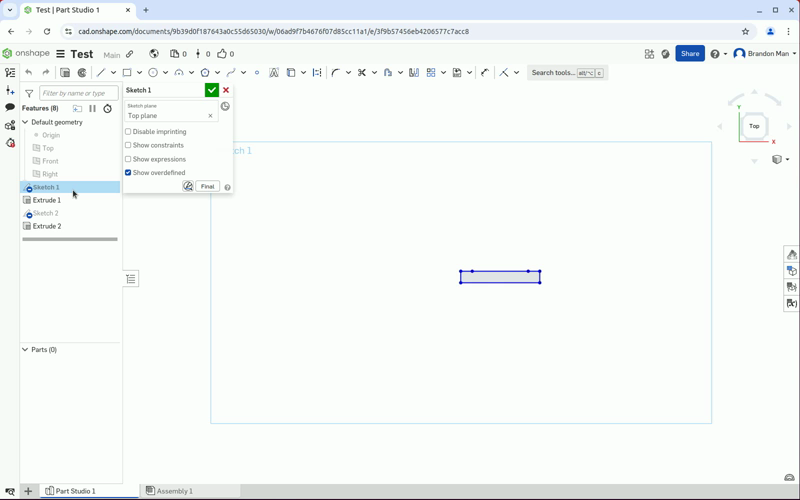
mouse_move(229, 92)
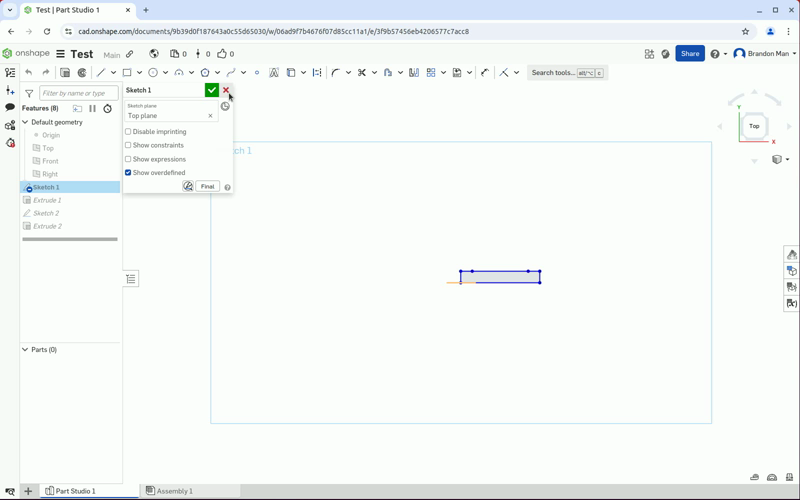
click(229, 92)
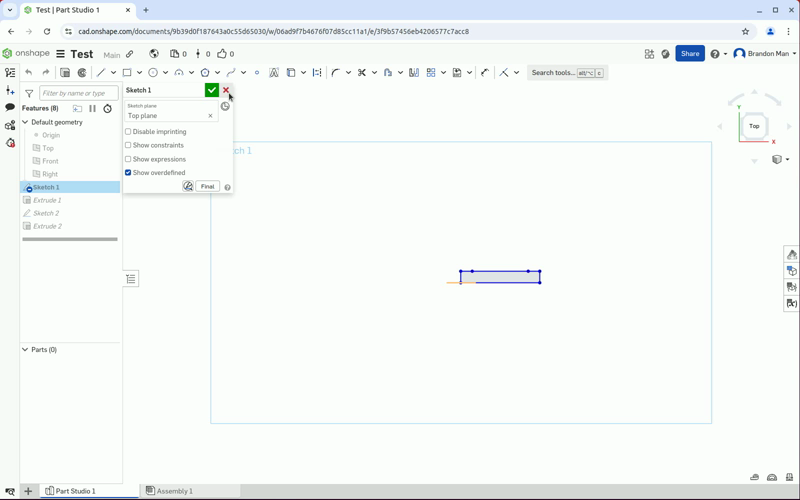
key(shift+s)
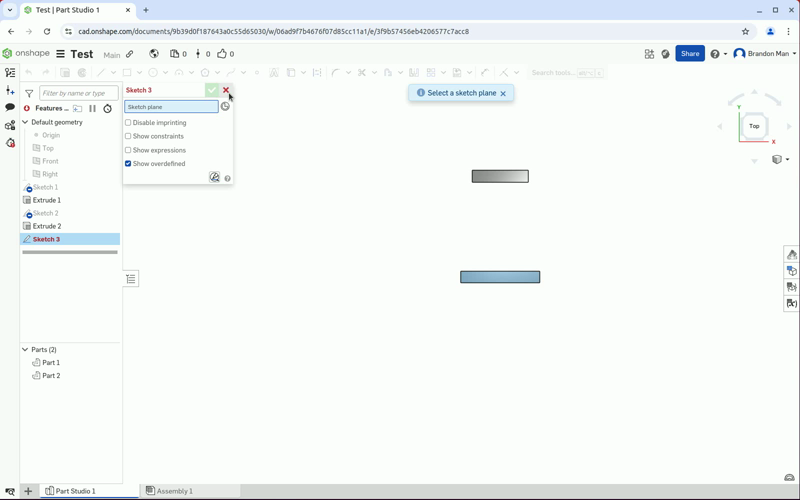
mouse_move(73, 150)
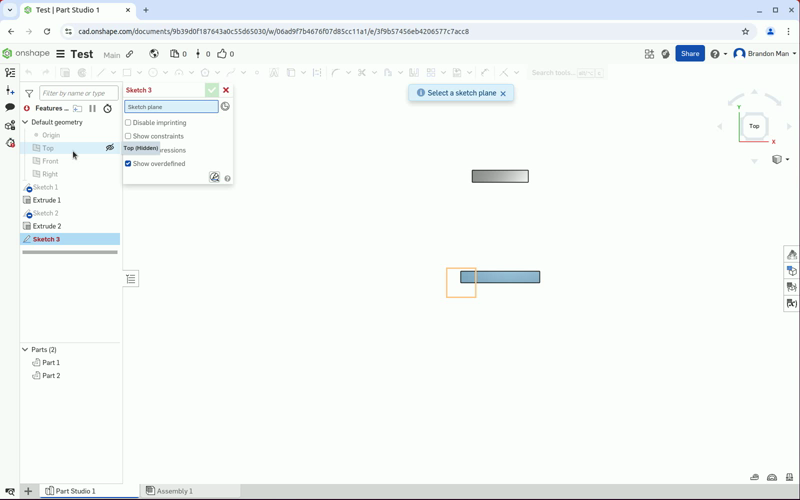
click(73, 150)
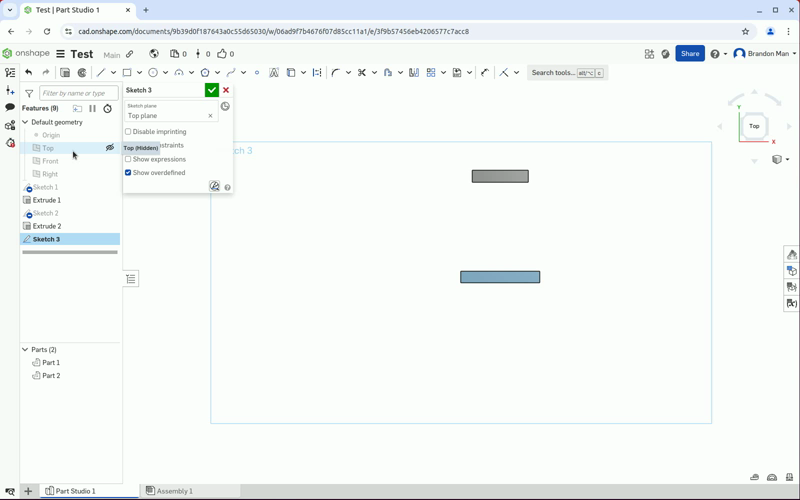
mouse_move(73, 352)
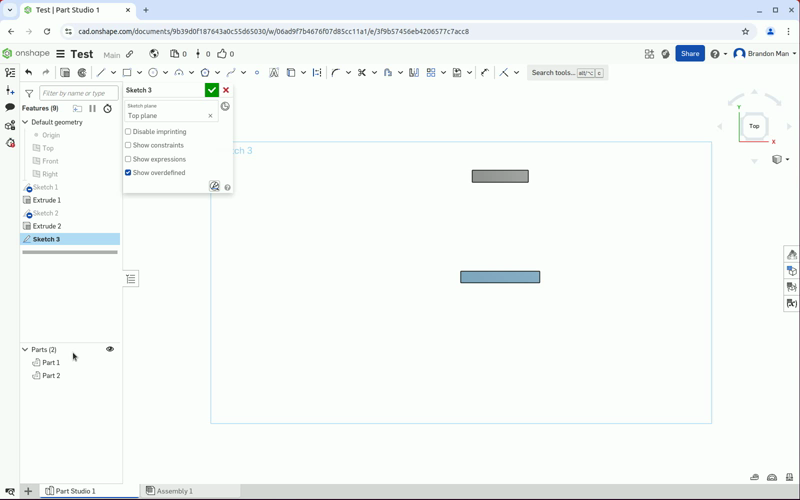
key(y)
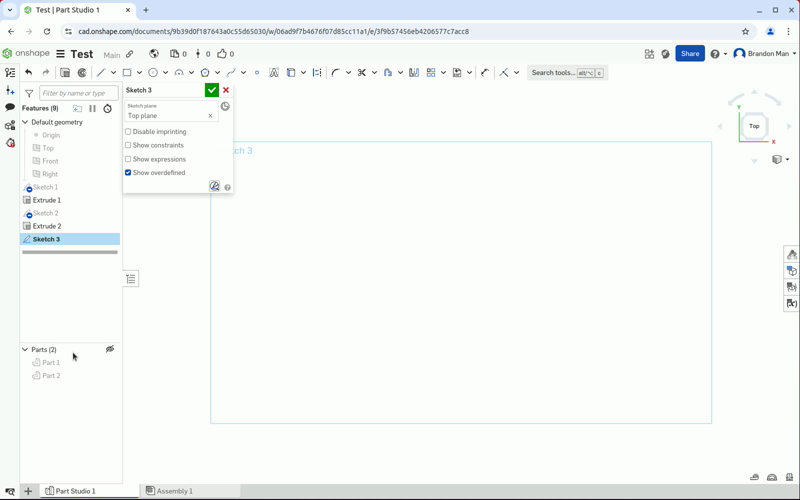
key(l)
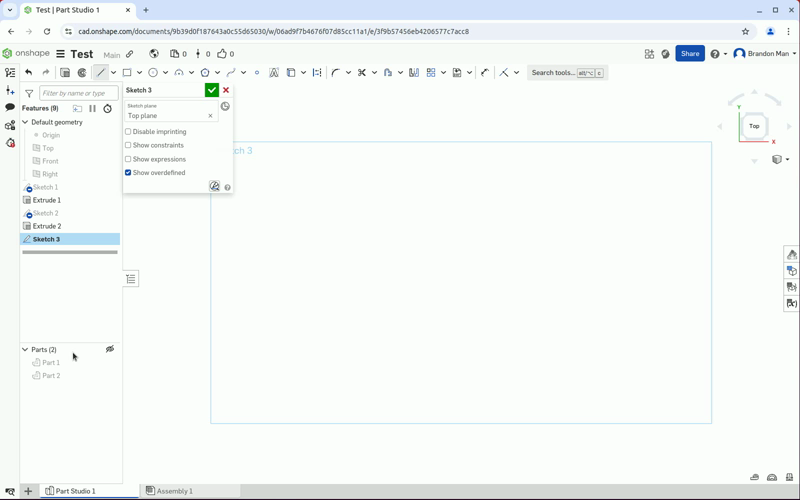
key_down(shift)
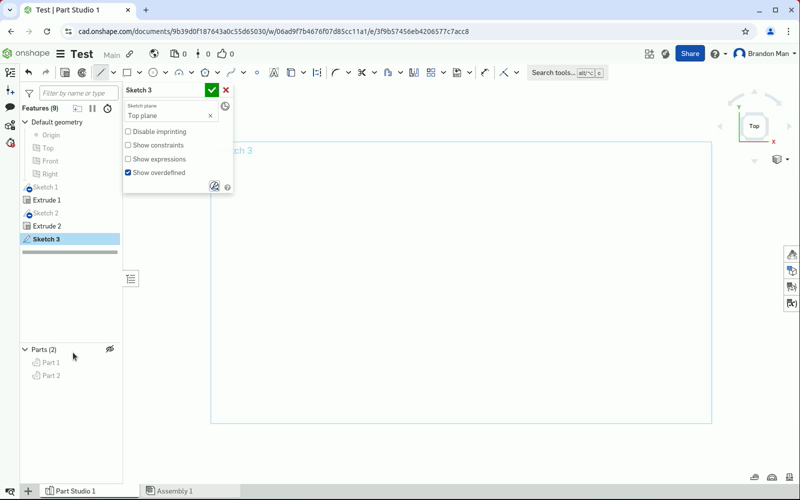
mouse_move(460, 271)
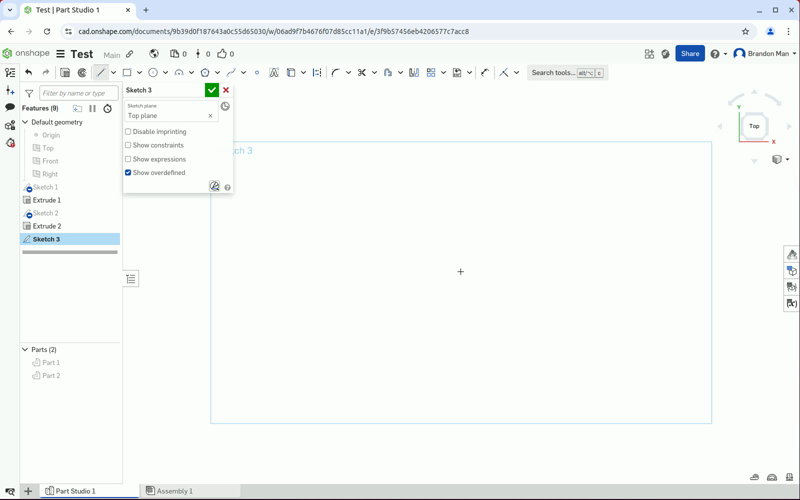
click(460, 271)
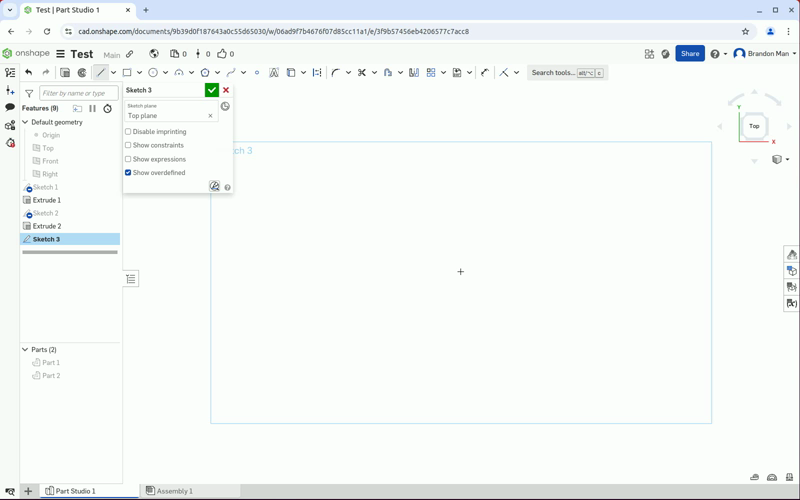
key_up(shift)
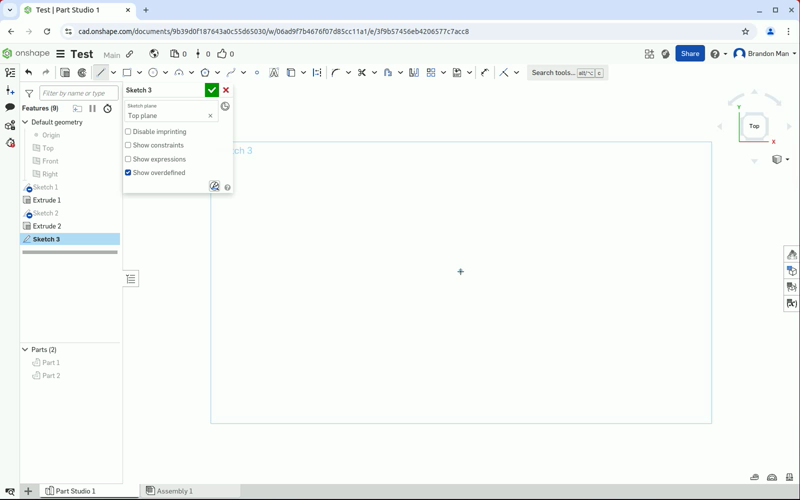
key_down(shift)
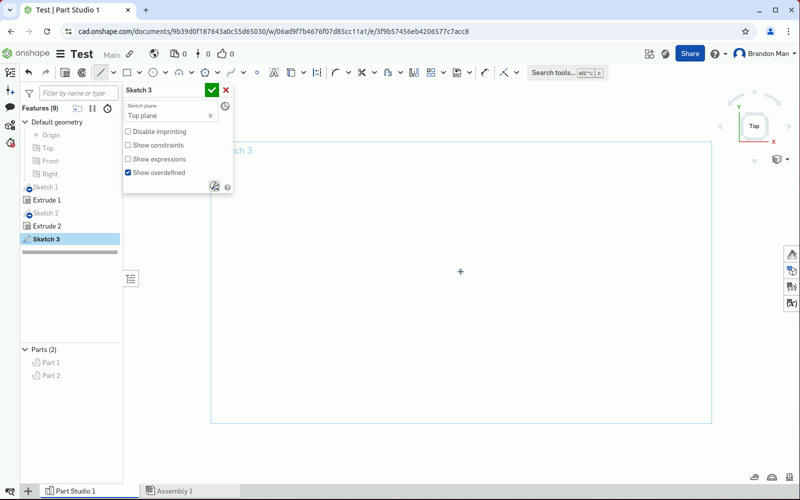
mouse_move(490, 271)
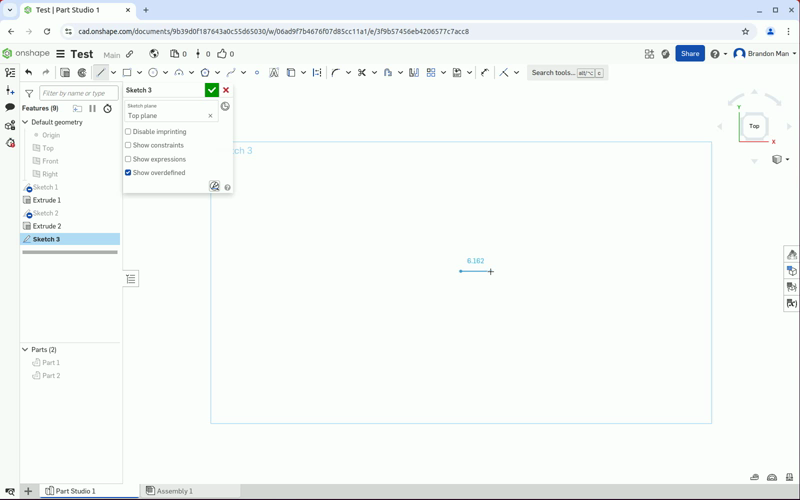
mouse_move(472, 271)
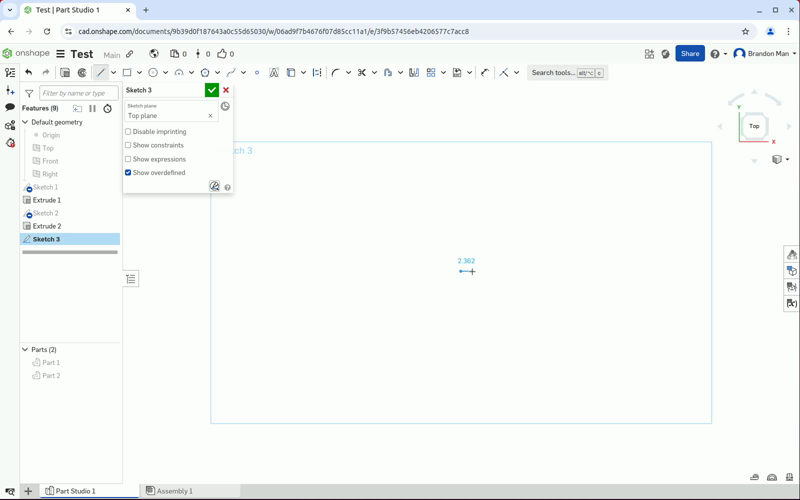
click(472, 271)
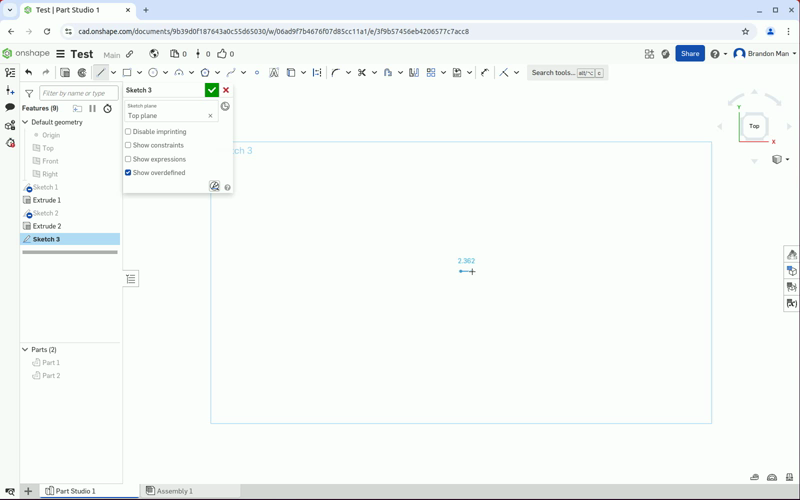
key_up(shift)
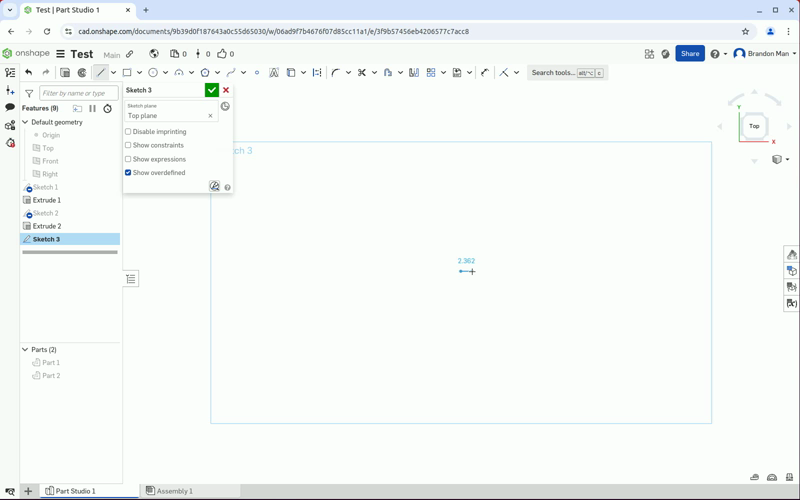
key_down(shift)
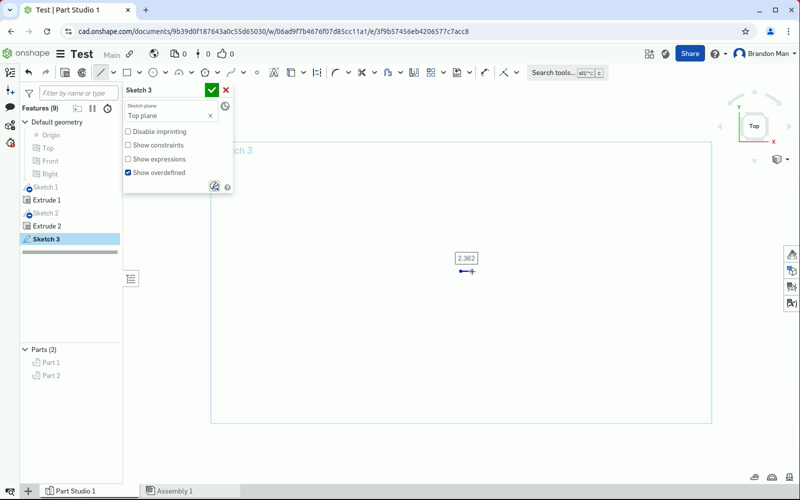
mouse_move(502, 271)
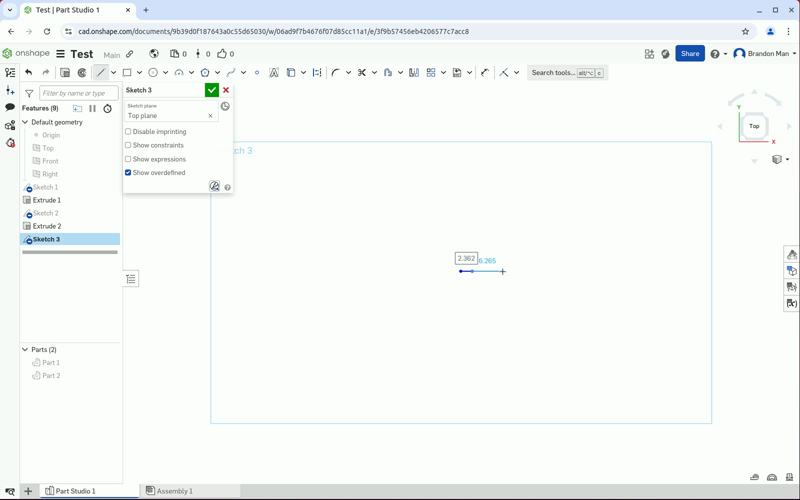
mouse_move(472, 225)
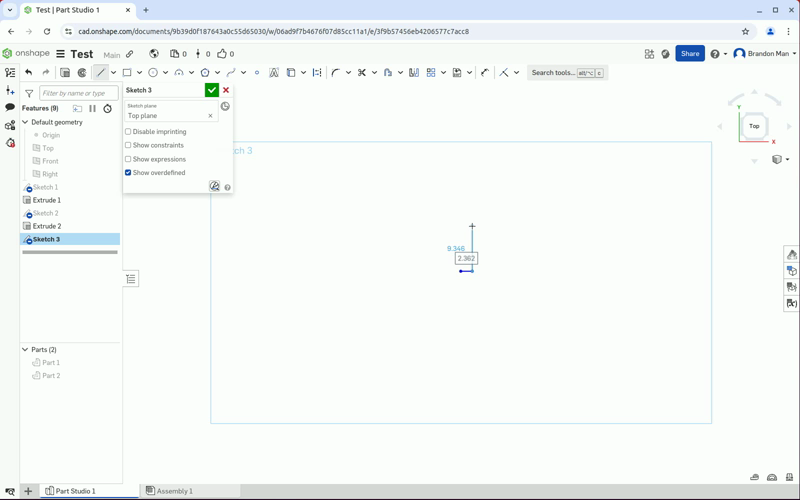
click(472, 225)
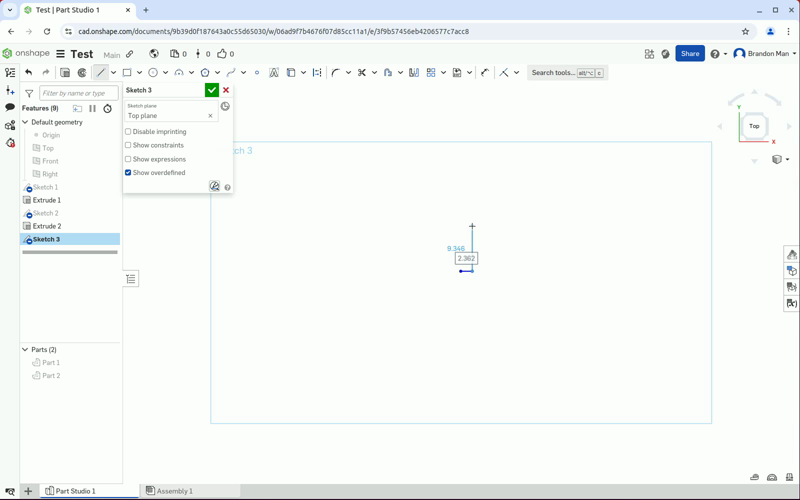
key_up(shift)
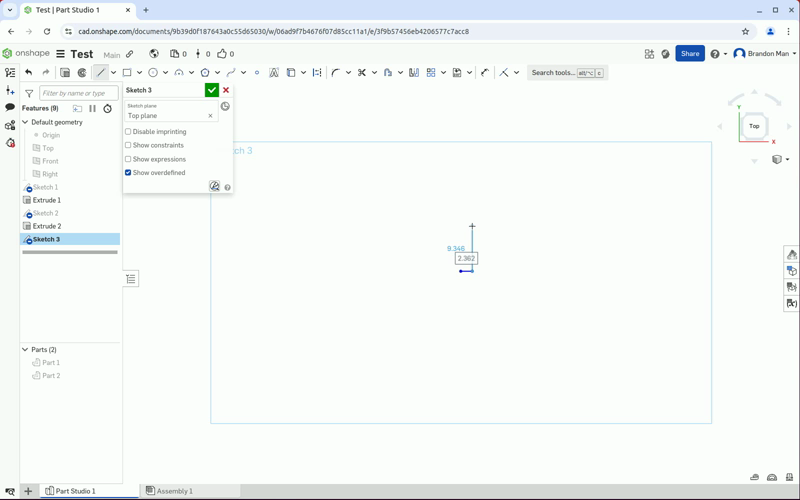
key_down(shift)
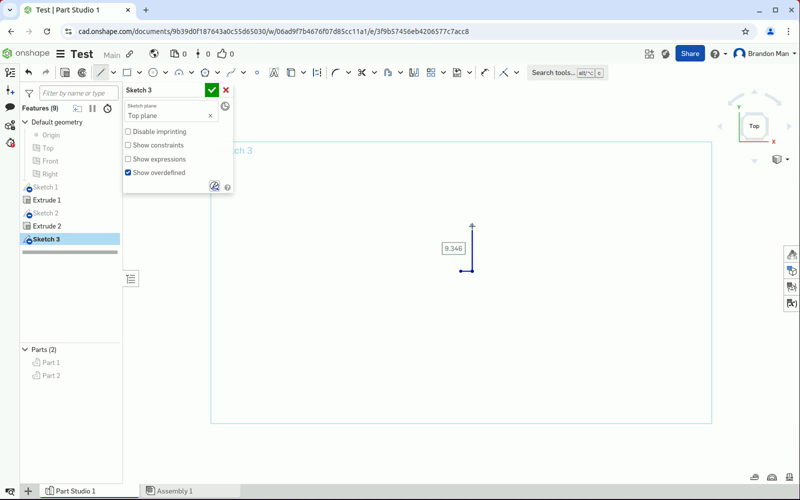
mouse_move(502, 225)
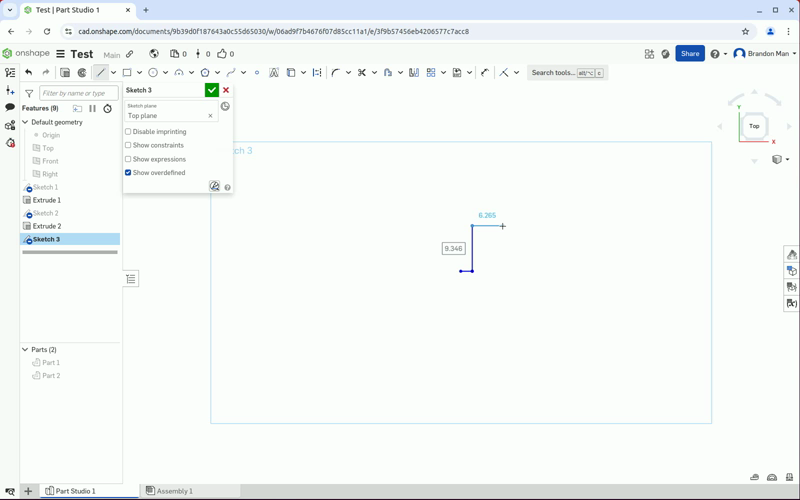
mouse_move(472, 182)
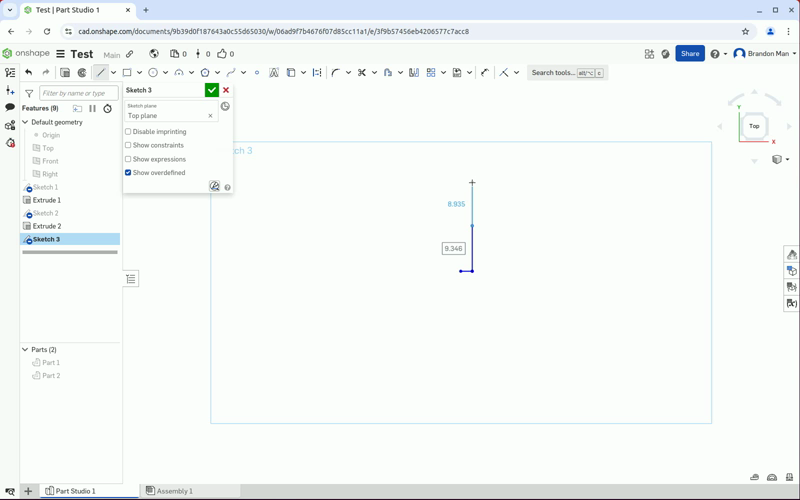
click(472, 182)
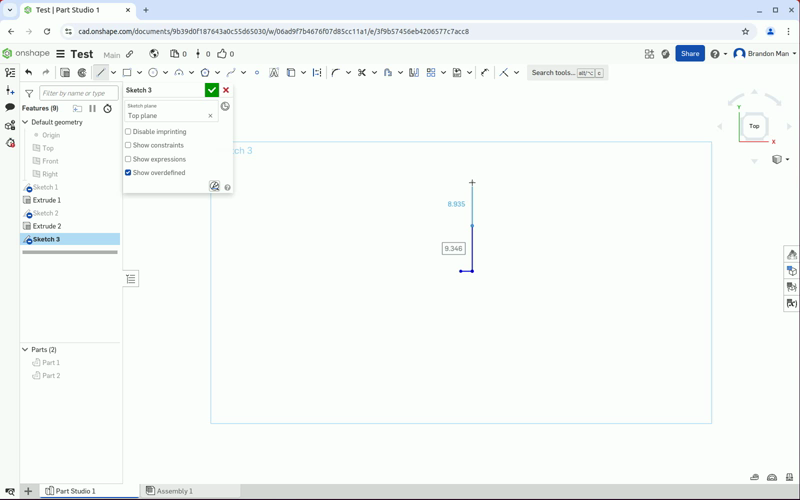
key_up(shift)
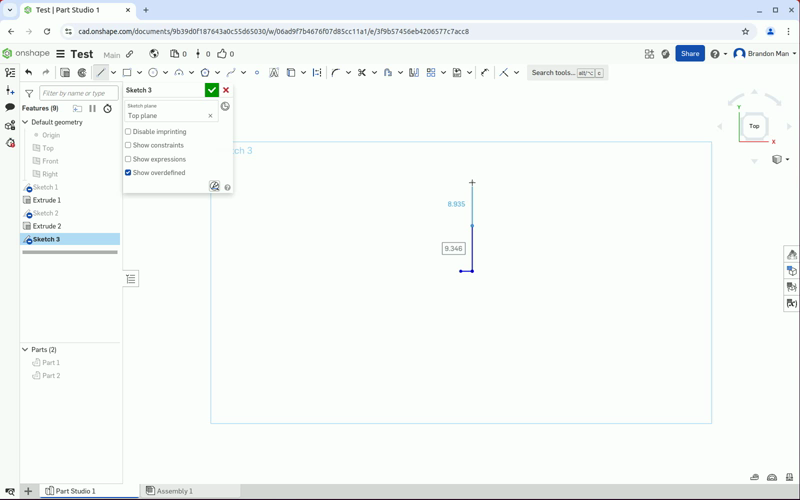
key_down(shift)
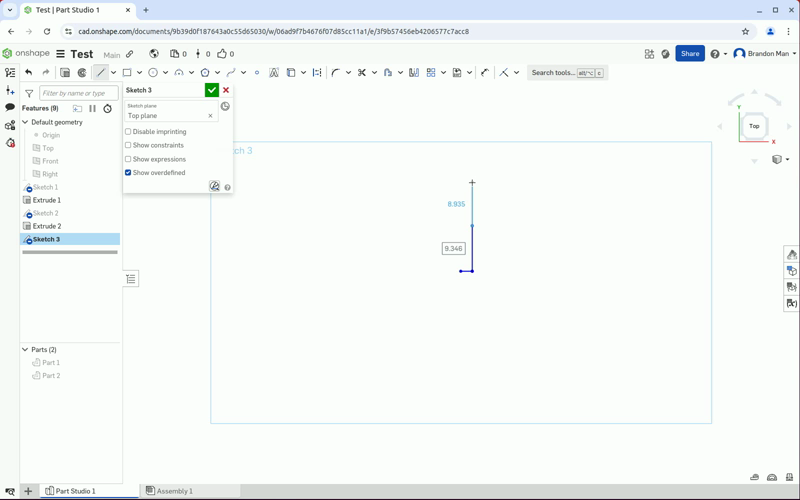
mouse_move(502, 182)
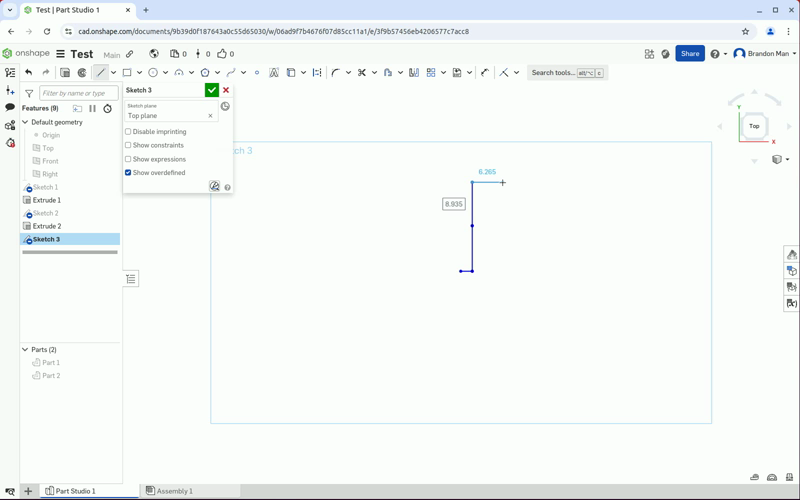
mouse_move(472, 170)
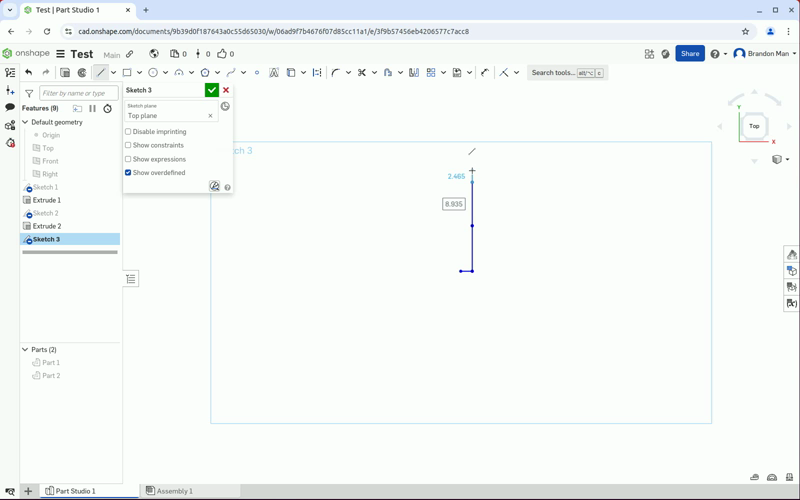
click(472, 170)
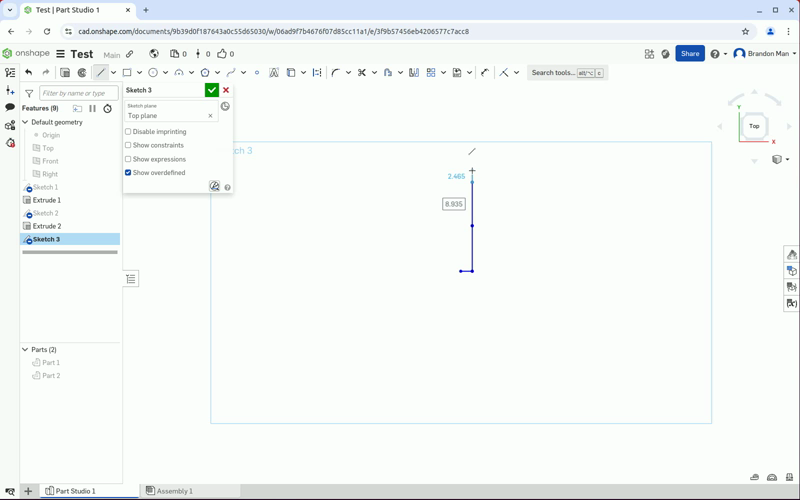
key_up(shift)
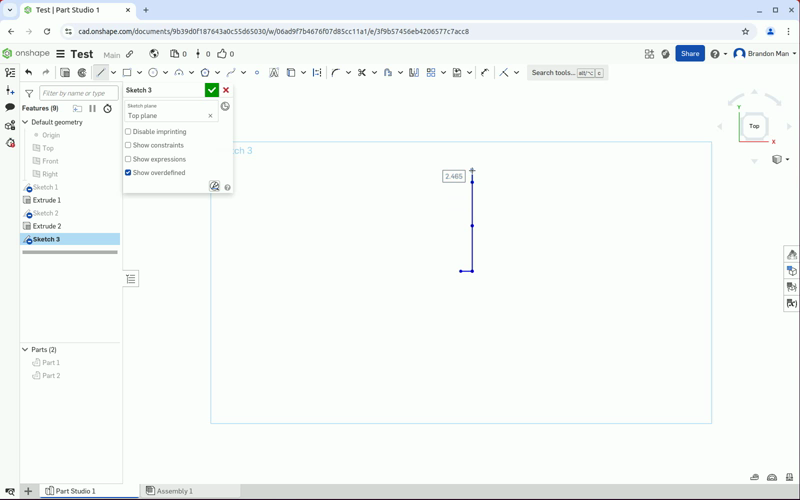
key_down(shift)
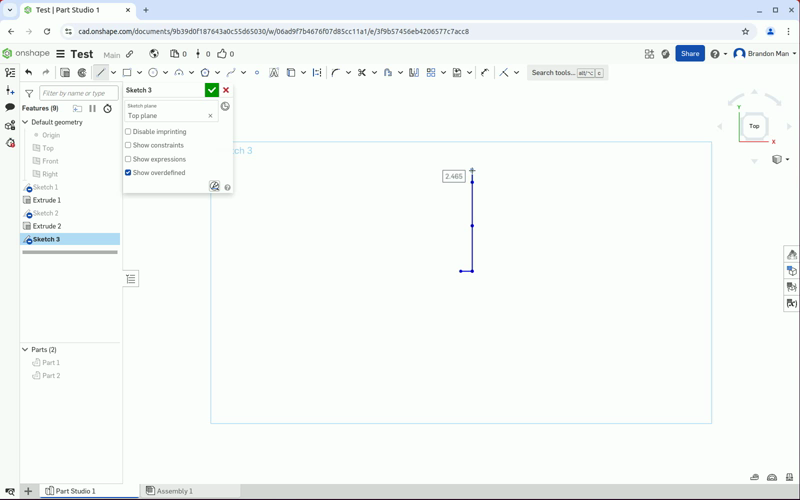
mouse_move(502, 170)
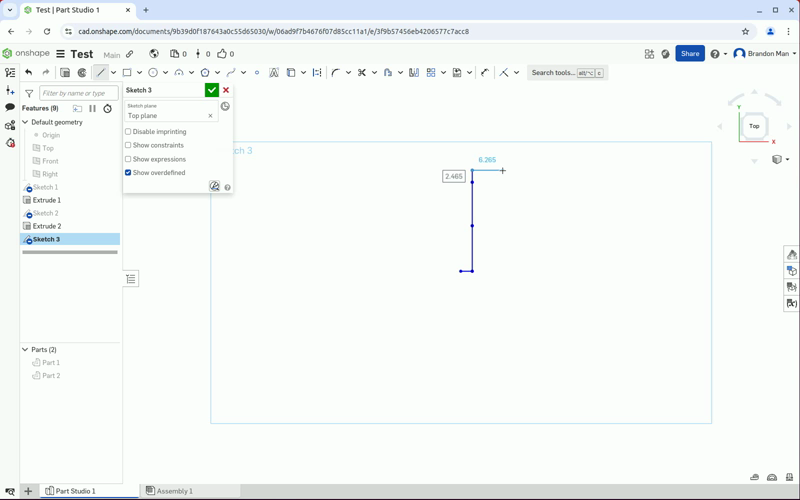
mouse_move(460, 170)
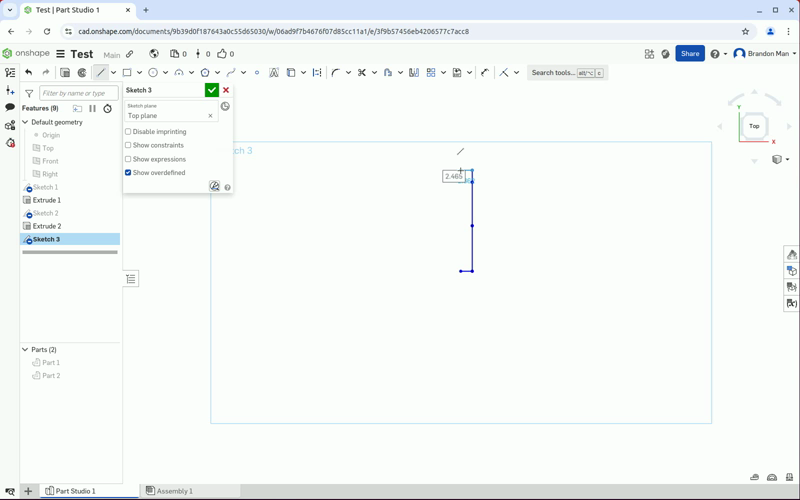
click(460, 170)
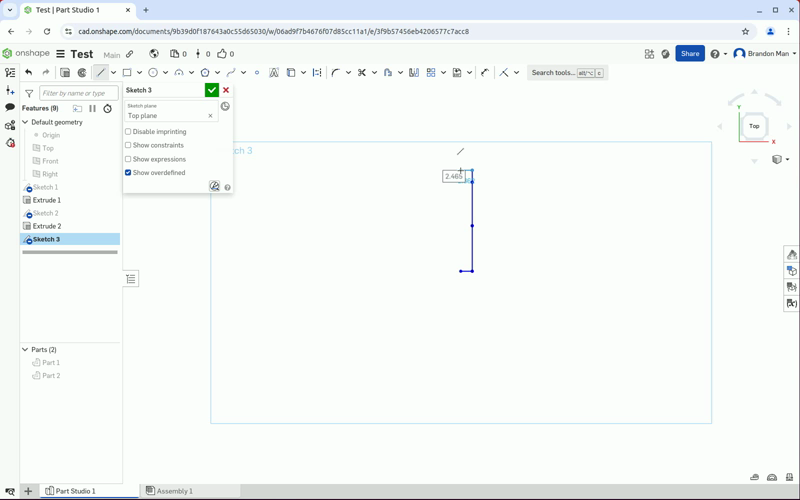
key_up(shift)
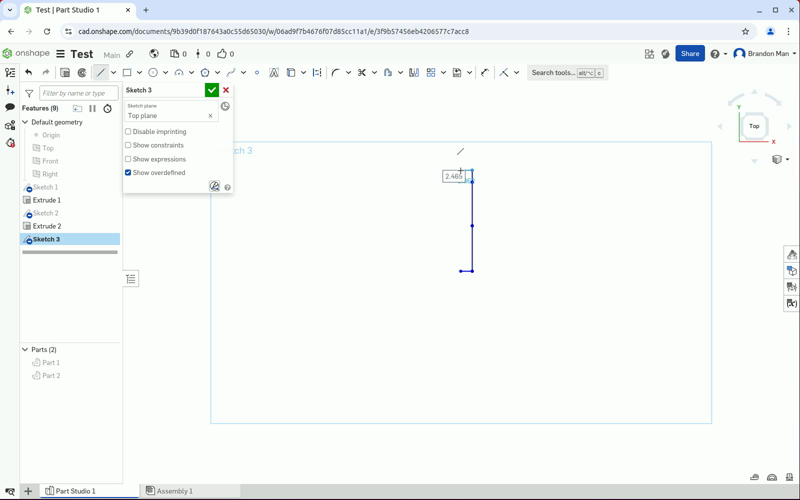
key_down(shift)
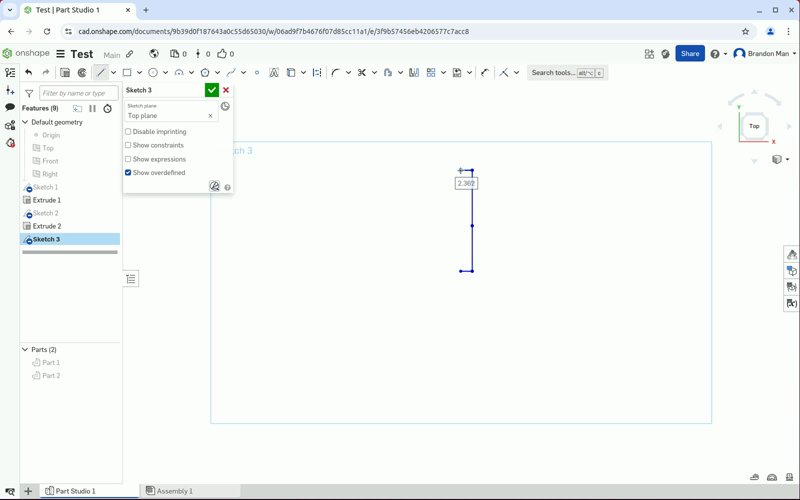
mouse_move(460, 271)
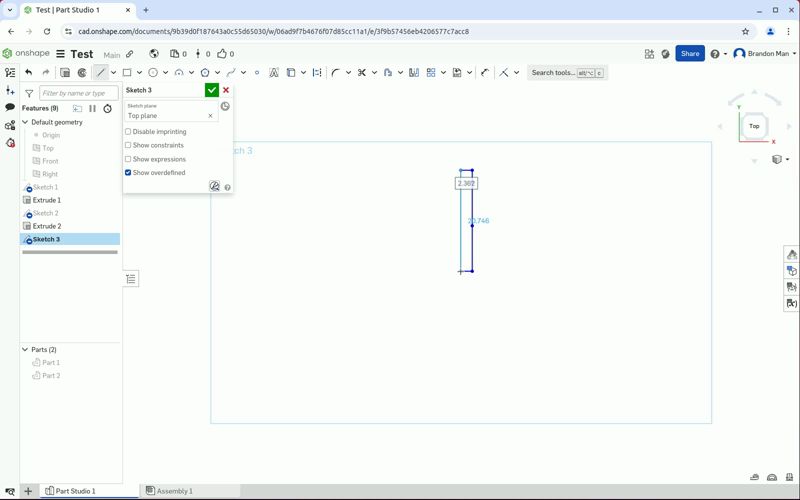
key_up(shift)
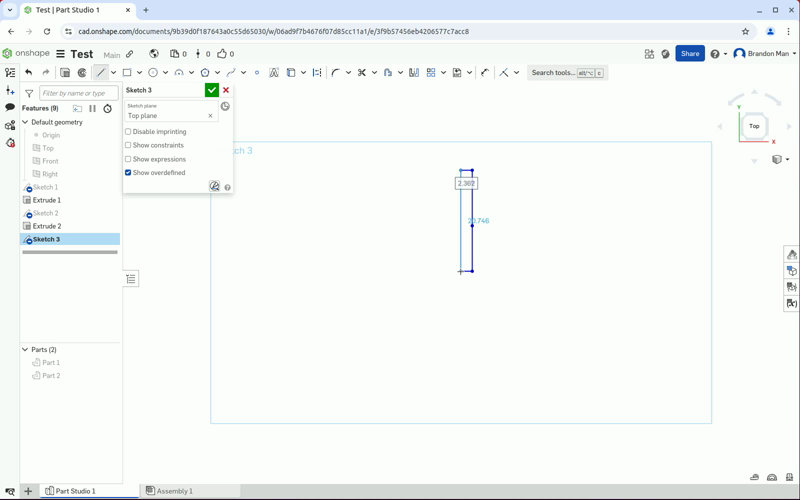
click(460, 271)
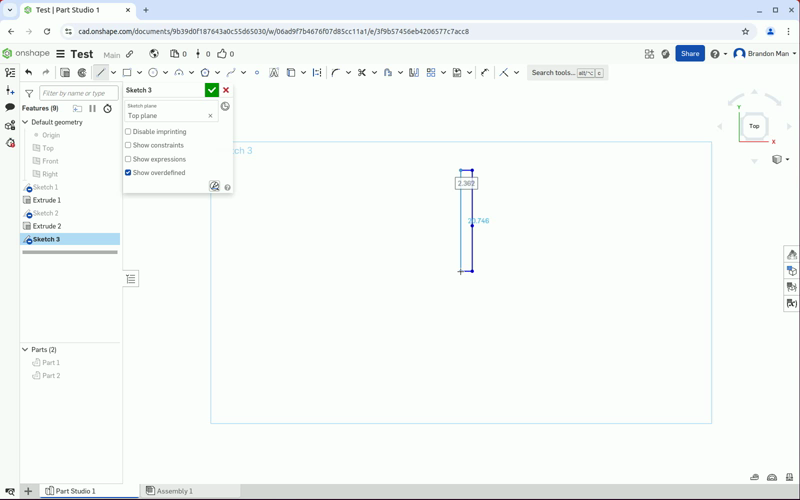
key(esc)
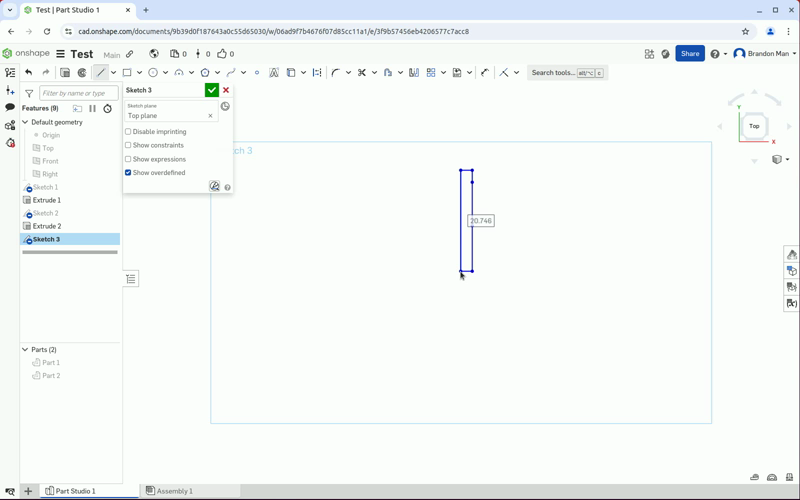
mouse_move(469, 265)
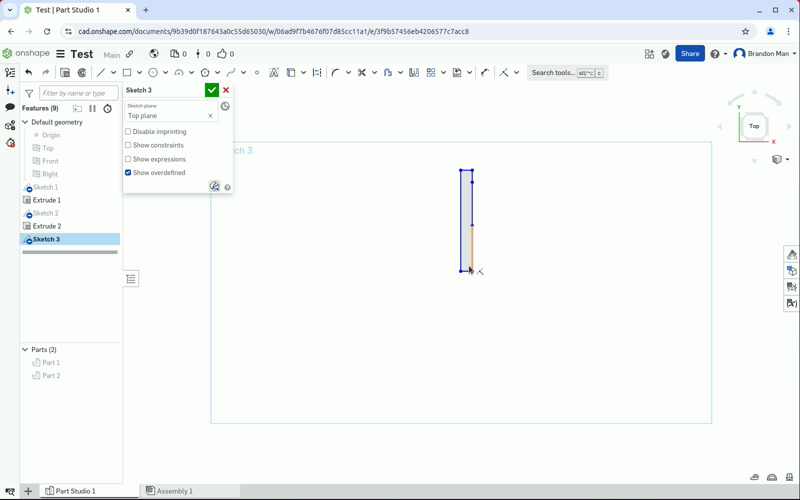
scroll(6)
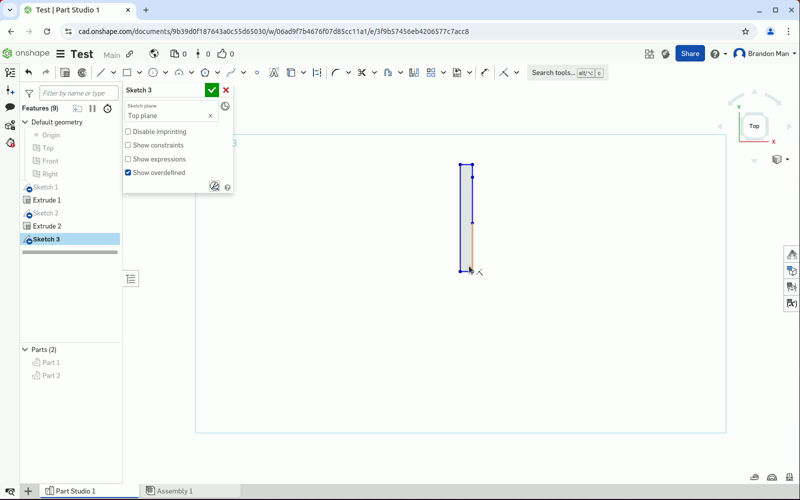
scroll(6)
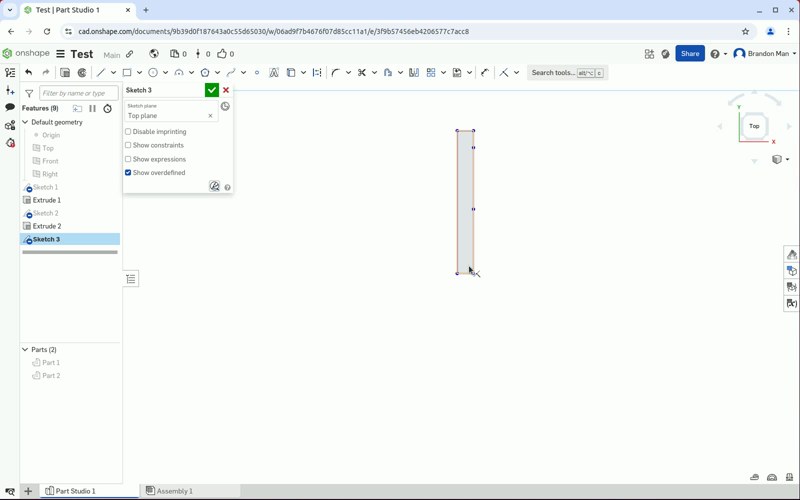
scroll(6)
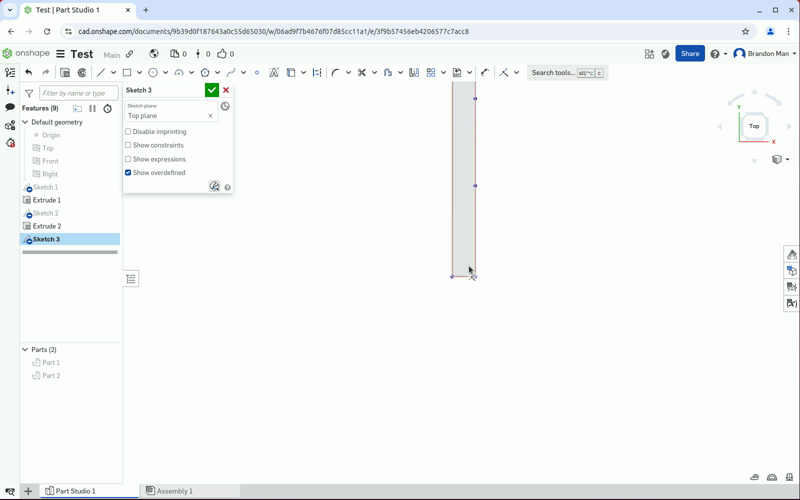
scroll(6)
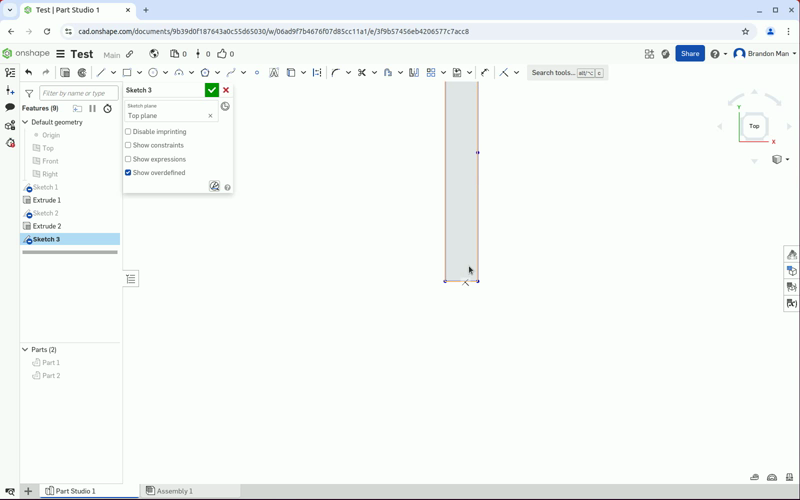
scroll(6)
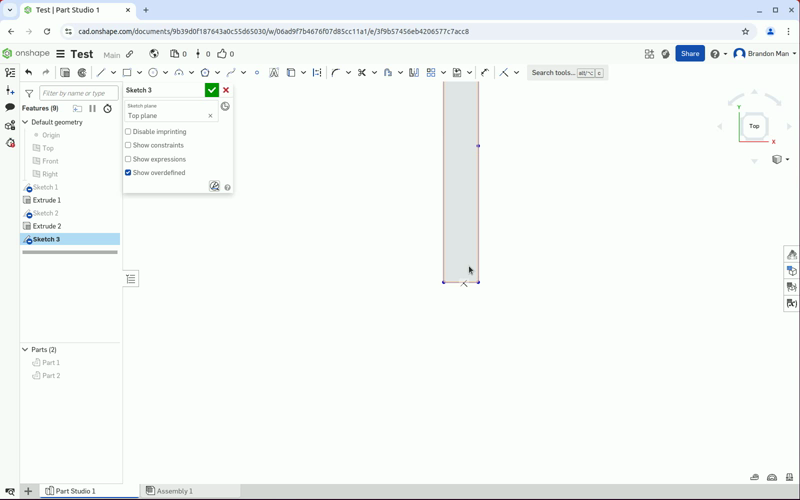
scroll(6)
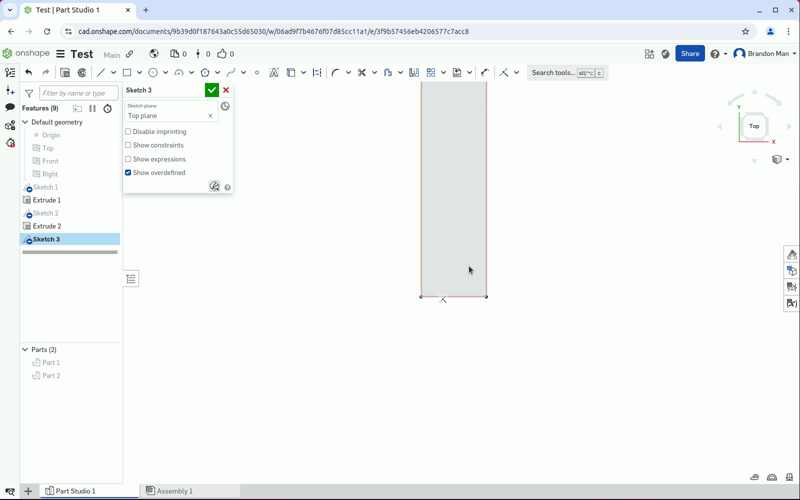
scroll(6)
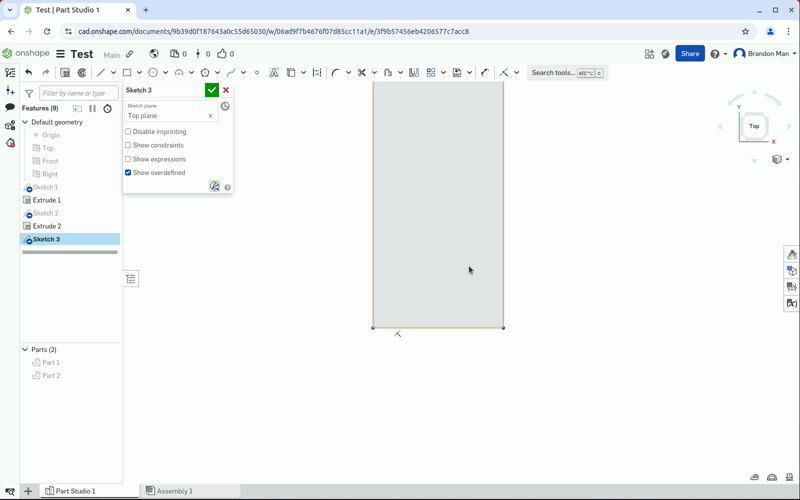
click(469, 265)
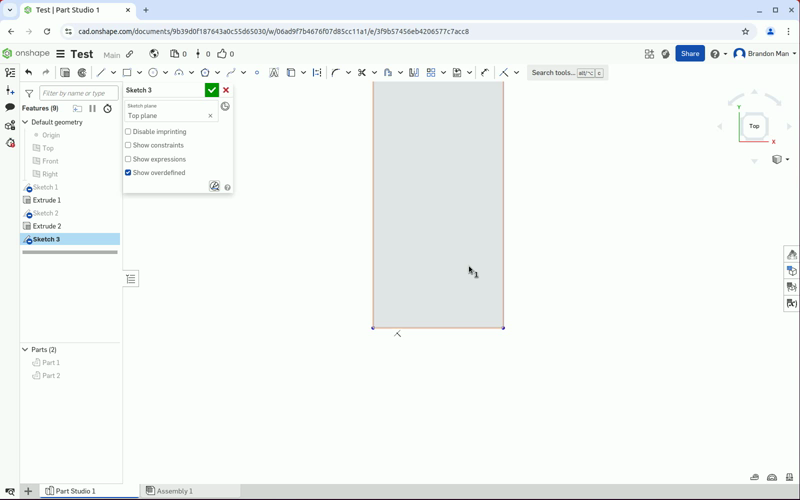
scroll(-6)
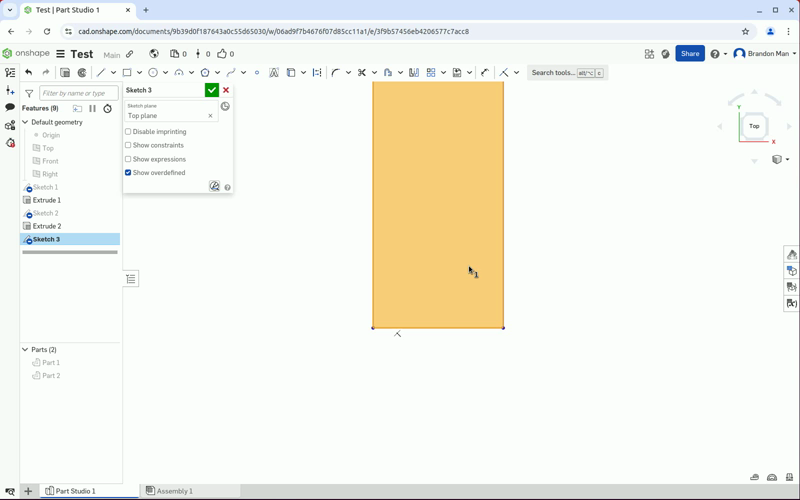
scroll(-6)
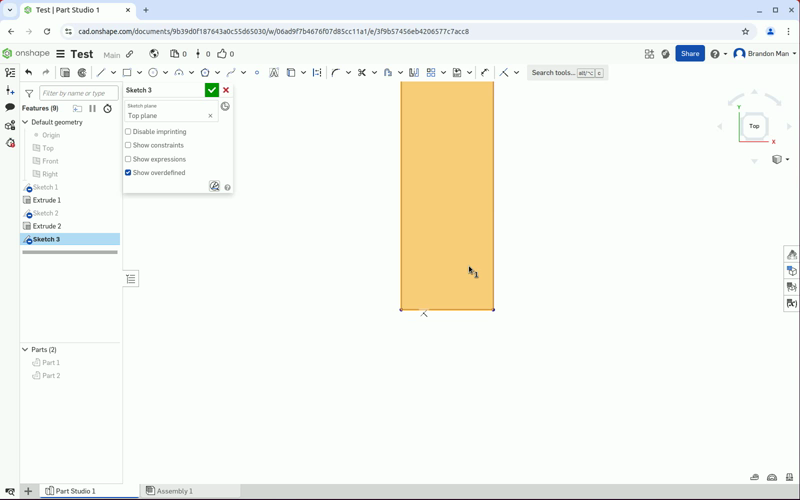
scroll(-6)
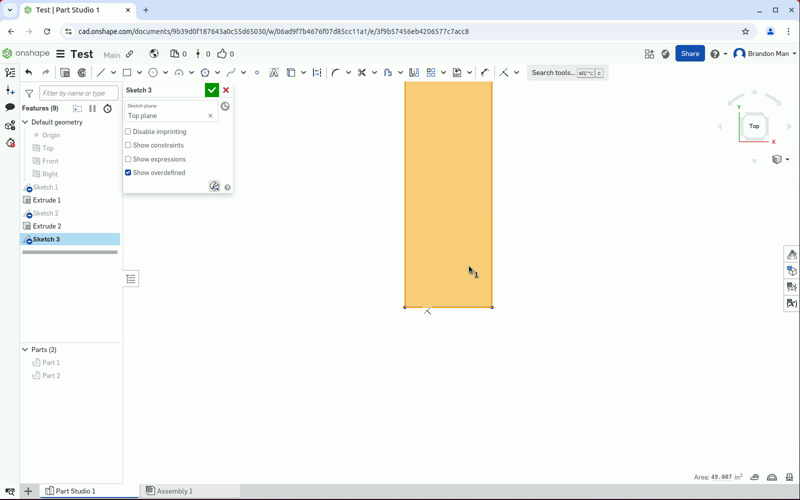
scroll(-6)
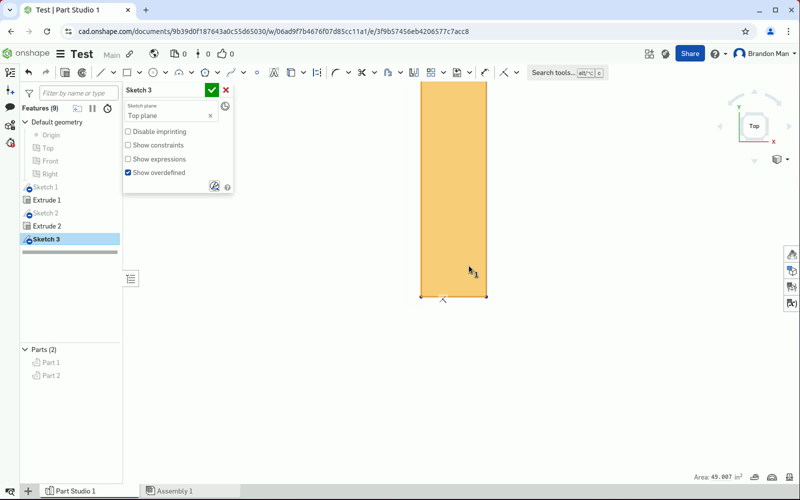
scroll(-6)
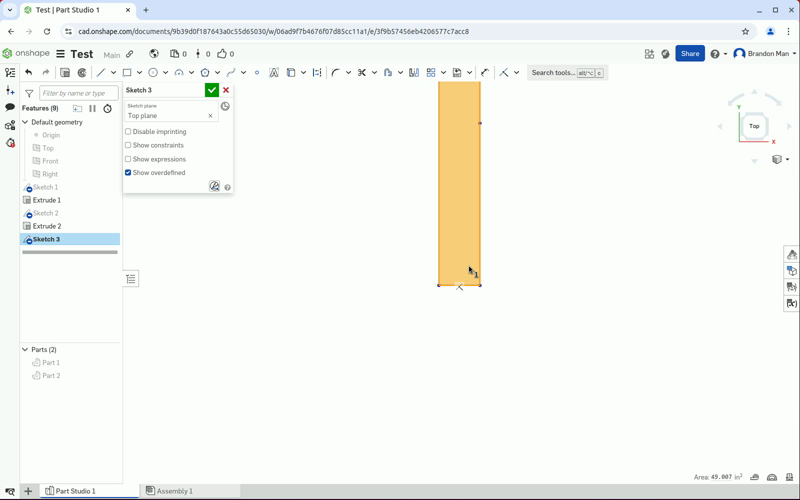
scroll(-6)
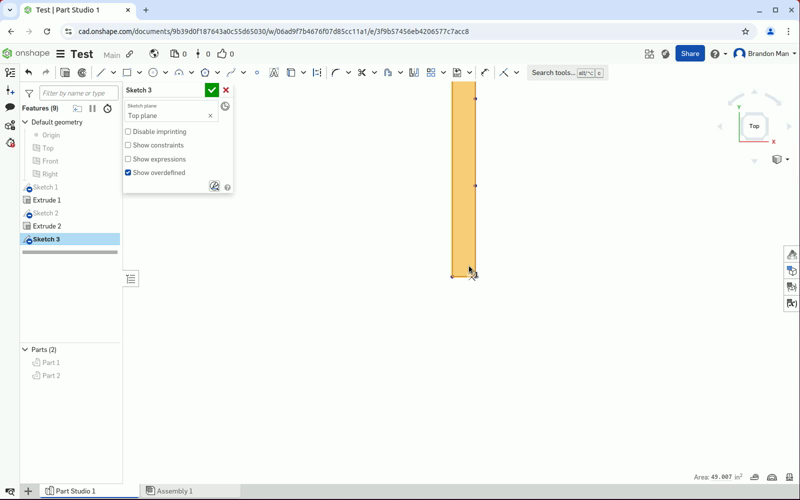
scroll(-6)
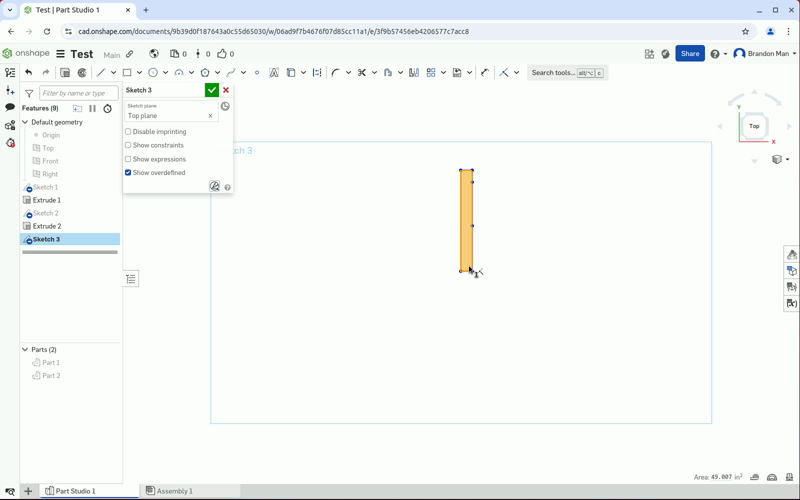
mouse_move(73, 352)
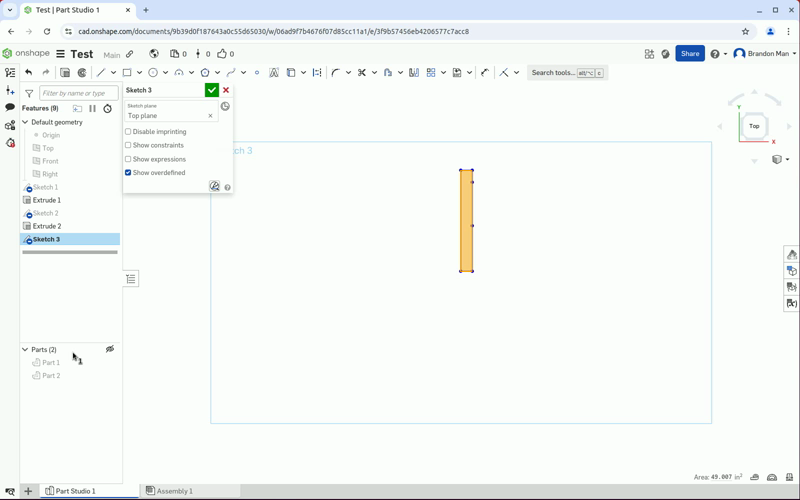
key(shift+y)
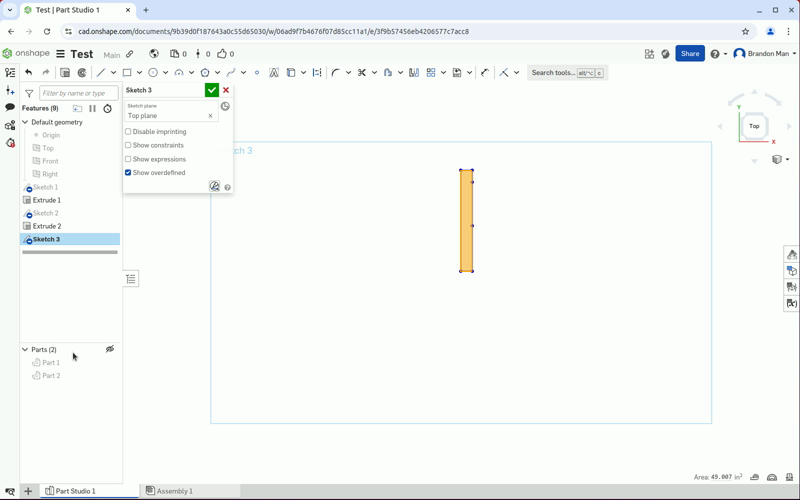
key(shift+e)
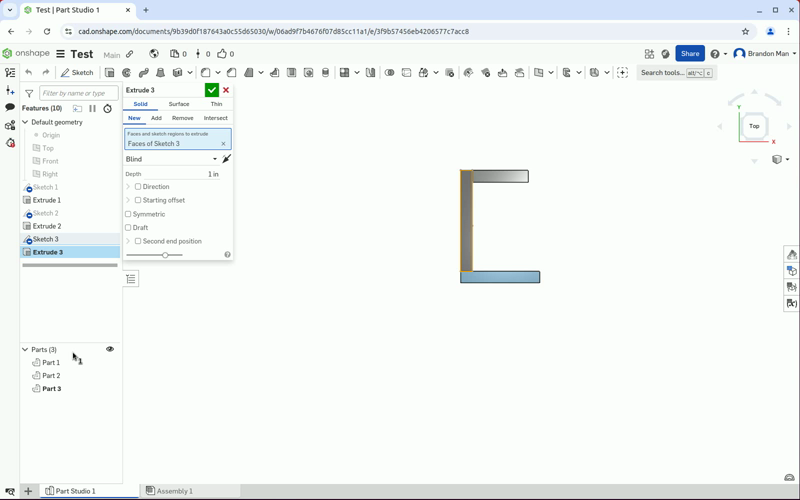
mouse_move(143, 106)
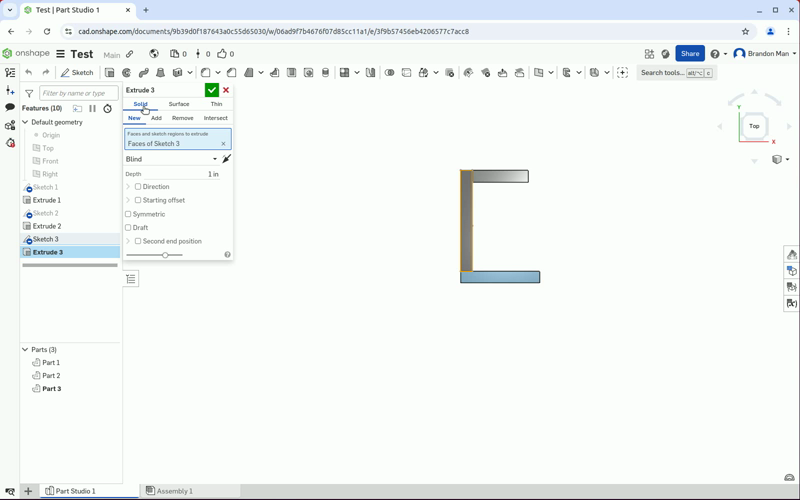
click(143, 106)
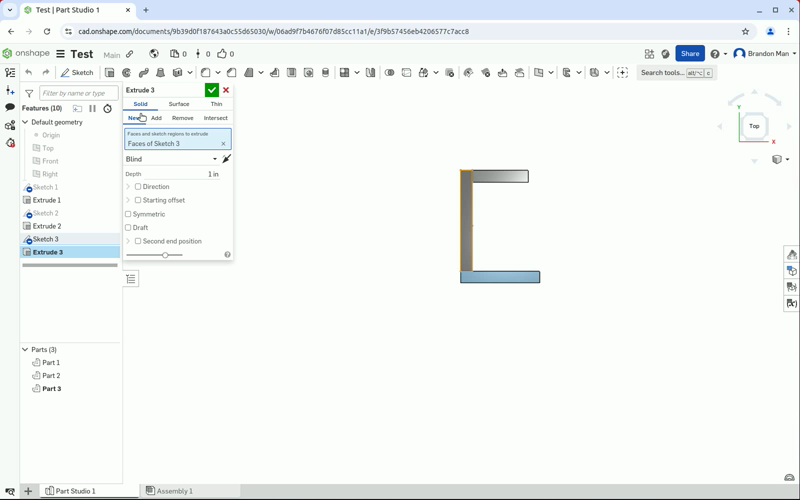
mouse_move(137, 120)
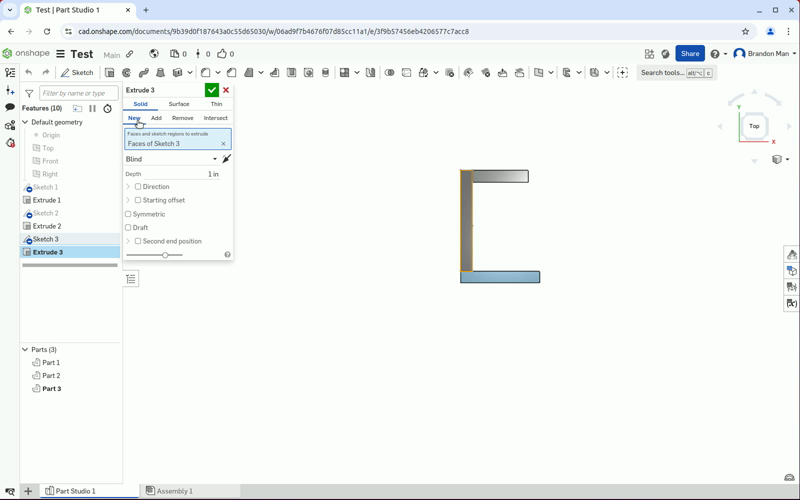
click(137, 120)
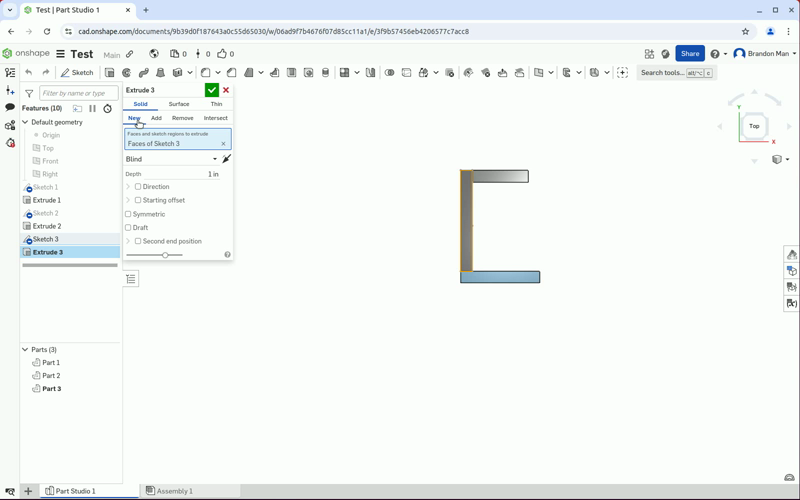
key(tab, 4)
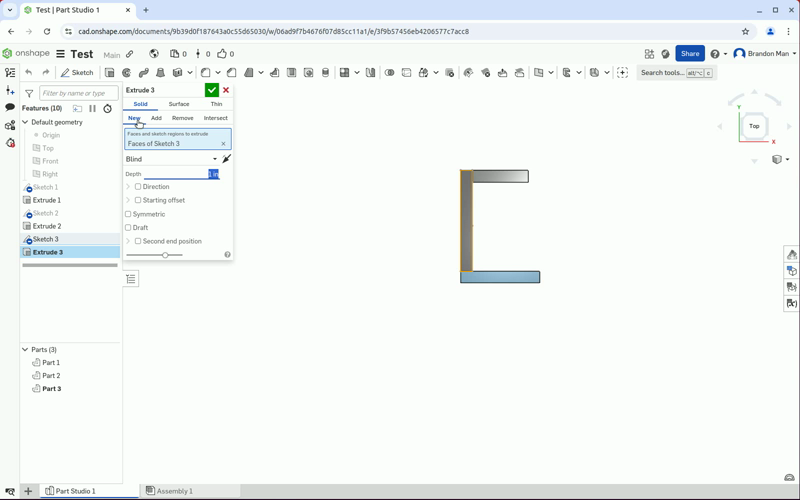
text(-0.963)
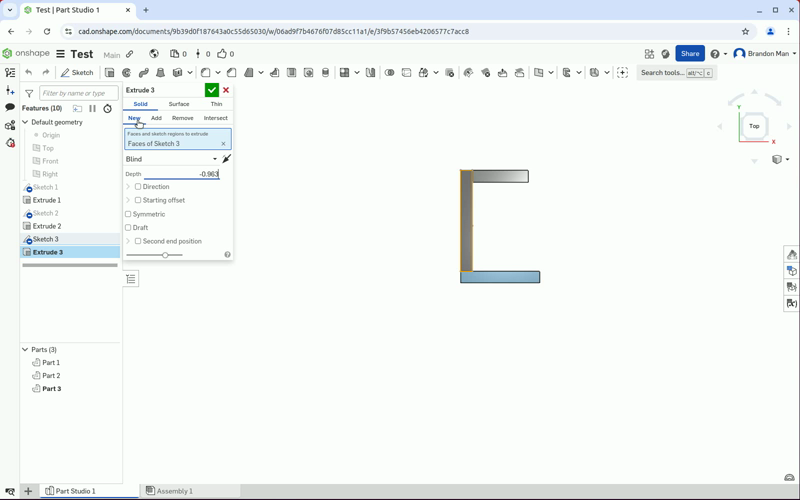
key(enter)
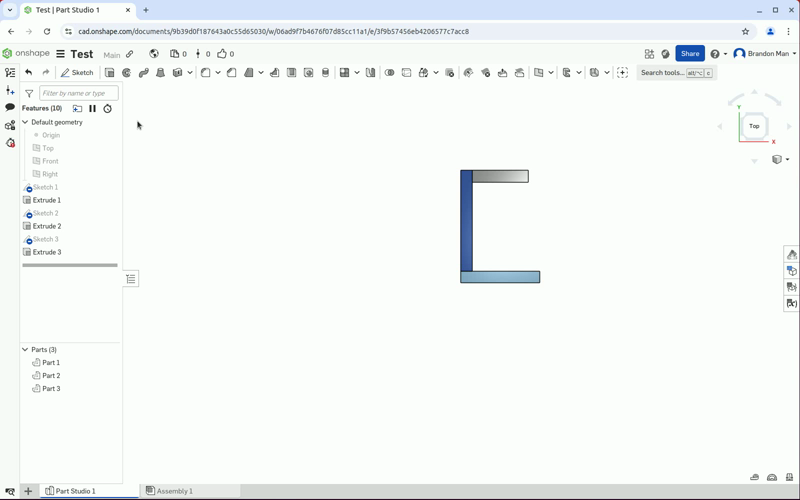
key(shift+h)
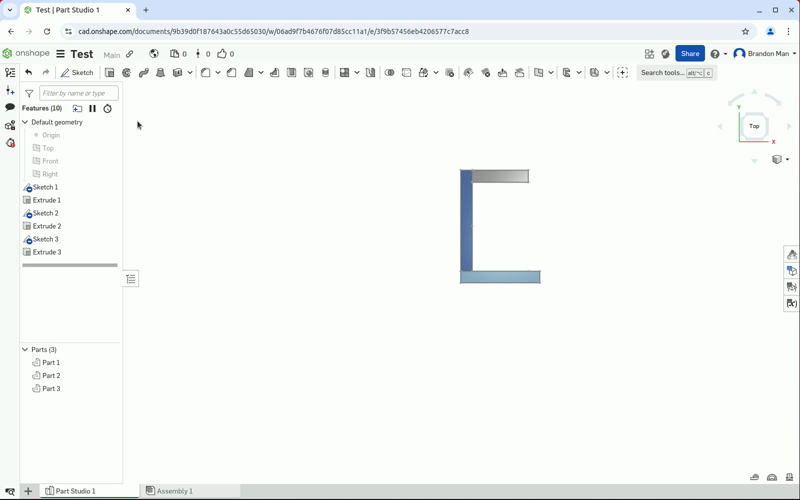
key(shift+h)
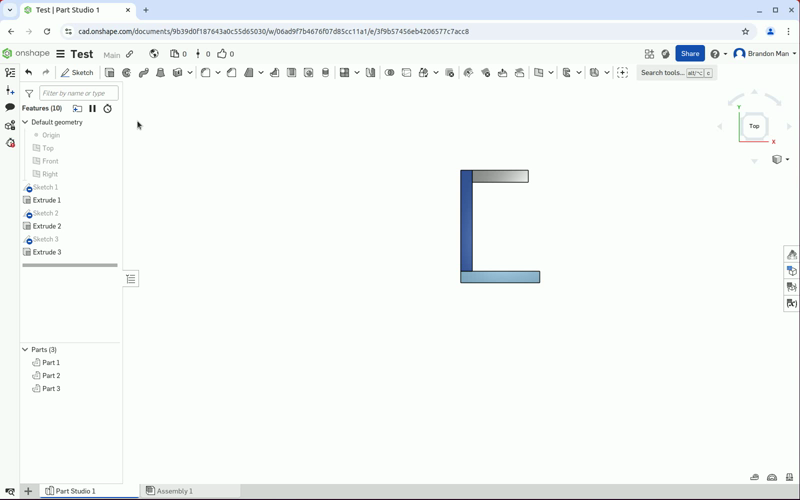
mouse_move(73, 189)
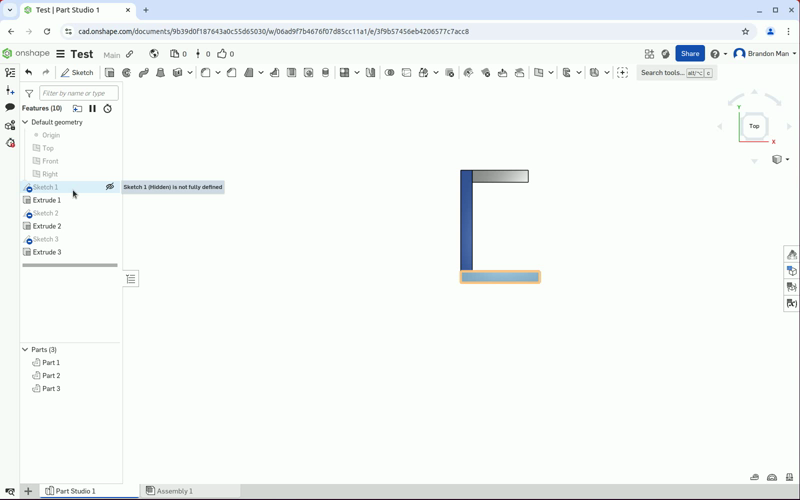
click(73, 189)
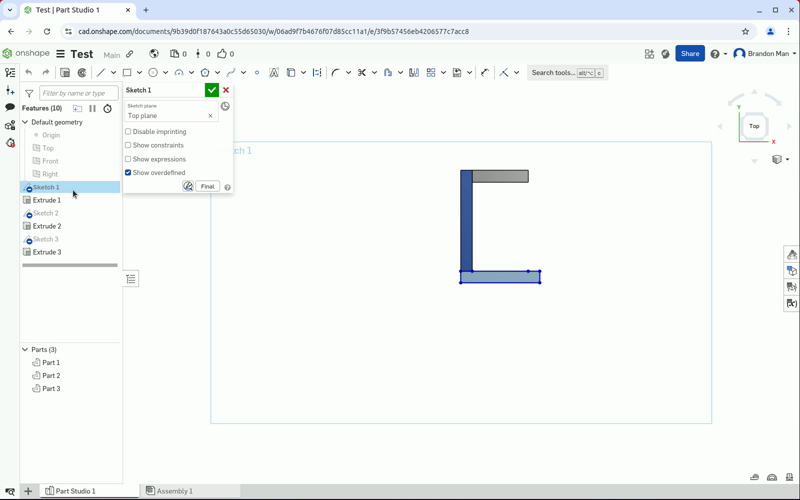
mouse_move(229, 92)
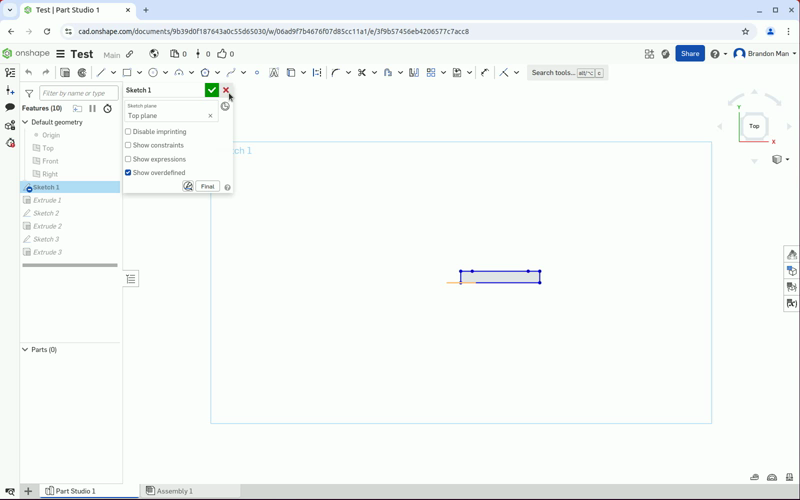
click(229, 92)
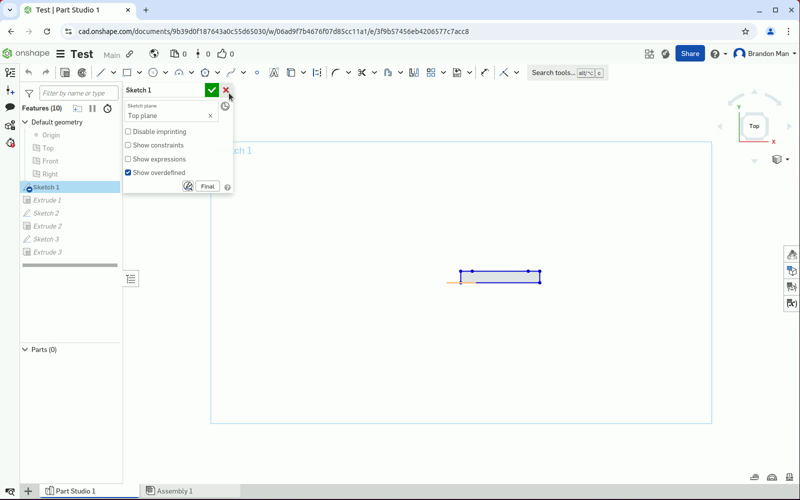
key(shift+s)
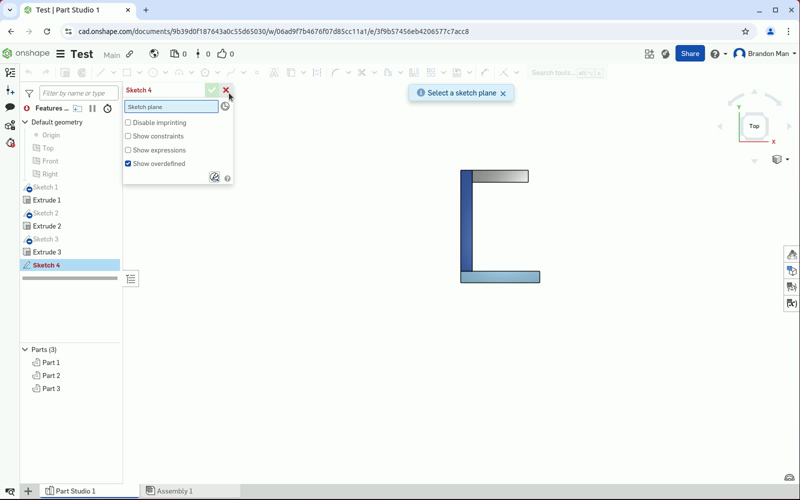
mouse_move(73, 150)
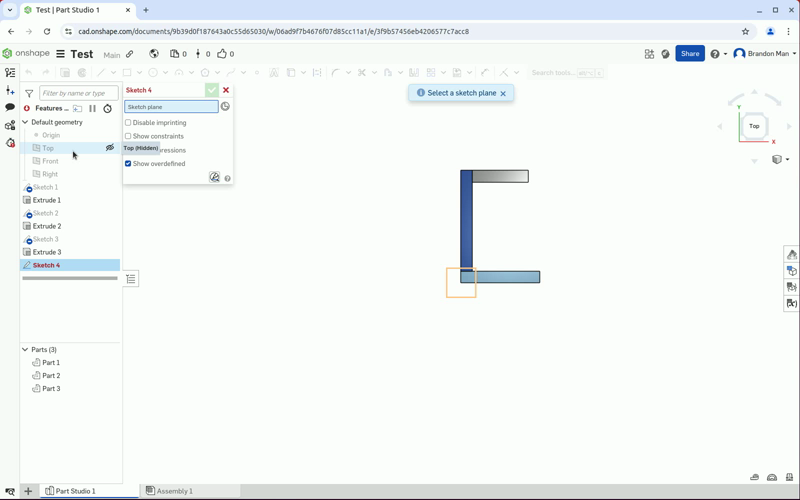
click(73, 150)
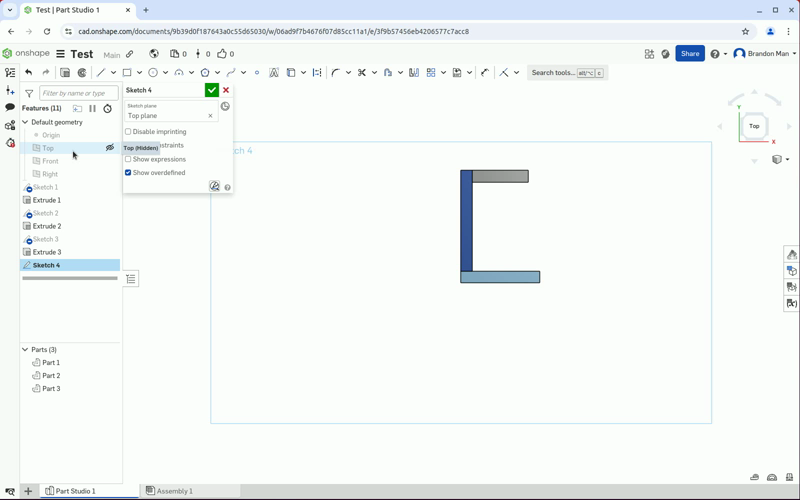
mouse_move(73, 352)
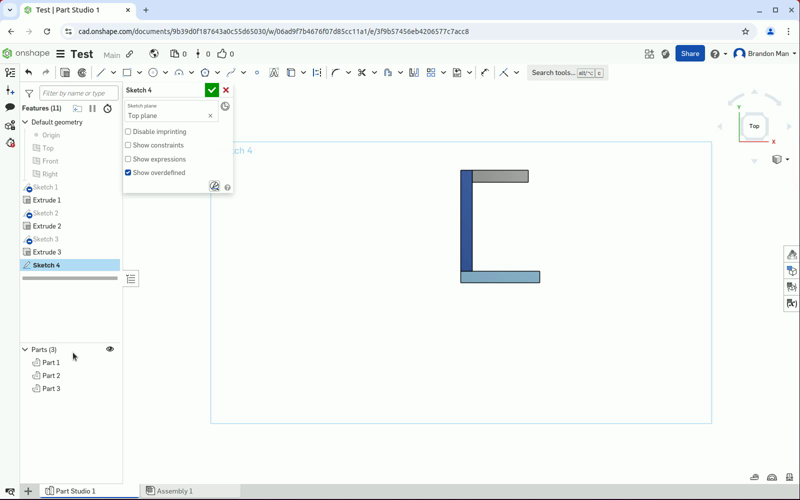
key(y)
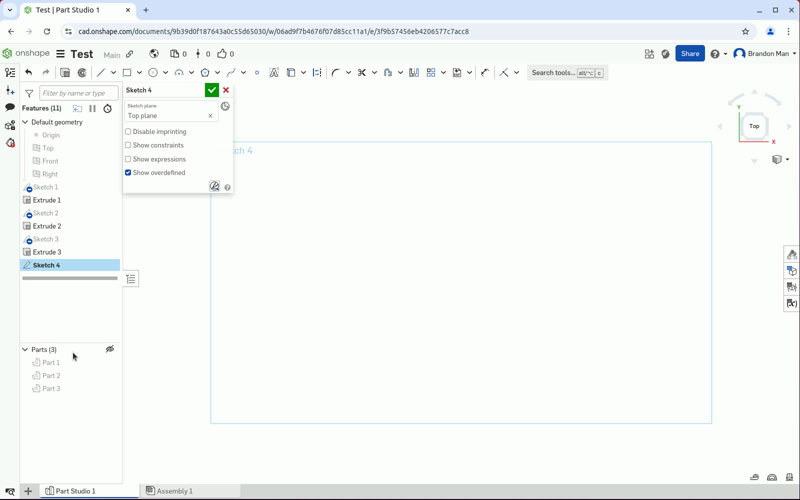
key(l)
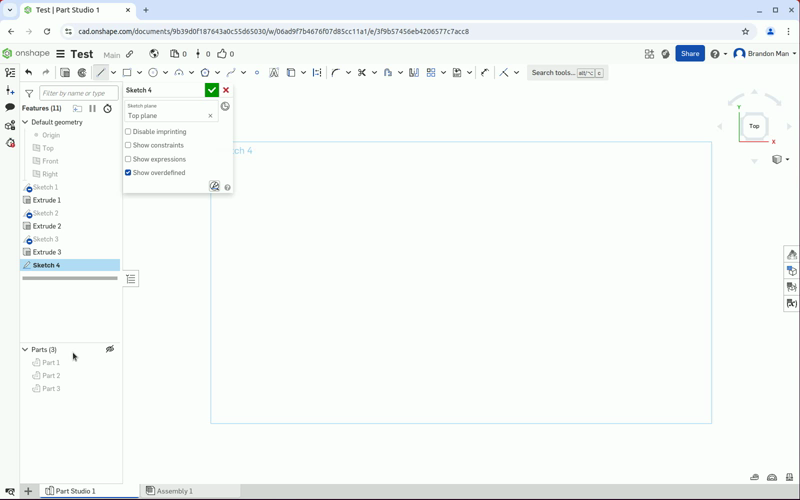
key_down(shift)
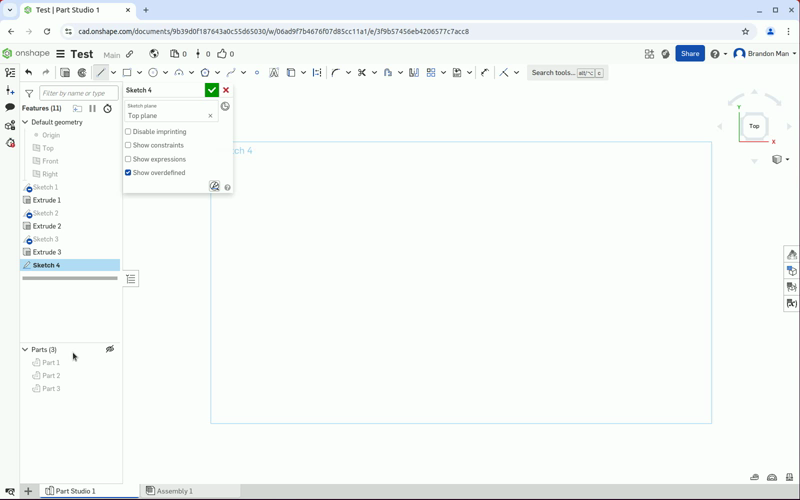
mouse_move(527, 271)
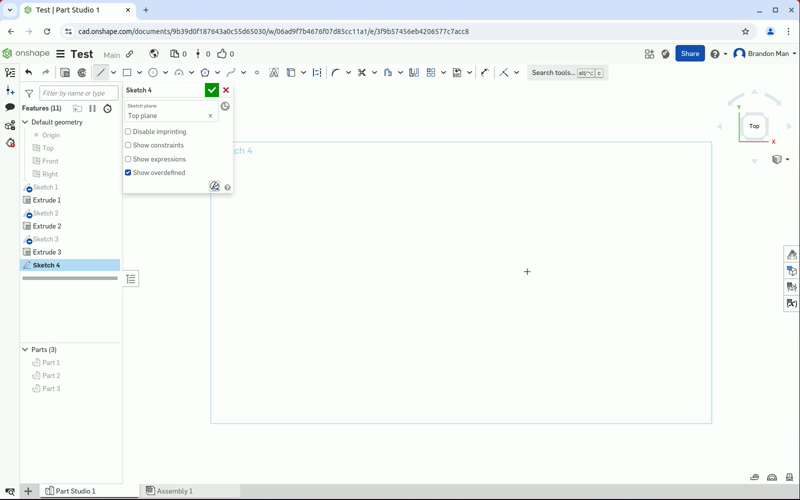
click(527, 271)
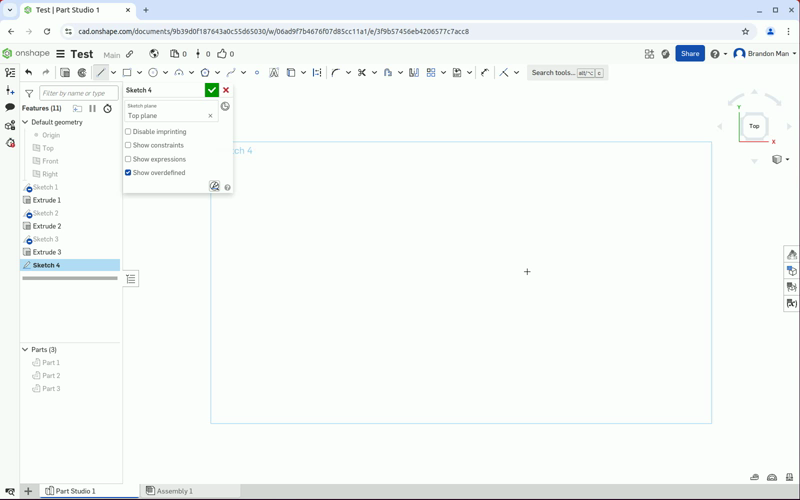
key_up(shift)
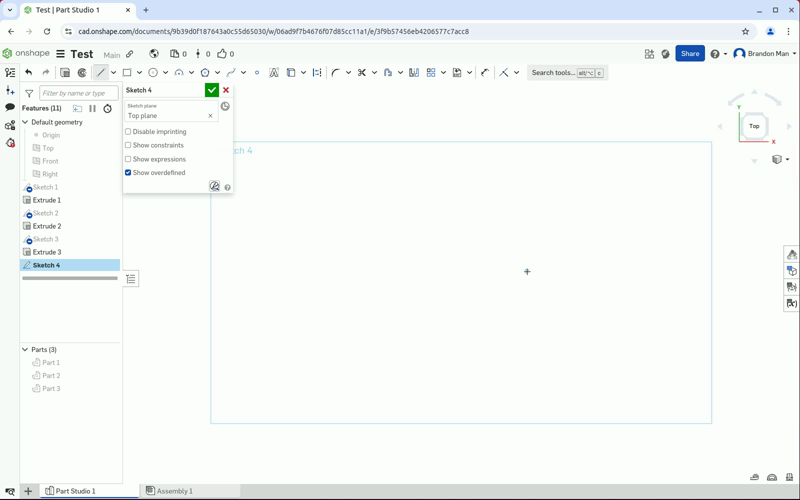
key_down(shift)
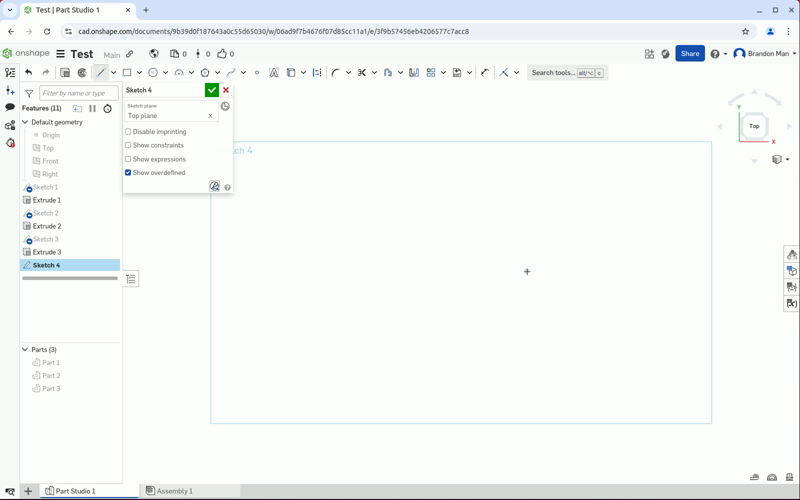
mouse_move(557, 271)
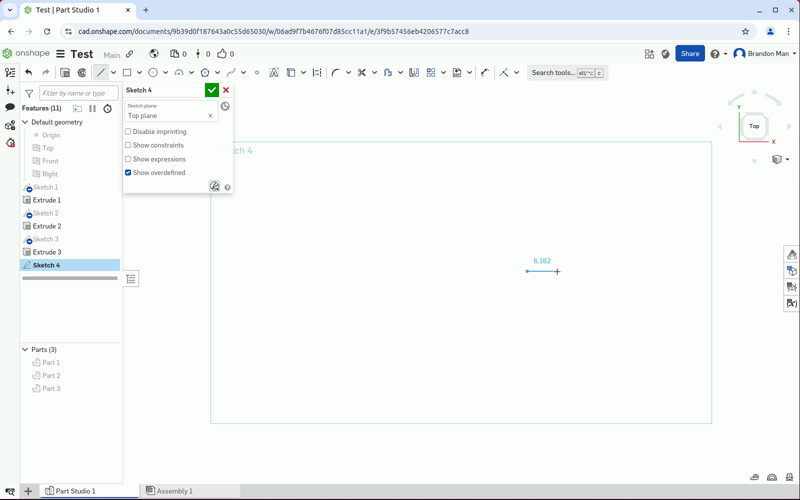
mouse_move(539, 271)
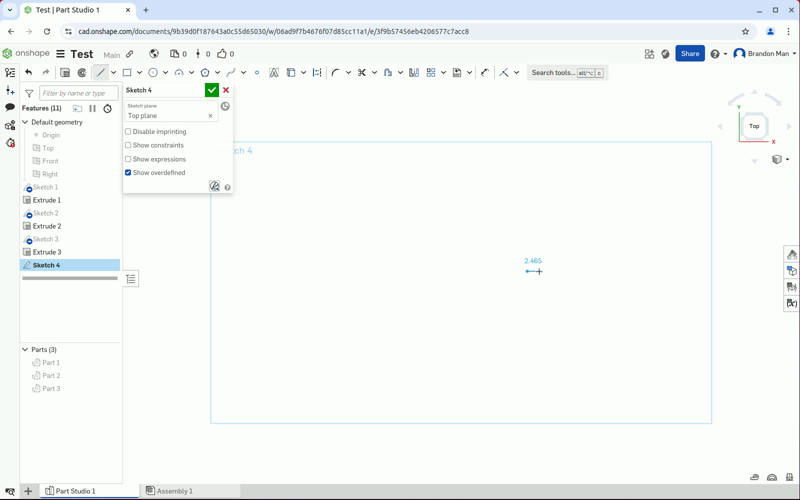
click(539, 271)
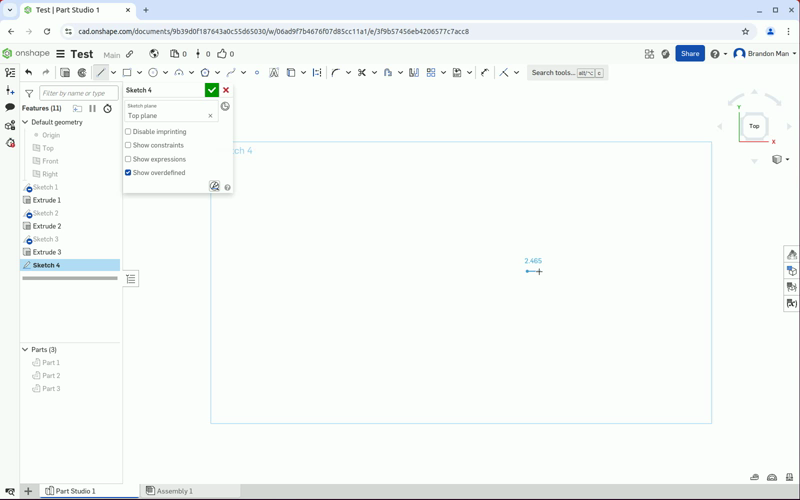
key_up(shift)
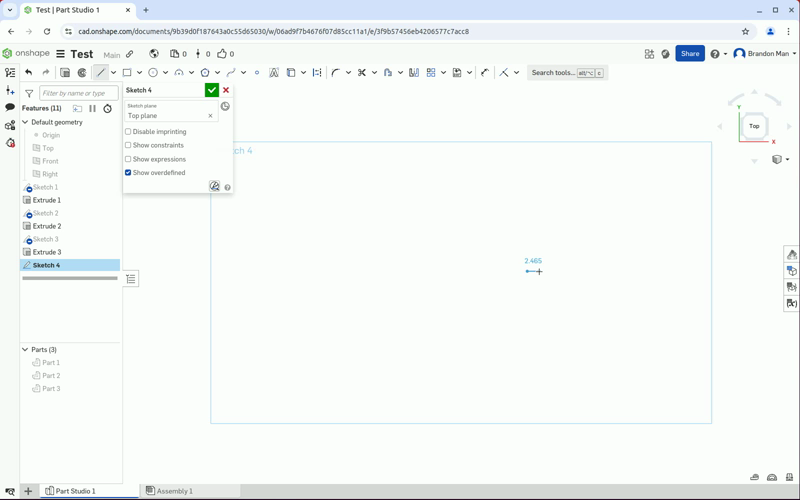
key_down(shift)
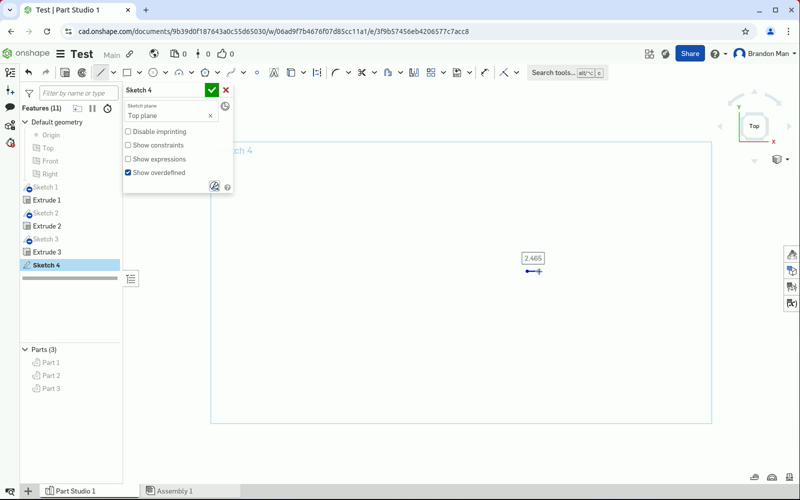
mouse_move(539, 170)
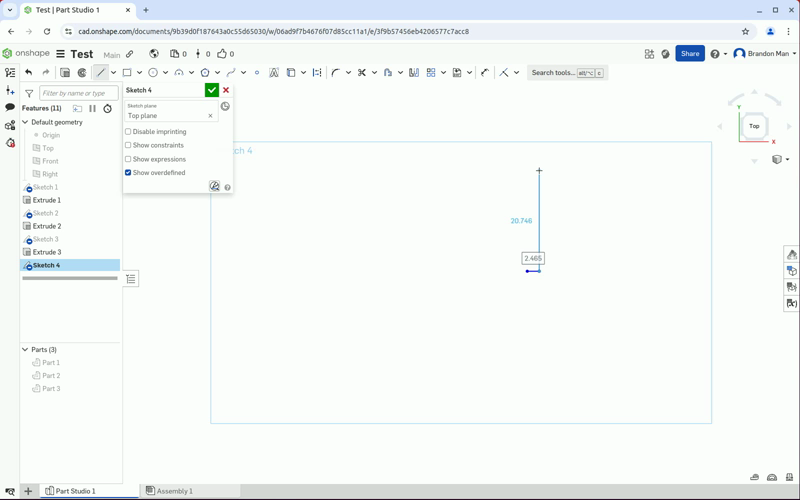
click(539, 170)
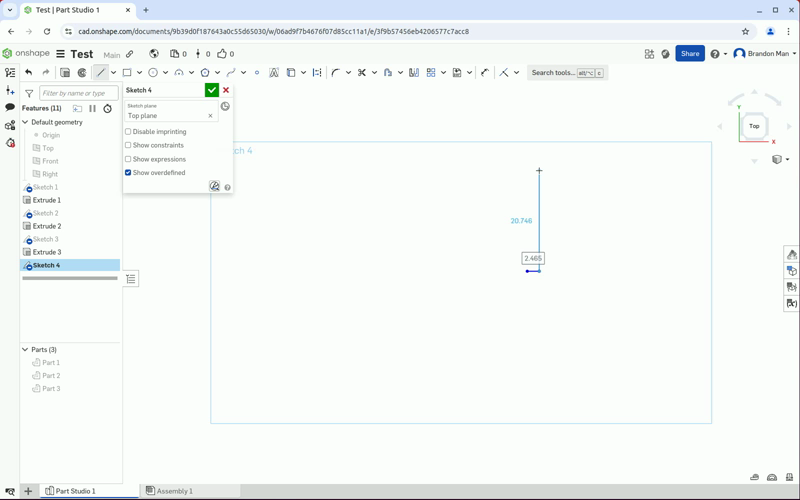
key_up(shift)
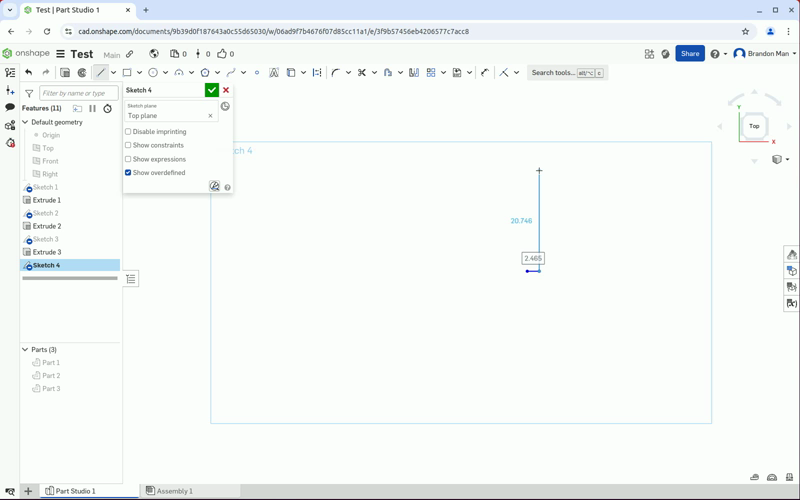
key_down(shift)
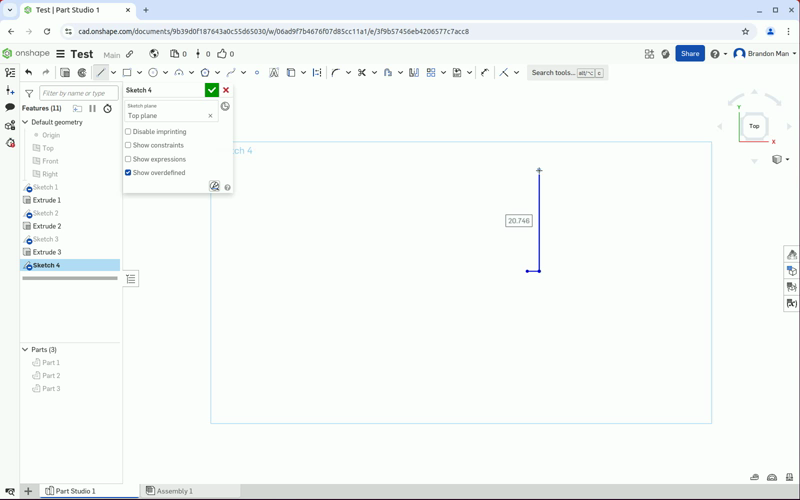
mouse_move(569, 170)
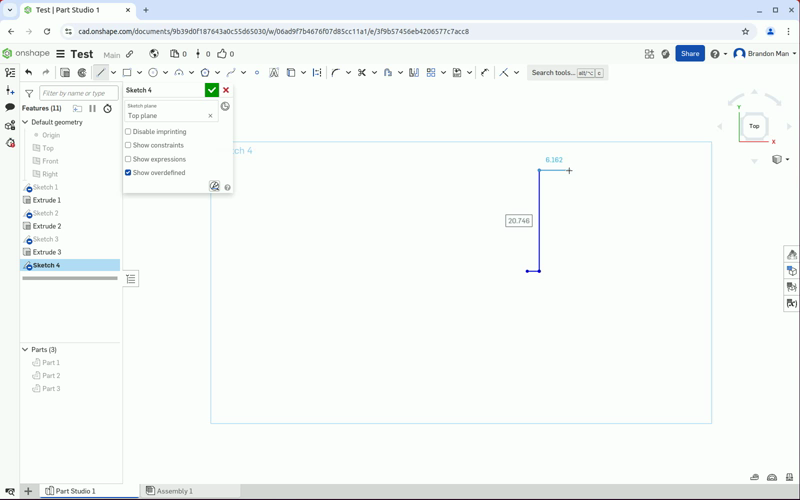
mouse_move(527, 170)
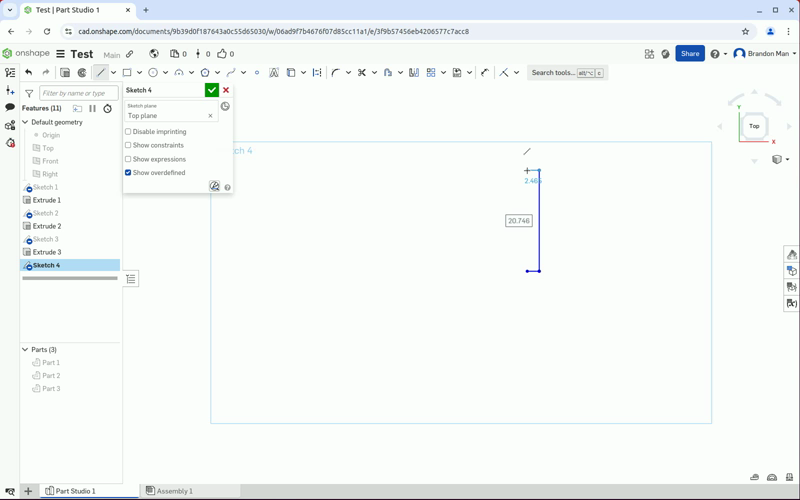
click(527, 170)
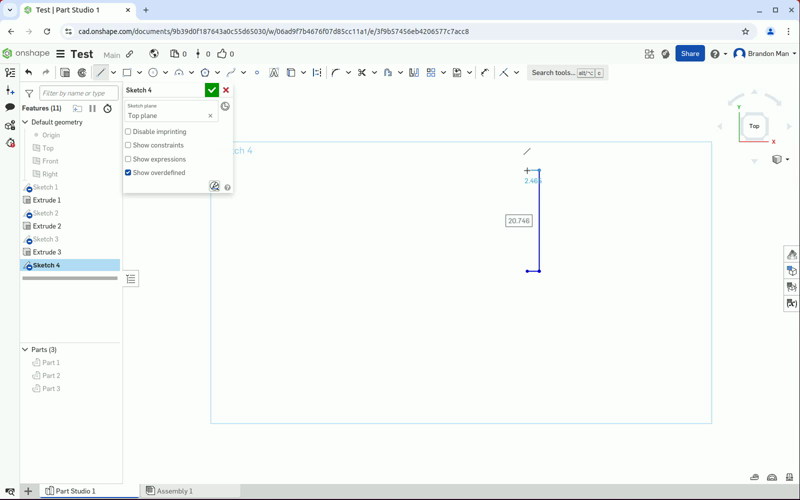
key_up(shift)
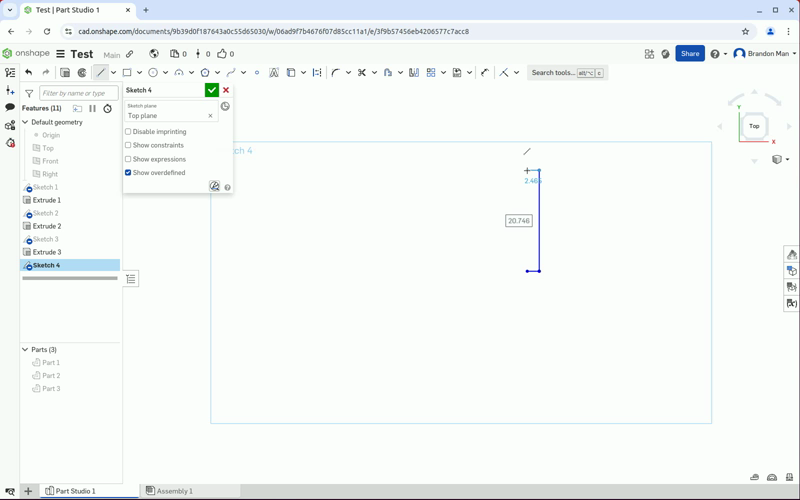
key_down(shift)
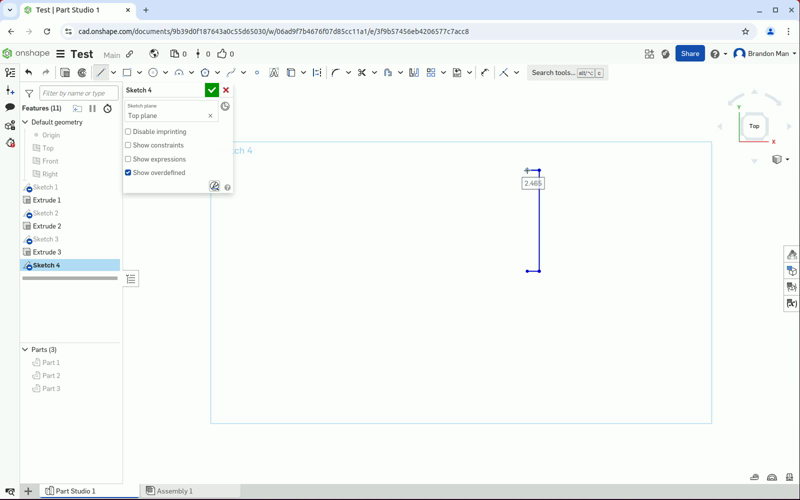
mouse_move(557, 170)
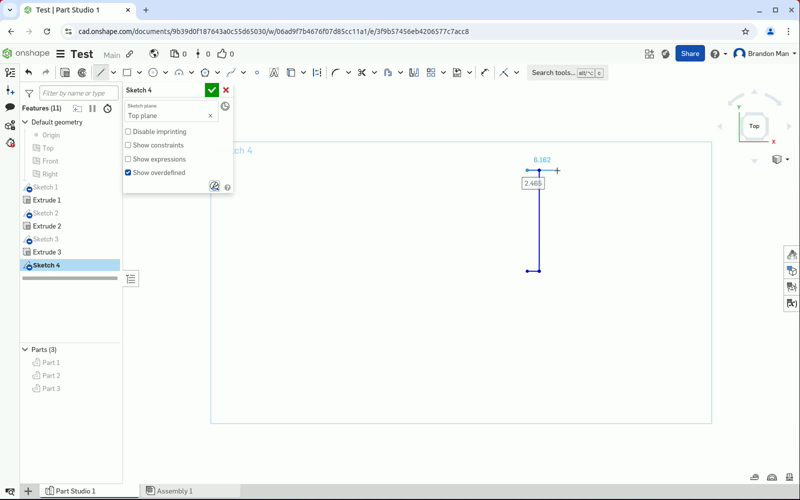
mouse_move(527, 182)
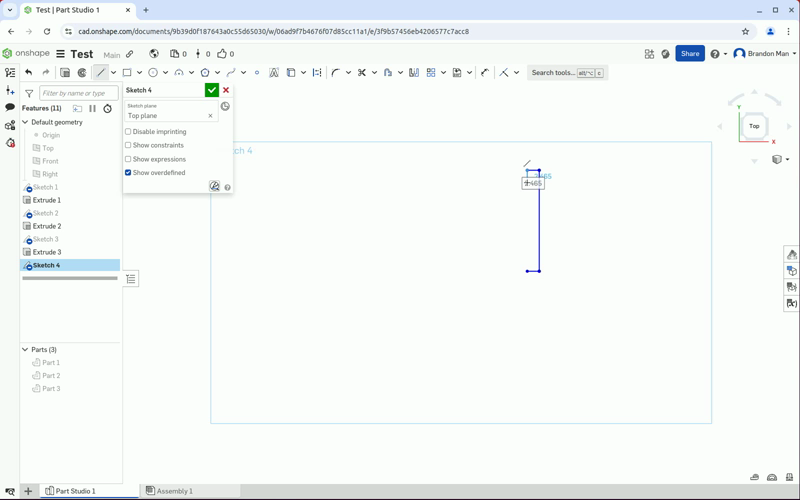
click(527, 182)
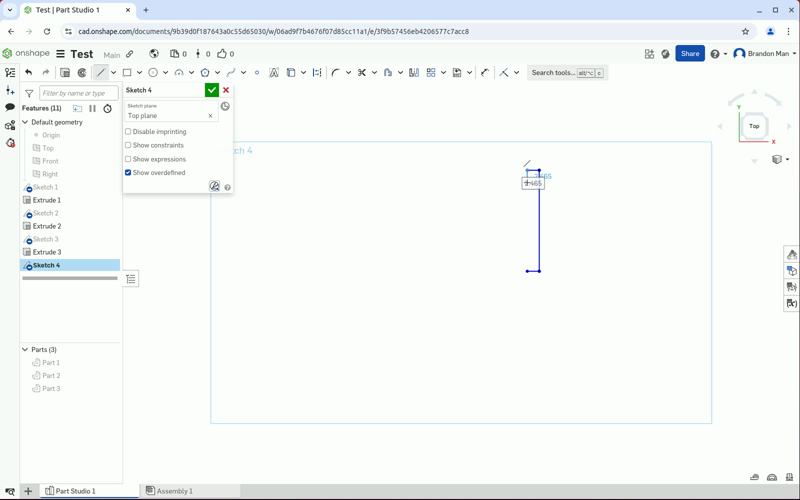
key_up(shift)
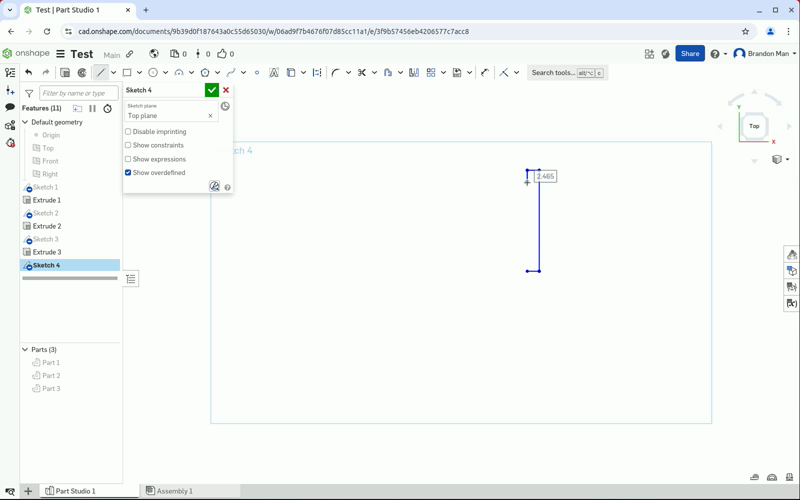
key_down(shift)
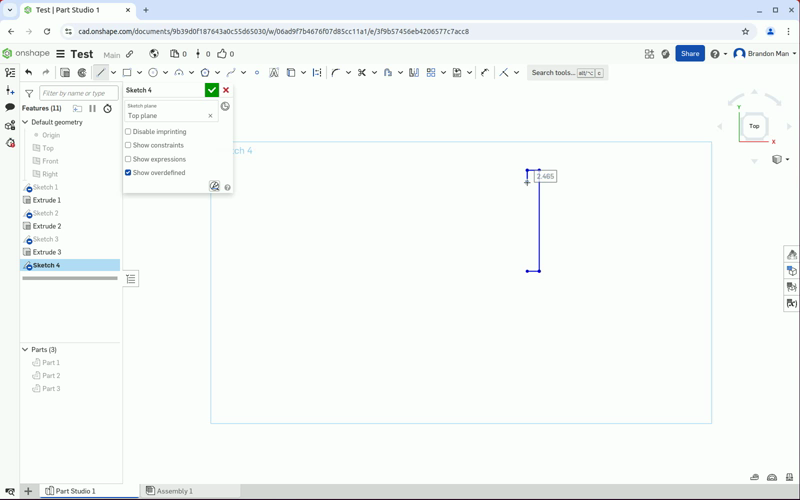
mouse_move(557, 182)
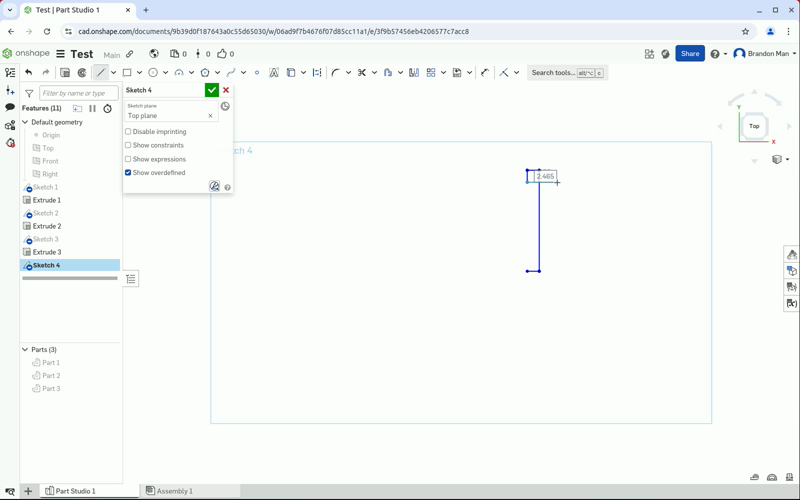
mouse_move(527, 225)
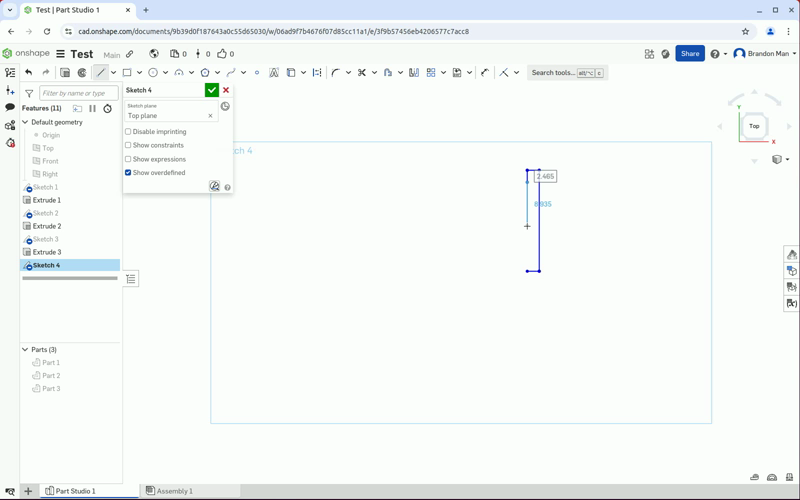
click(527, 225)
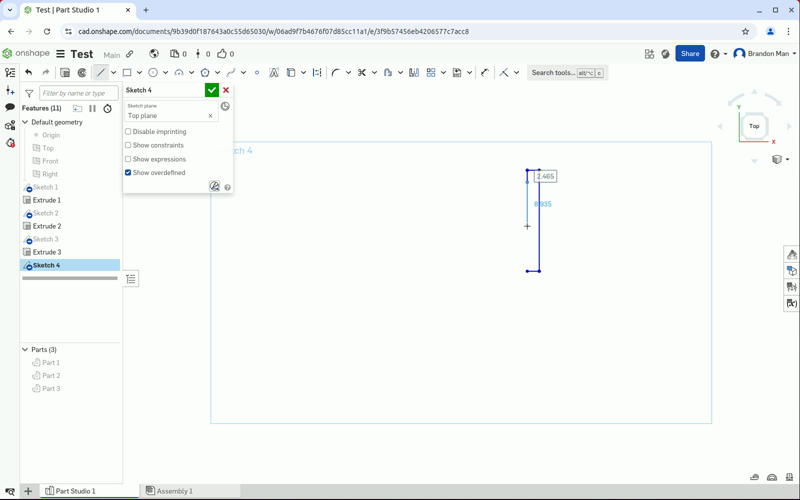
key_up(shift)
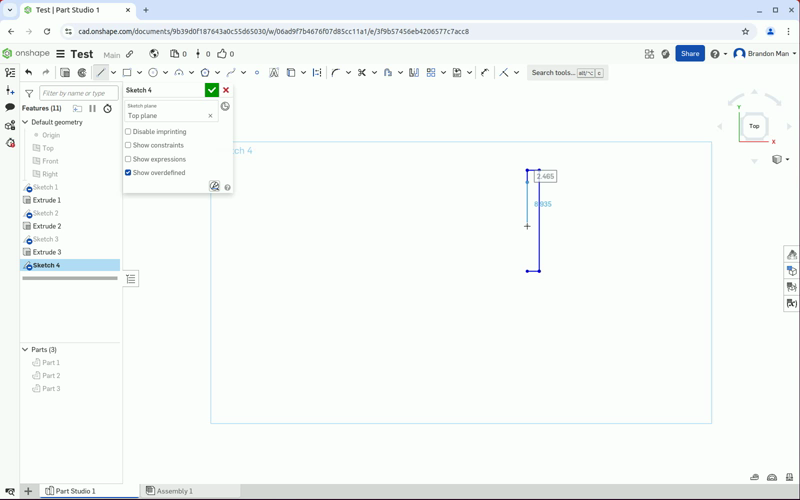
mouse_move(557, 225)
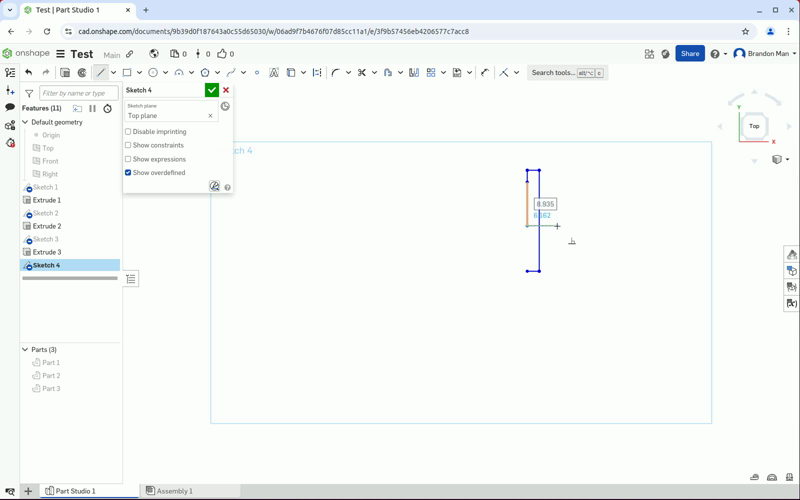
key_down(shift)
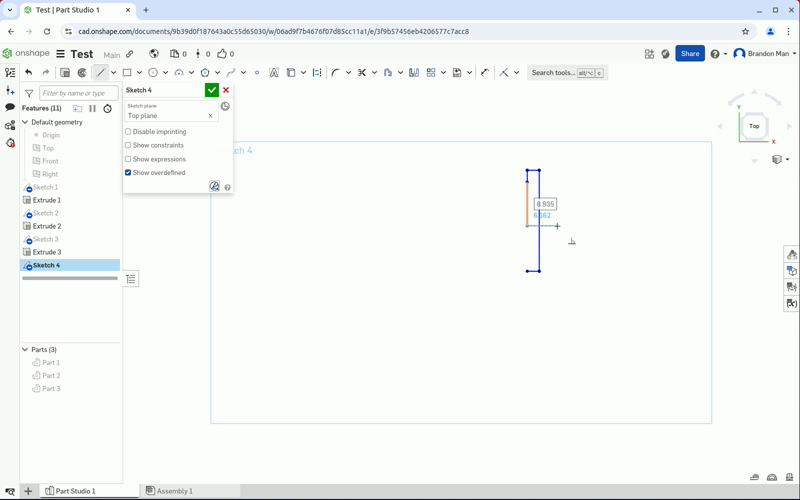
mouse_move(527, 271)
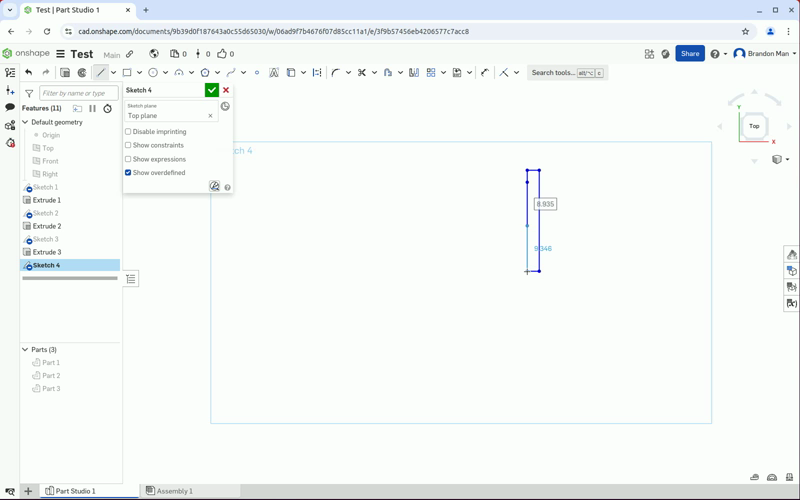
key_up(shift)
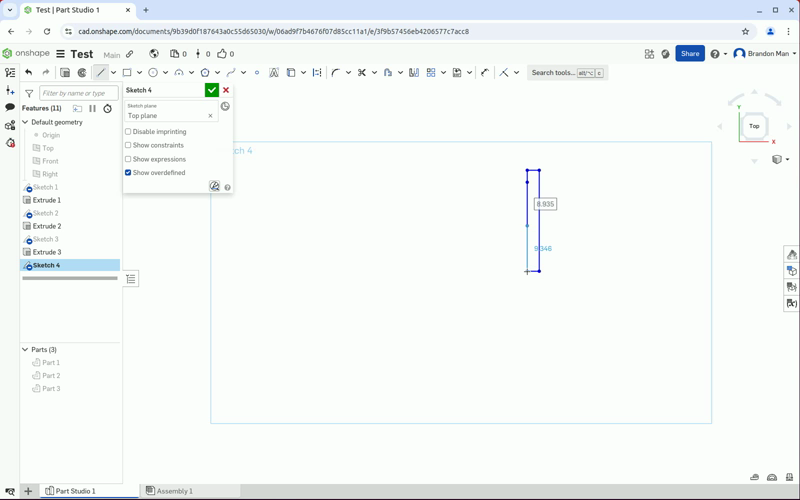
click(527, 271)
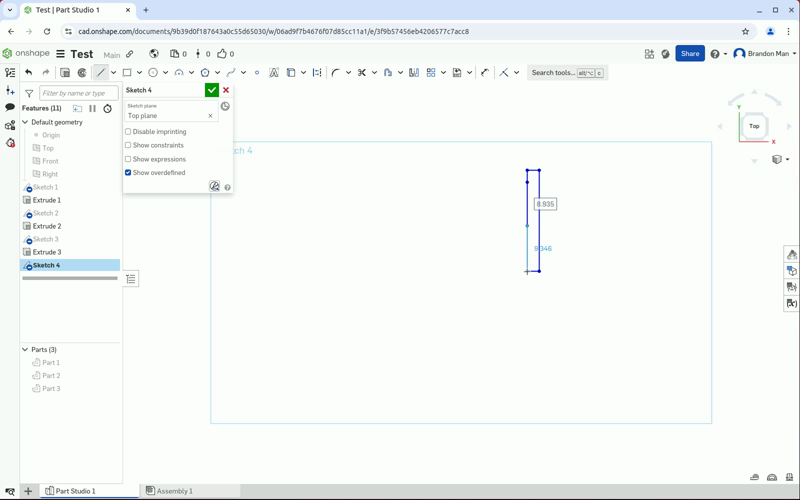
key(esc)
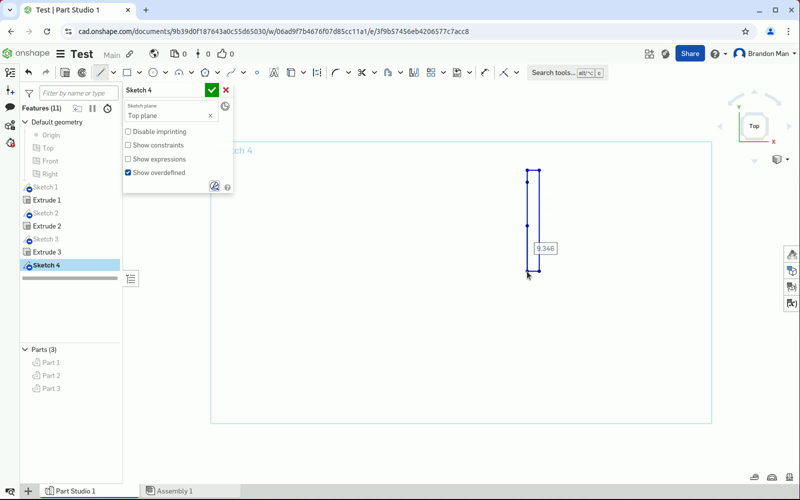
mouse_move(533, 209)
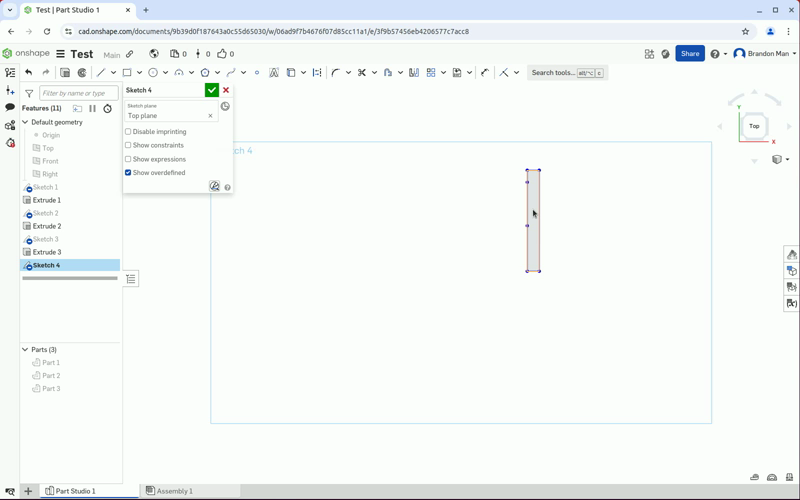
scroll(6)
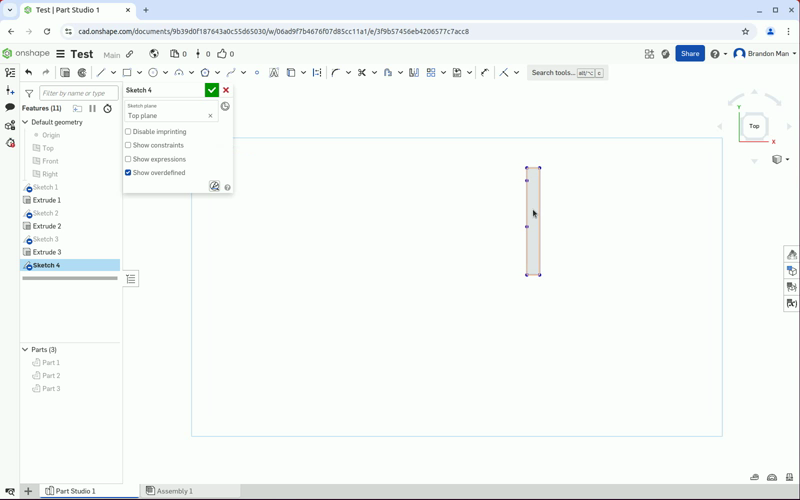
scroll(6)
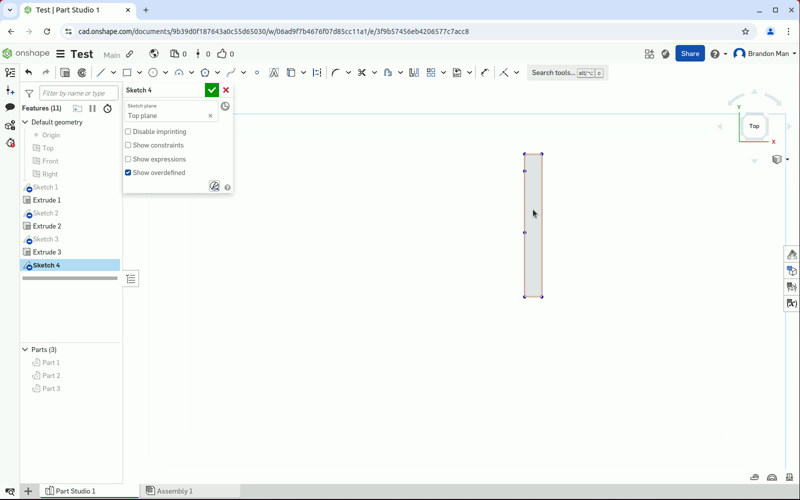
scroll(6)
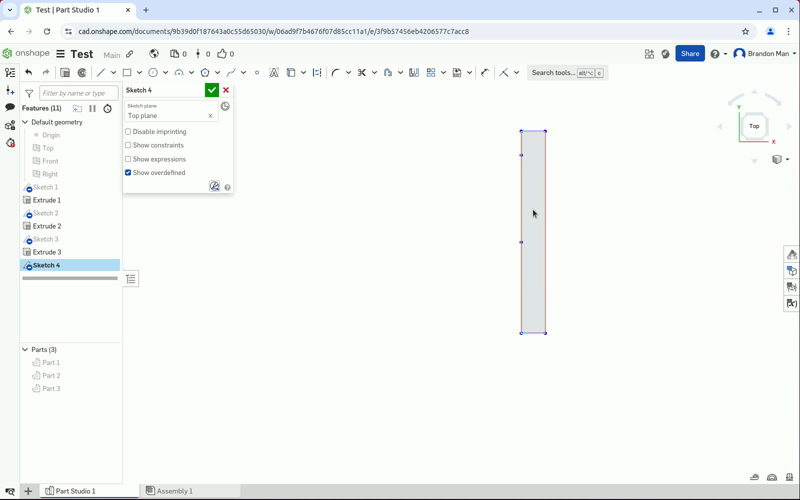
scroll(6)
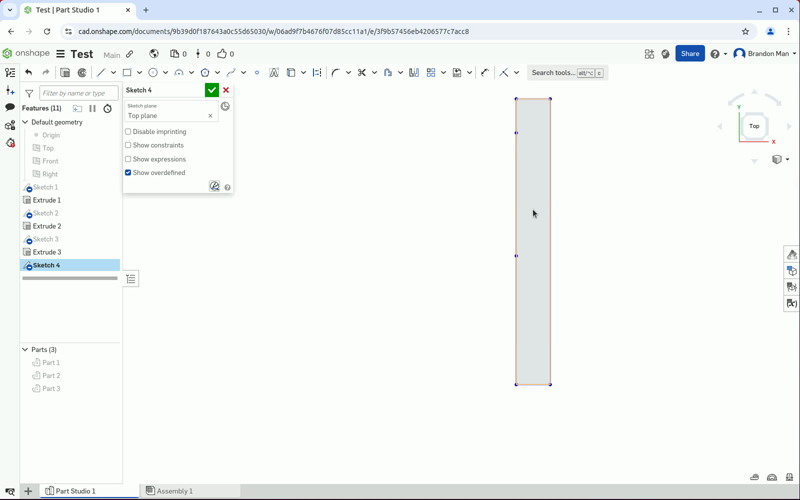
scroll(6)
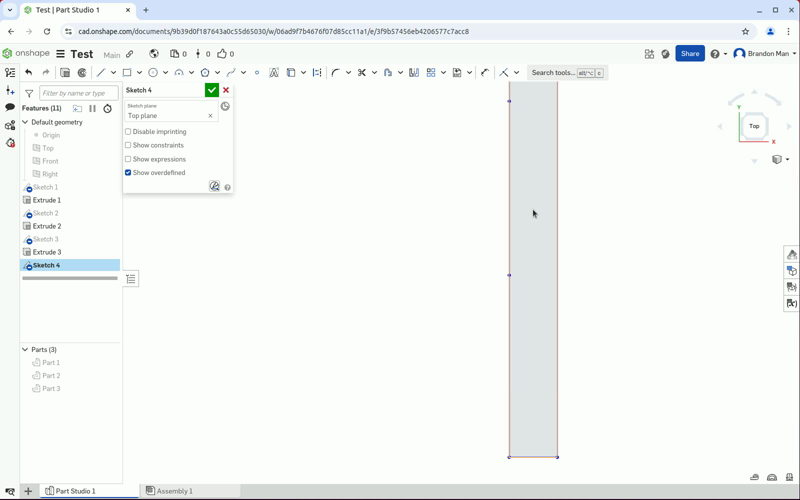
scroll(6)
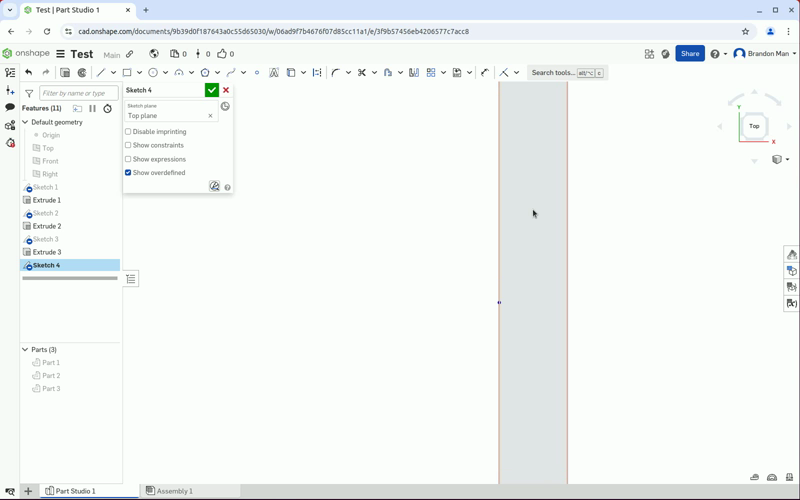
scroll(6)
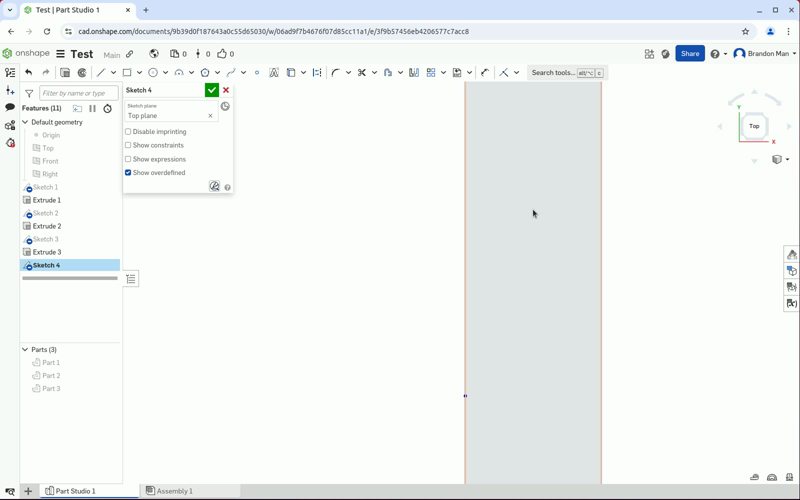
click(533, 209)
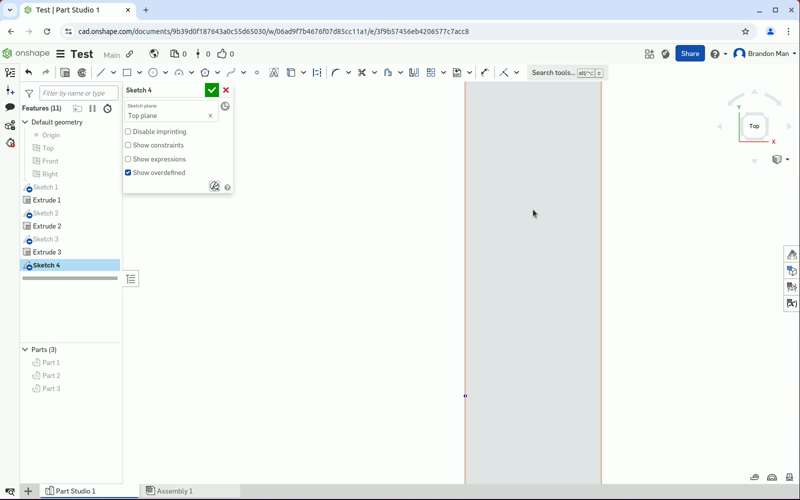
scroll(-6)
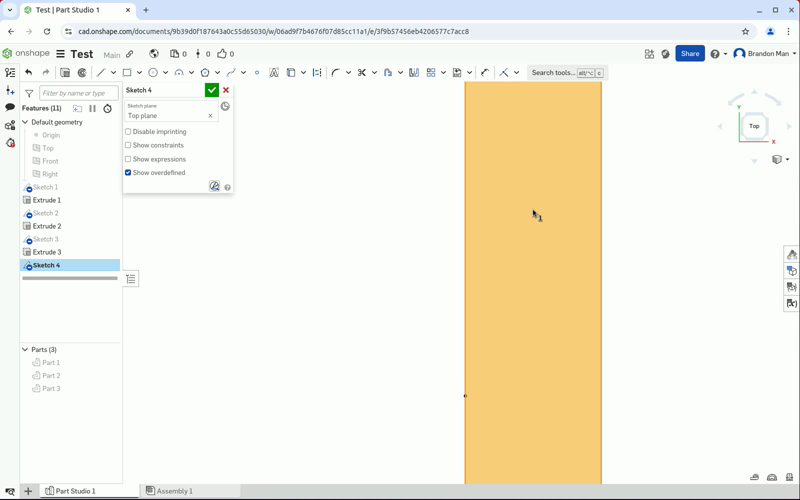
scroll(-6)
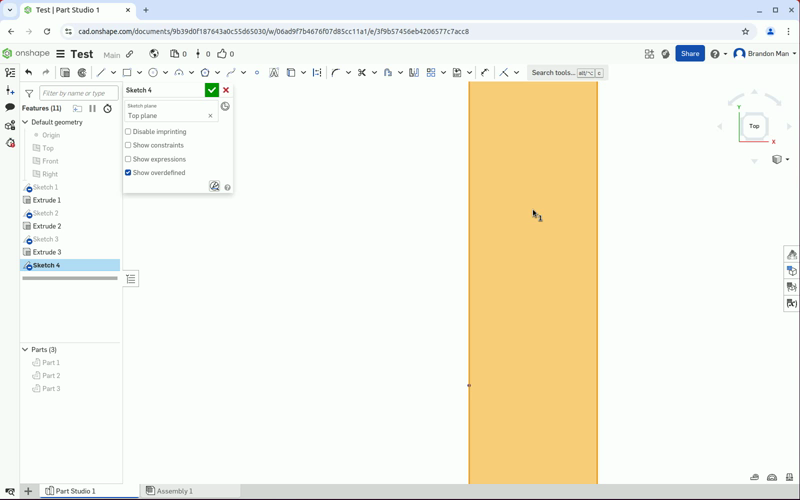
scroll(-6)
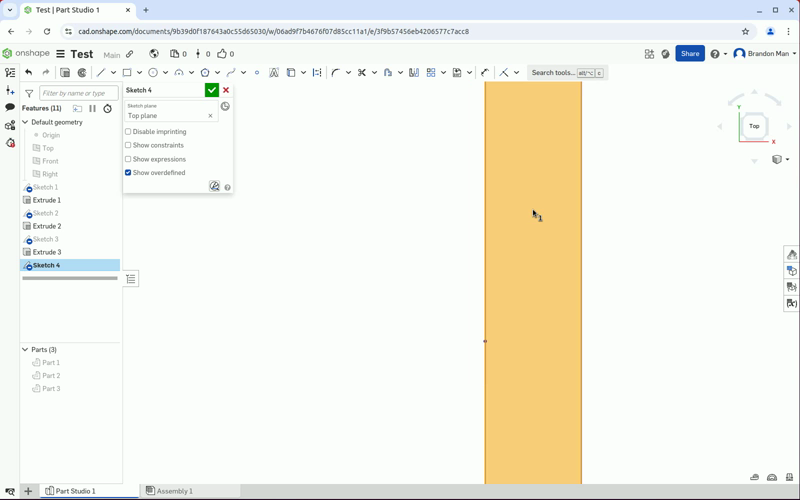
scroll(-6)
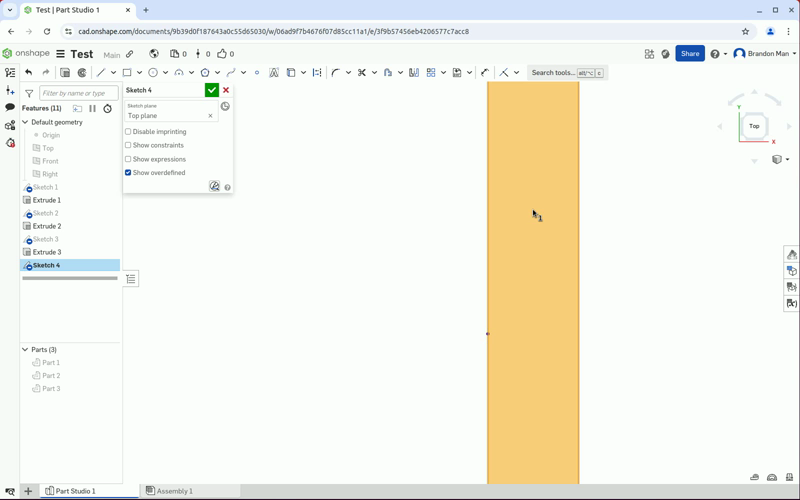
scroll(-6)
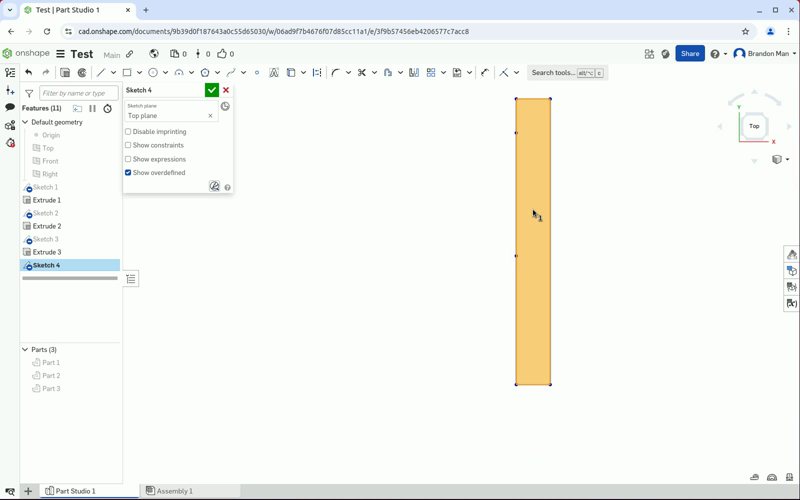
scroll(-6)
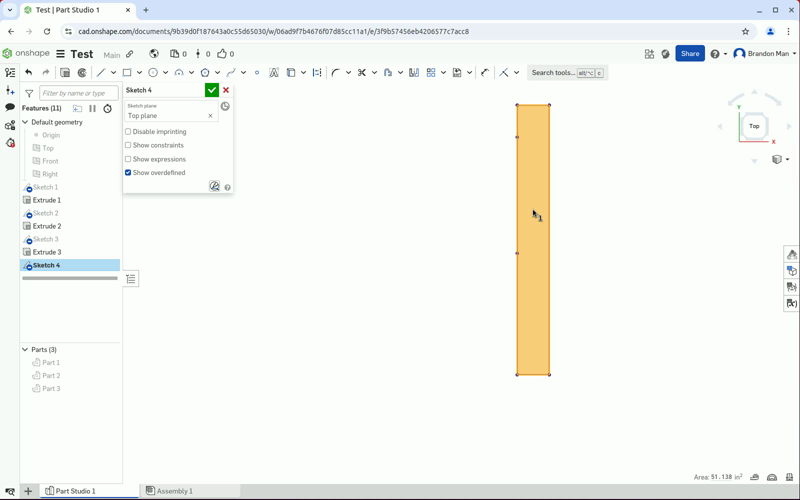
scroll(-6)
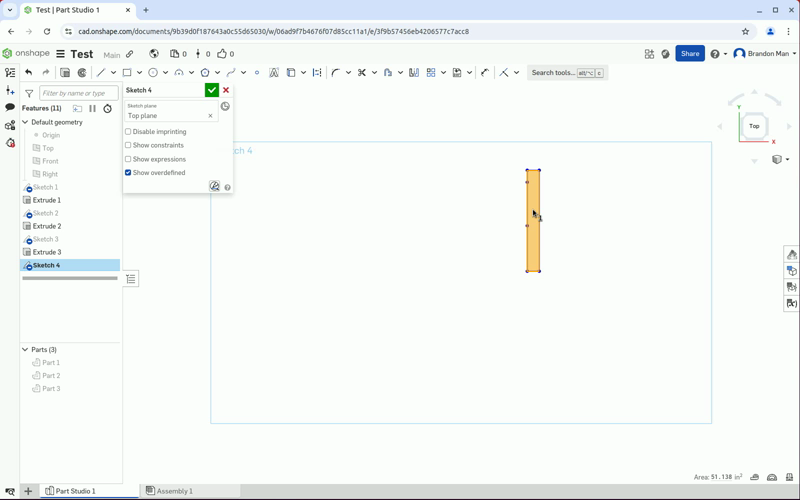
mouse_move(73, 352)
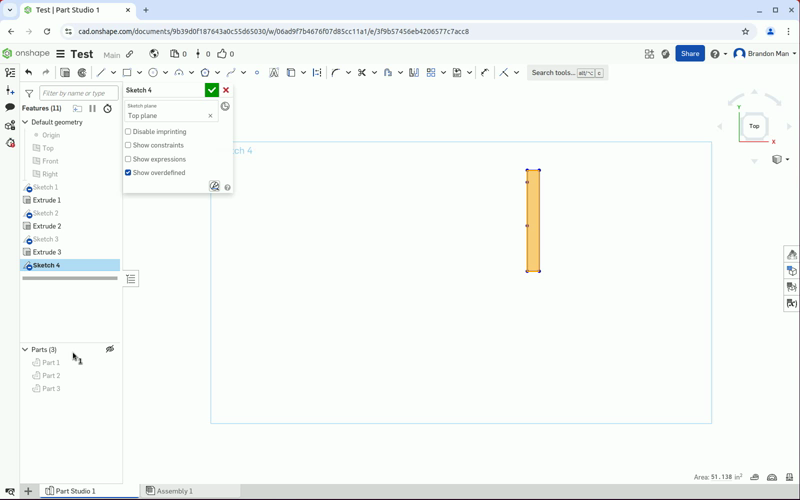
key(shift+y)
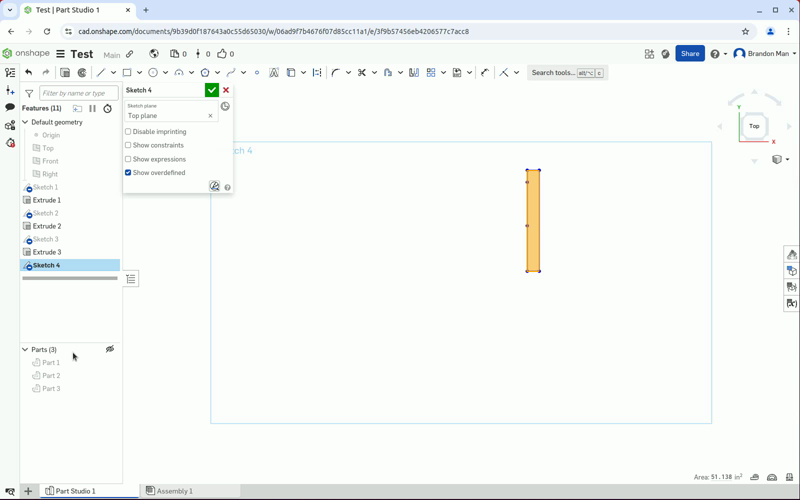
key(shift+e)
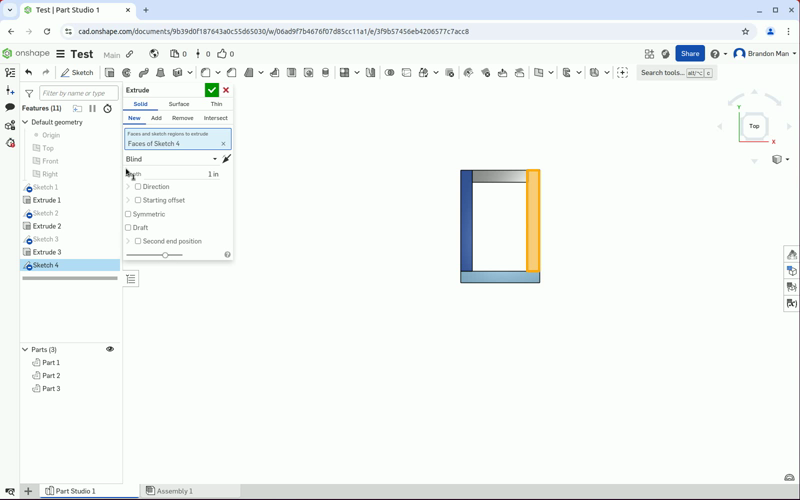
mouse_move(143, 106)
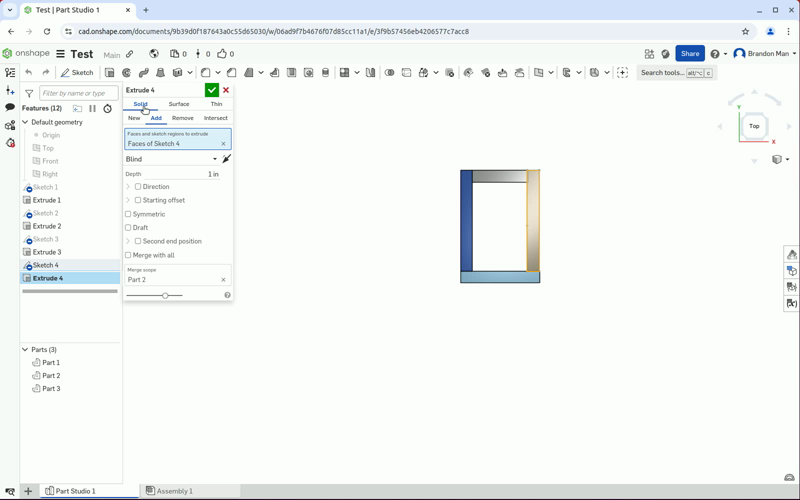
click(143, 106)
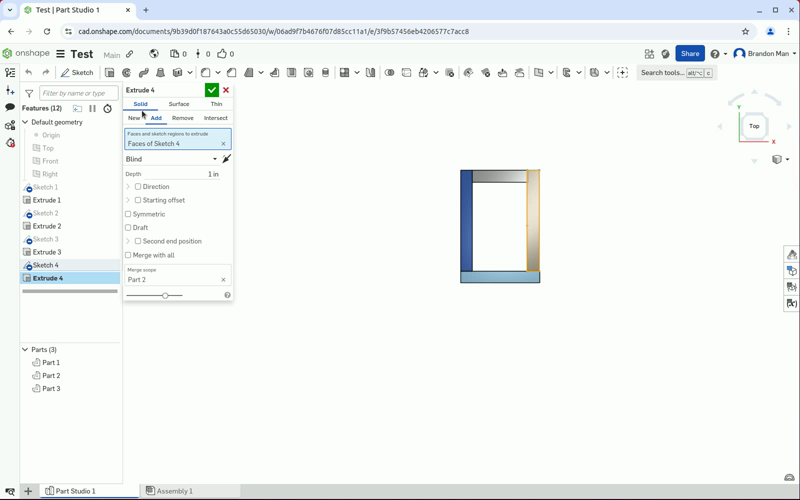
mouse_move(137, 120)
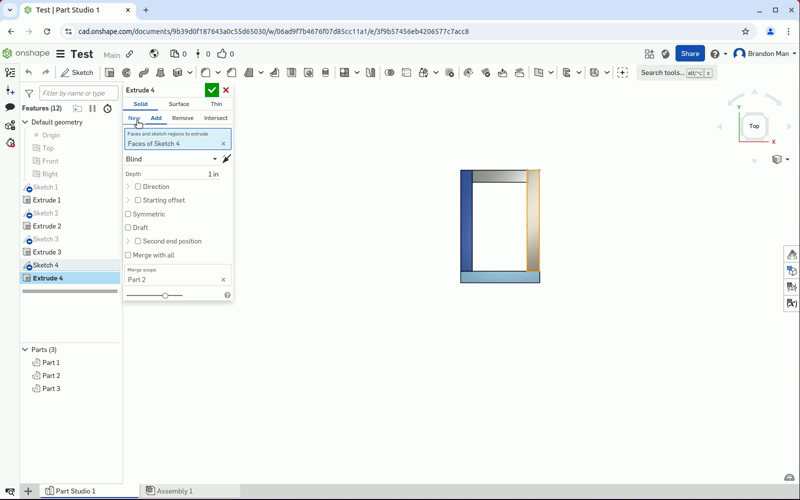
click(137, 120)
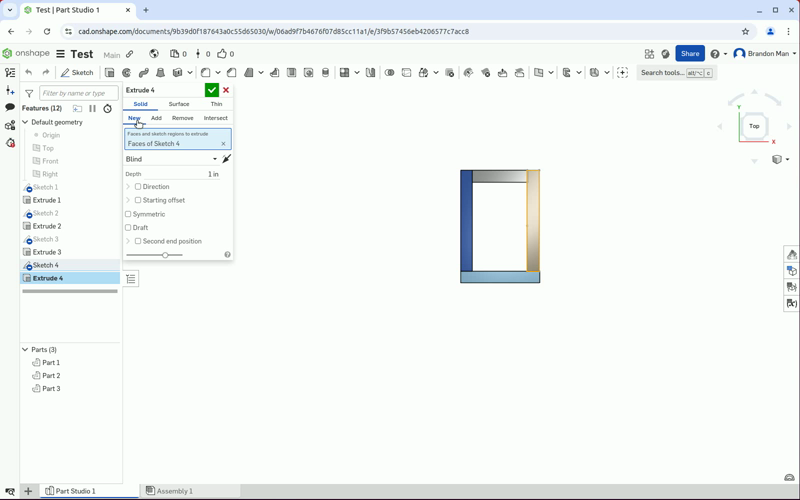
key(tab, 4)
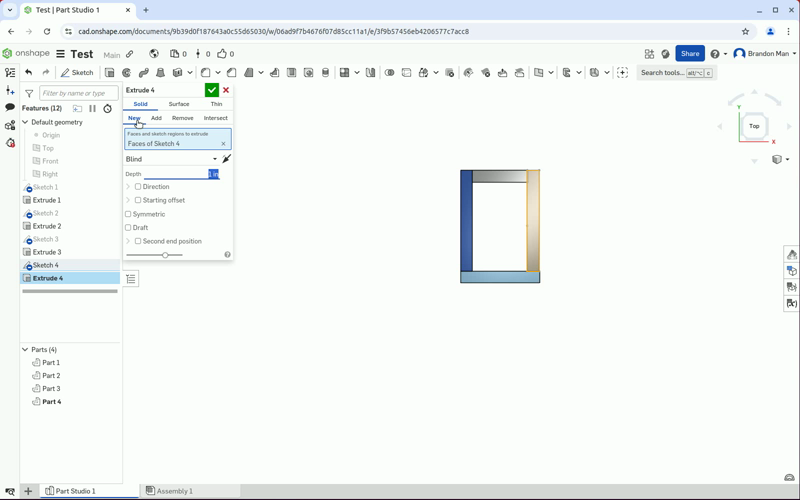
text(-0.963)
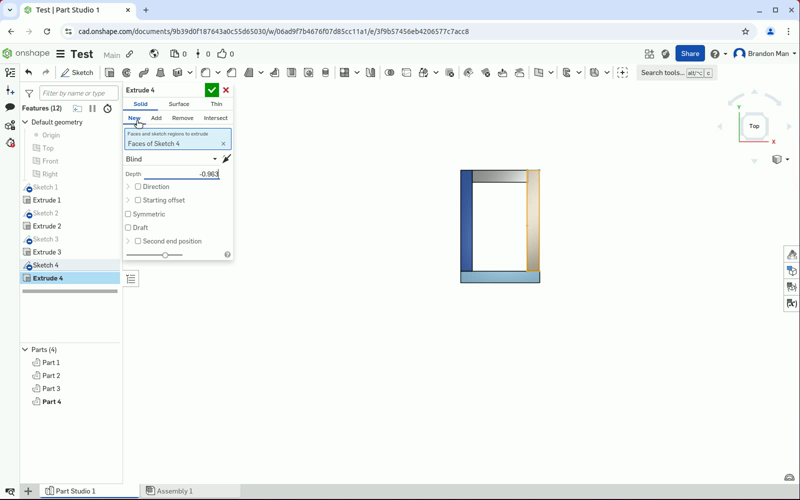
key(enter)
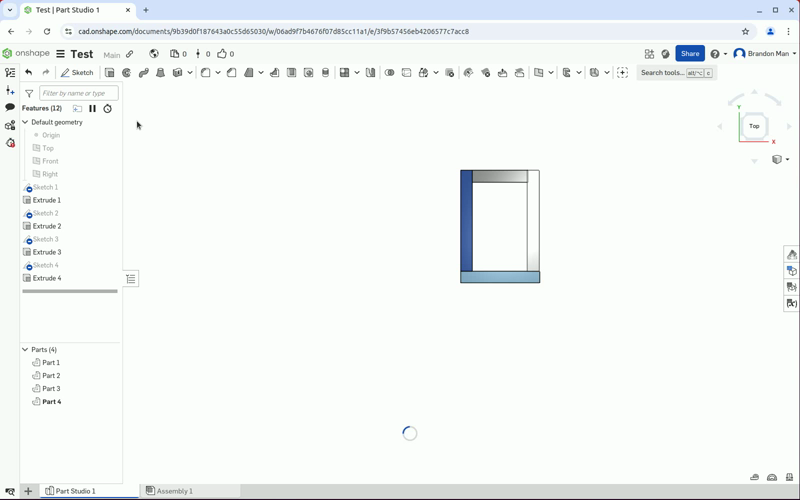
key(shift+h)
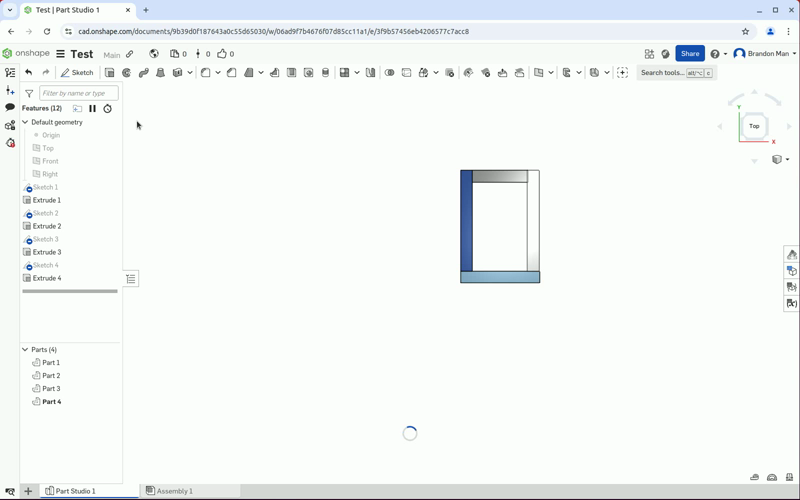
key(shift+h)
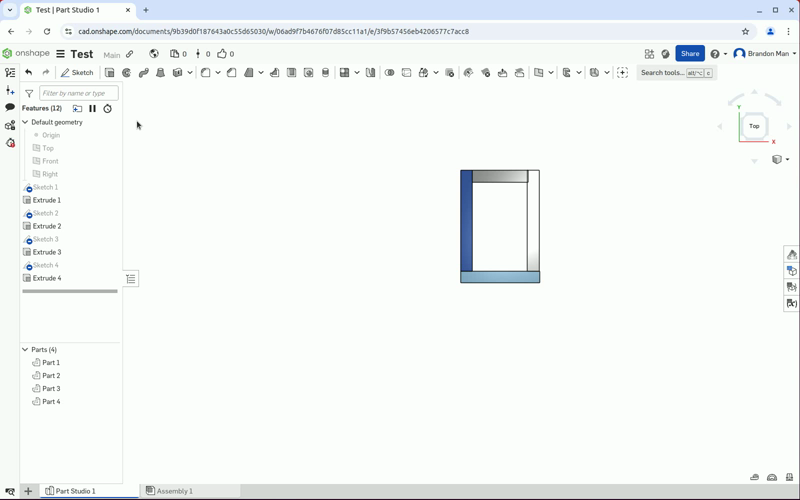
mouse_move(73, 189)
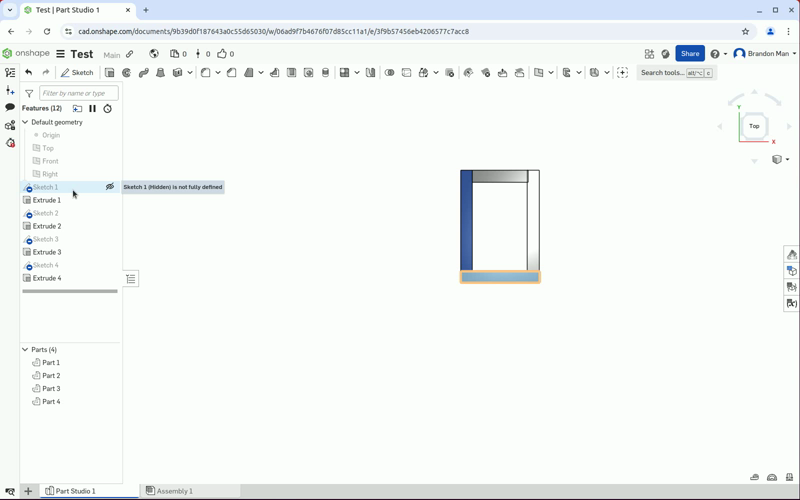
click(73, 189)
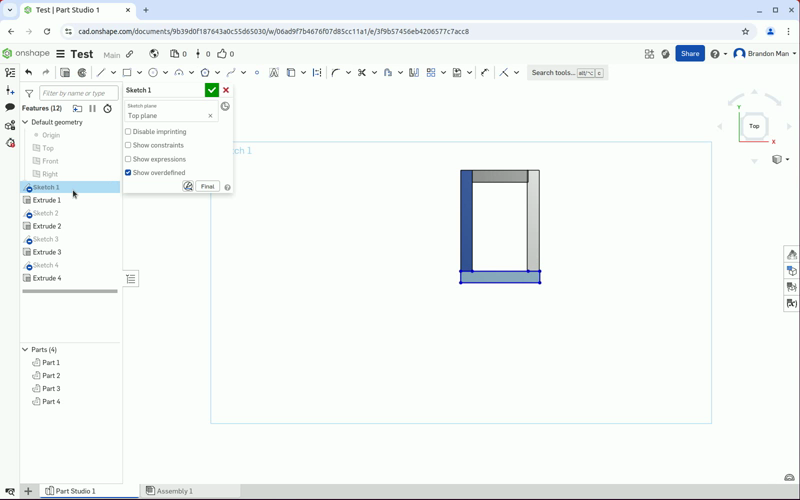
mouse_move(229, 92)
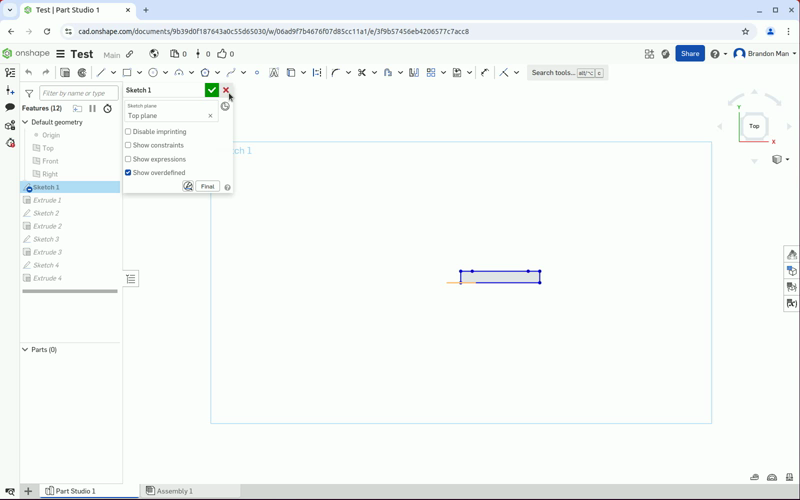
click(229, 92)
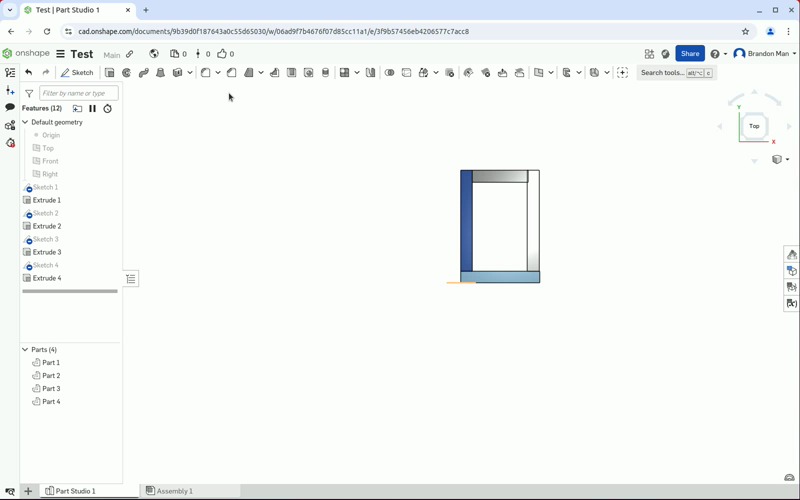
mouse_move(73, 352)
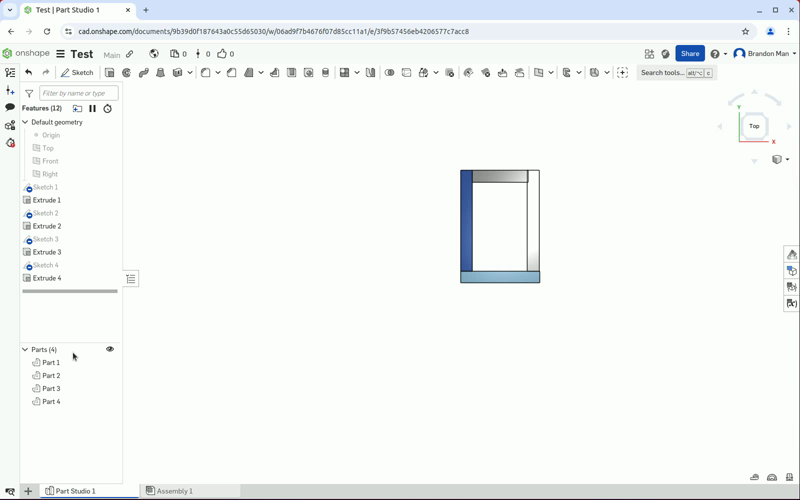
key(y)
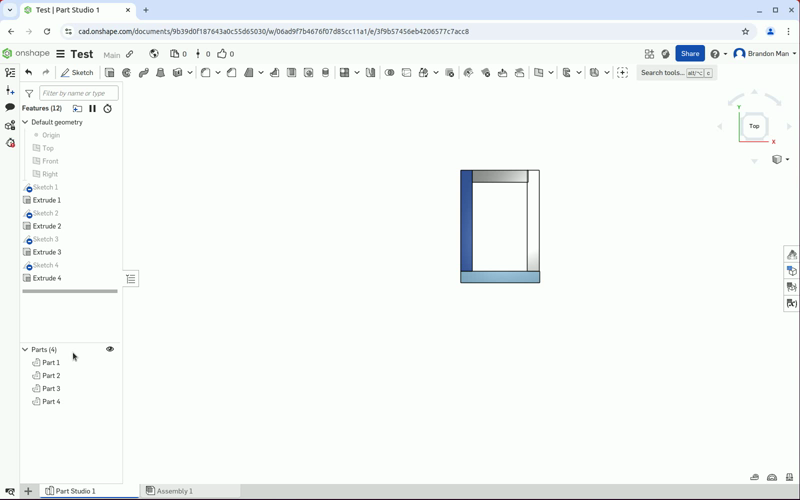
key(shift+p)
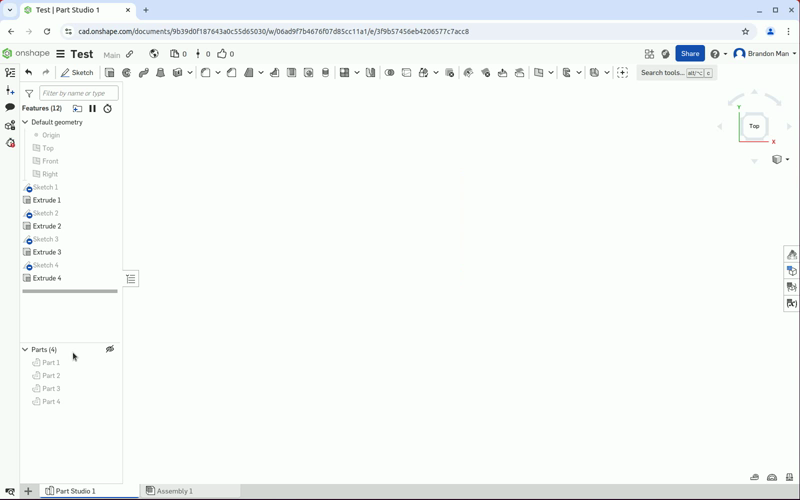
key(space)
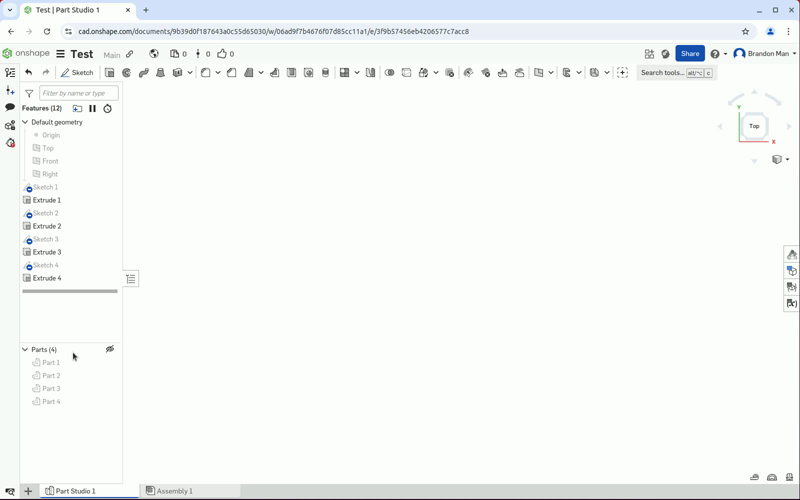
key_down(shift)
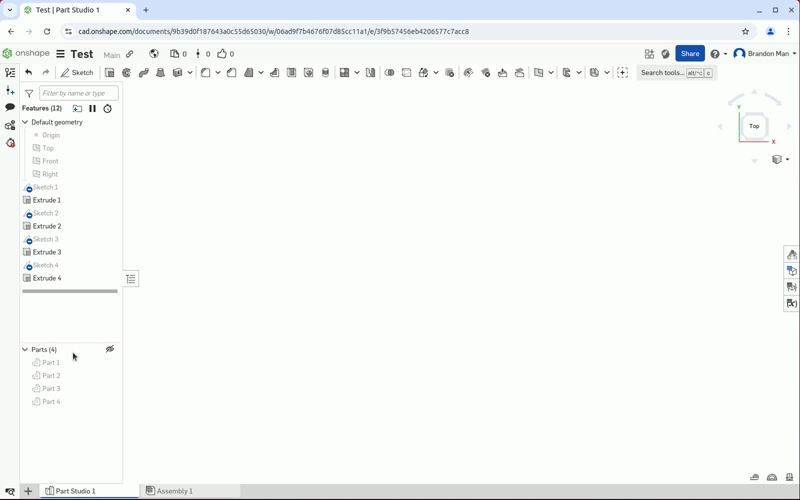
key(up)
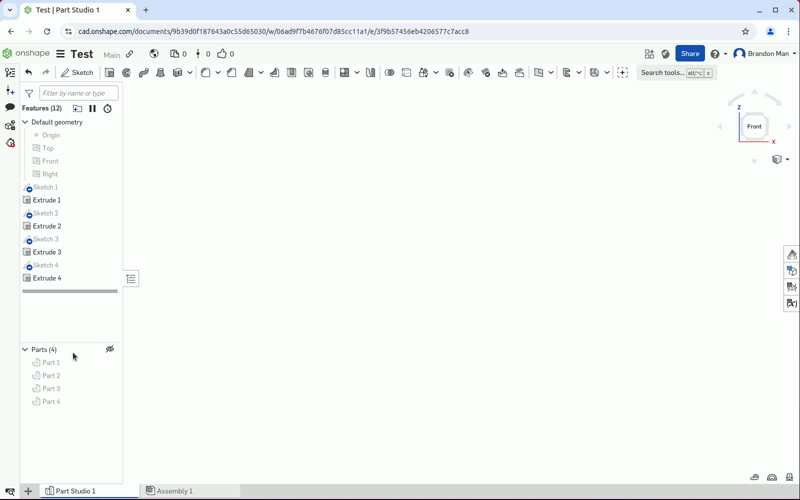
key_up(shift)
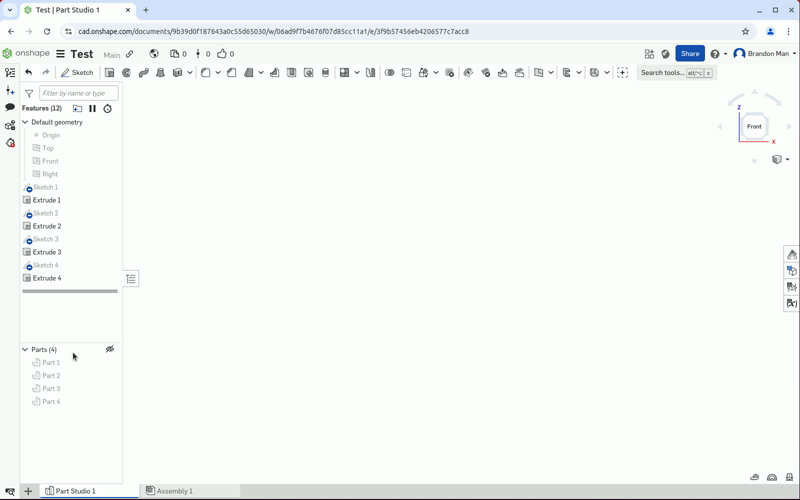
key(space)
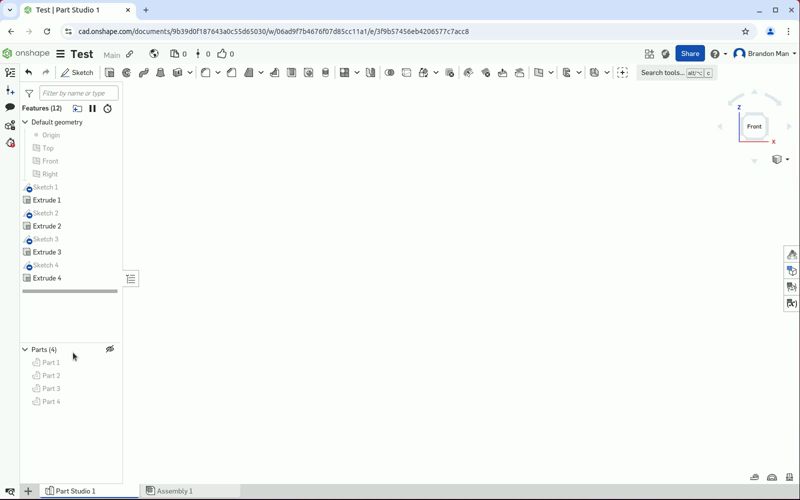
key_down(shift)
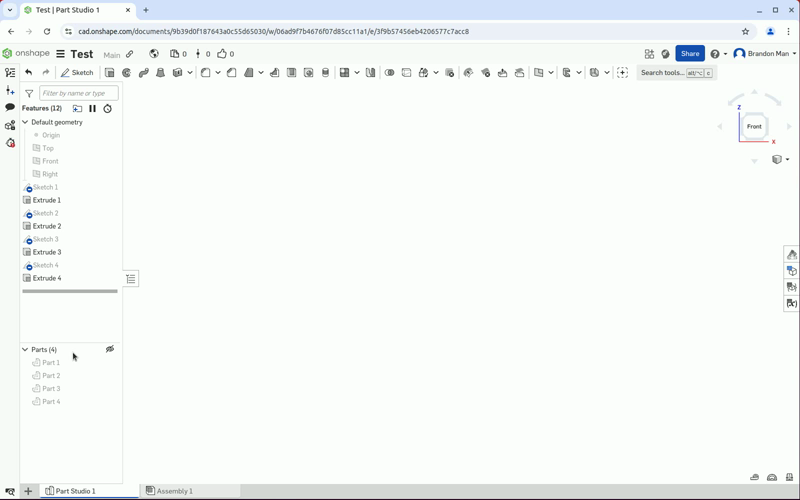
key(left)
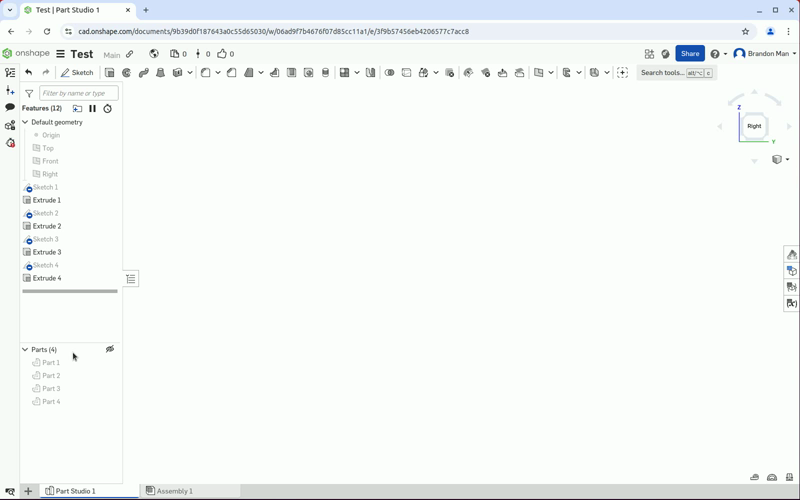
key_up(shift)
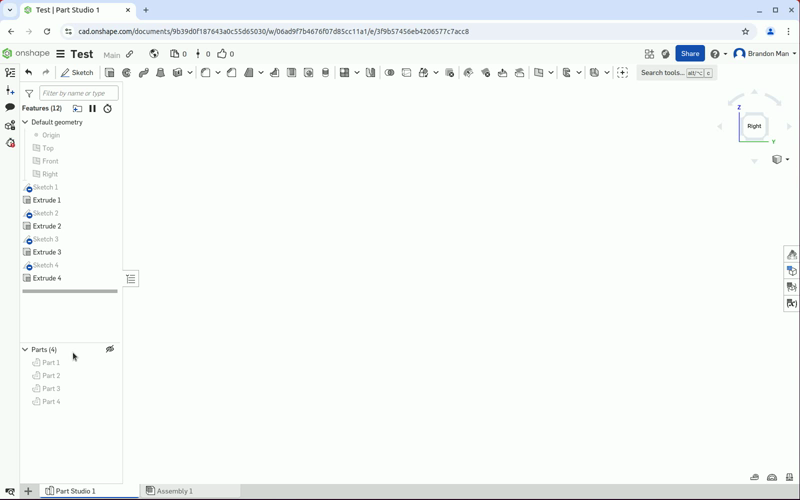
mouse_move(73, 352)
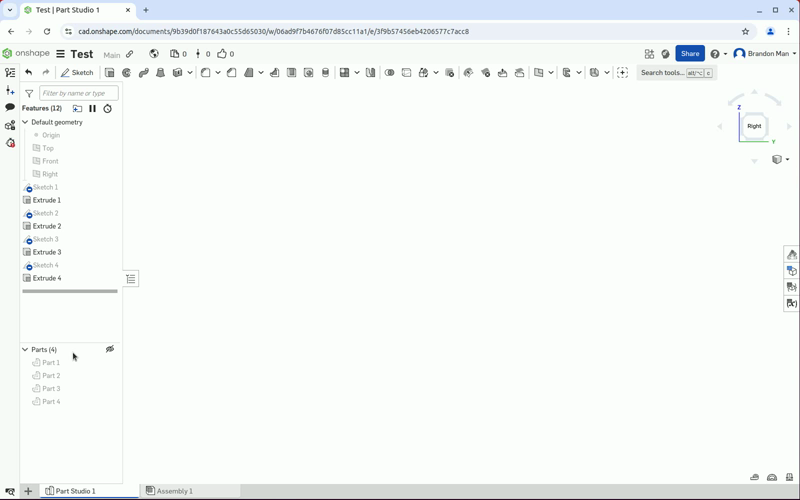
key(shift+y)
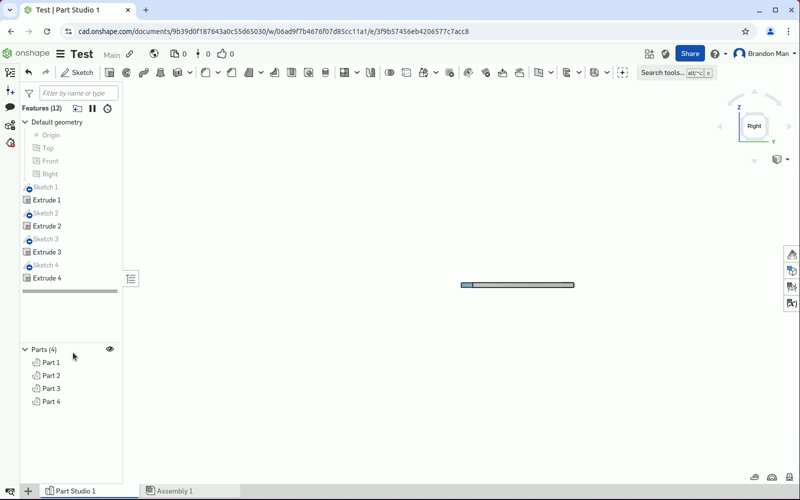
mouse_move(541, 75)
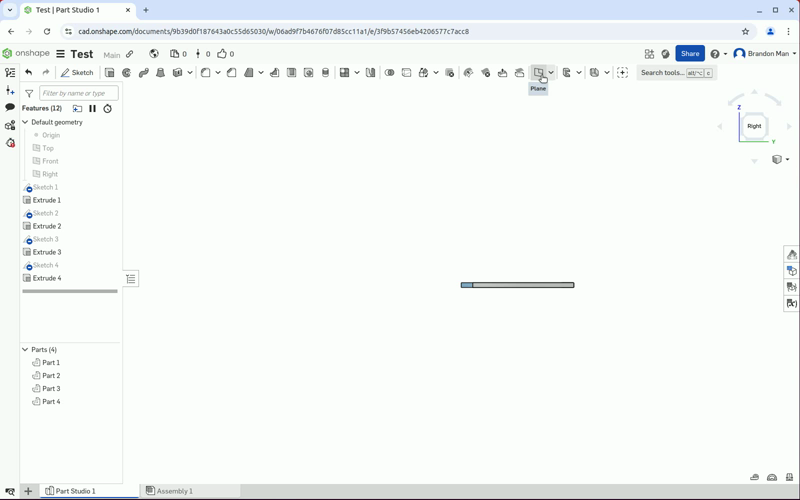
click(541, 75)
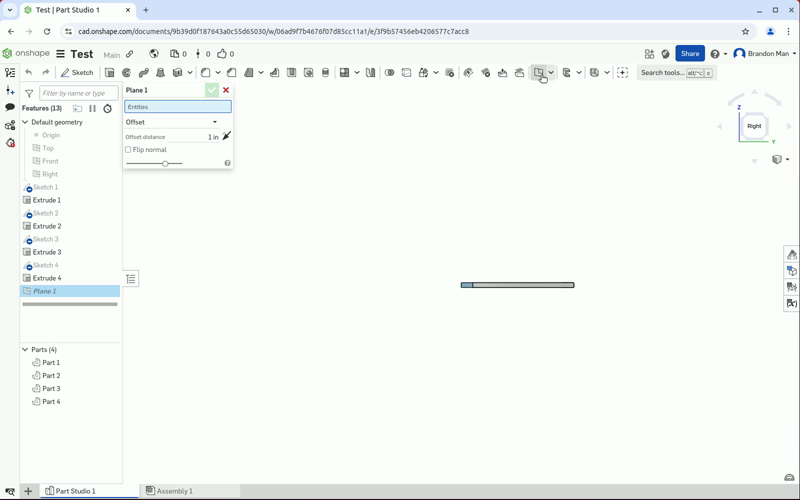
mouse_move(73, 176)
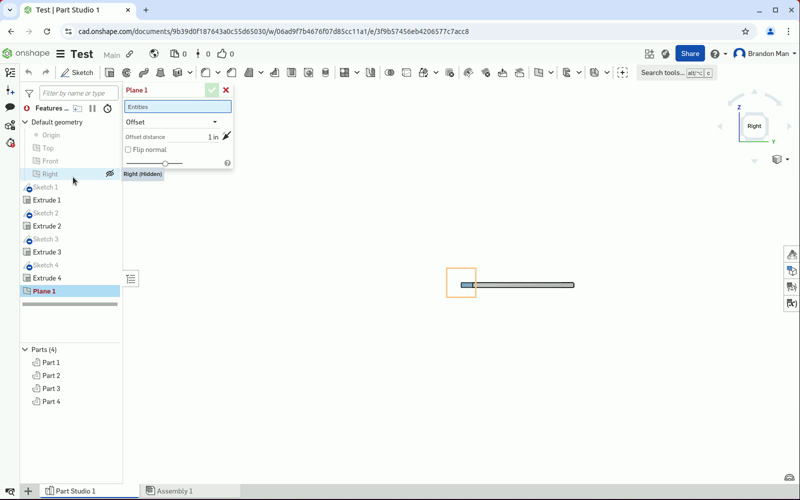
click(73, 176)
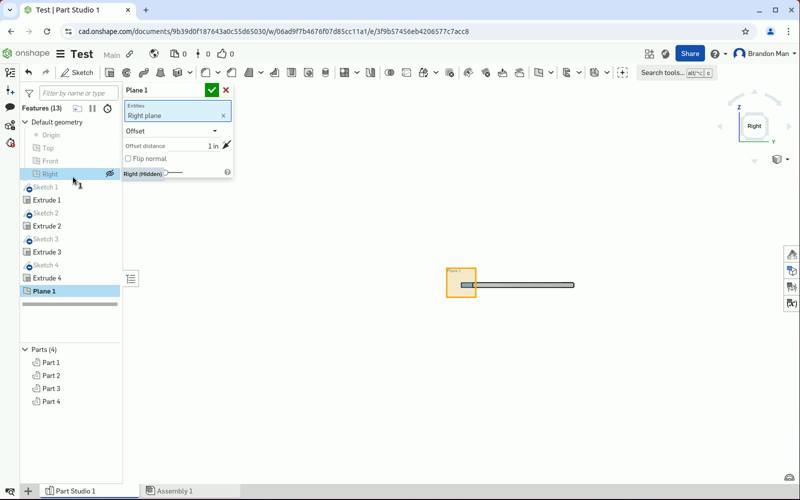
key(tab, 2)
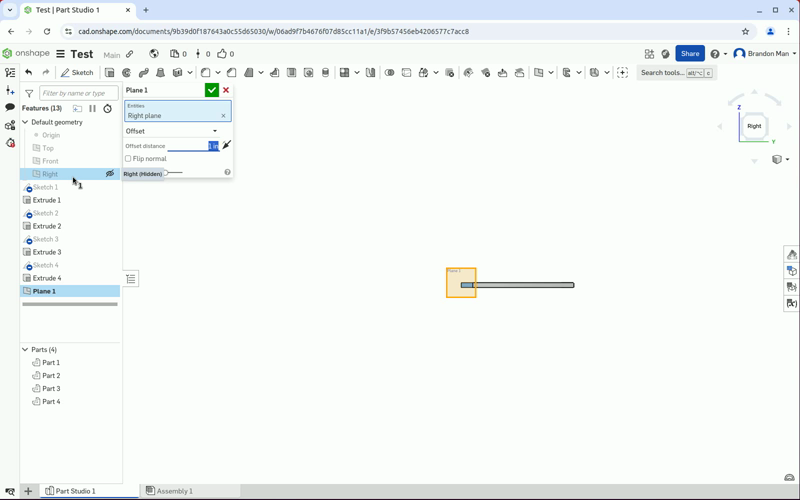
text(13.711)
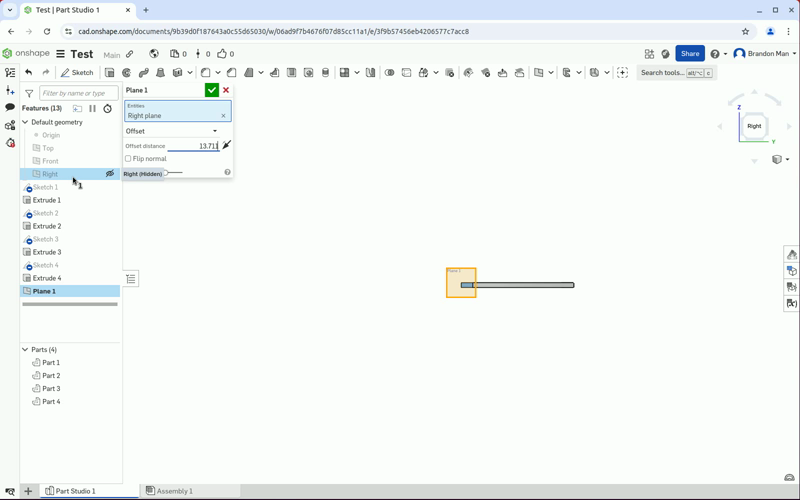
key(enter, 2)
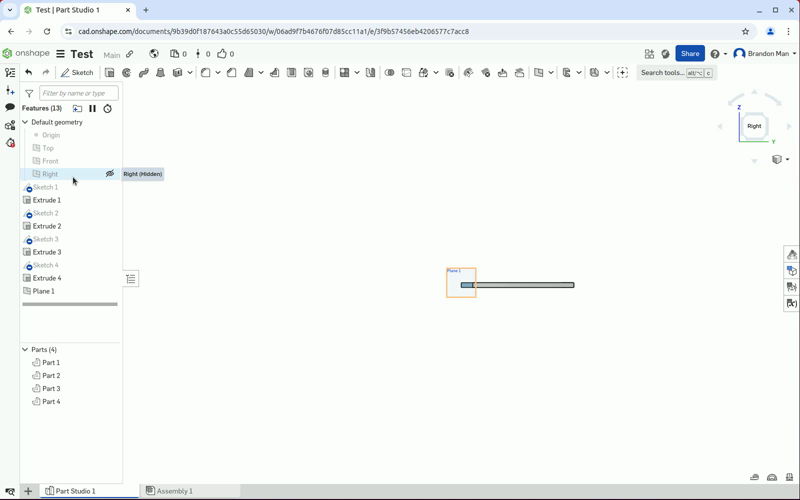
key(shift+s)
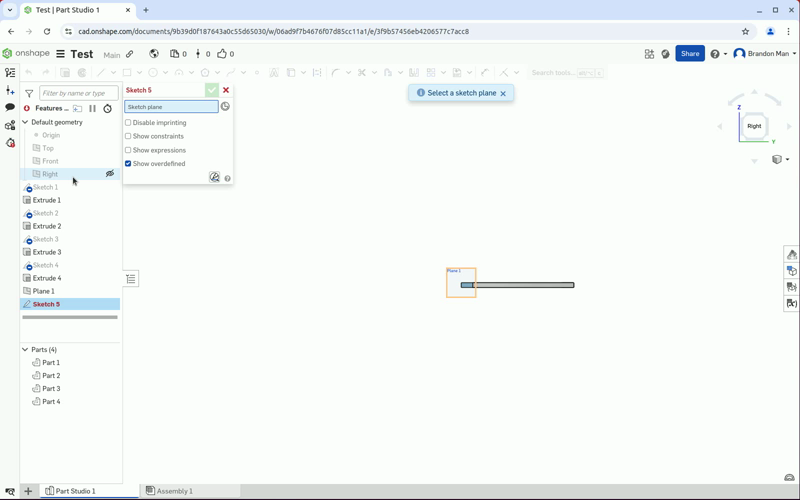
mouse_move(73, 293)
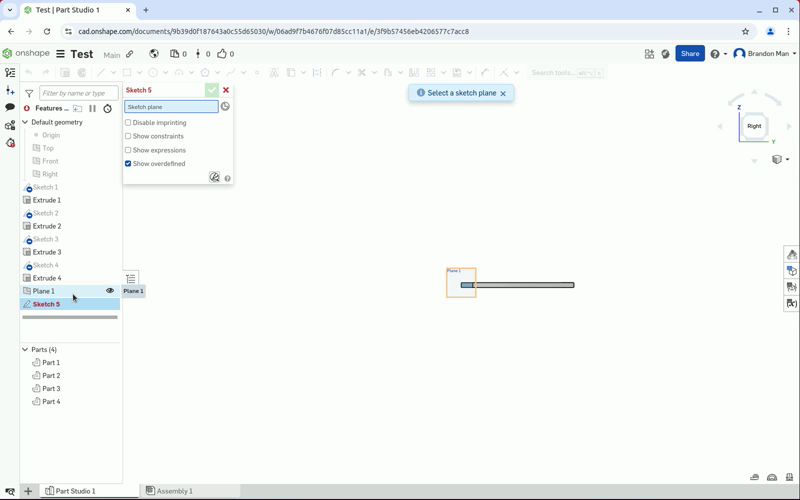
click(73, 293)
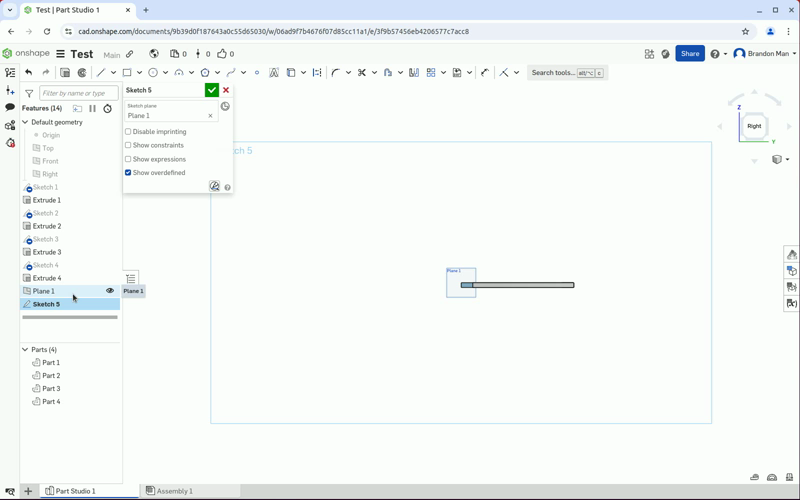
mouse_move(73, 352)
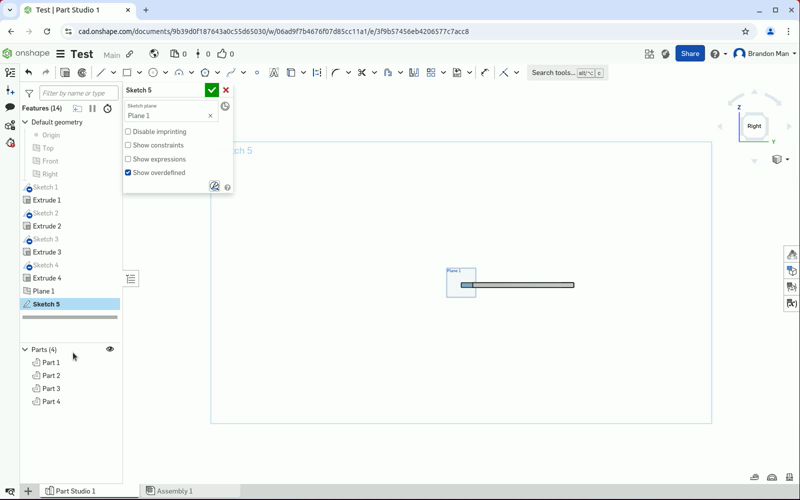
key(y)
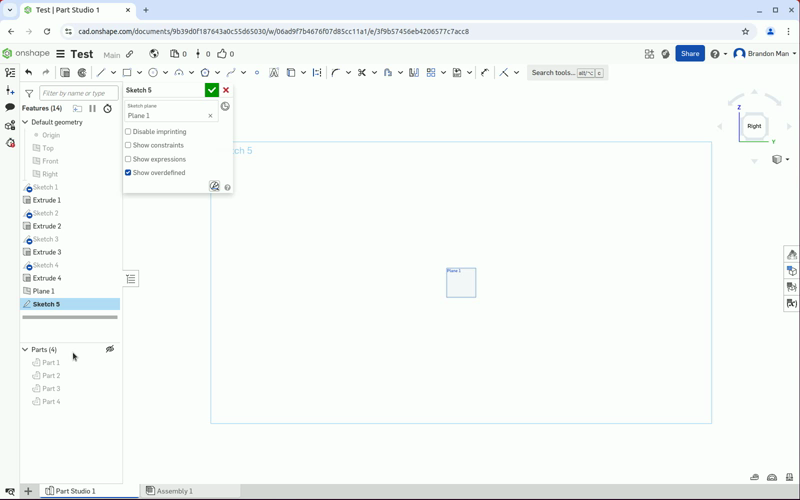
key(l)
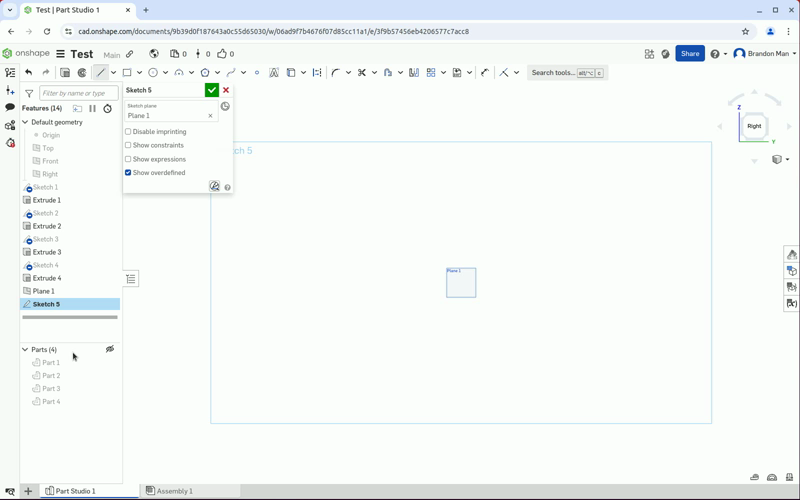
key_down(shift)
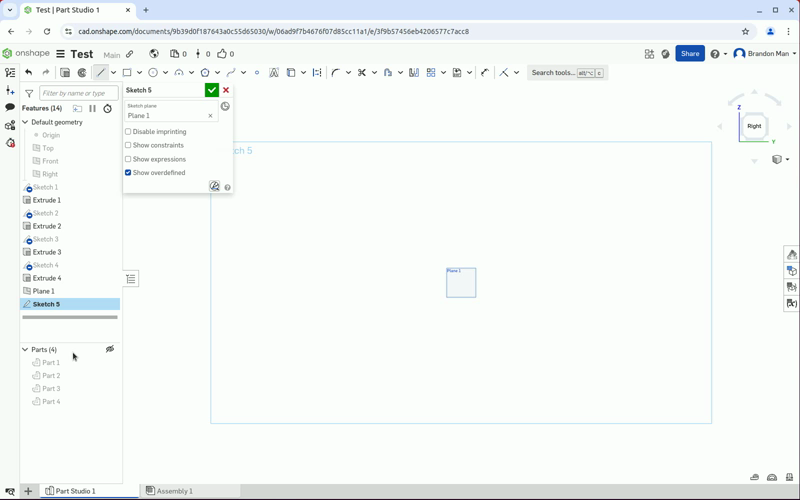
mouse_move(460, 274)
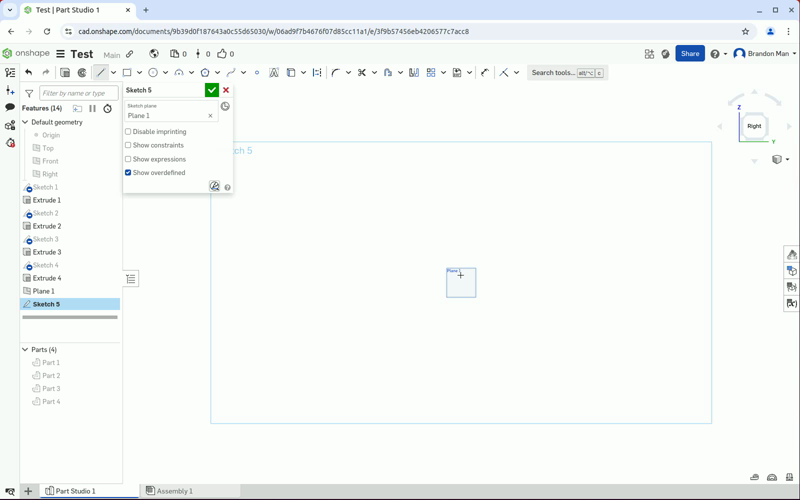
click(460, 274)
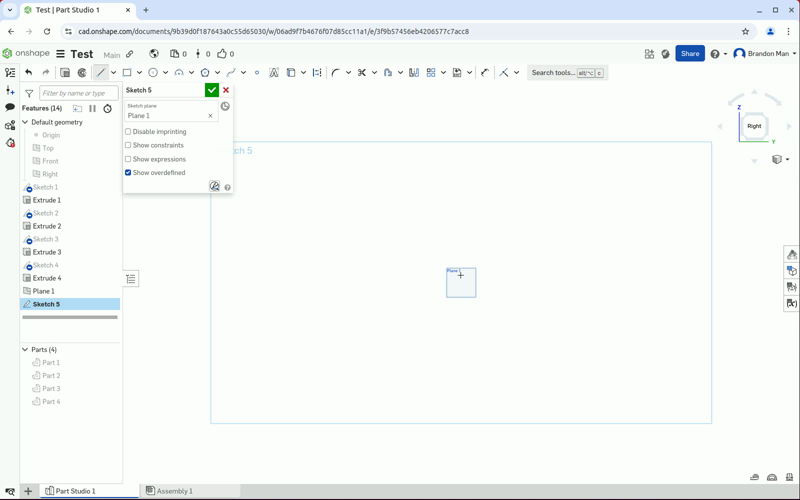
key_up(shift)
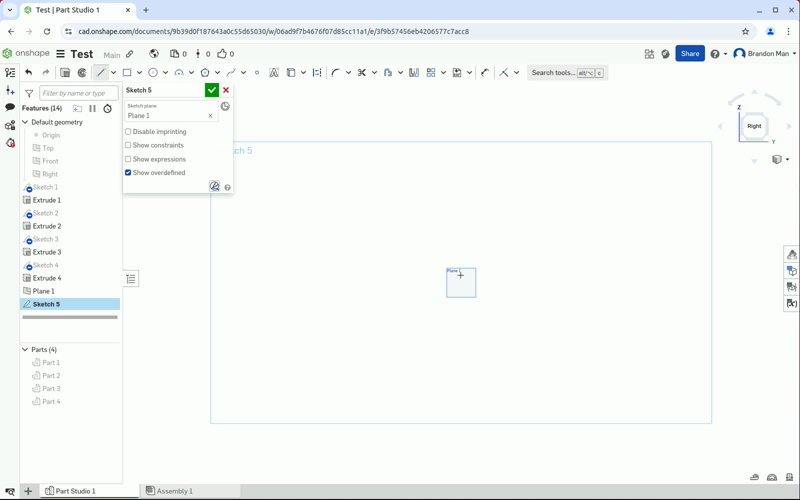
key_down(shift)
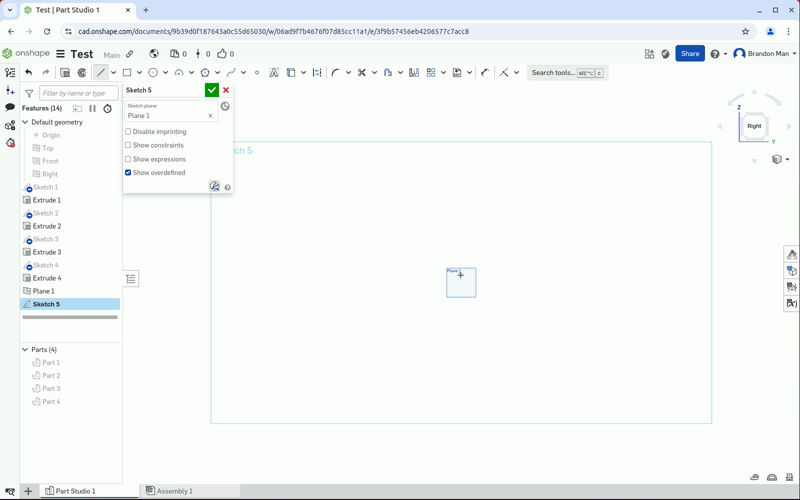
mouse_move(490, 274)
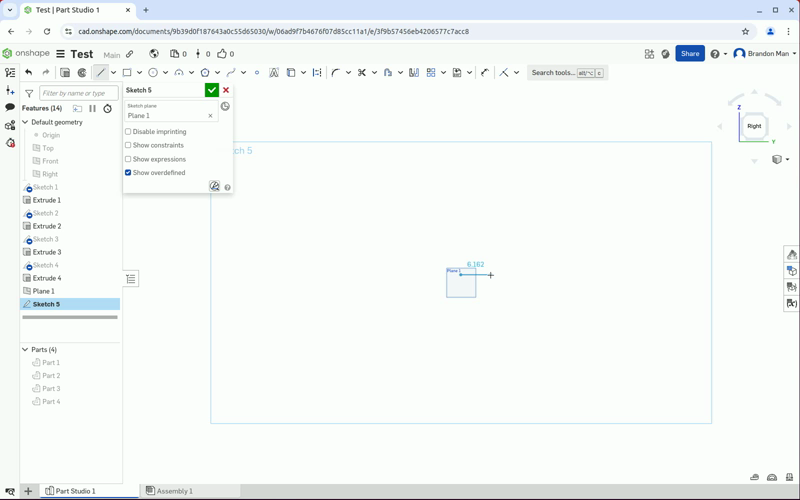
mouse_move(516, 282)
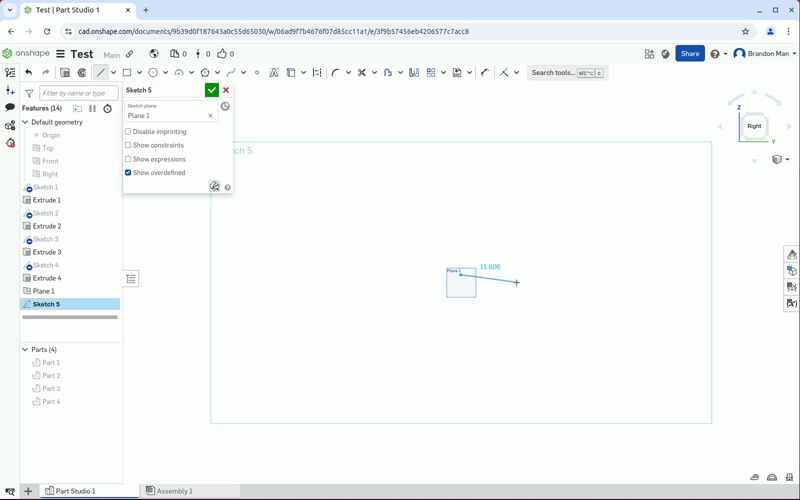
click(516, 282)
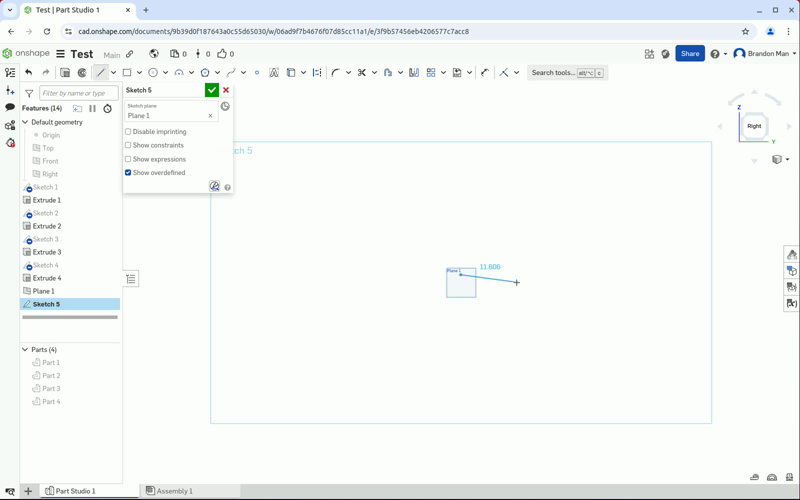
key_up(shift)
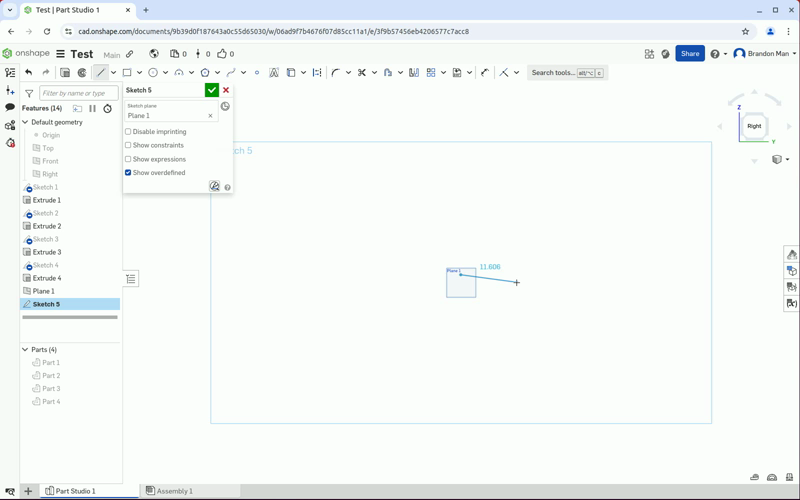
key_down(shift)
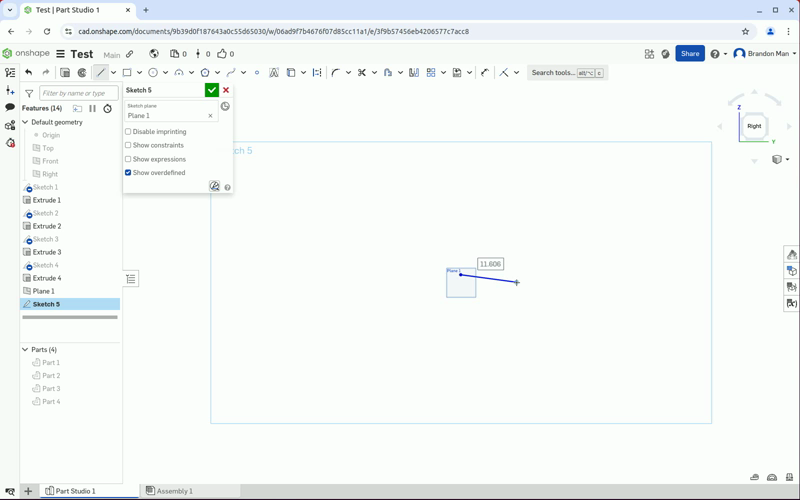
mouse_move(546, 282)
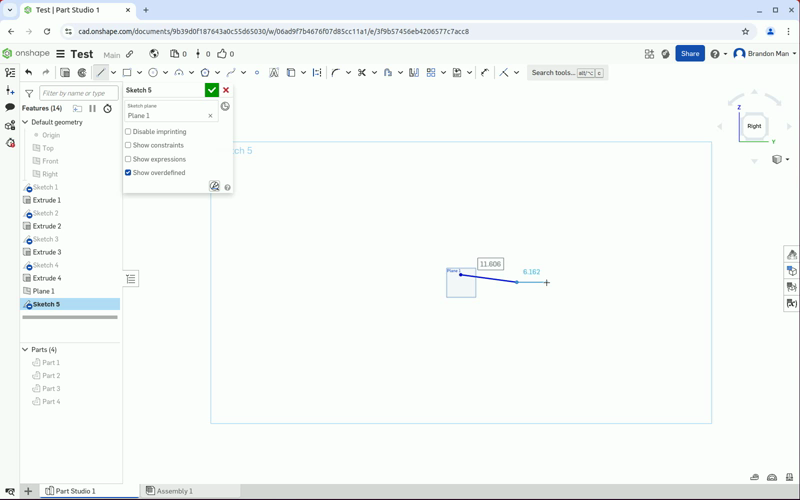
mouse_move(516, 280)
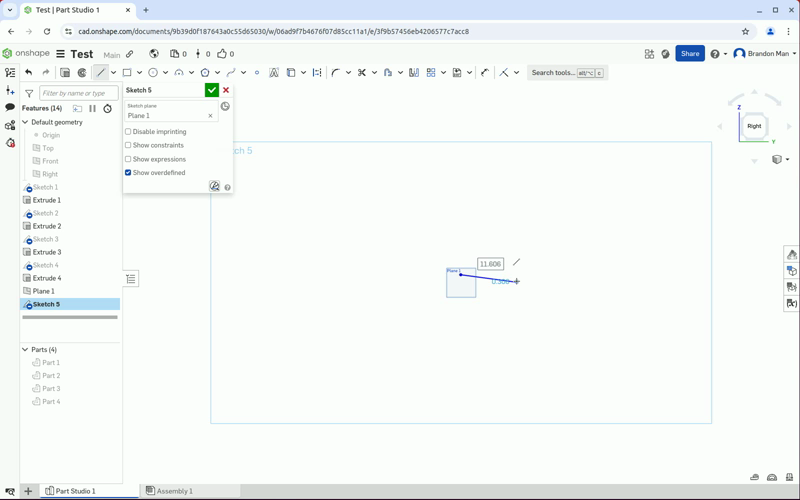
scroll(6)
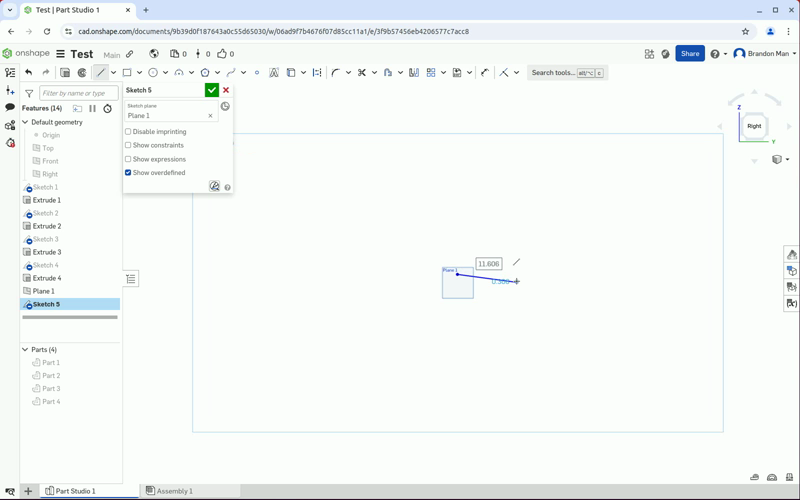
scroll(6)
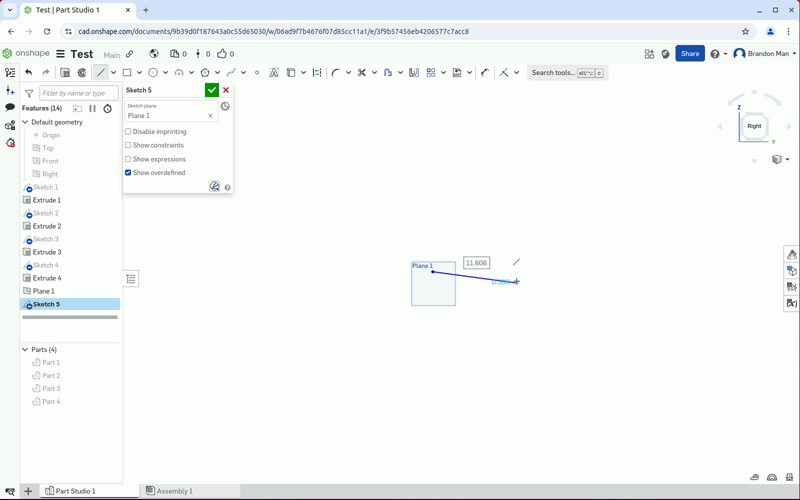
scroll(6)
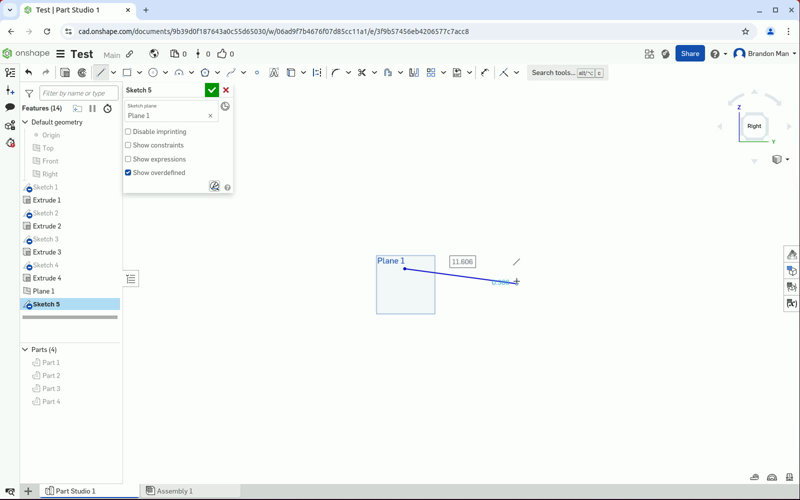
scroll(6)
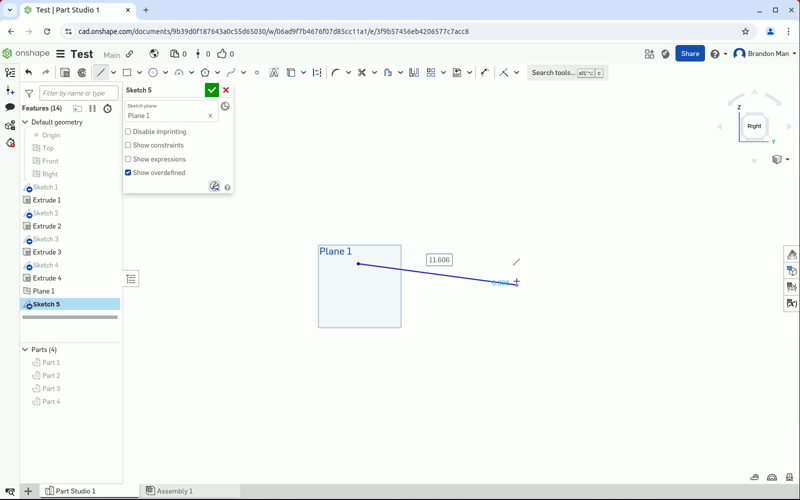
scroll(6)
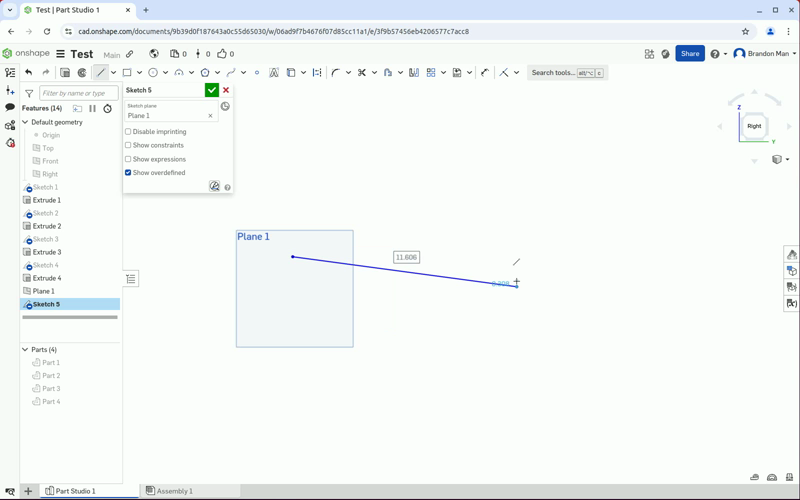
scroll(6)
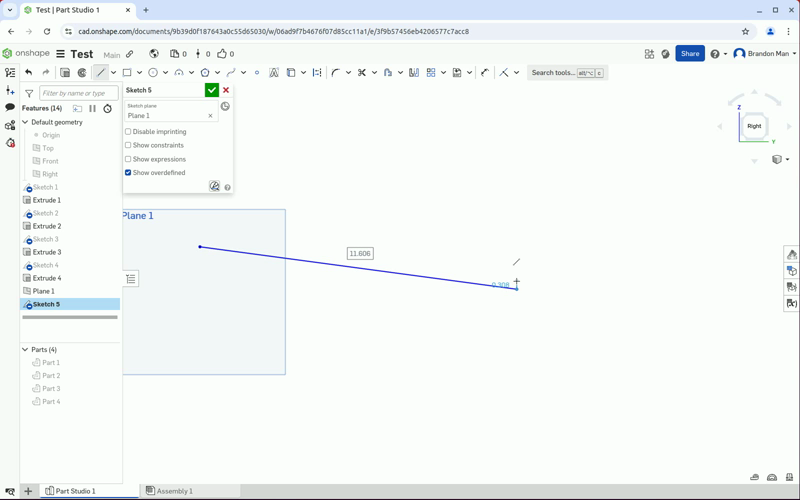
scroll(6)
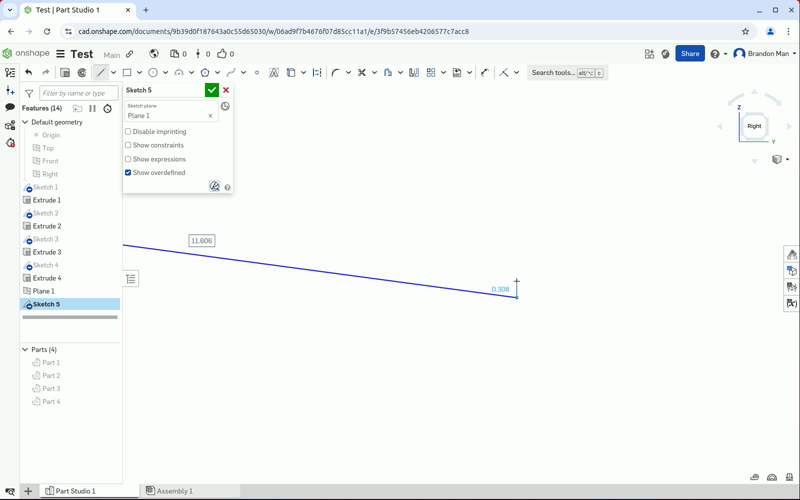
click(516, 280)
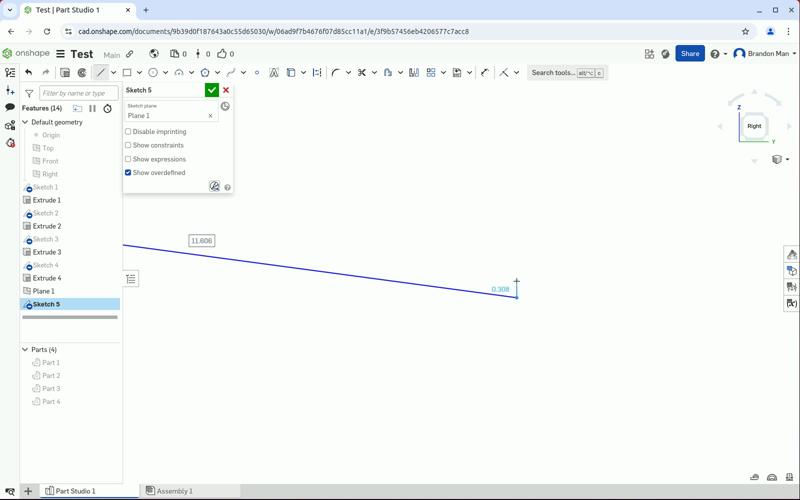
scroll(-6)
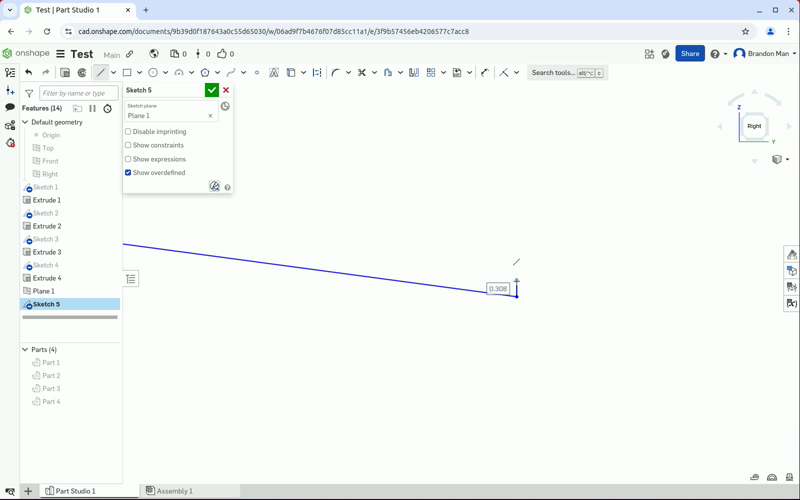
scroll(-6)
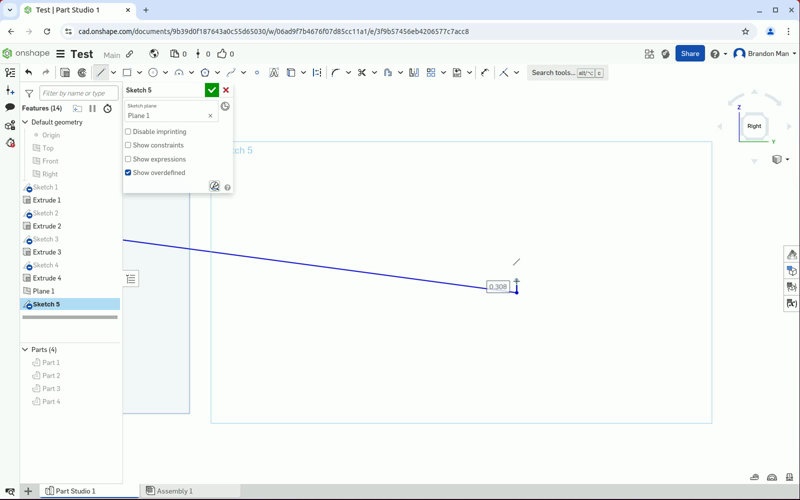
scroll(-6)
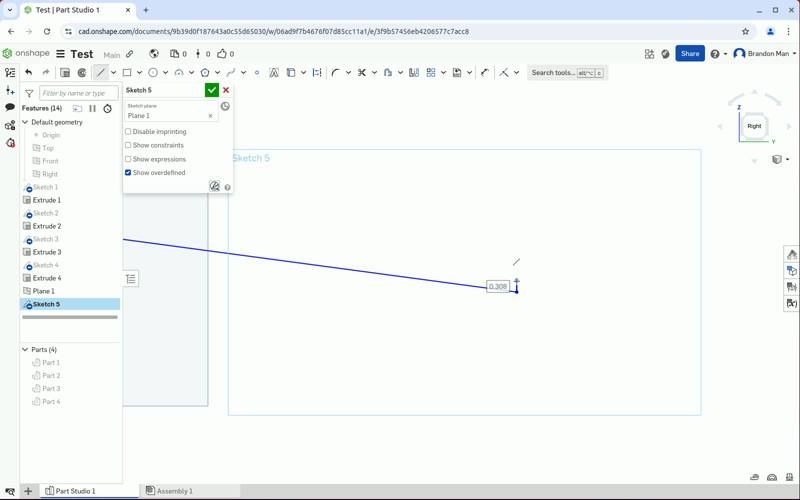
scroll(-6)
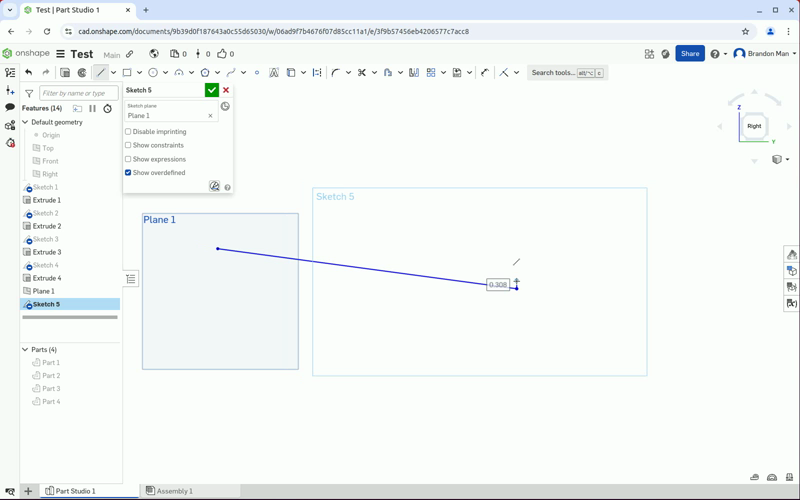
scroll(-6)
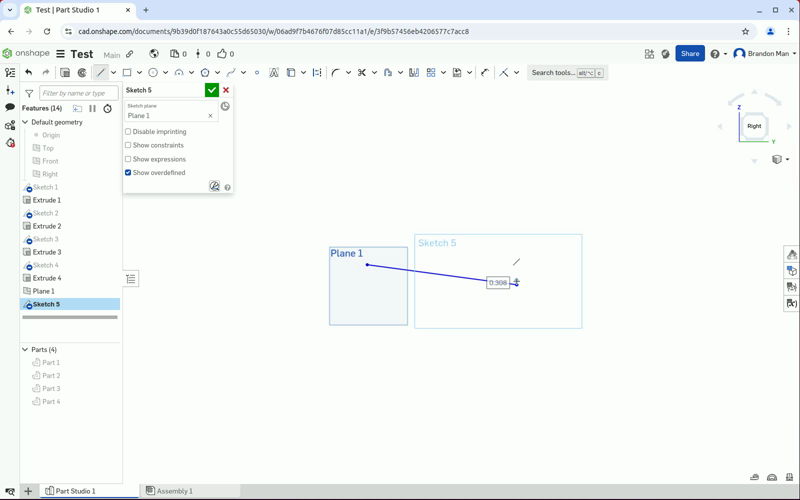
scroll(-6)
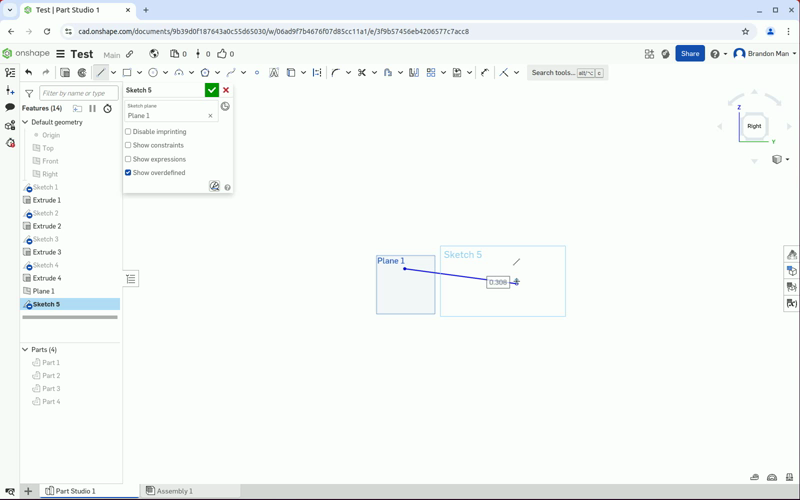
scroll(-6)
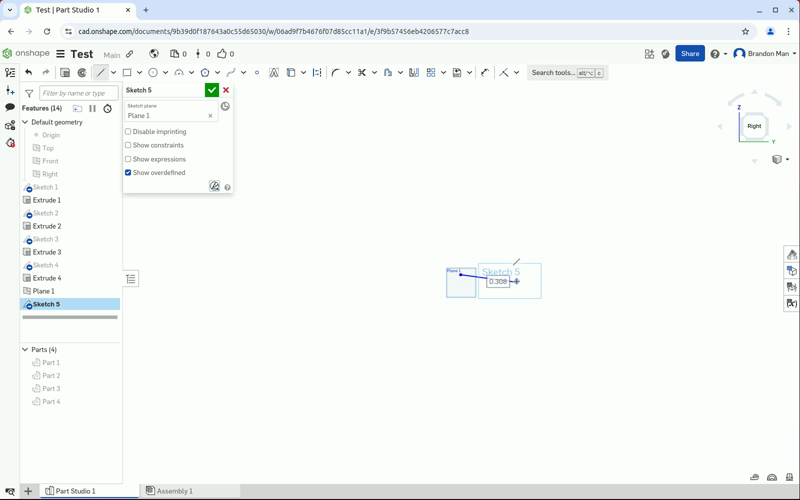
key_up(shift)
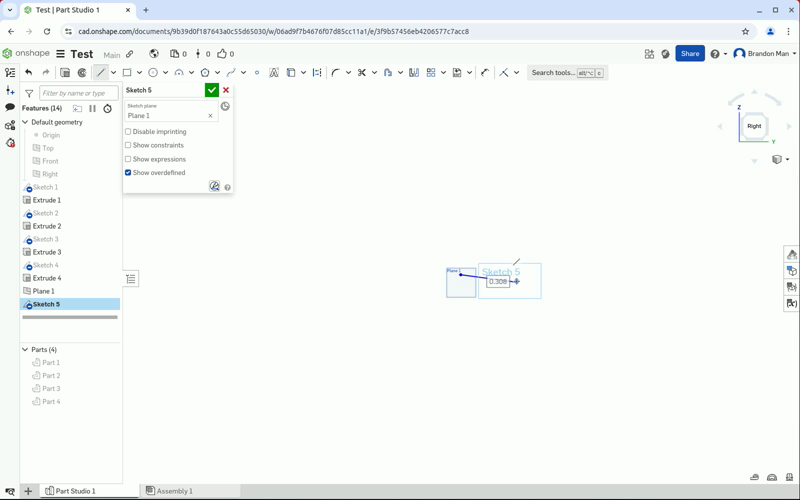
key_down(shift)
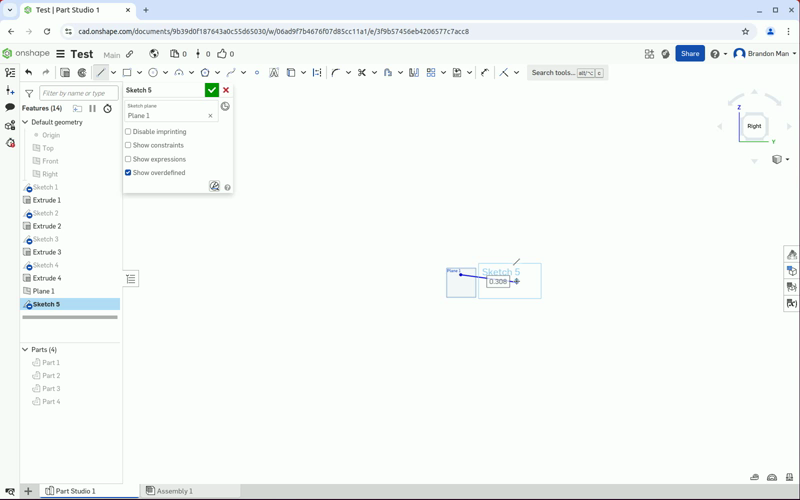
mouse_move(546, 280)
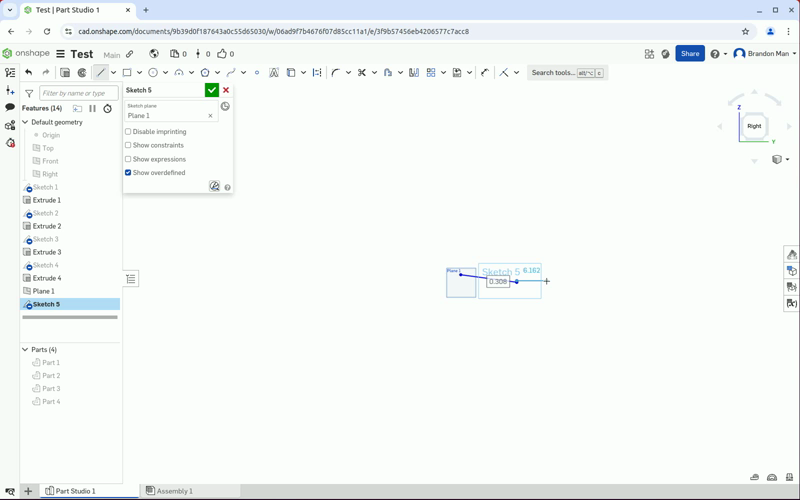
mouse_move(460, 273)
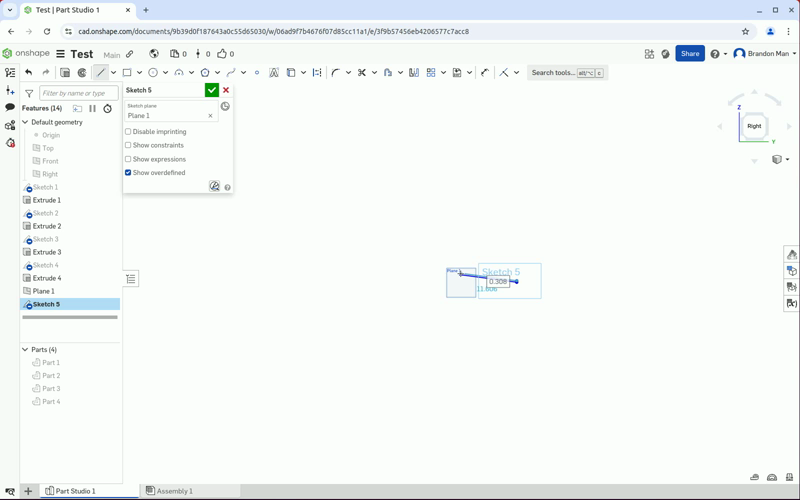
scroll(6)
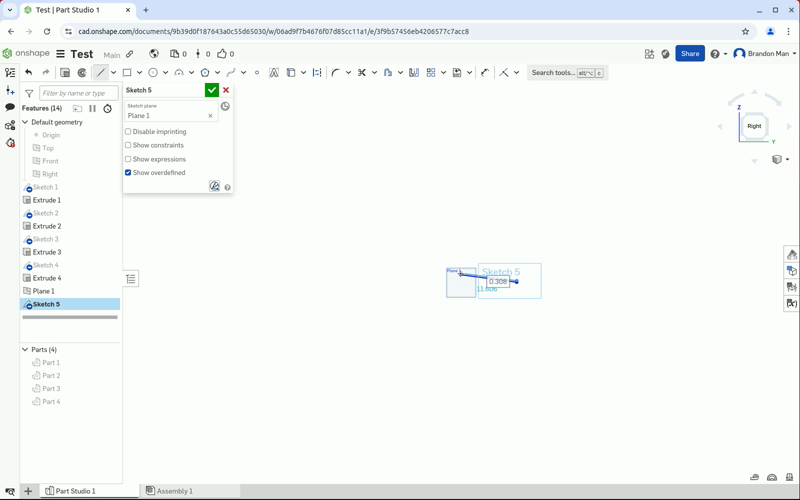
scroll(6)
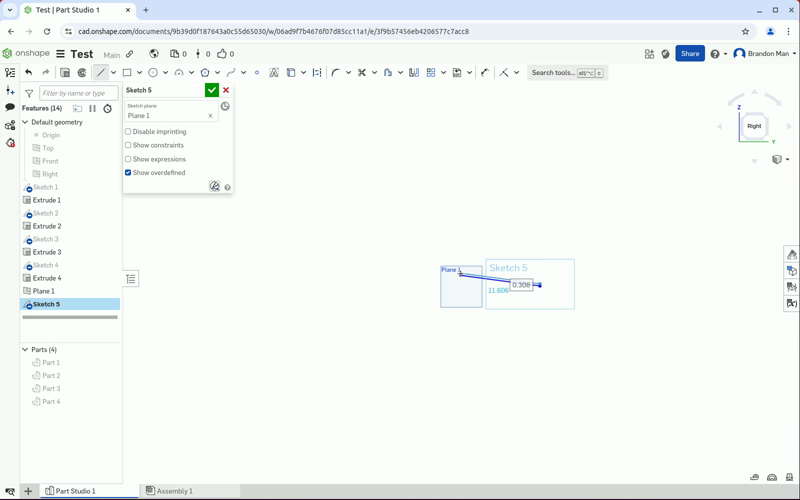
scroll(6)
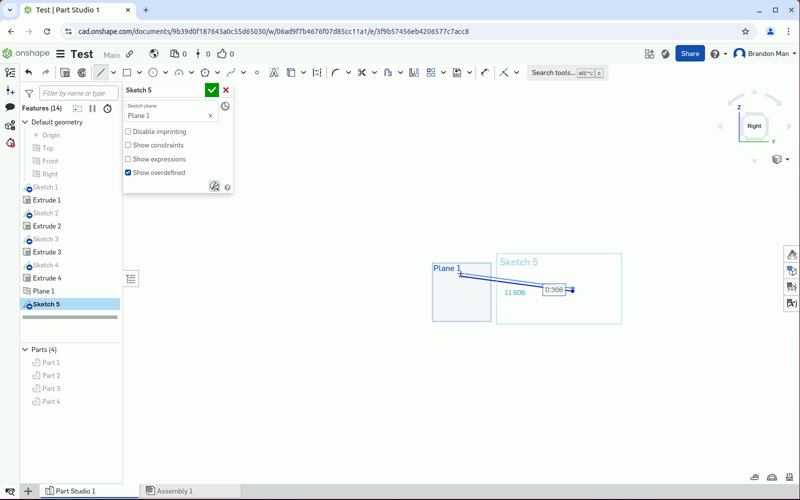
scroll(6)
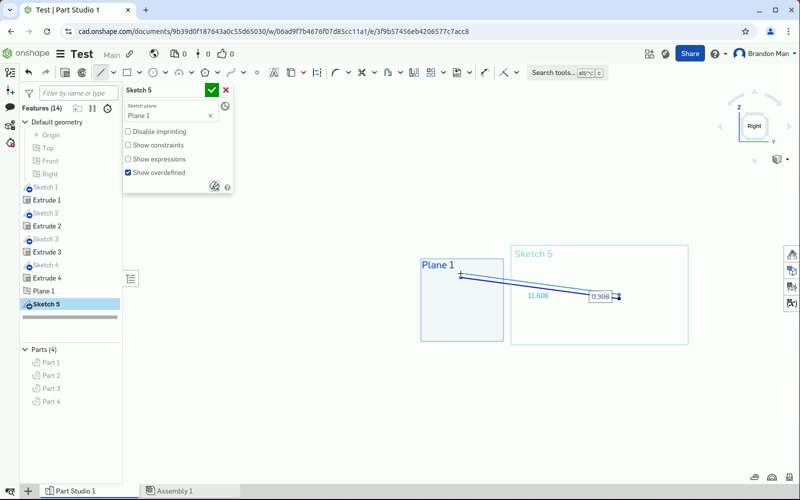
scroll(6)
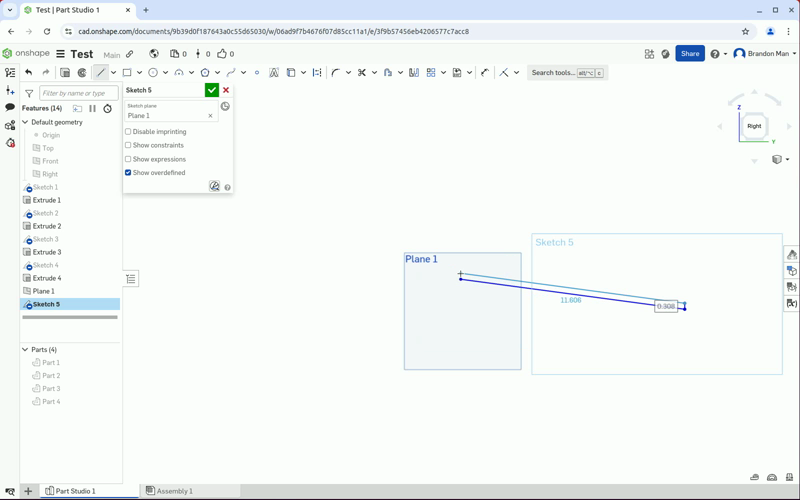
scroll(6)
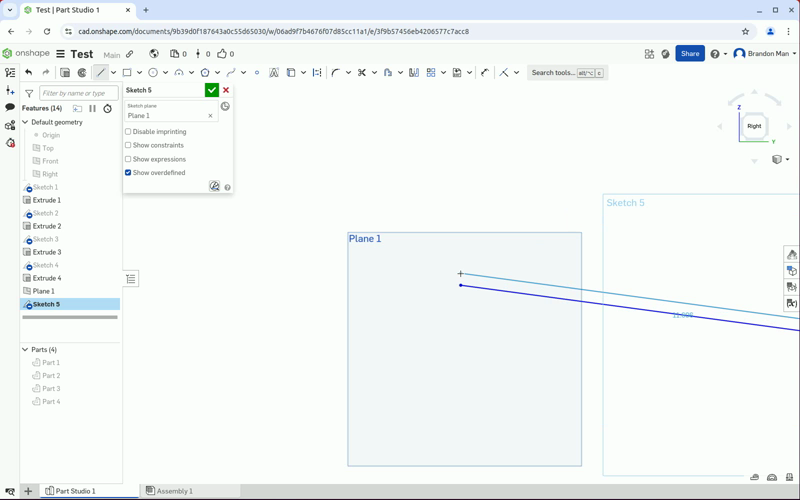
scroll(6)
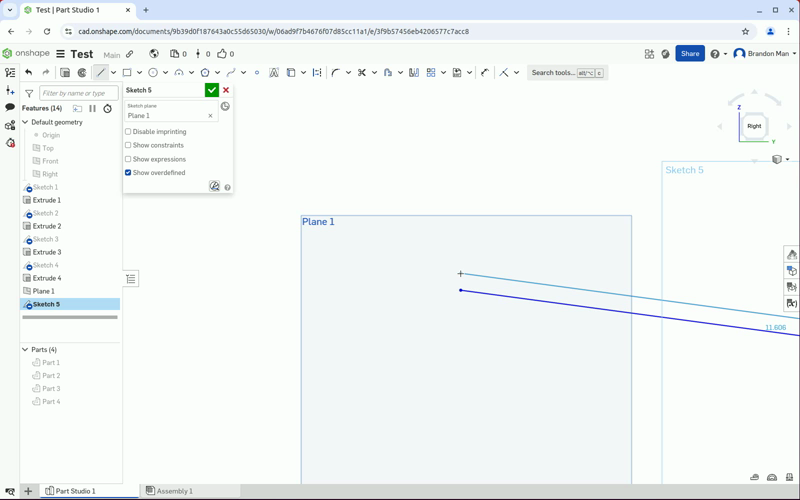
click(460, 273)
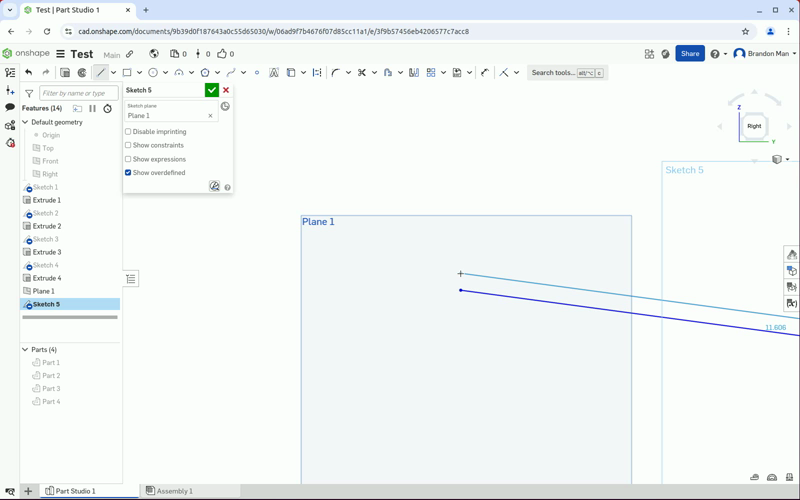
scroll(-6)
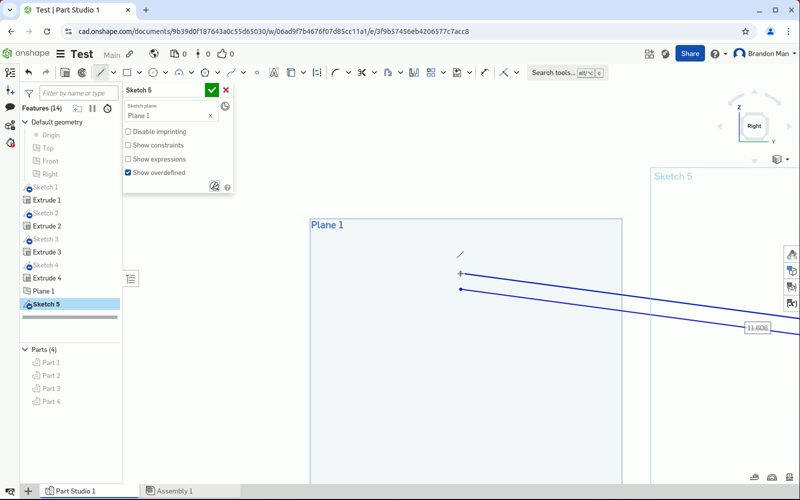
scroll(-6)
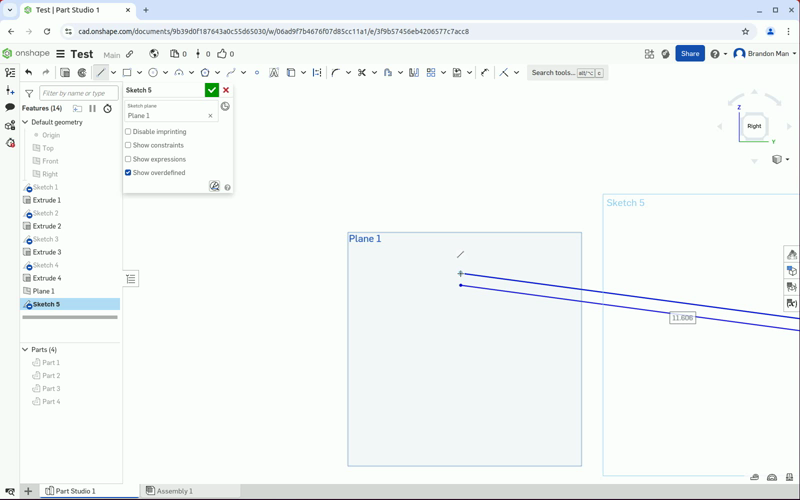
scroll(-6)
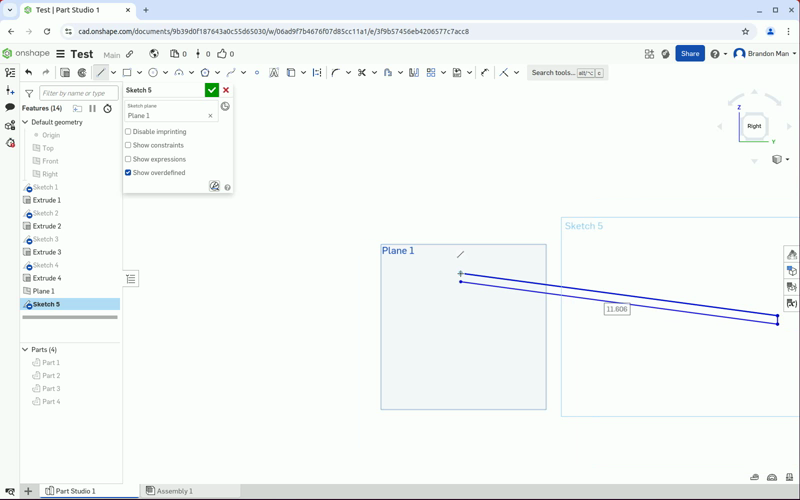
scroll(-6)
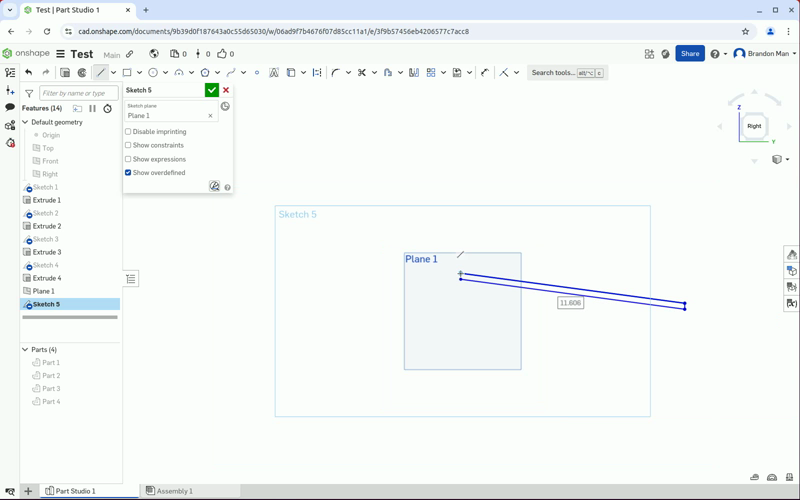
scroll(-6)
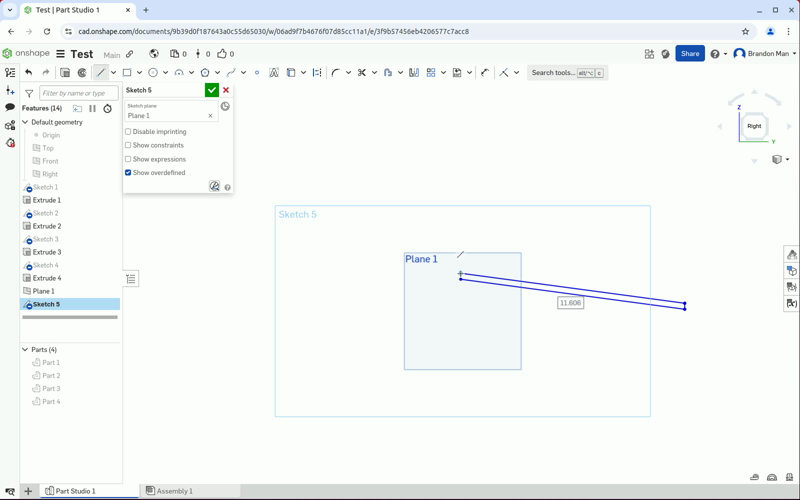
scroll(-6)
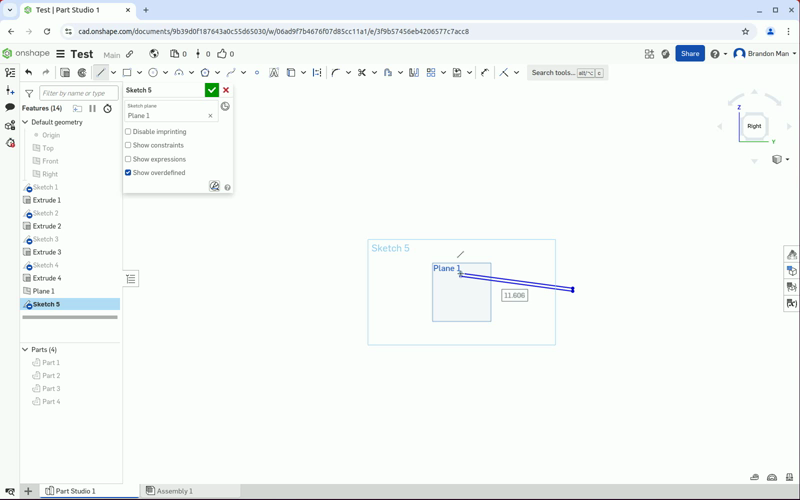
scroll(-6)
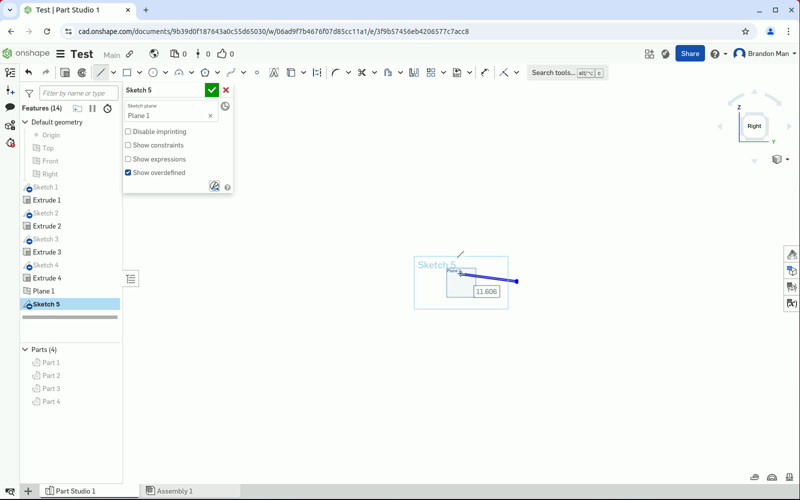
key_up(shift)
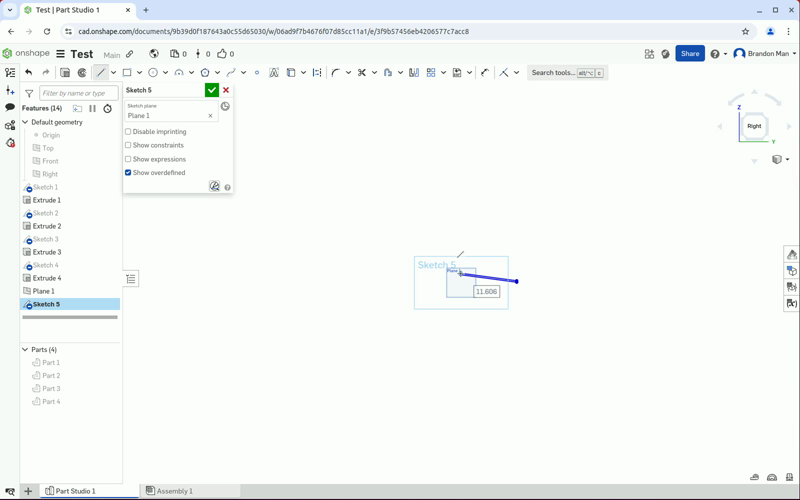
mouse_move(490, 273)
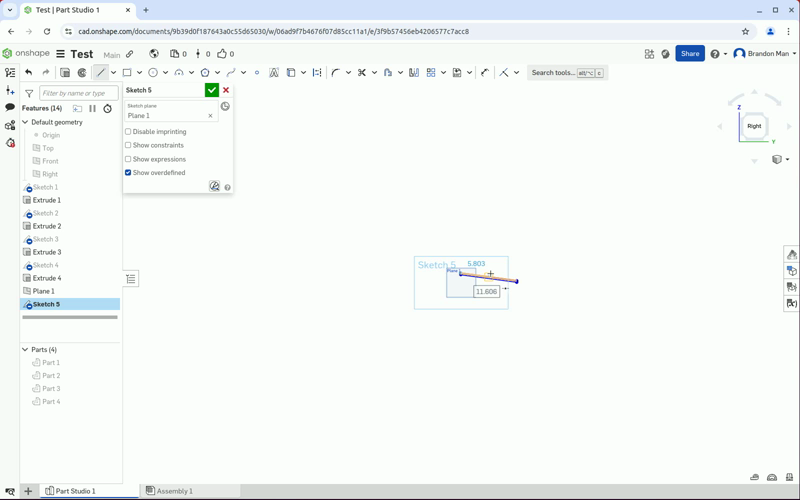
key_down(shift)
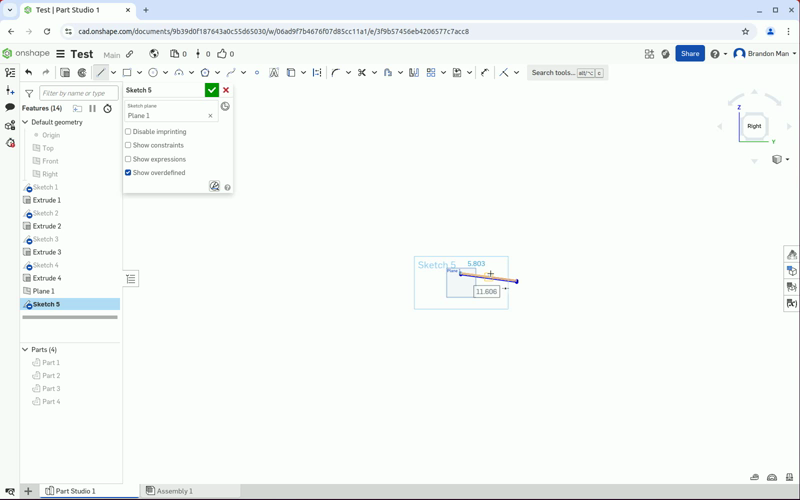
mouse_move(460, 274)
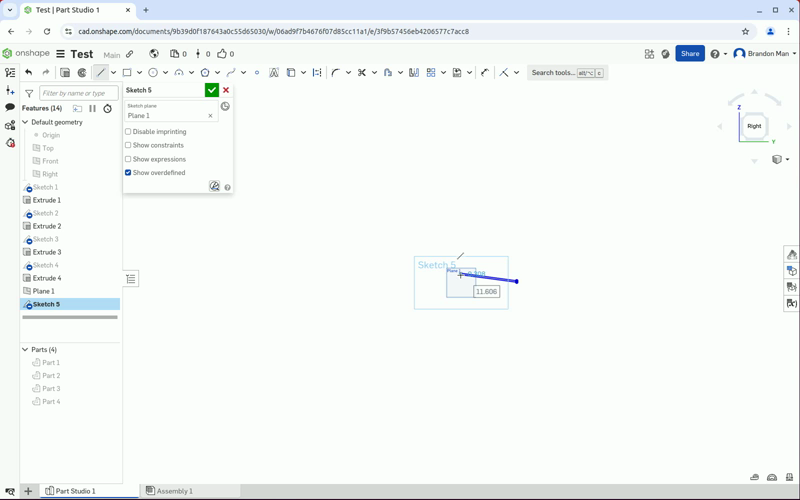
scroll(6)
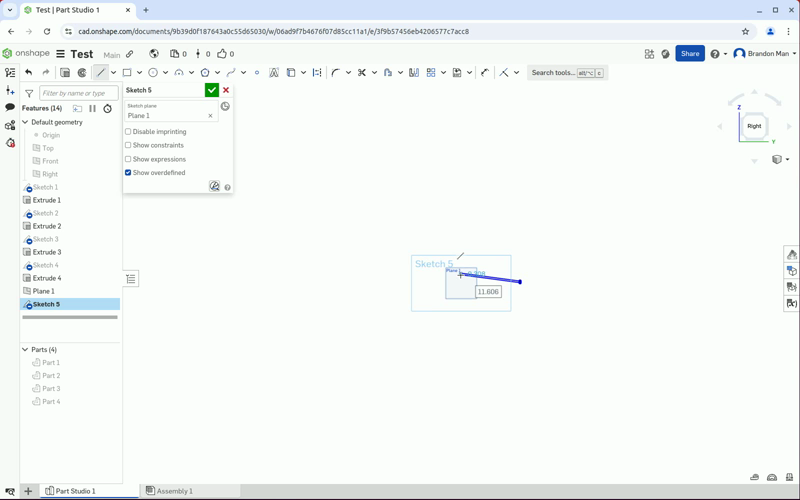
scroll(6)
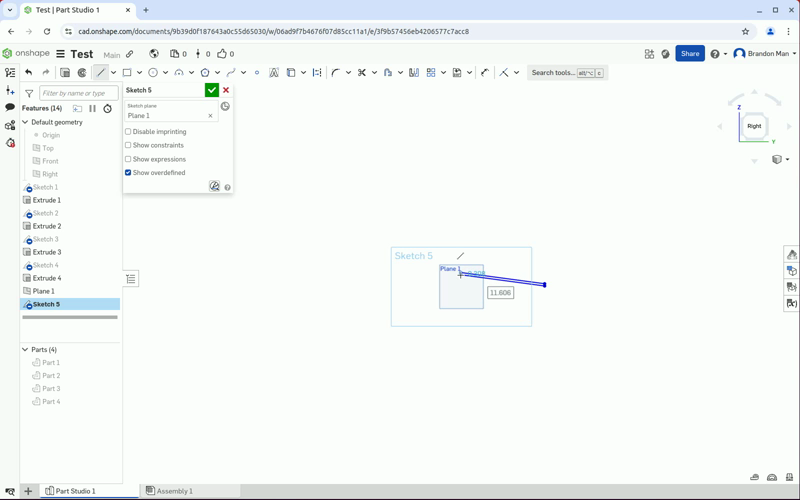
scroll(6)
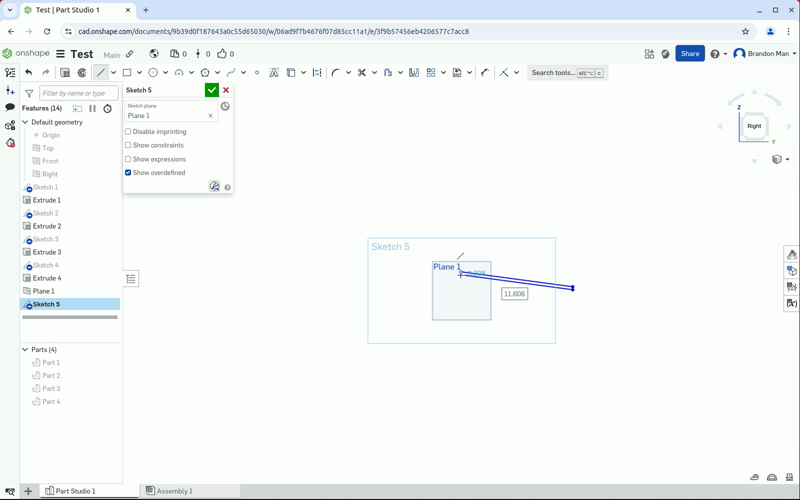
scroll(6)
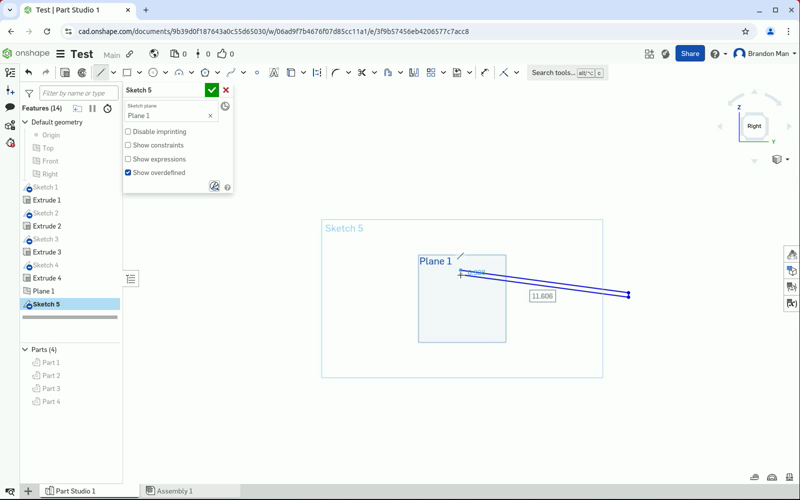
scroll(6)
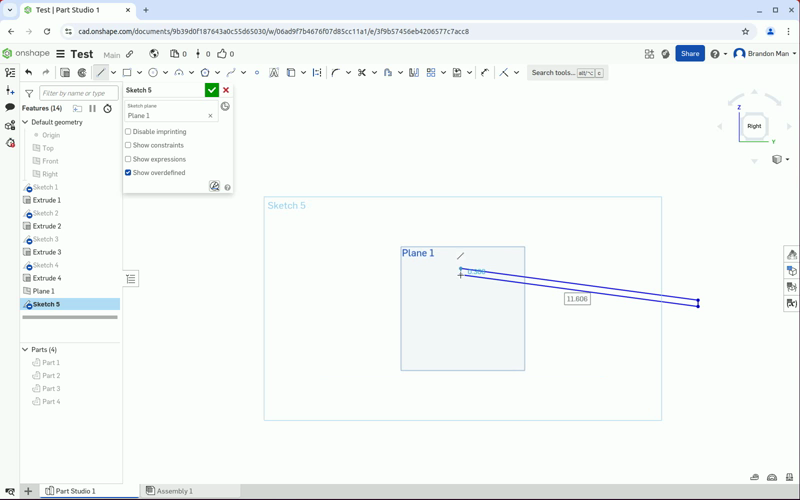
scroll(6)
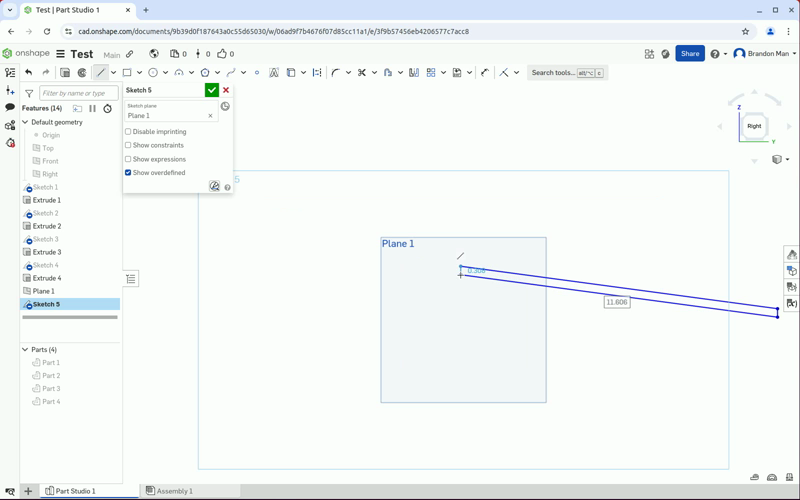
scroll(6)
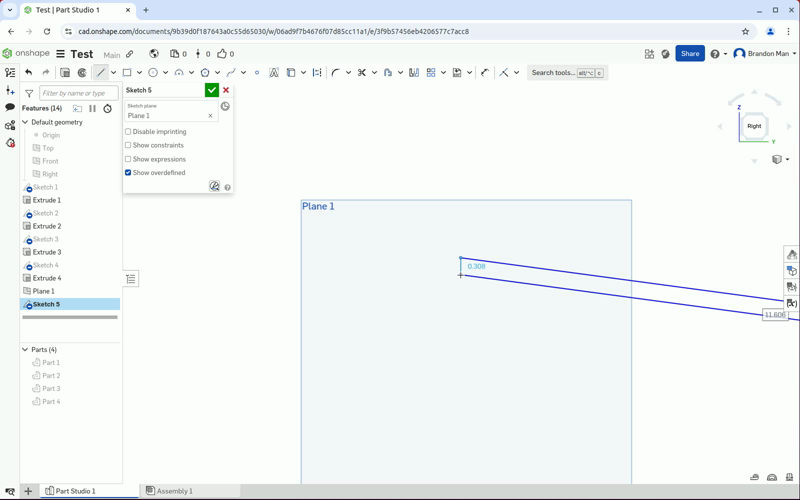
key_up(shift)
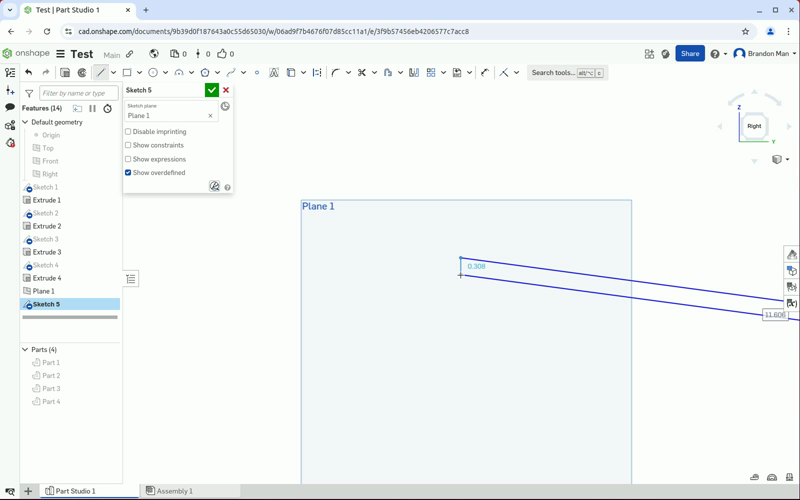
click(460, 274)
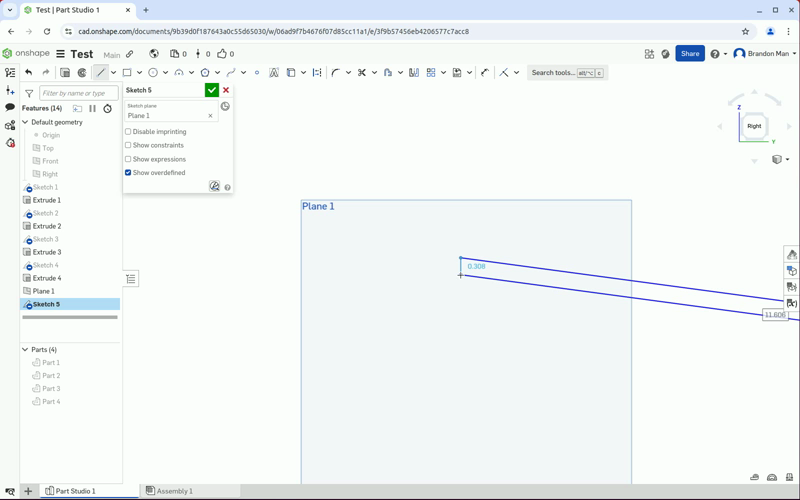
scroll(-6)
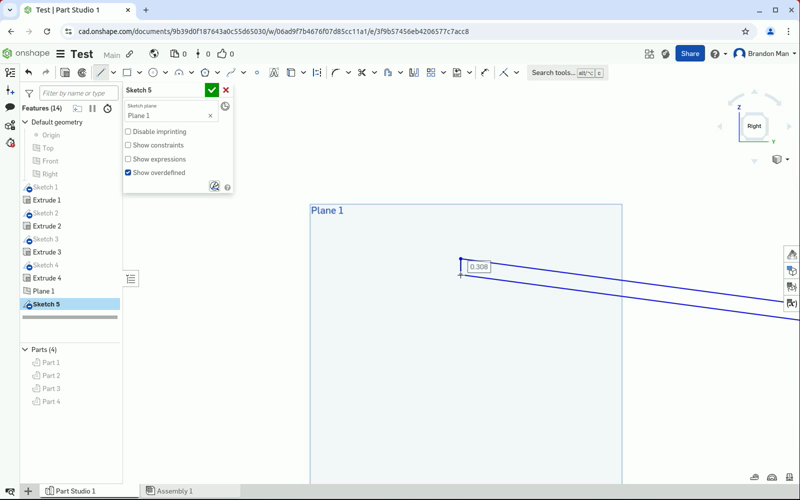
scroll(-6)
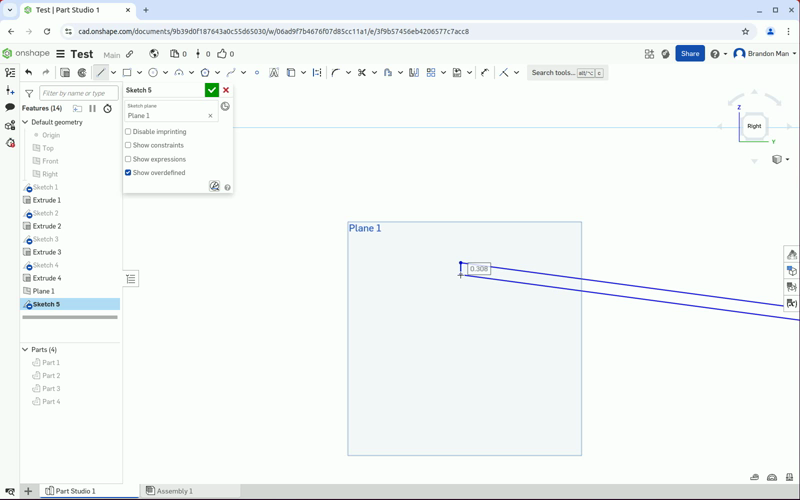
scroll(-6)
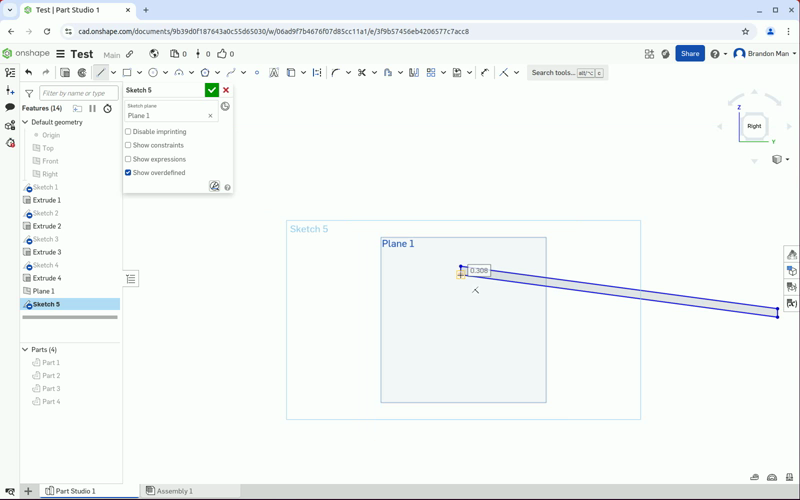
scroll(-6)
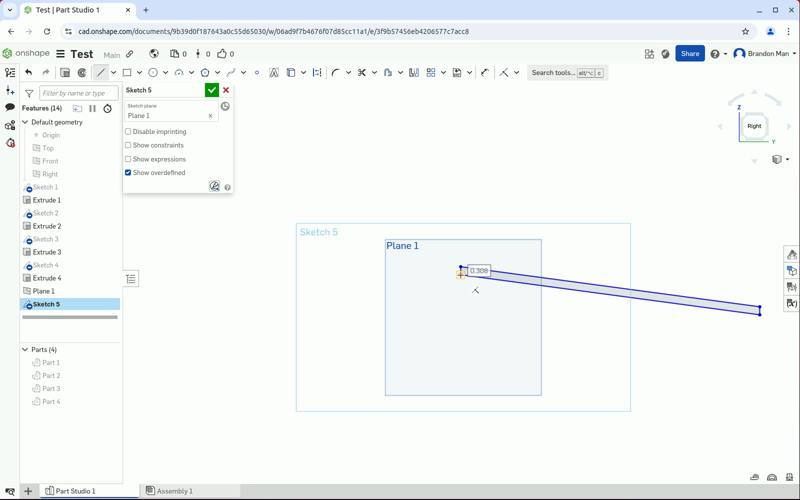
scroll(-6)
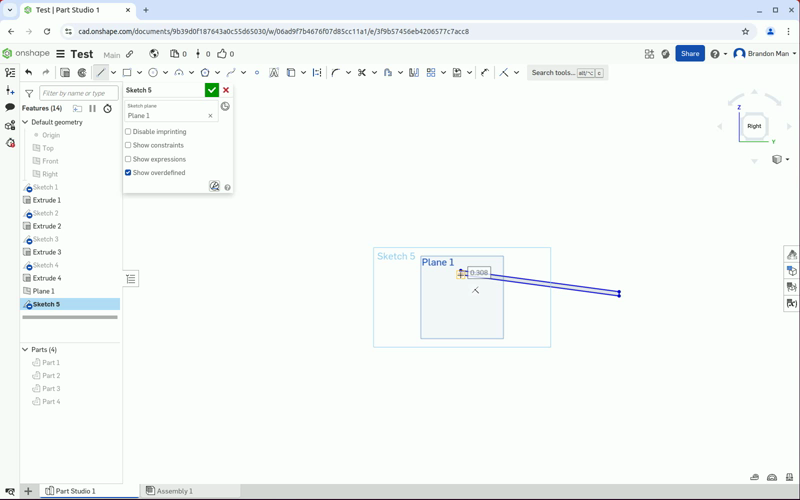
scroll(-6)
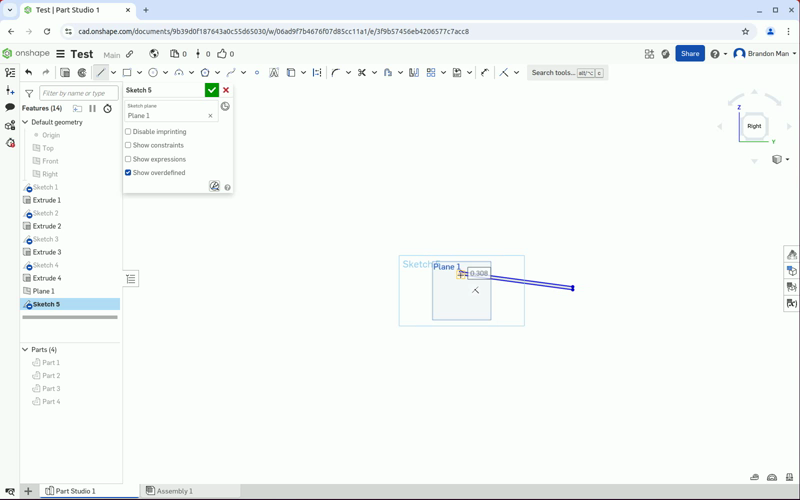
scroll(-6)
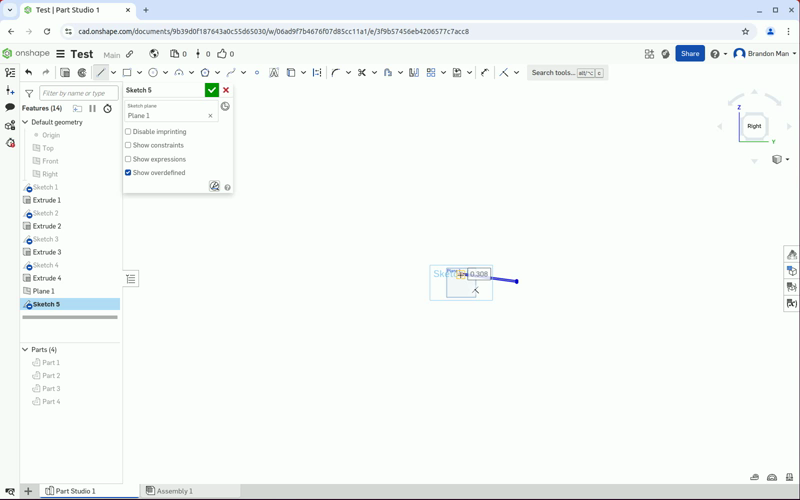
key(esc)
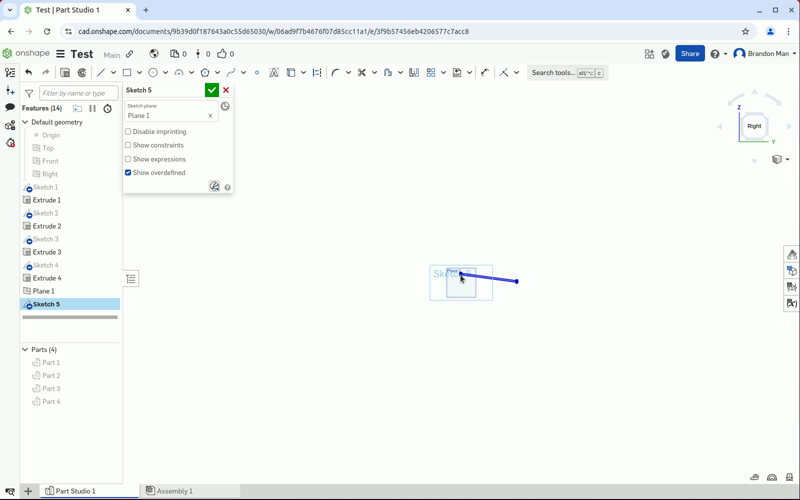
mouse_move(493, 277)
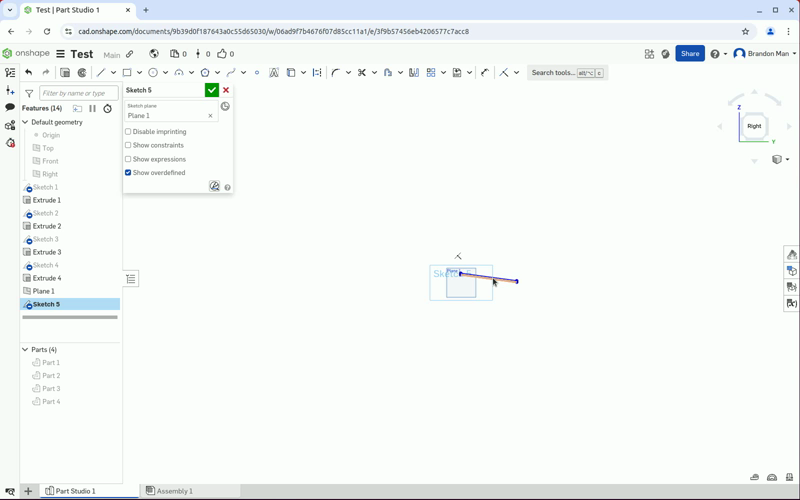
scroll(6)
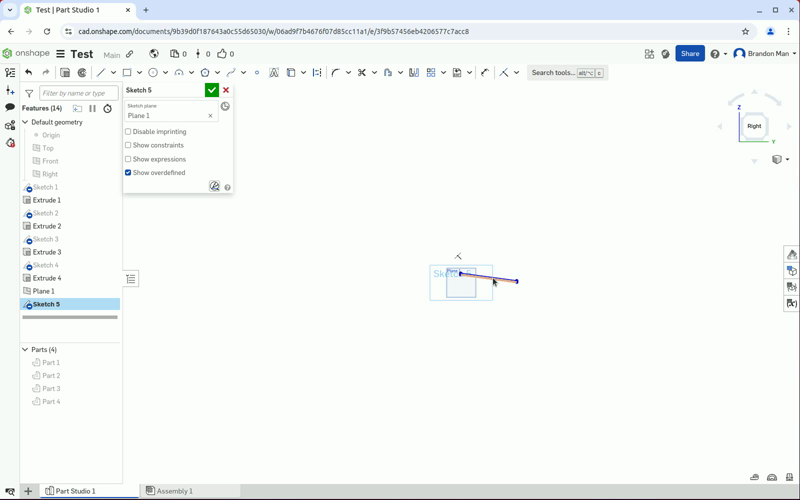
scroll(6)
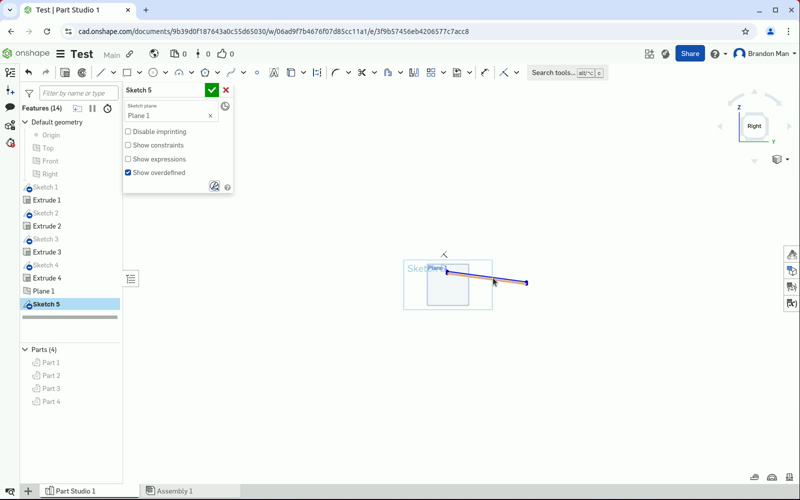
scroll(6)
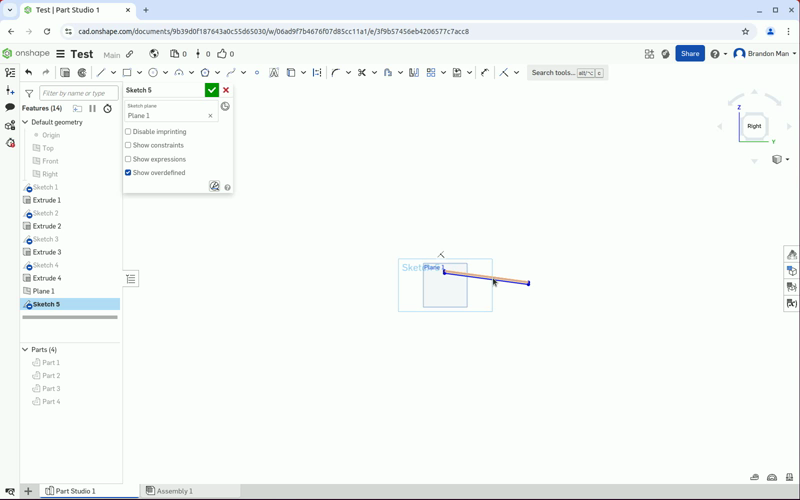
scroll(6)
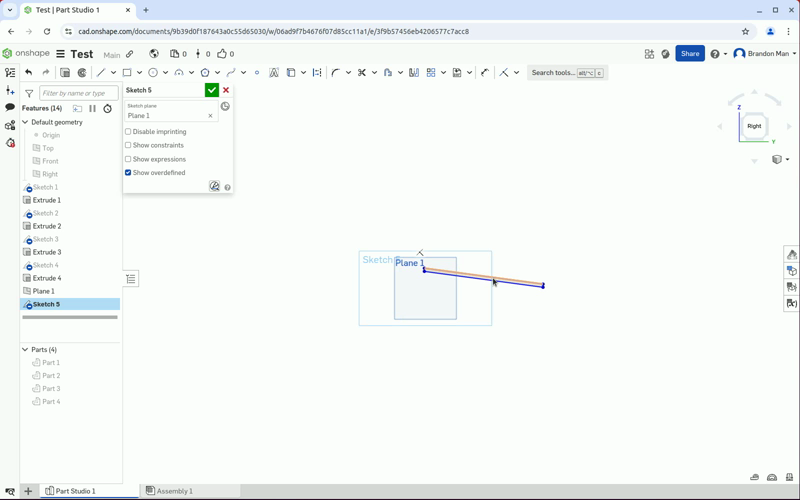
scroll(6)
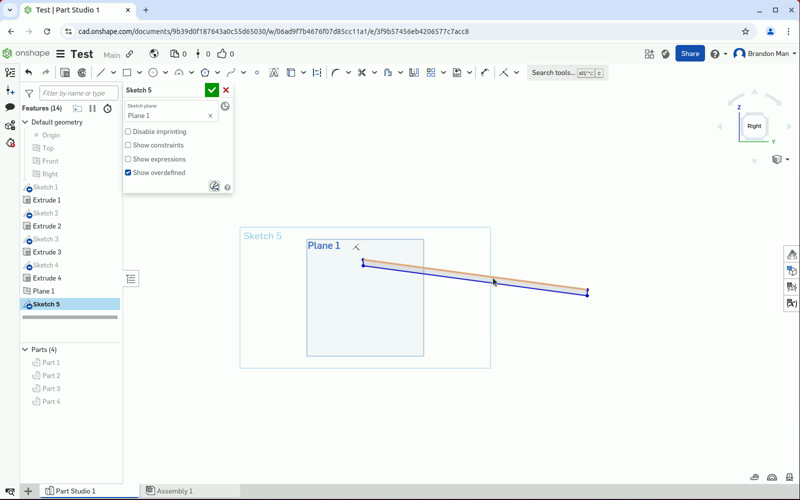
scroll(6)
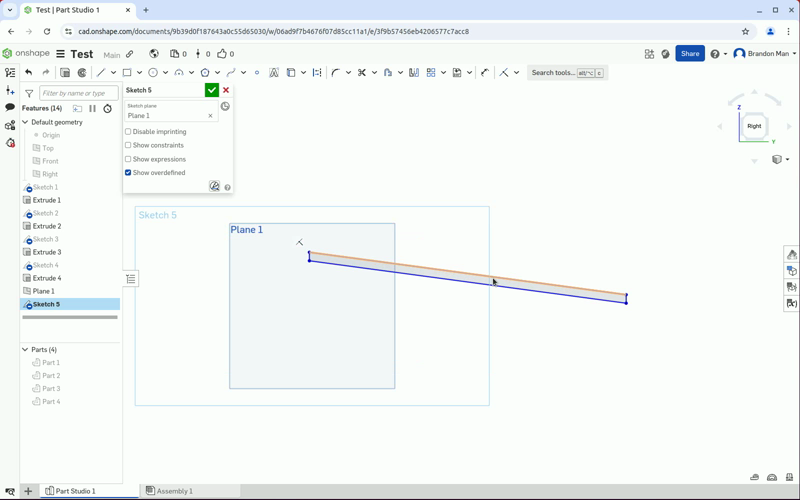
scroll(6)
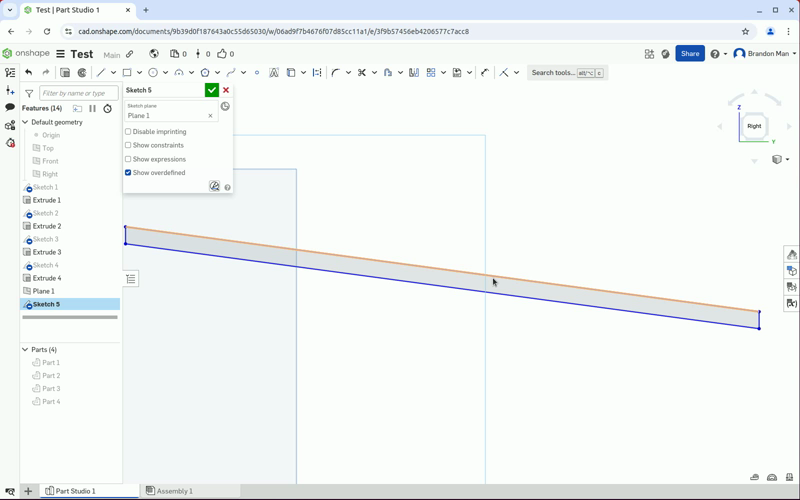
click(493, 277)
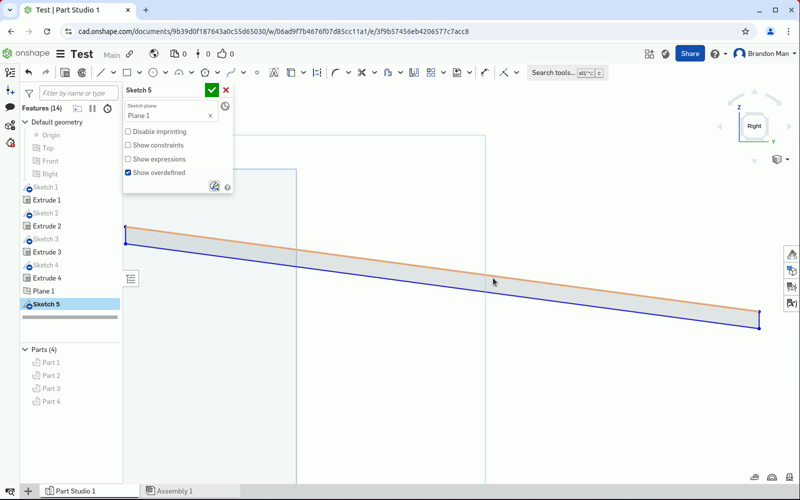
scroll(-6)
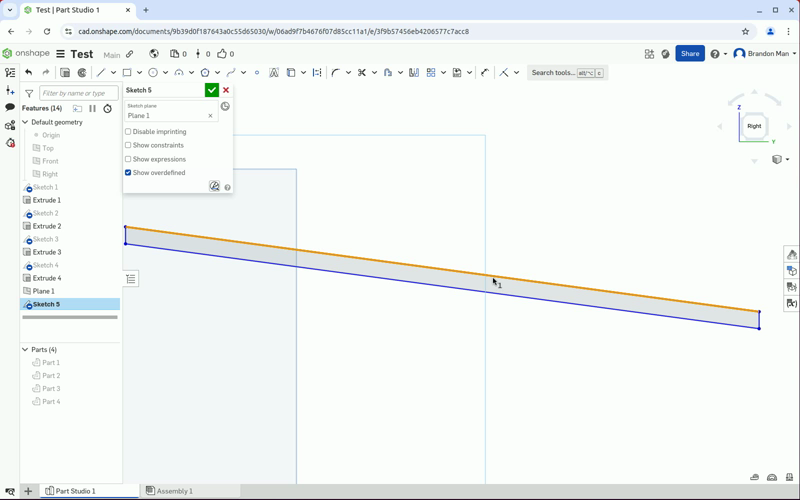
scroll(-6)
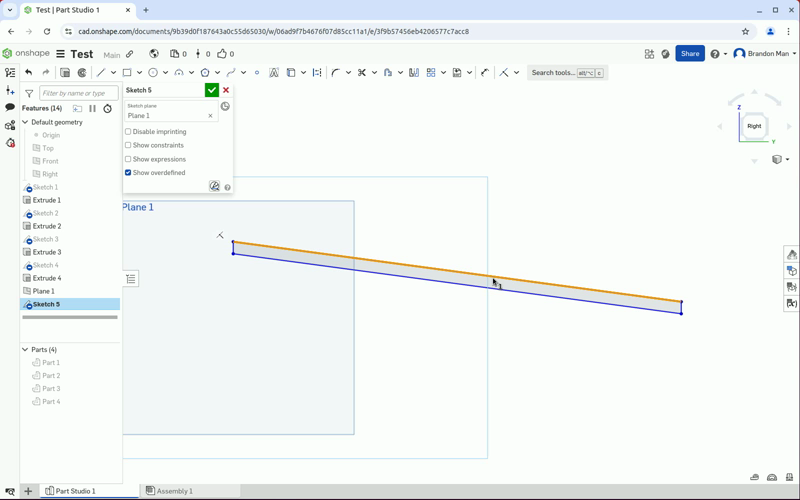
scroll(-6)
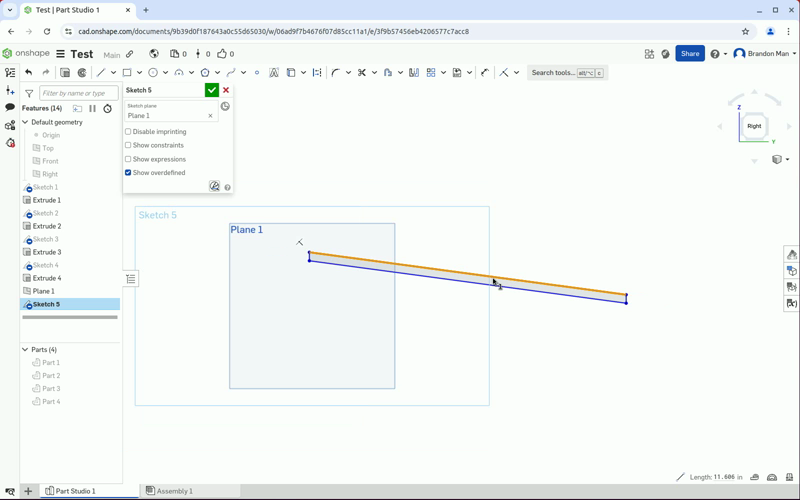
scroll(-6)
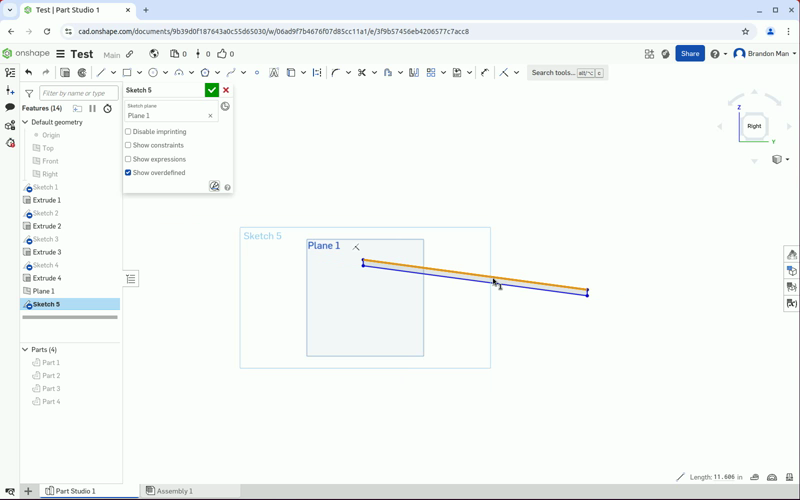
scroll(-6)
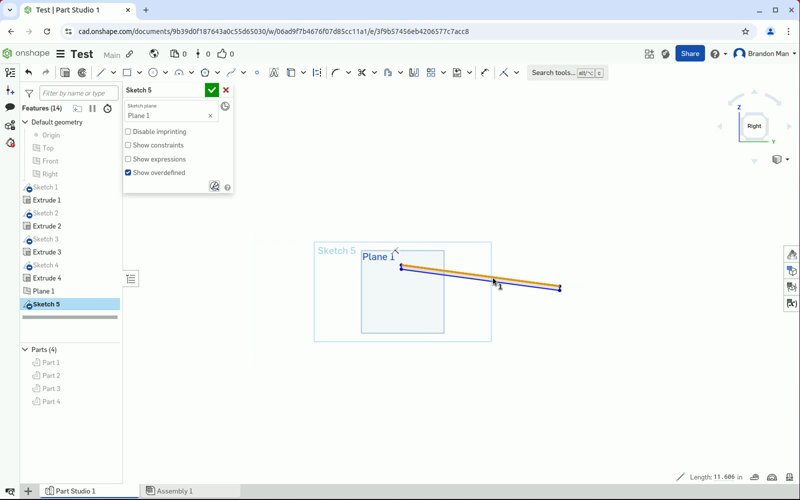
scroll(-6)
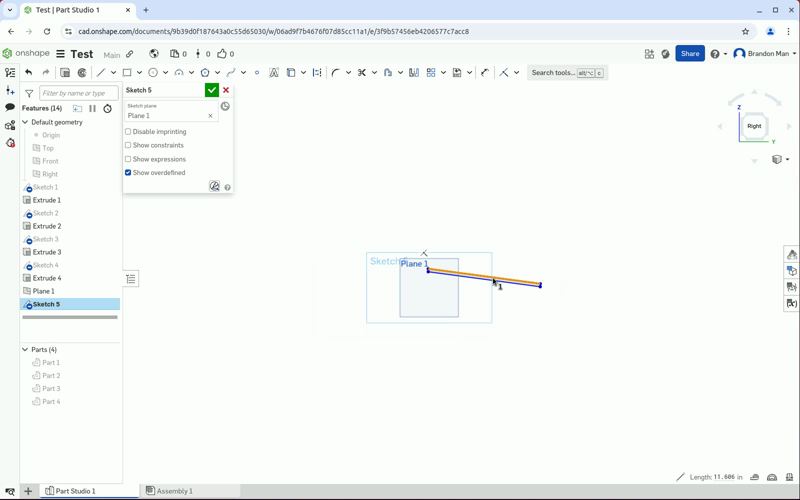
scroll(-6)
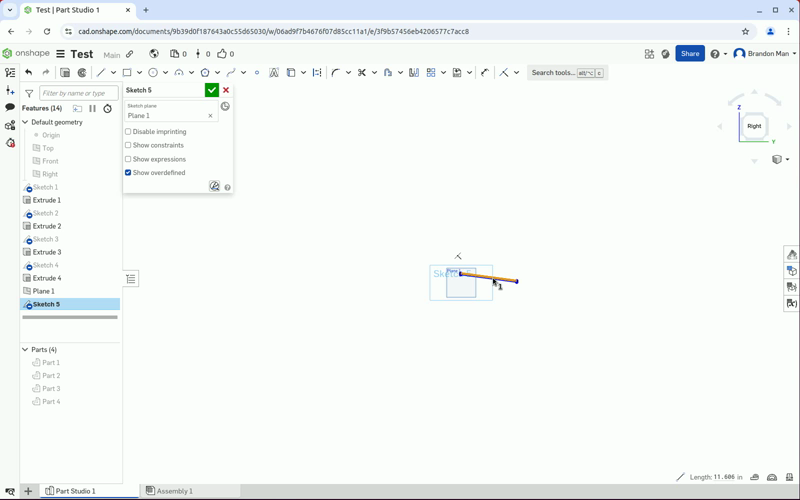
mouse_move(73, 352)
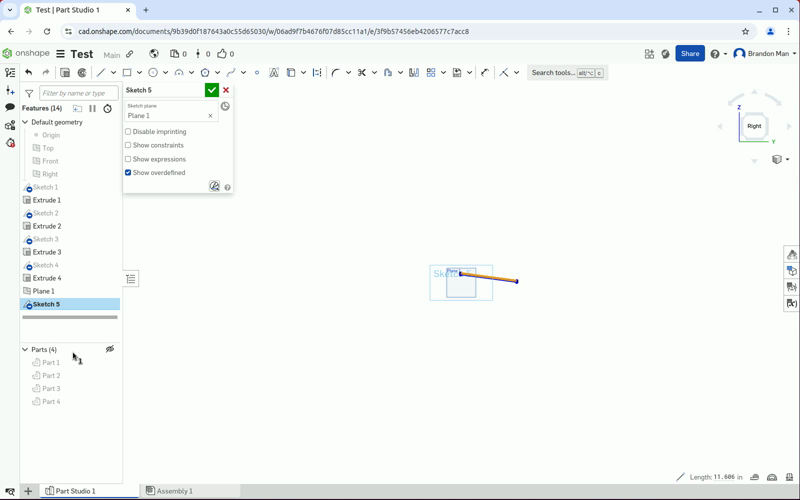
key(shift+y)
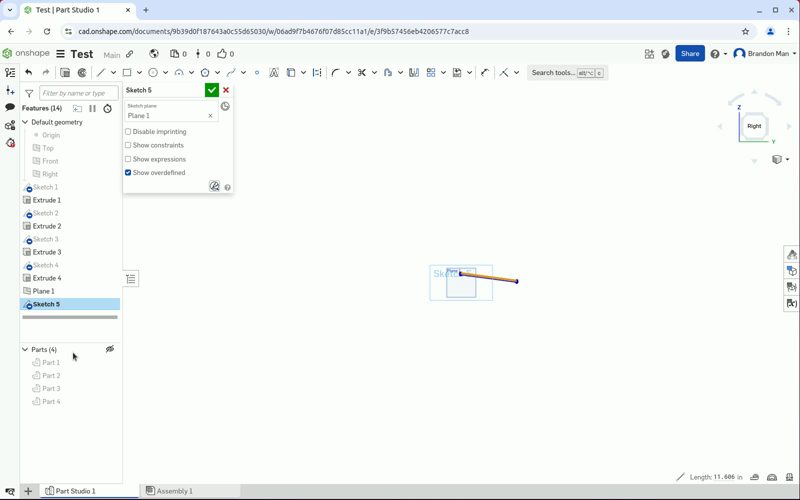
key(shift+e)
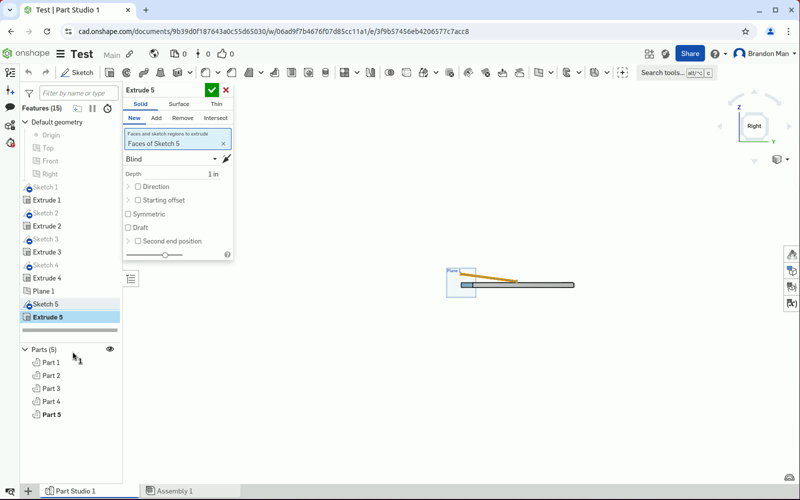
mouse_move(143, 106)
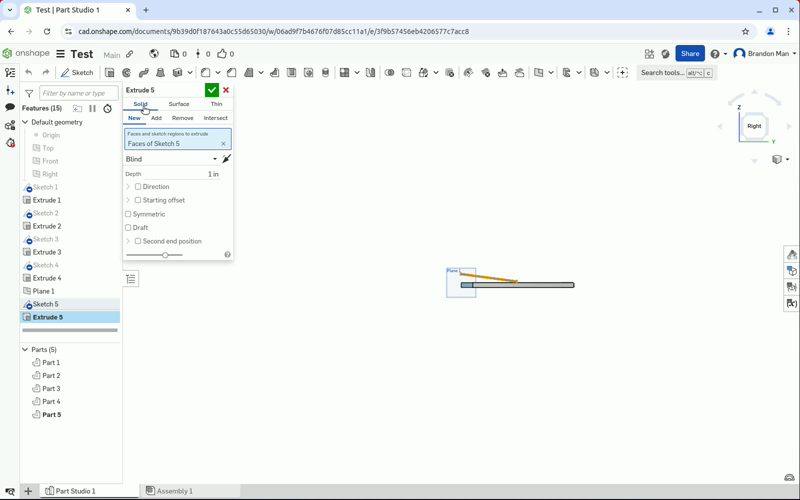
click(143, 106)
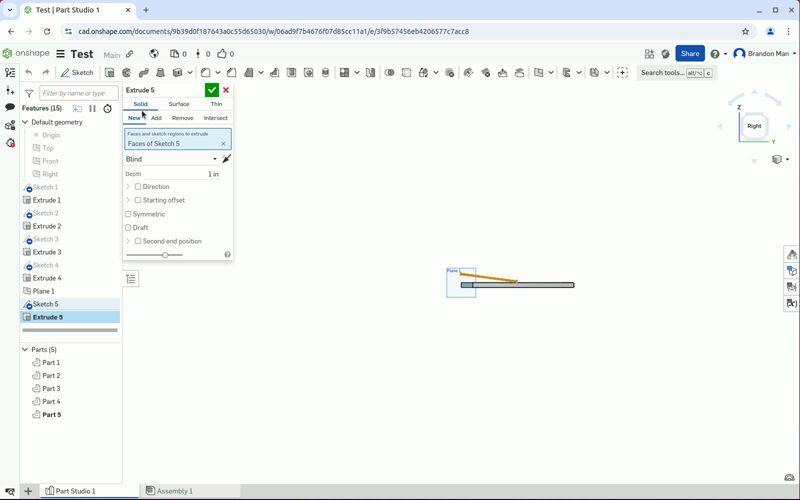
mouse_move(137, 120)
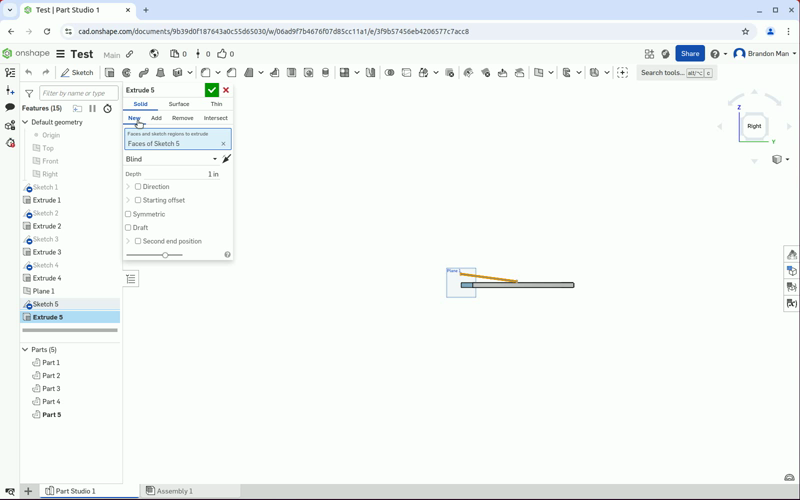
click(137, 120)
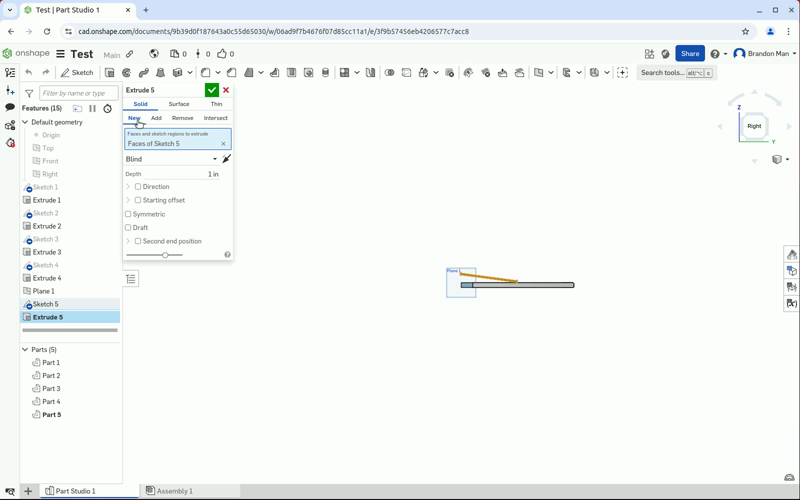
key(tab, 4)
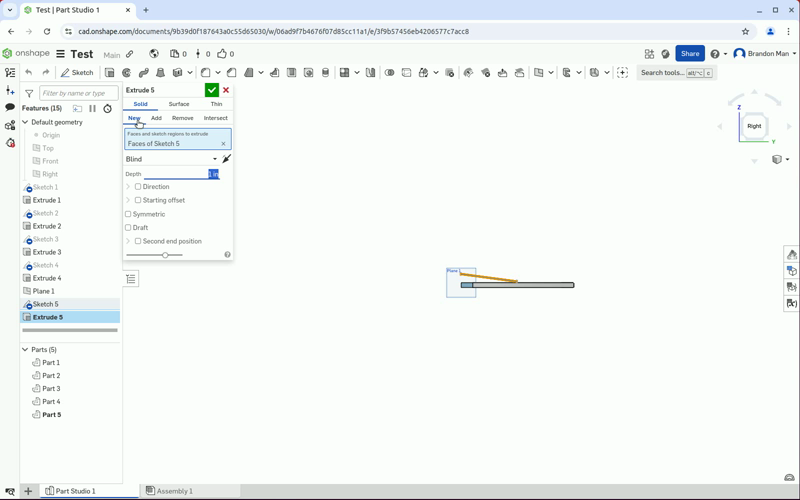
text(11.313)
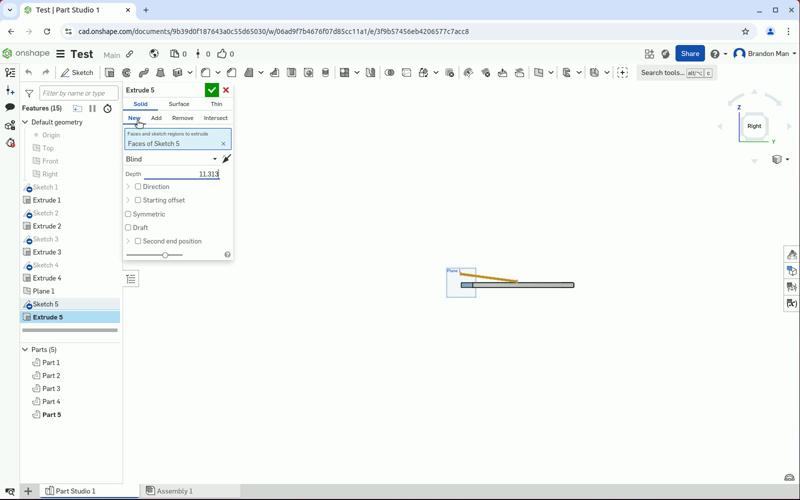
key(enter)
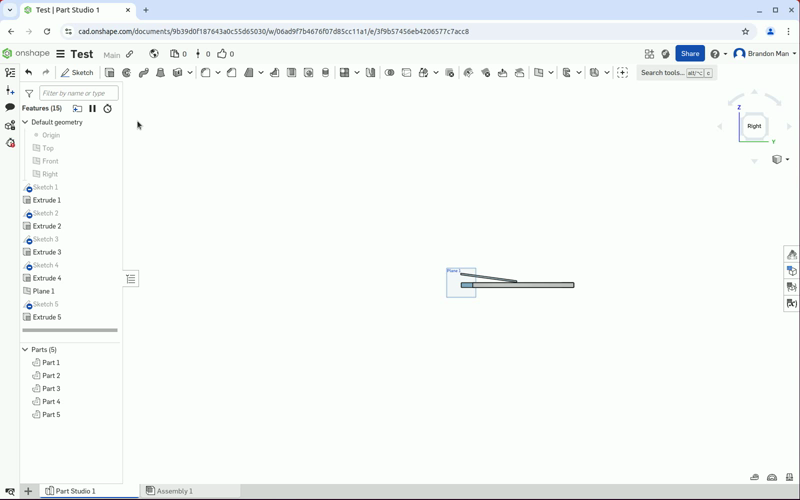
key(shift+h)
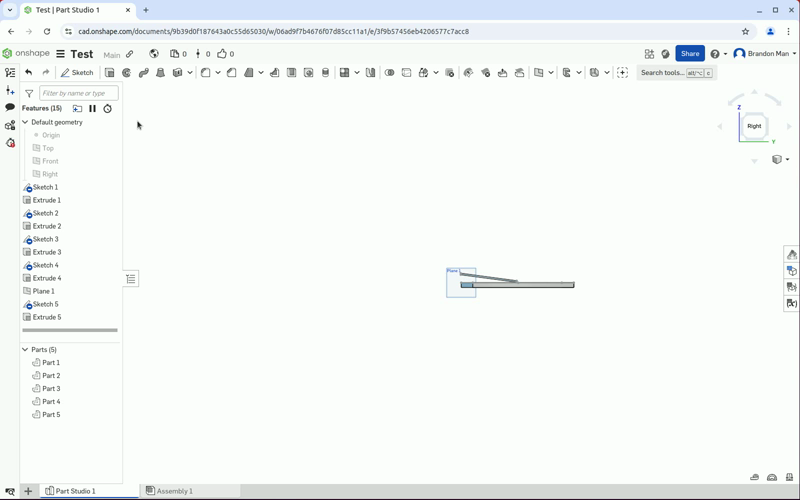
key(shift+h)
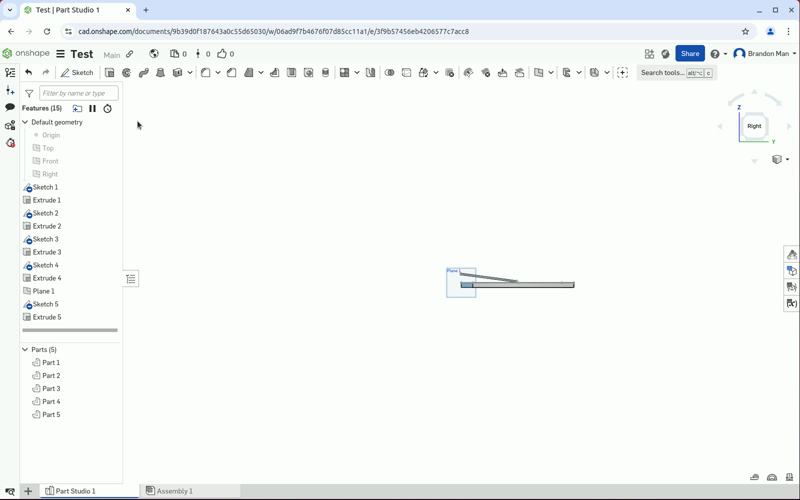
key(shift+7)
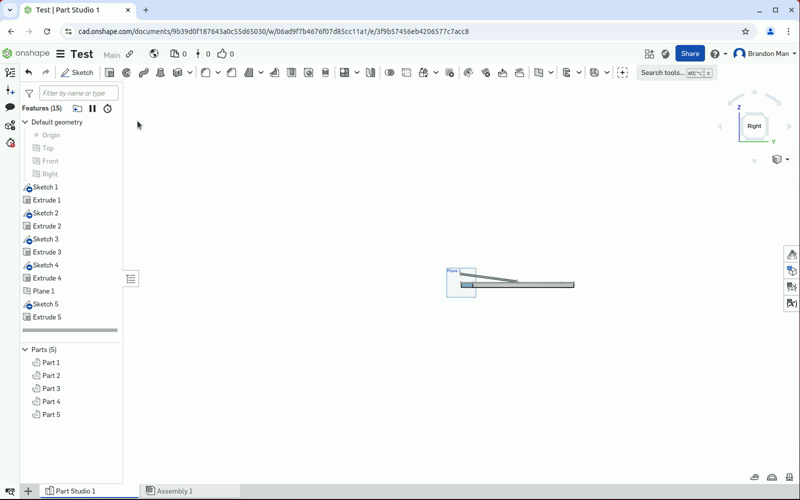
key(right, 2)
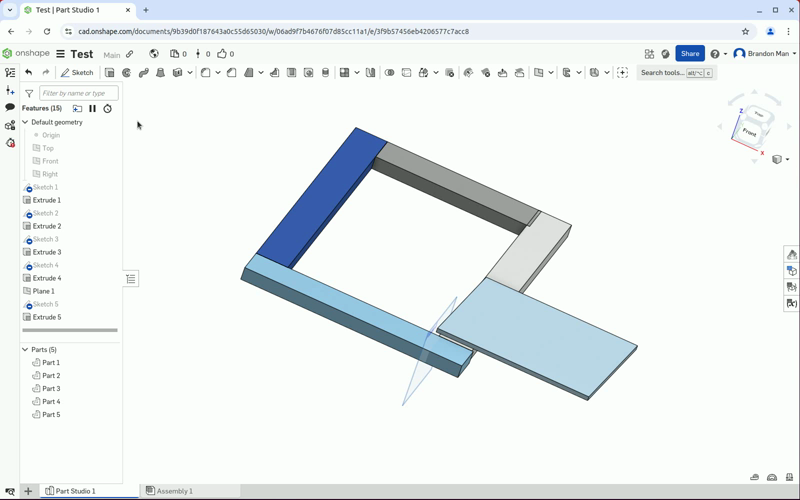
key(down, 2)
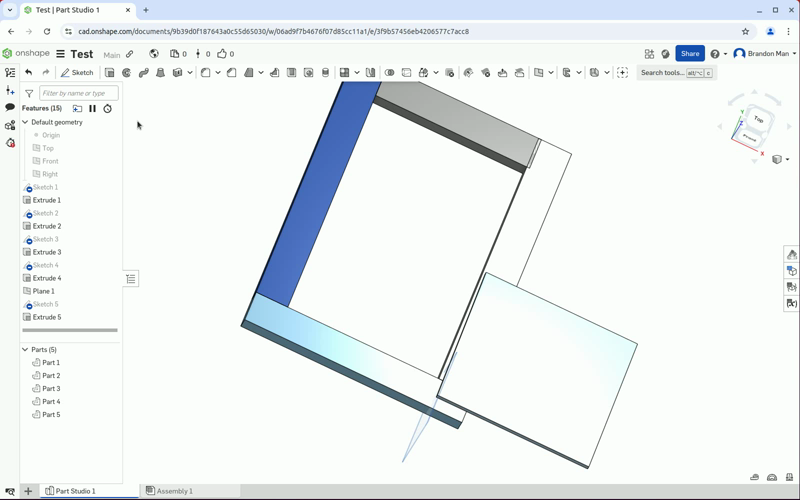
key(up, 2)
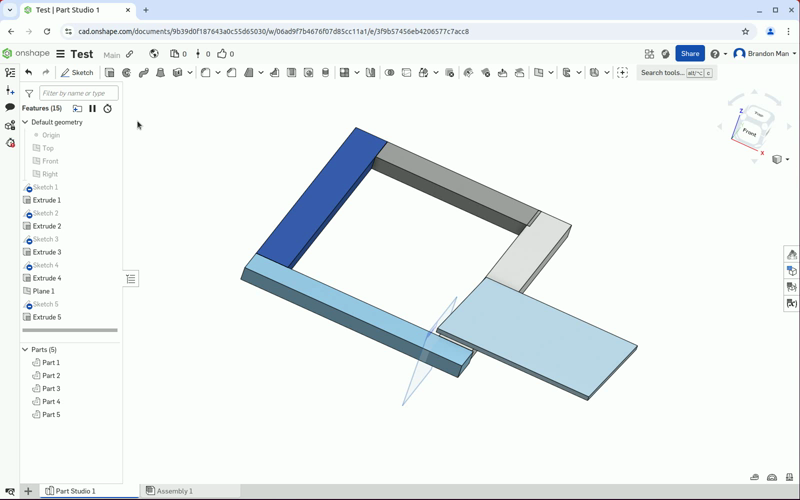
key(left, 2)
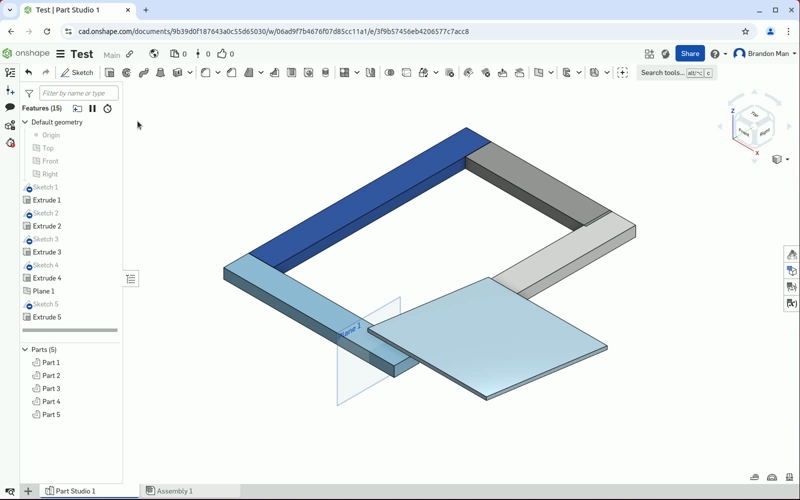
mouse_move(73, 189)
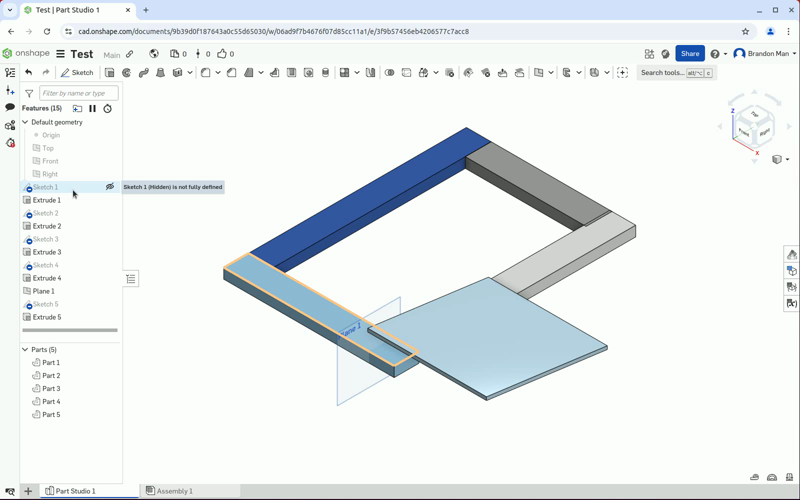
click(73, 189)